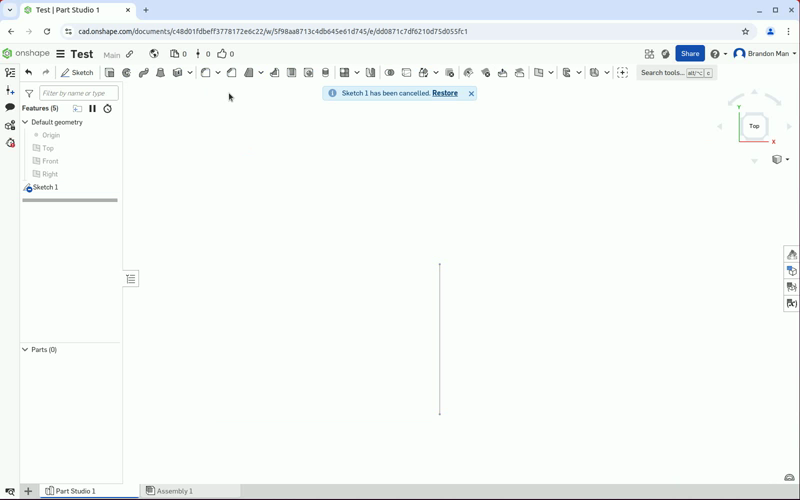
key(shift+h)
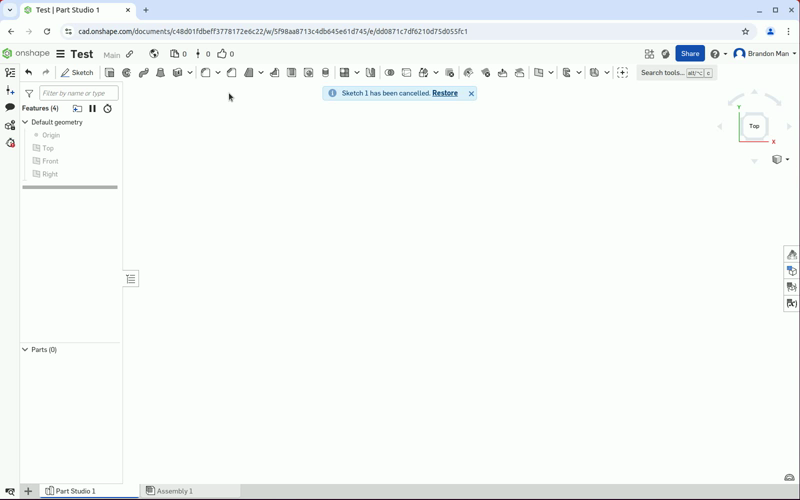
key(shift+s)
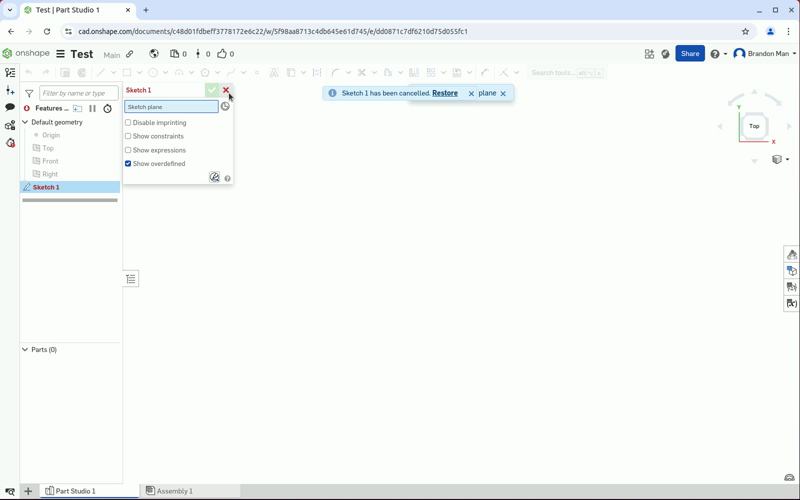
mouse_move(73, 150)
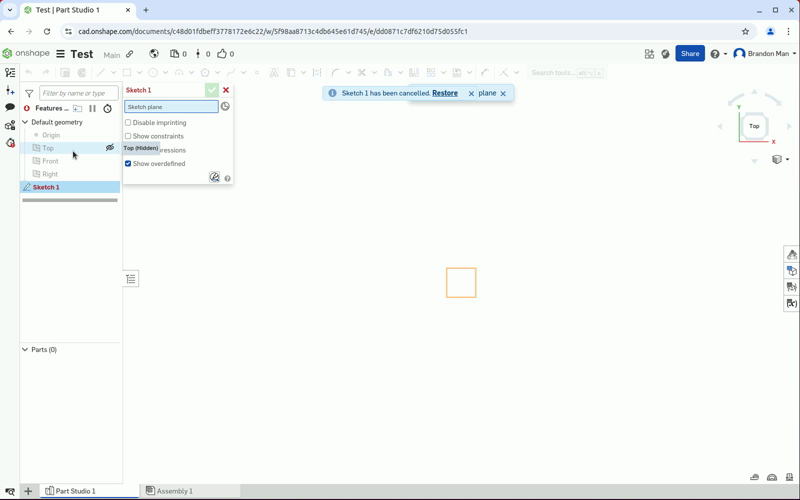
click(73, 150)
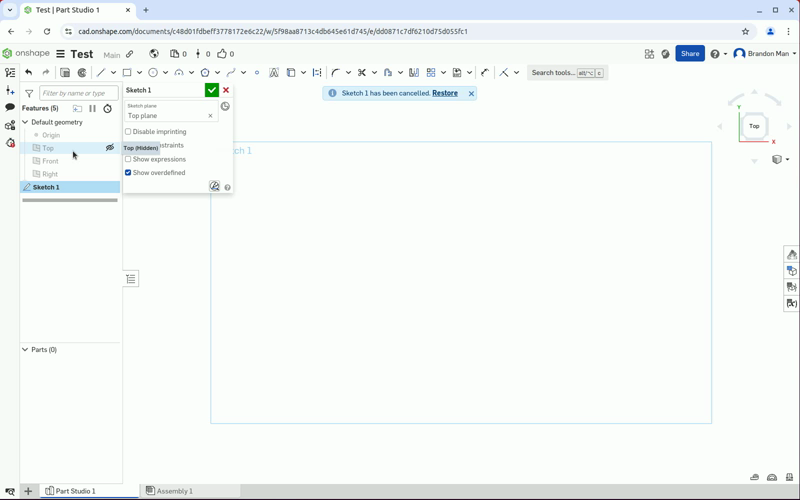
mouse_move(73, 352)
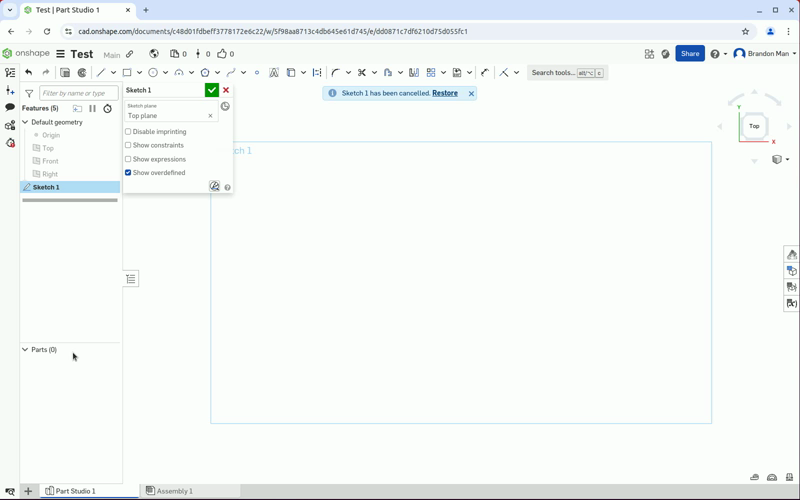
key(y)
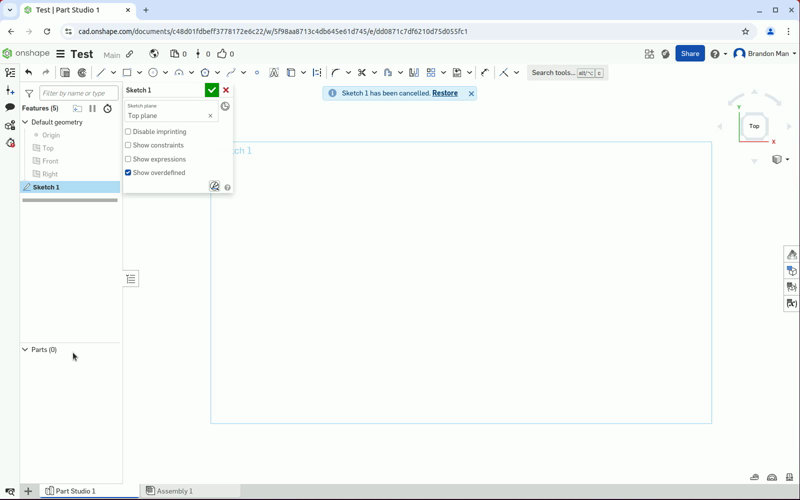
key(l)
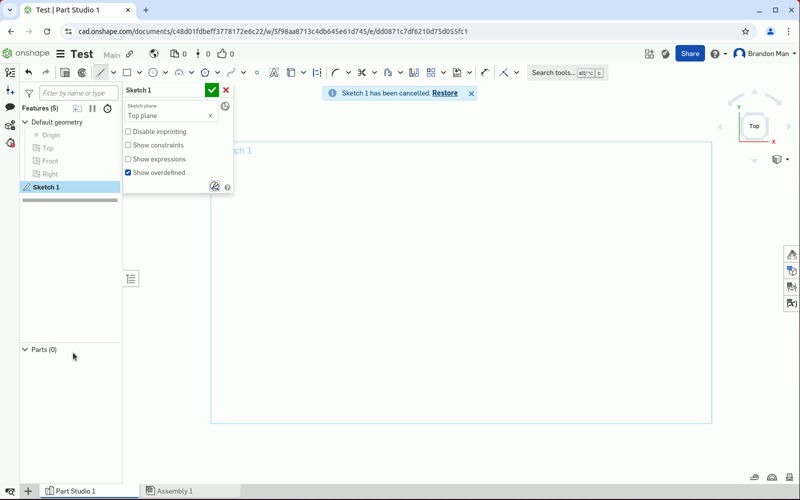
key_down(shift)
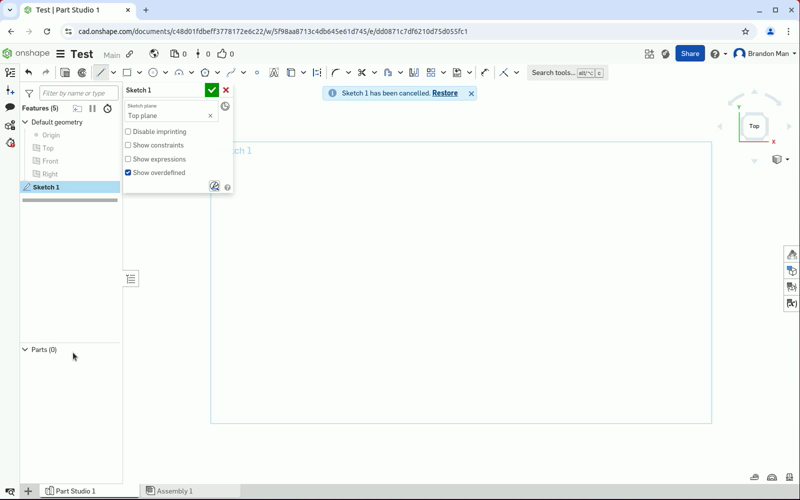
mouse_move(460, 326)
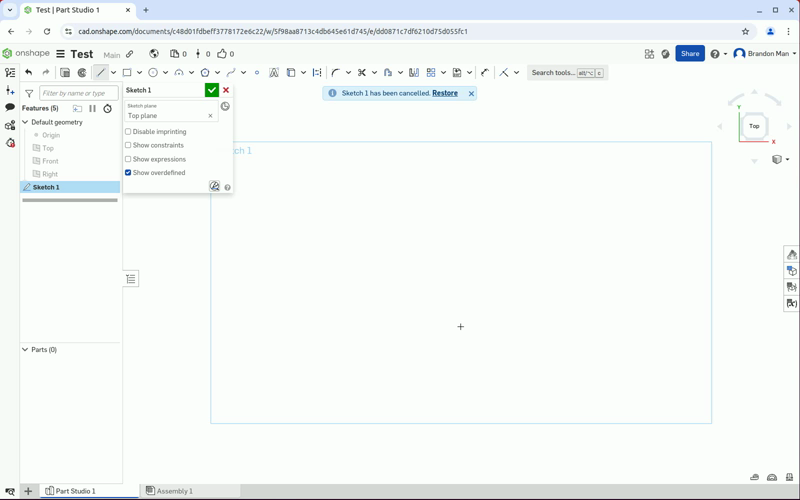
click(460, 326)
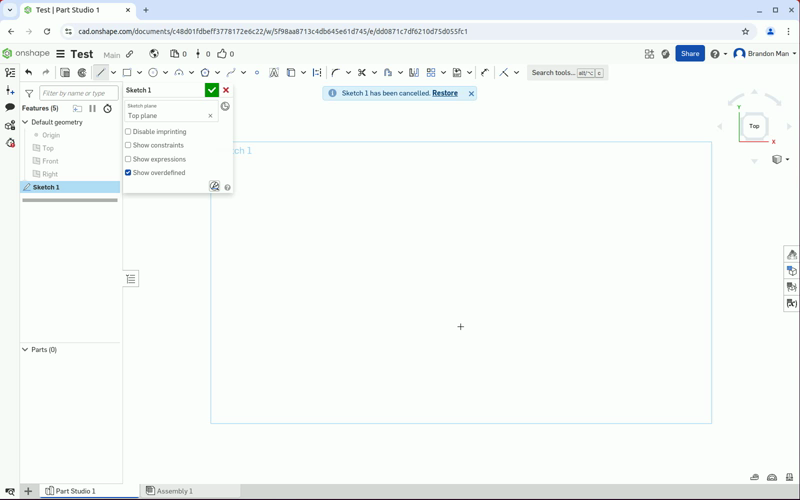
key_up(shift)
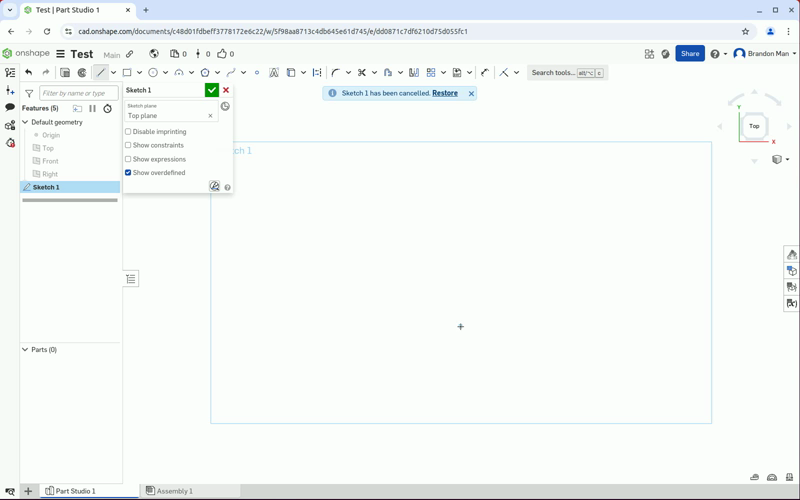
key_down(shift)
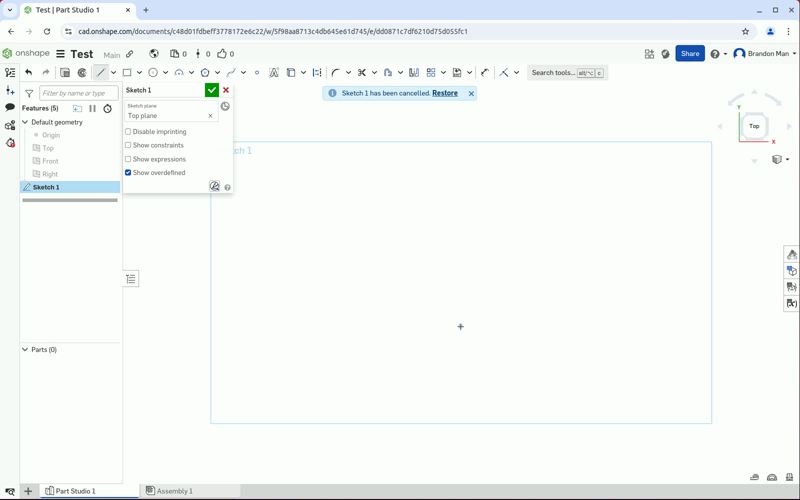
mouse_move(490, 326)
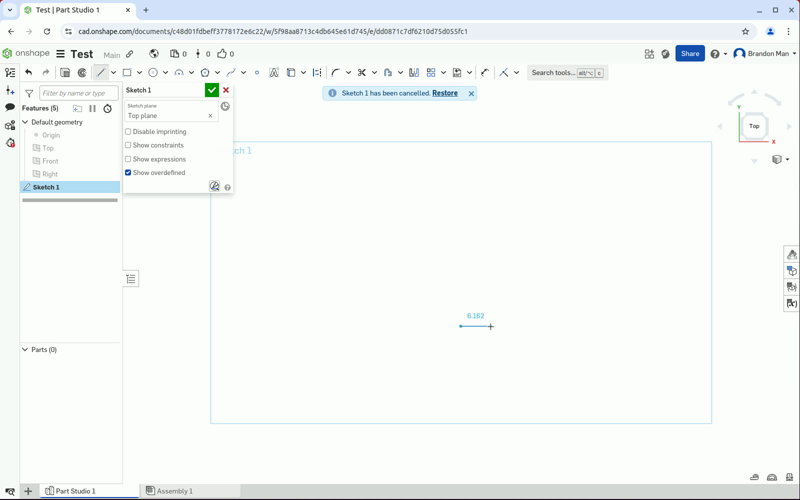
mouse_move(475, 326)
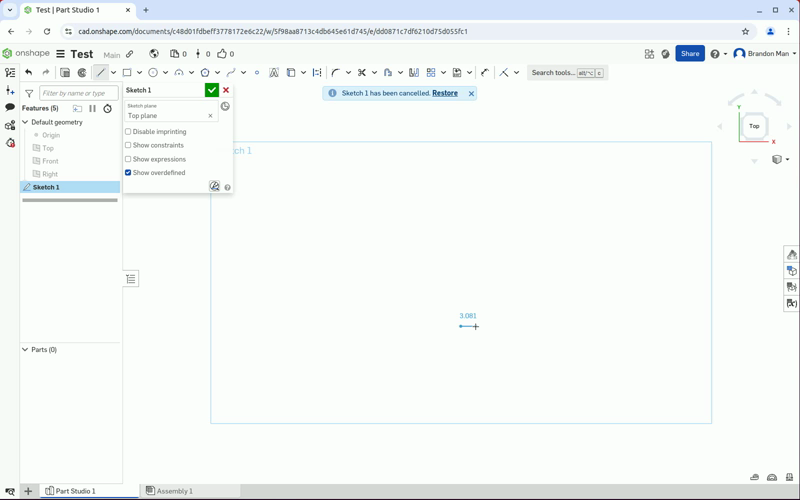
click(475, 326)
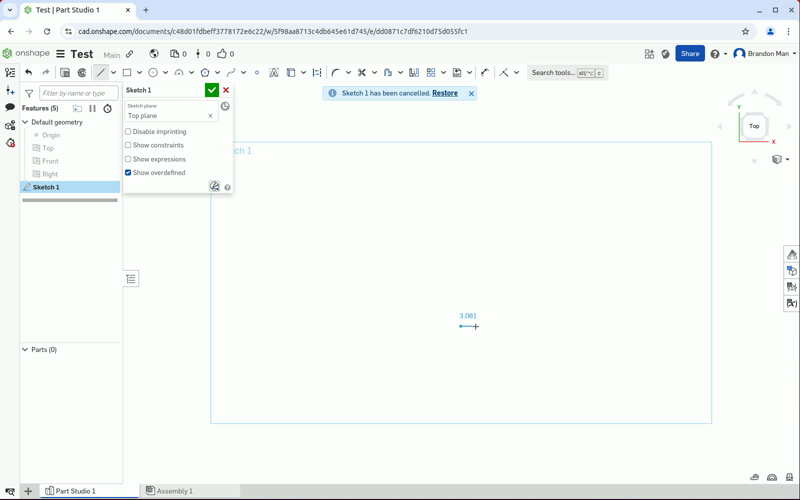
key_up(shift)
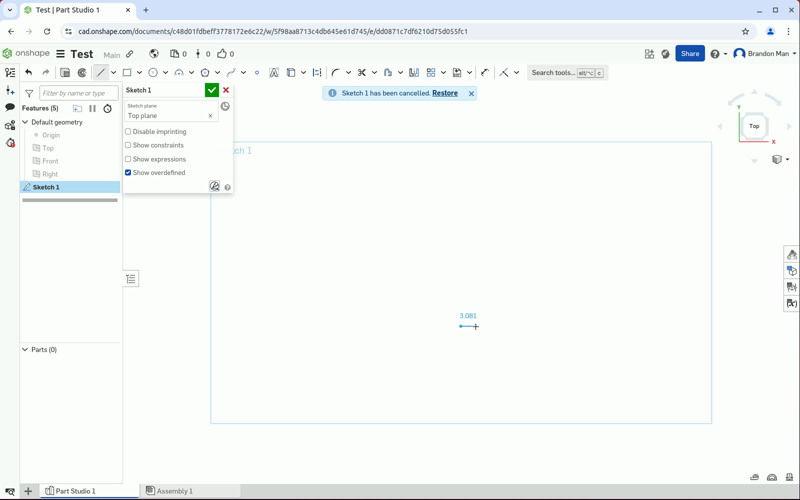
key_down(shift)
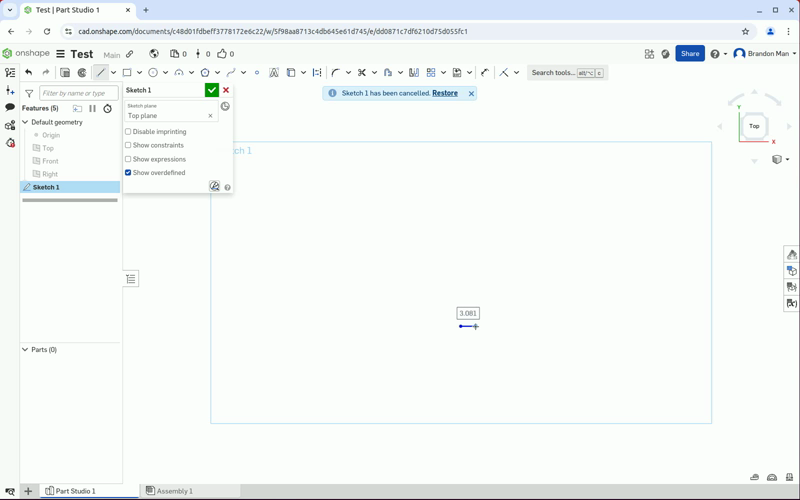
mouse_move(505, 326)
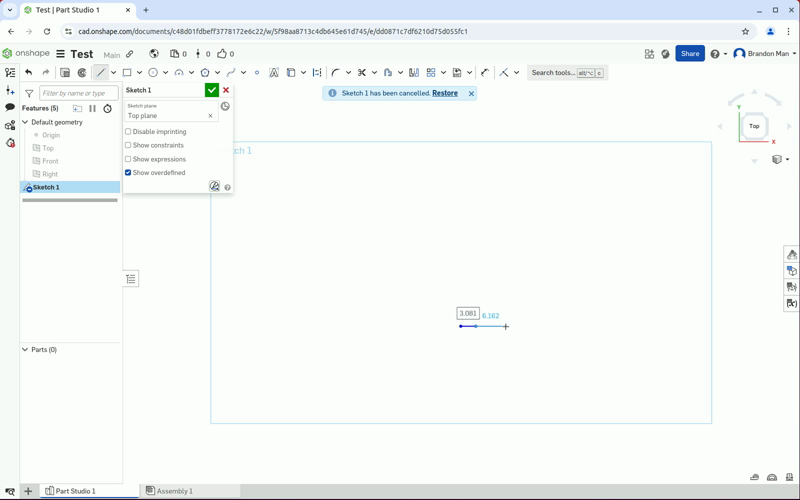
mouse_move(475, 306)
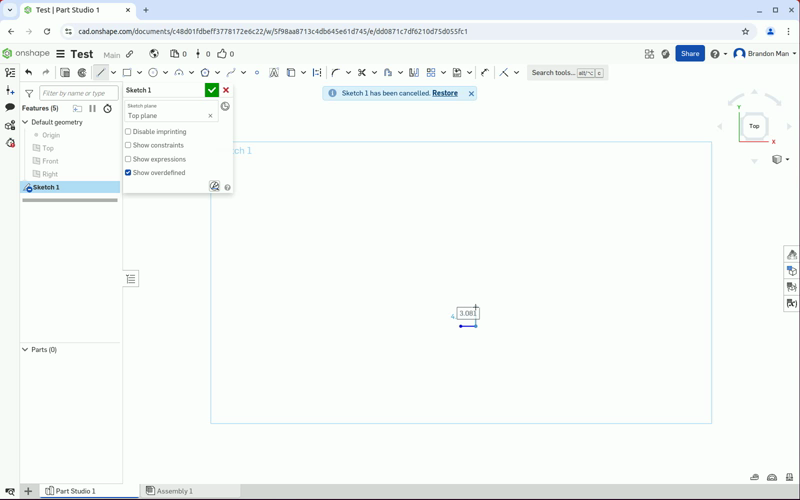
click(475, 306)
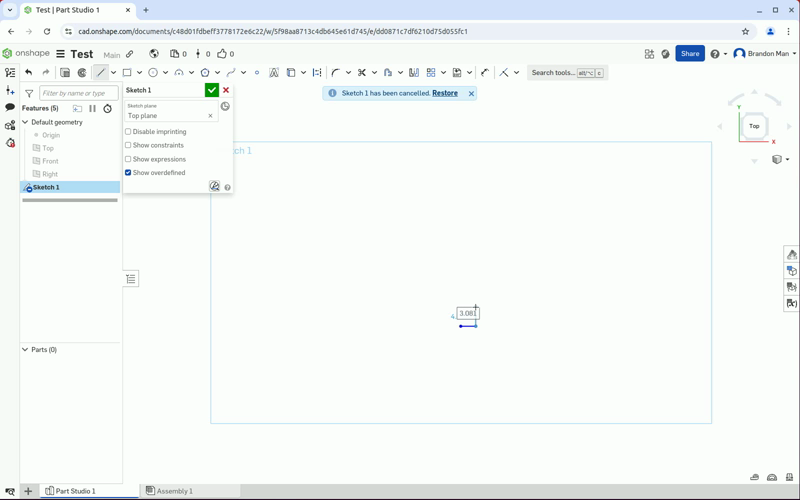
key_up(shift)
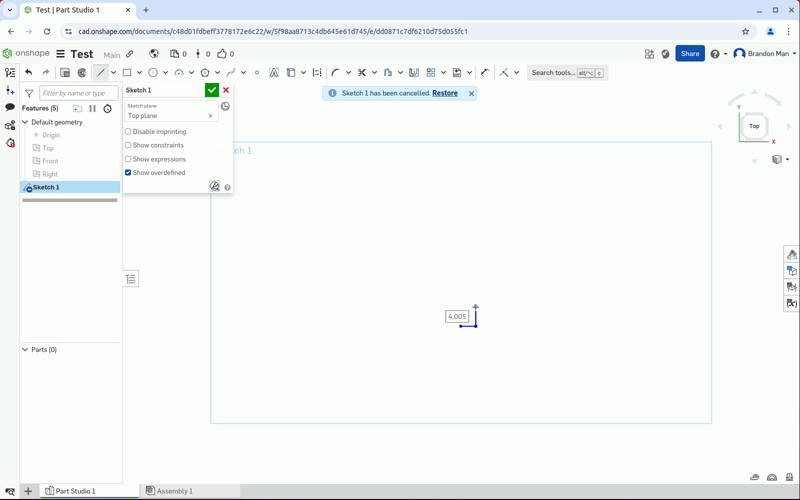
key_down(shift)
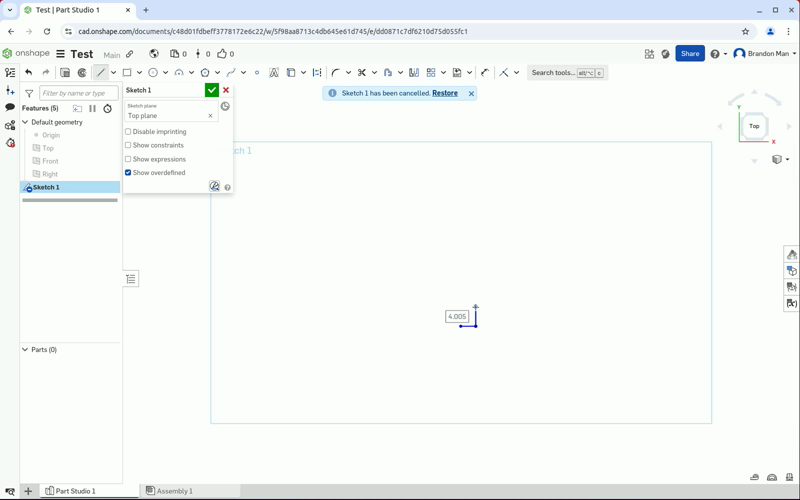
mouse_move(505, 306)
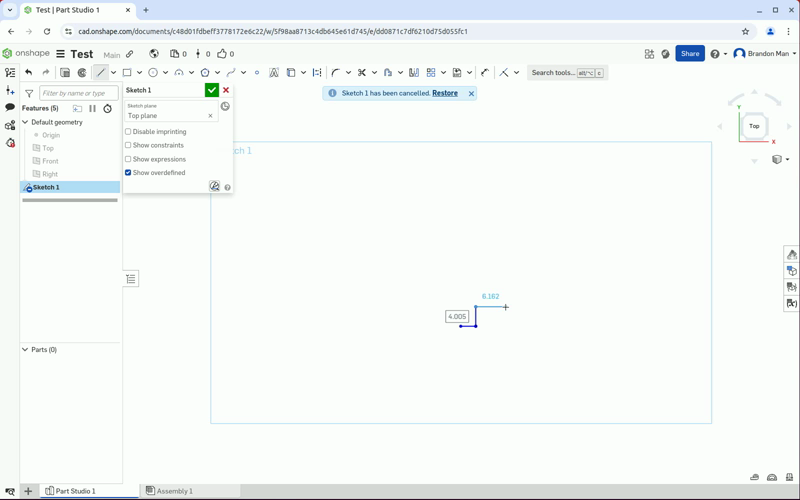
mouse_move(460, 306)
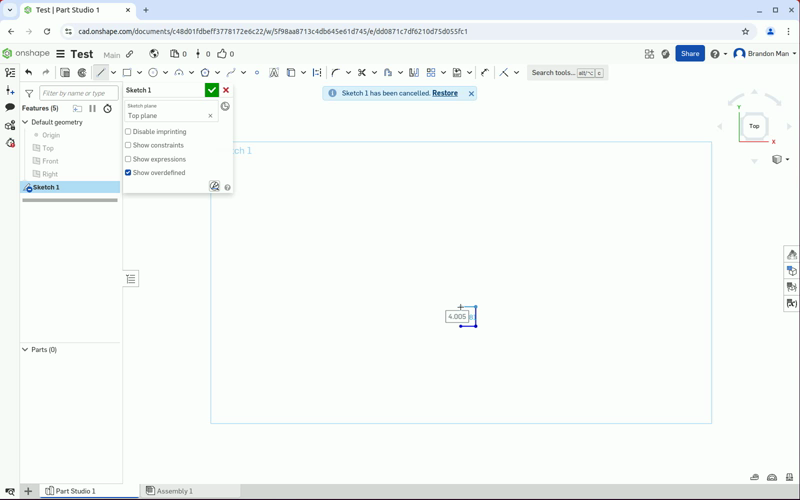
click(460, 306)
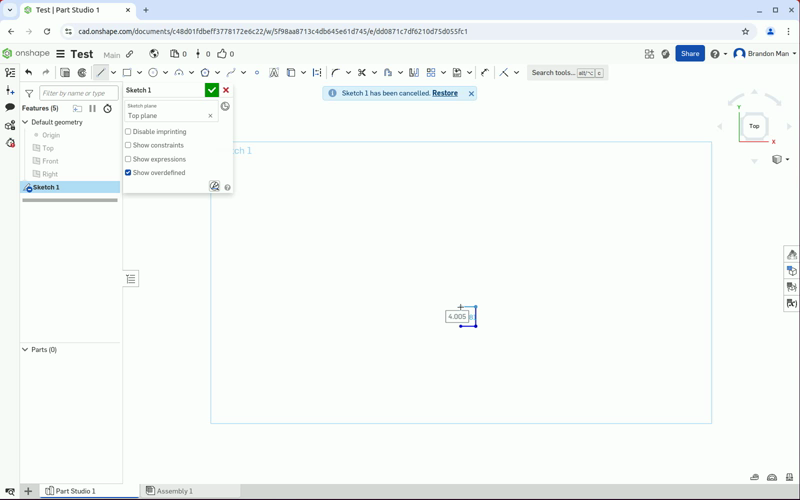
key_up(shift)
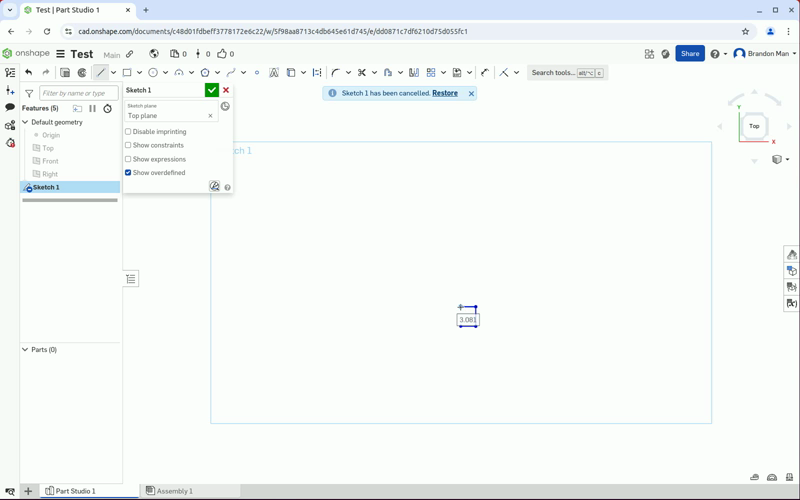
mouse_move(490, 306)
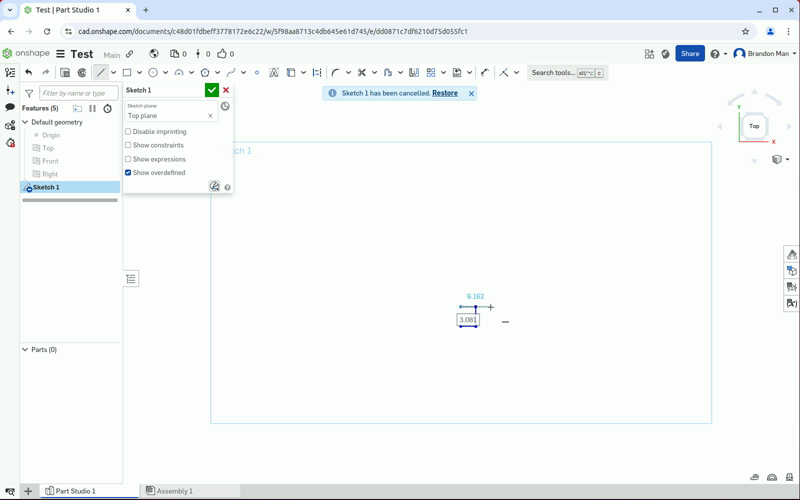
key_down(shift)
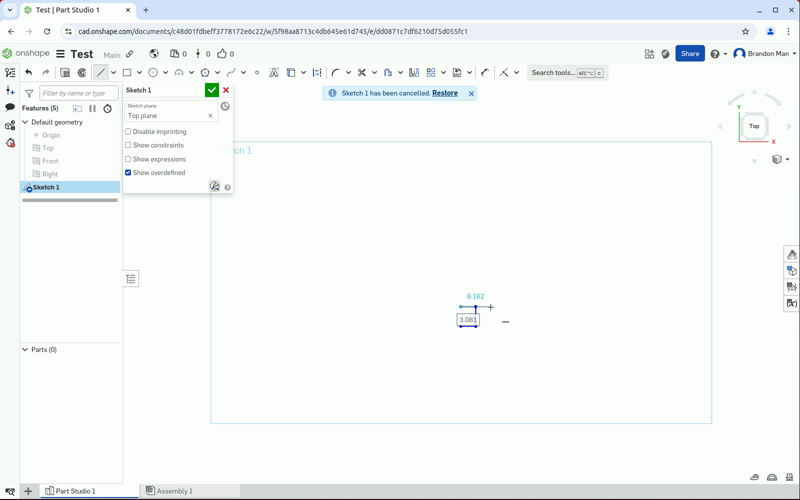
mouse_move(460, 326)
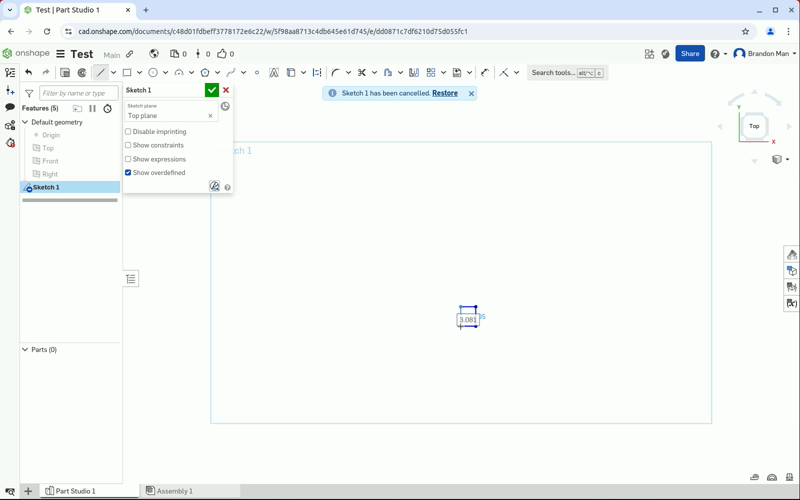
key_up(shift)
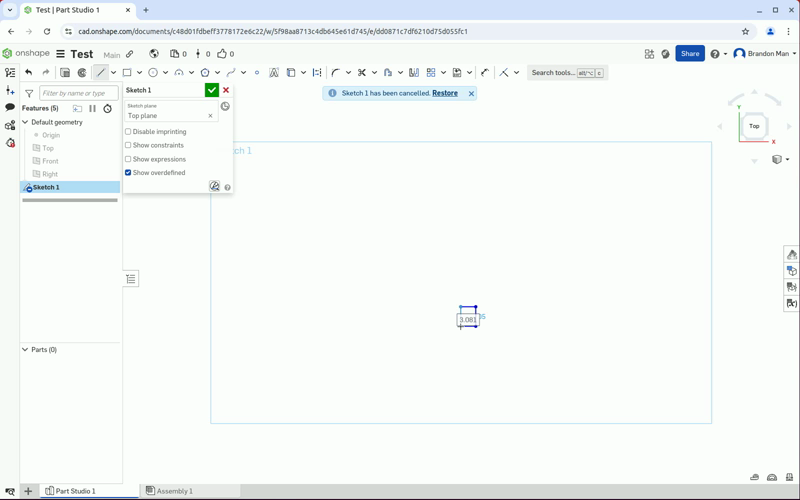
click(460, 326)
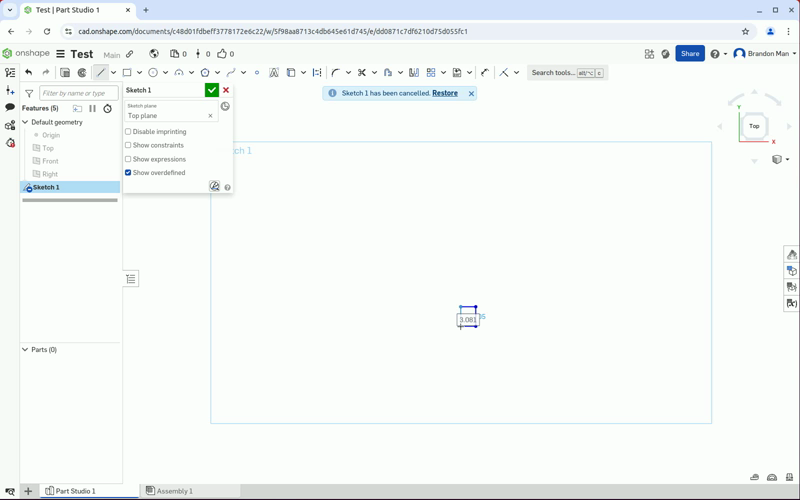
key(esc)
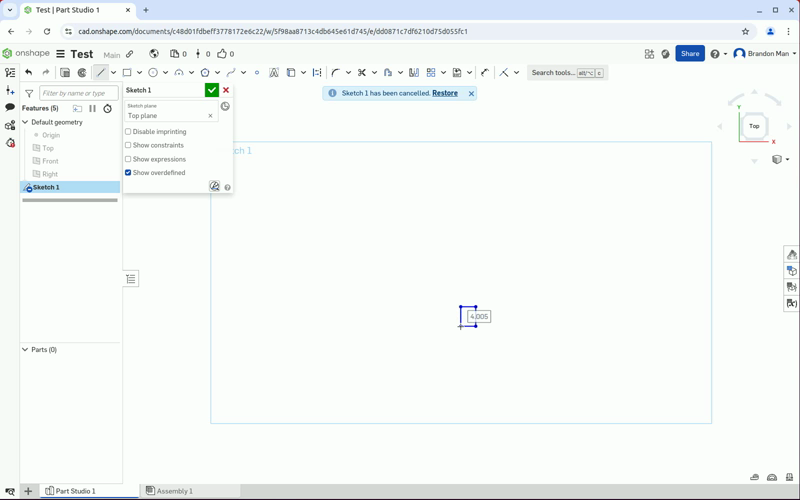
mouse_move(465, 308)
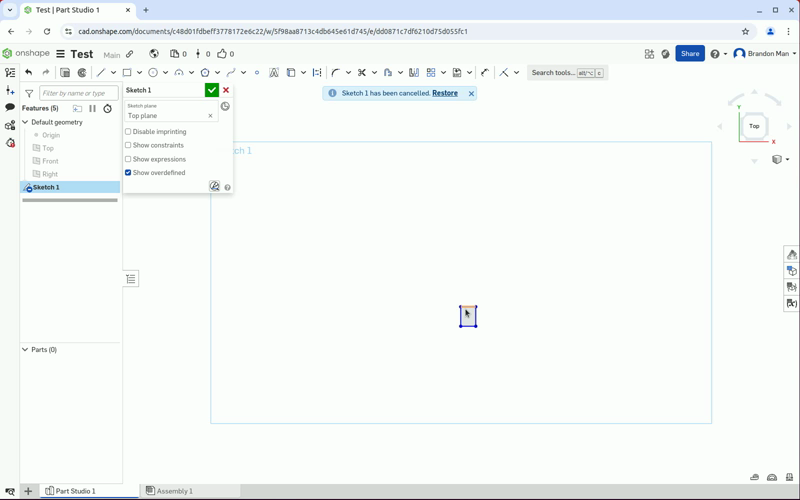
scroll(6)
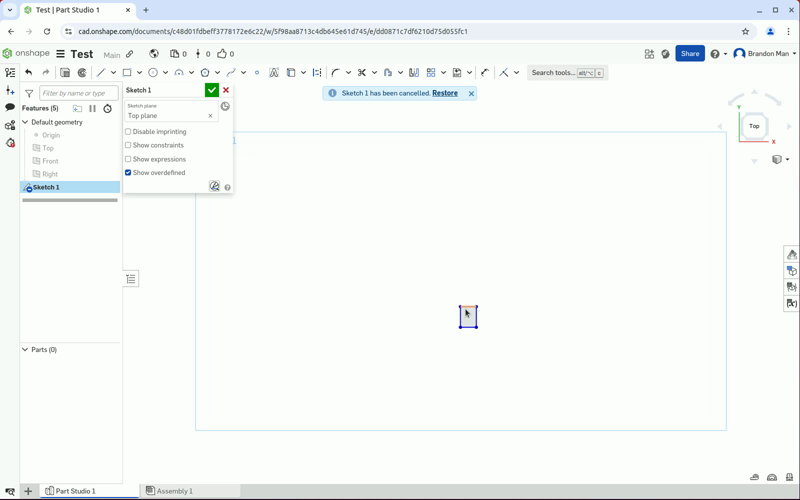
scroll(6)
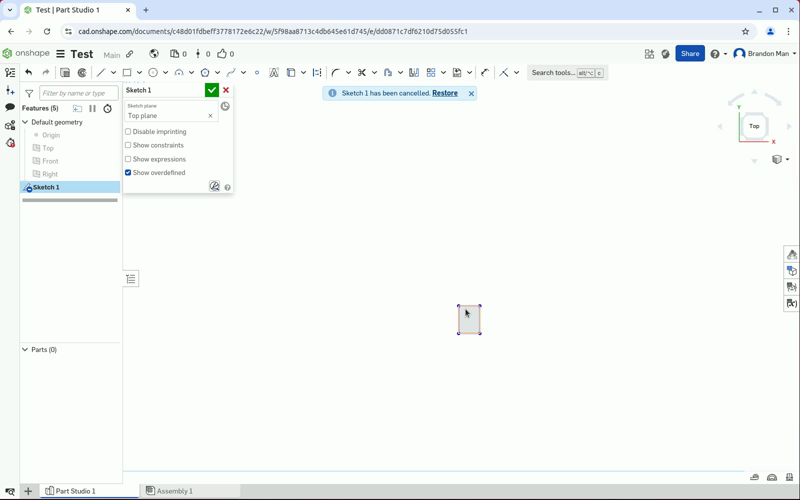
scroll(6)
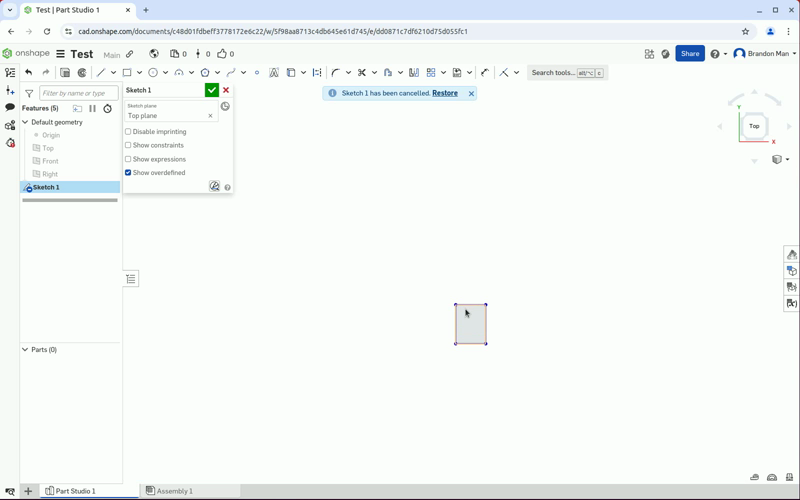
scroll(6)
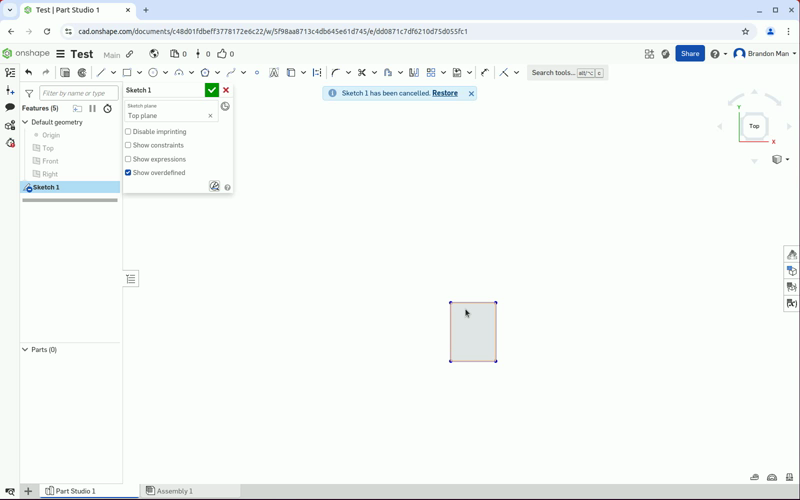
scroll(6)
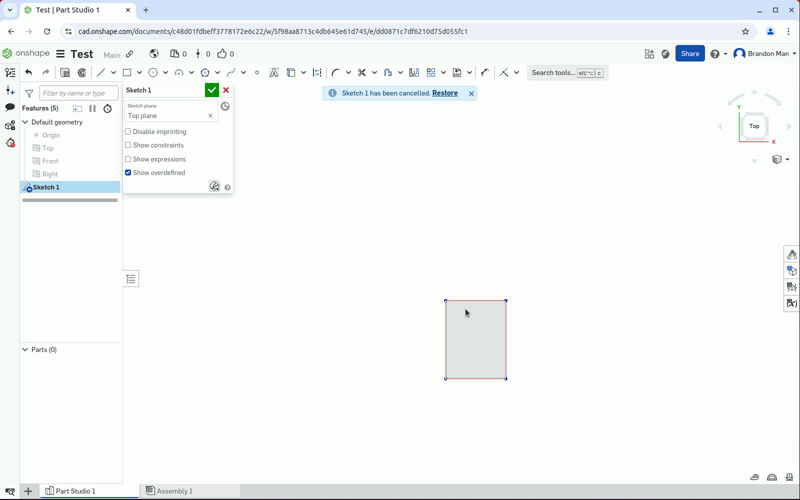
scroll(6)
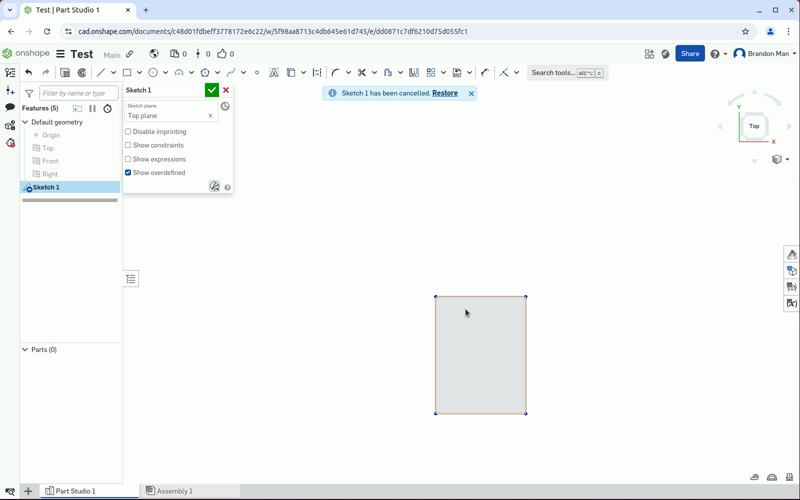
scroll(6)
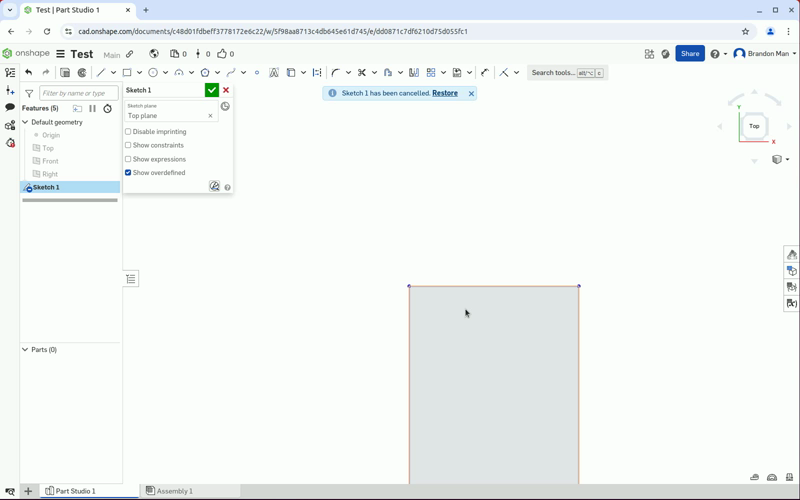
click(465, 308)
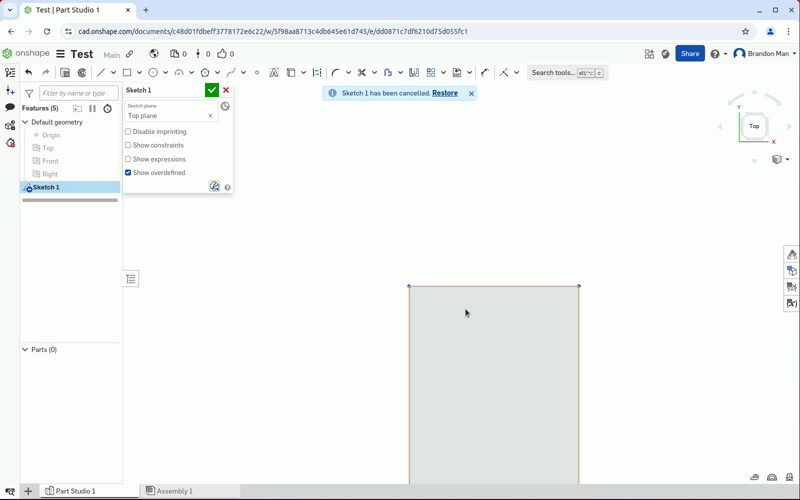
scroll(-6)
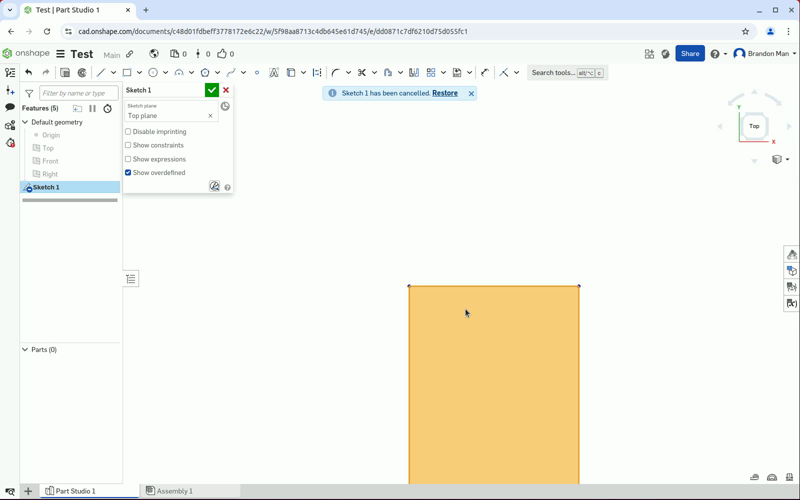
scroll(-6)
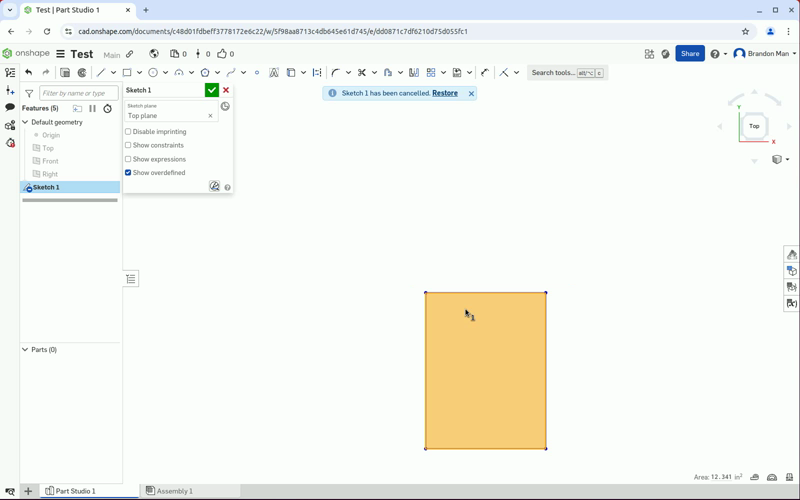
scroll(-6)
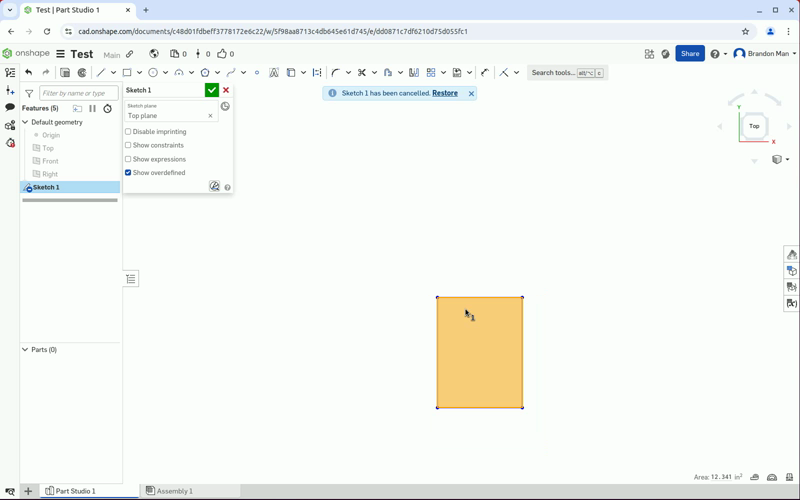
scroll(-6)
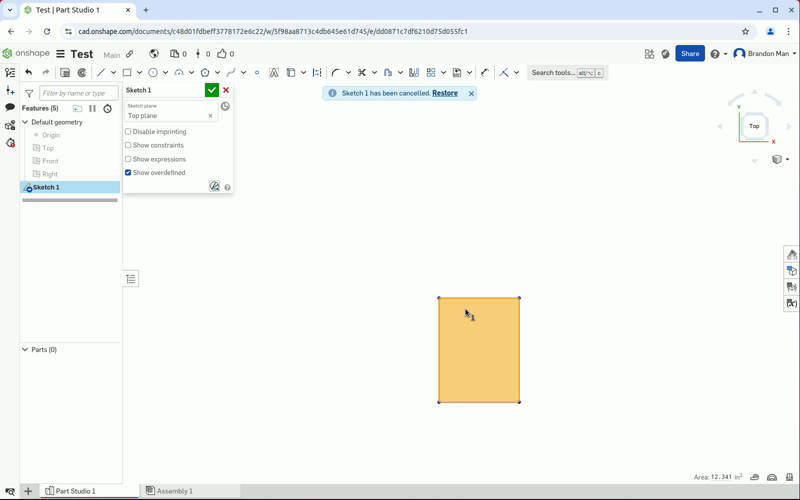
scroll(-6)
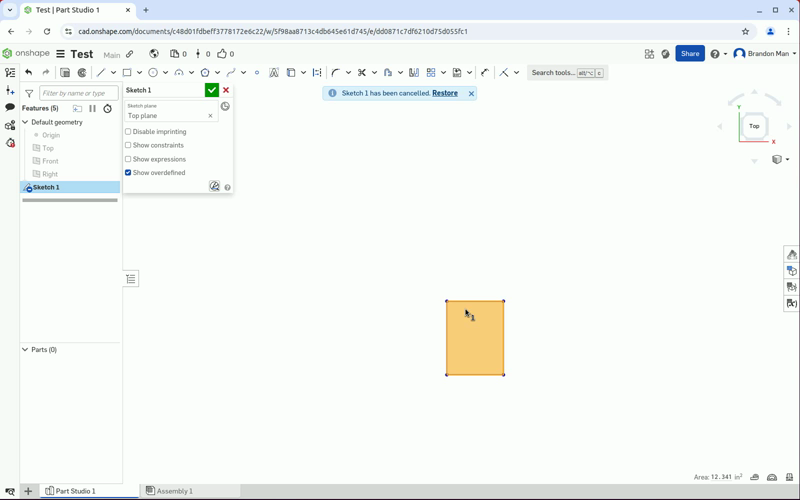
scroll(-6)
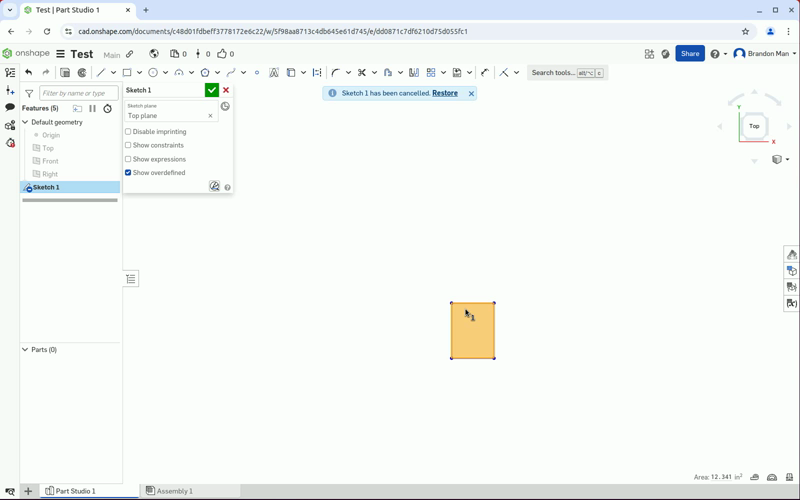
scroll(-6)
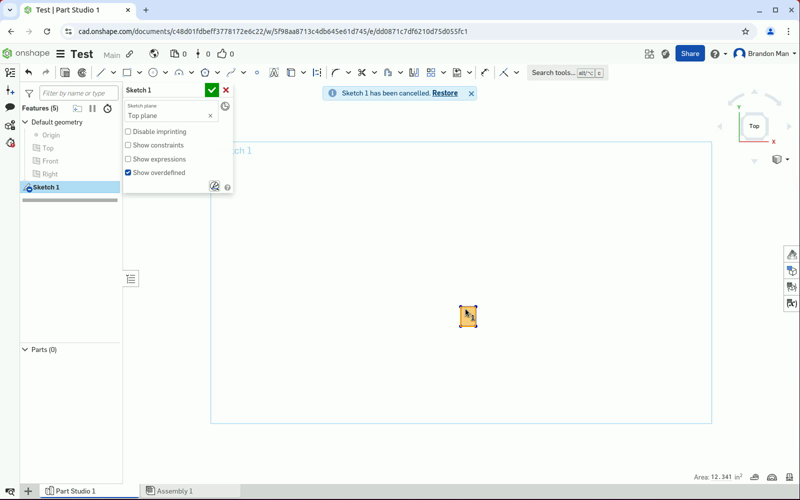
mouse_move(73, 352)
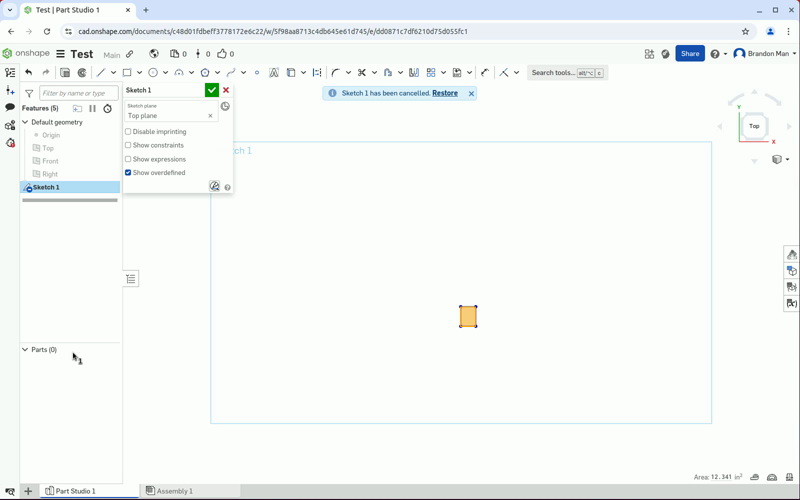
key(shift+y)
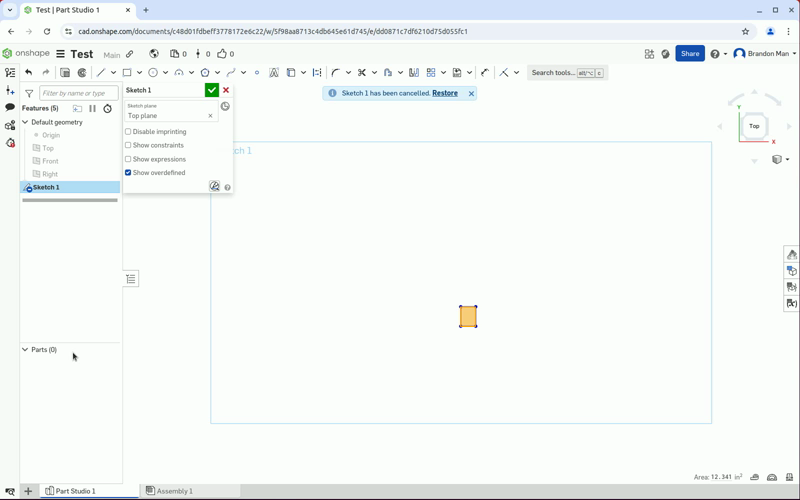
key(shift+e)
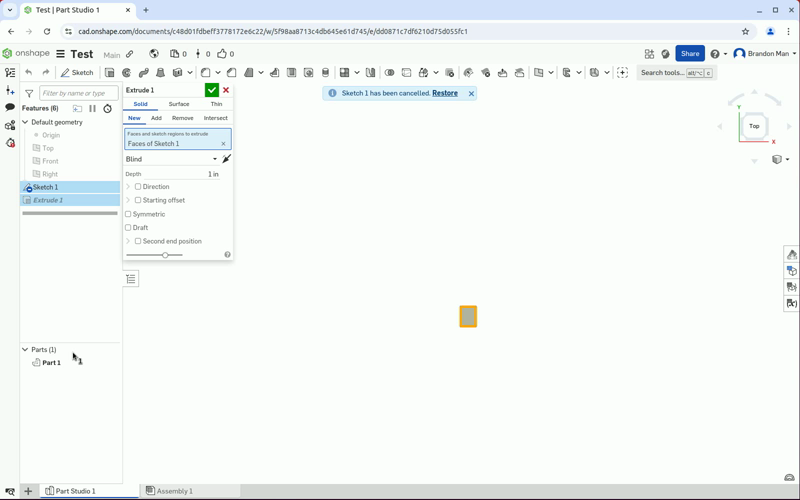
mouse_move(143, 106)
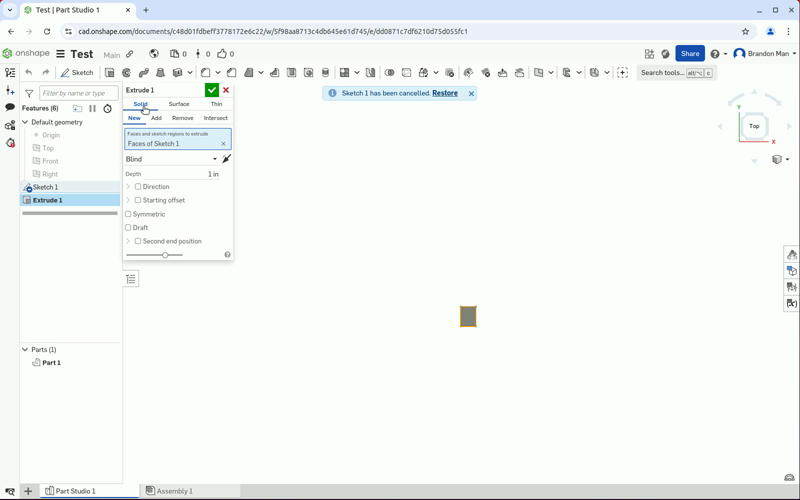
click(143, 106)
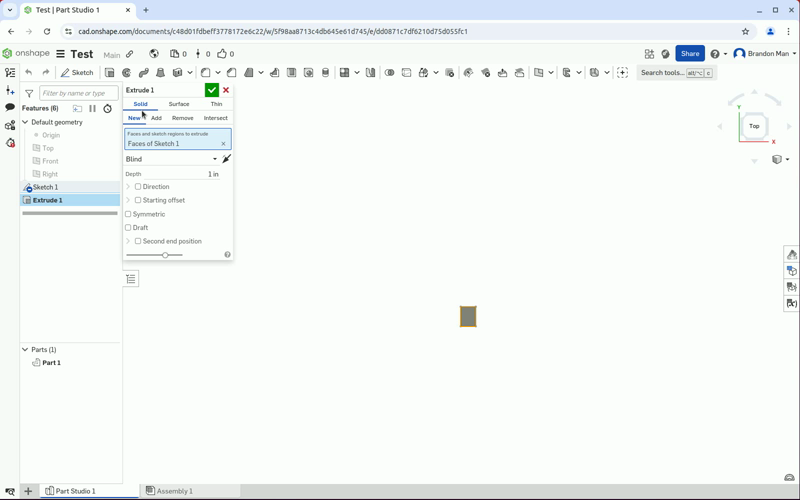
mouse_move(137, 120)
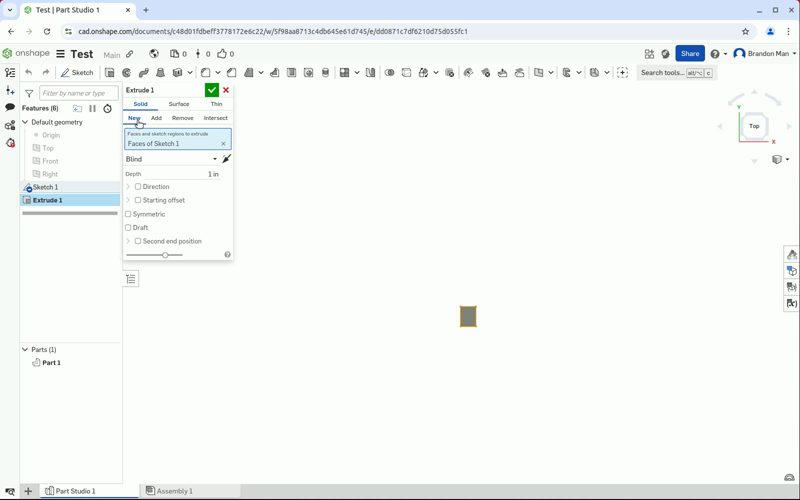
click(137, 120)
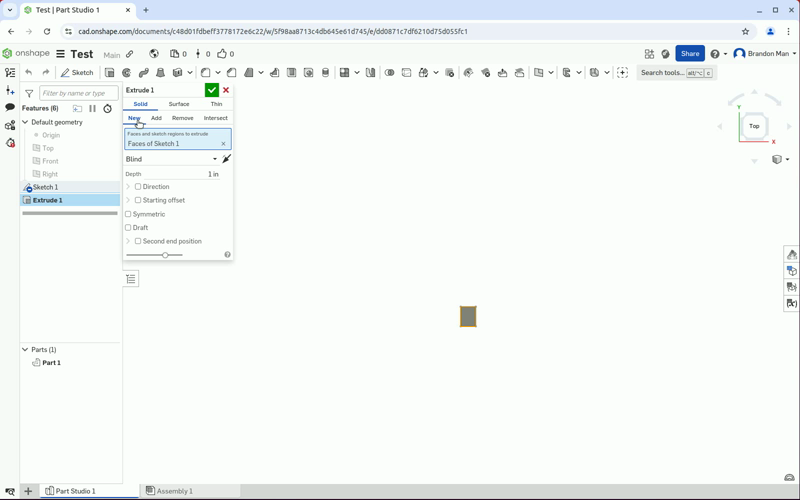
key(tab, 4)
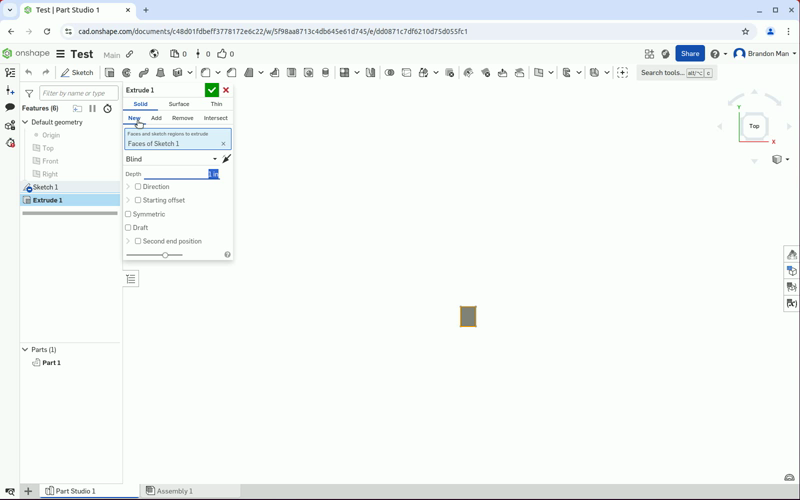
text(4.814)
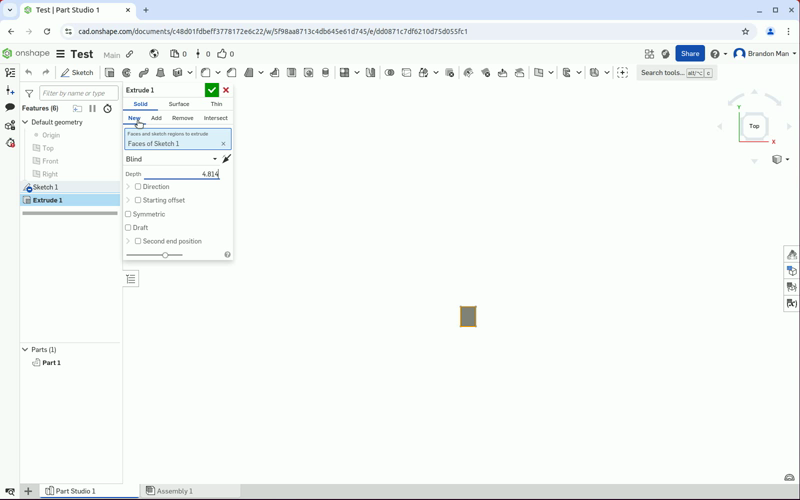
key(enter)
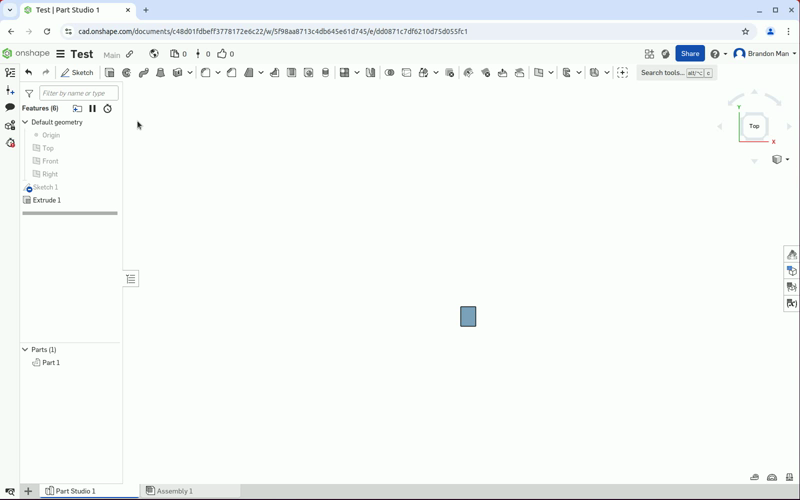
key(shift+h)
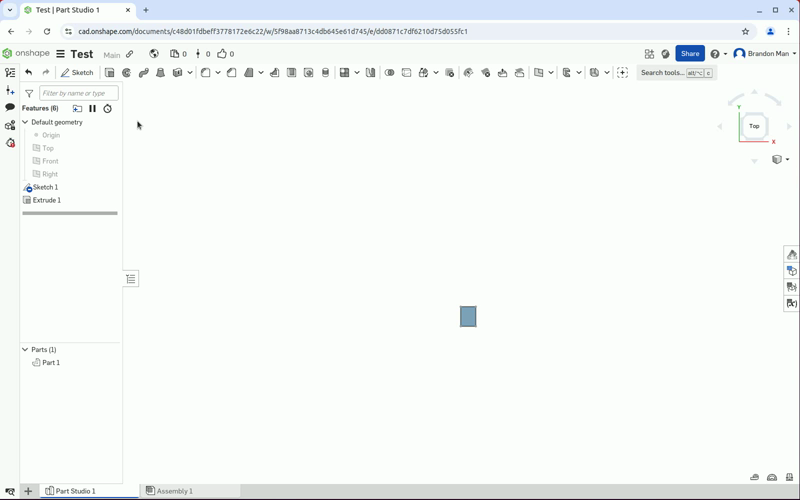
key(shift+h)
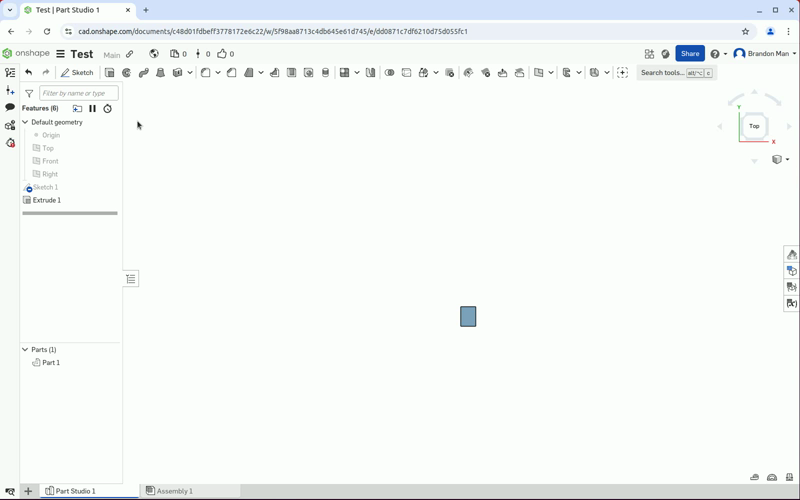
mouse_move(73, 189)
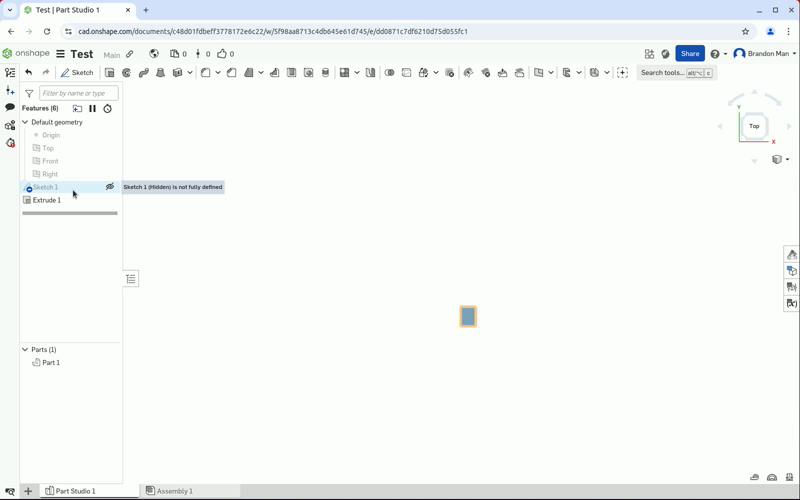
click(73, 189)
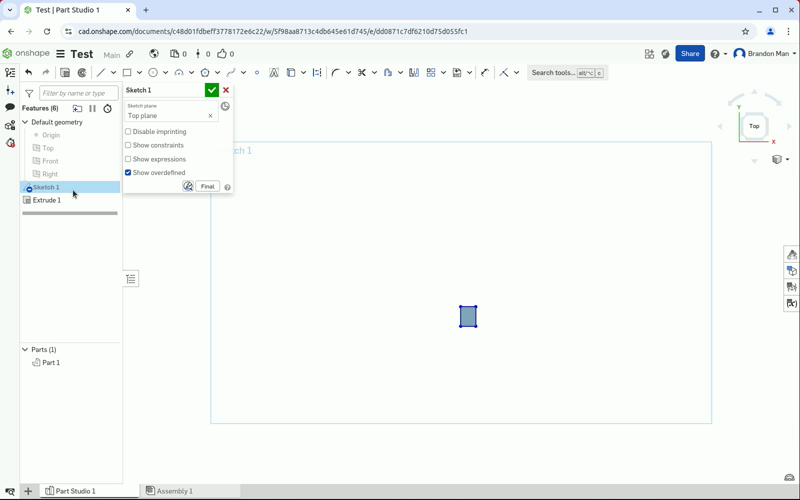
mouse_move(229, 92)
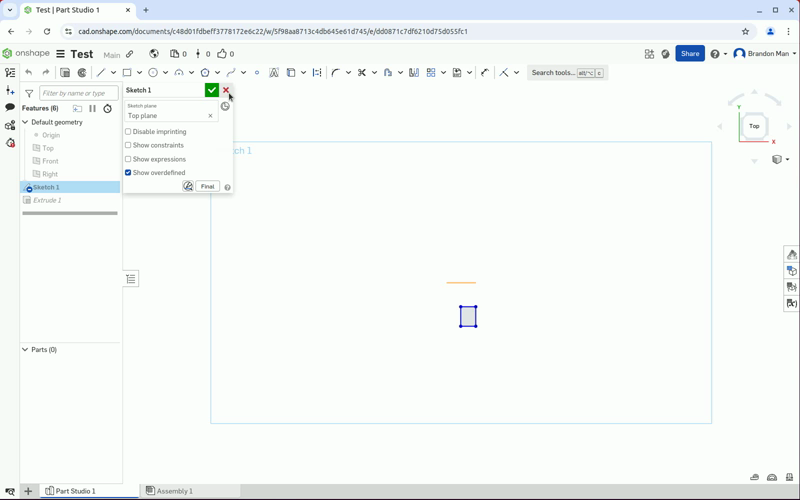
click(229, 92)
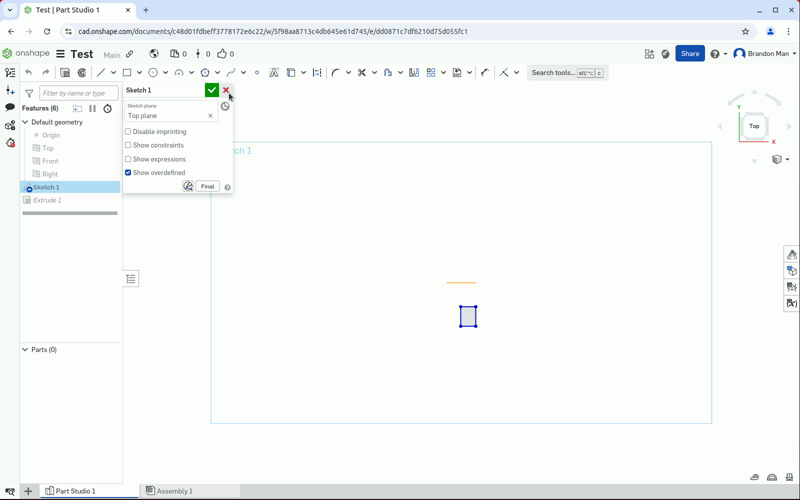
key(shift+s)
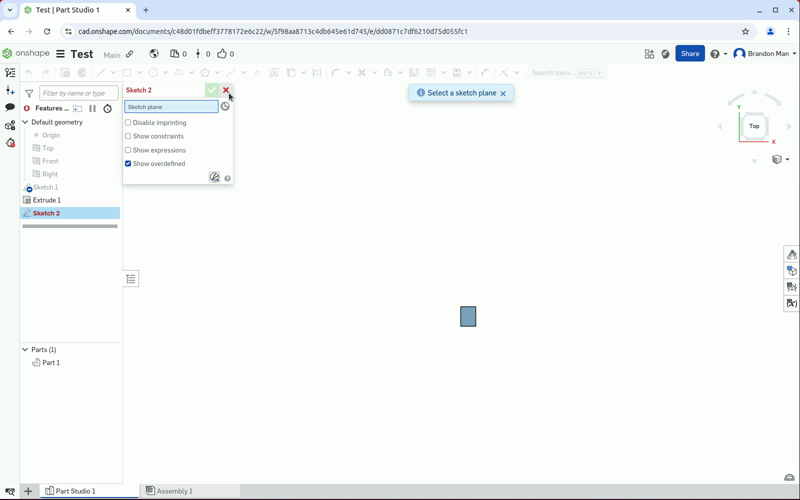
mouse_move(73, 150)
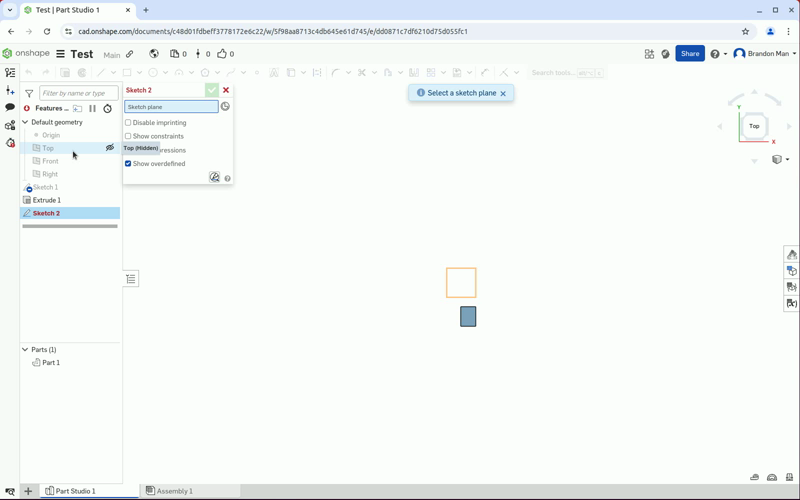
click(73, 150)
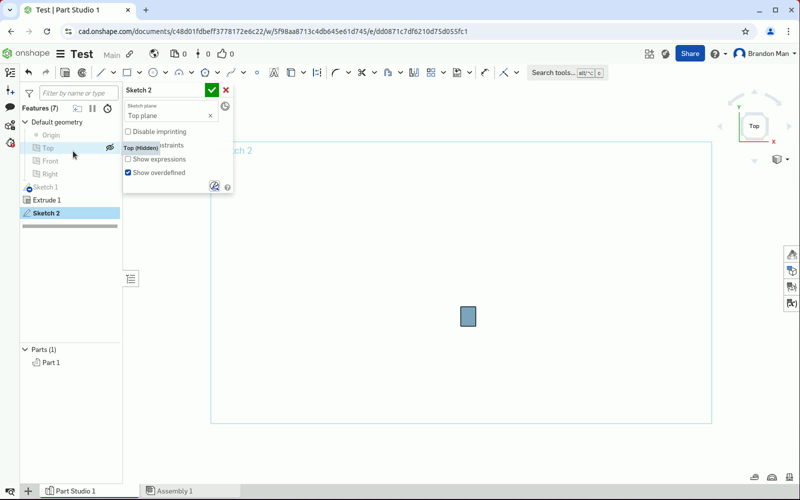
mouse_move(73, 352)
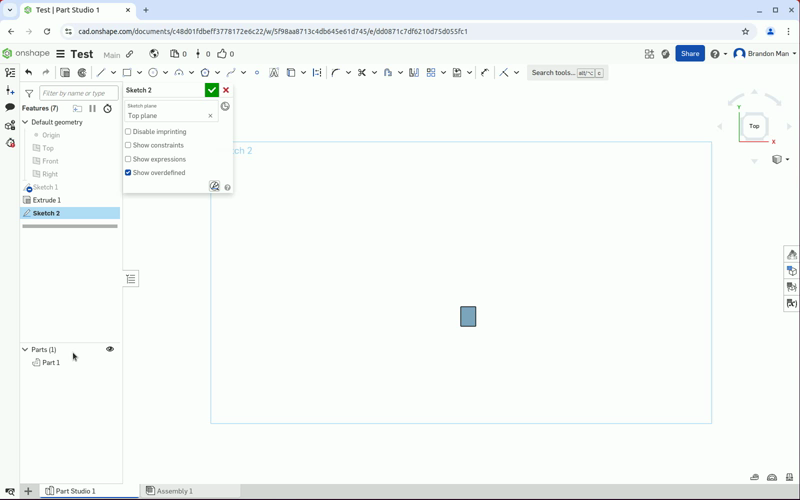
key(y)
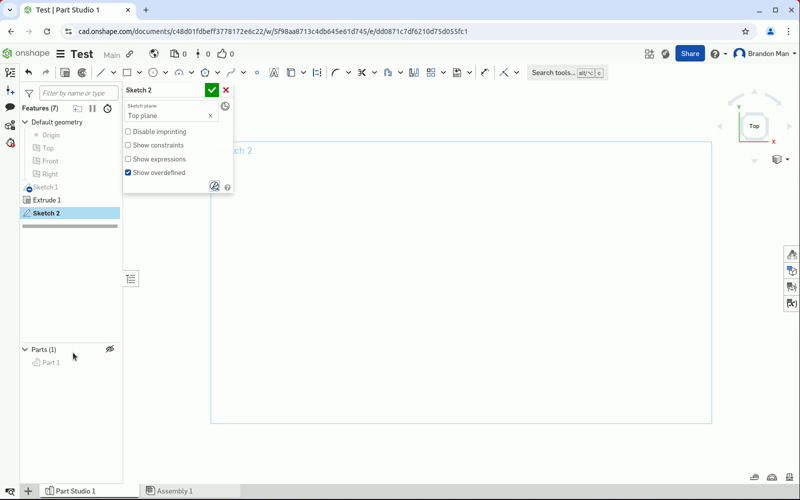
key(l)
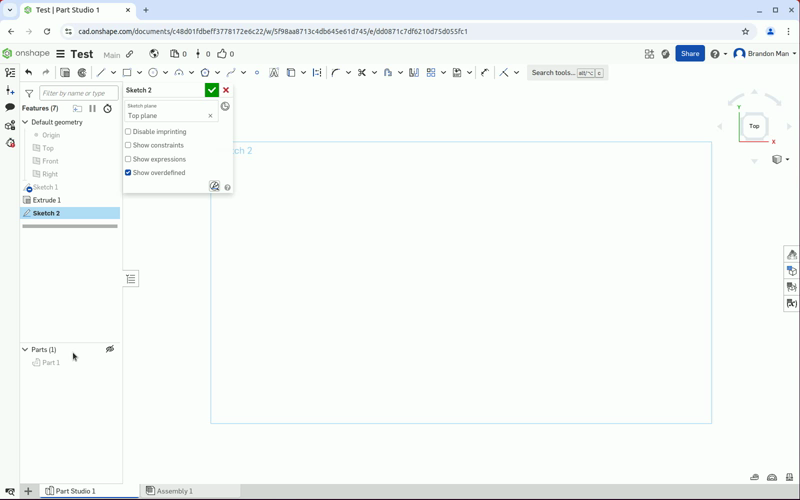
key_down(shift)
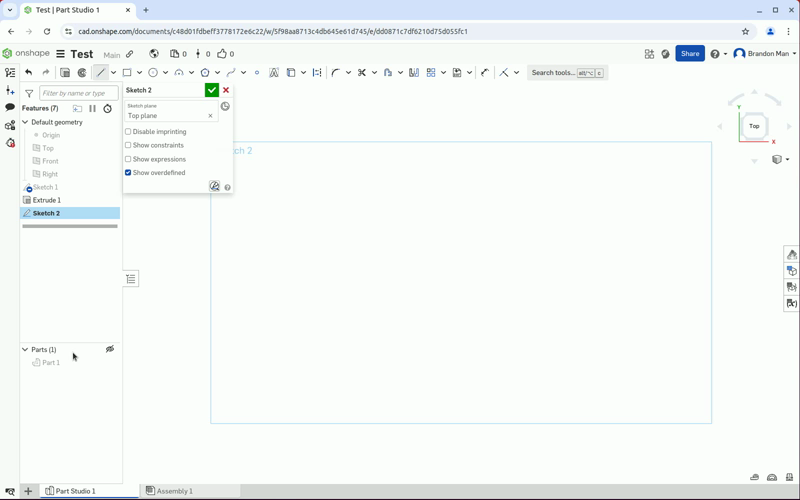
mouse_move(545, 322)
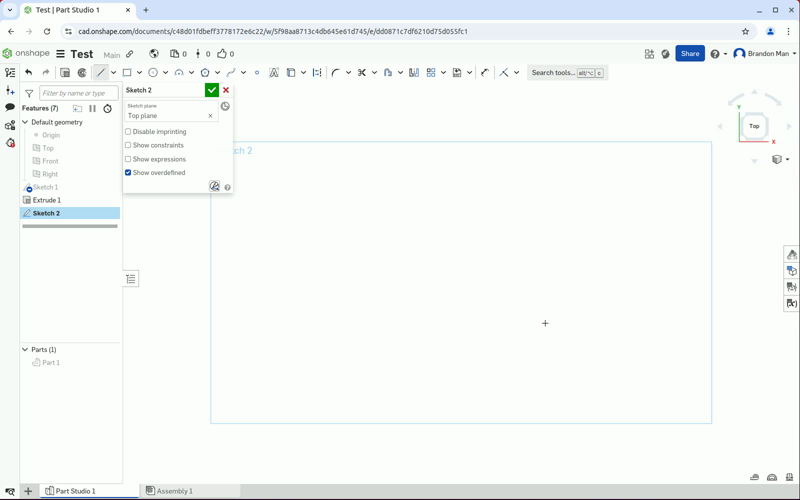
click(545, 322)
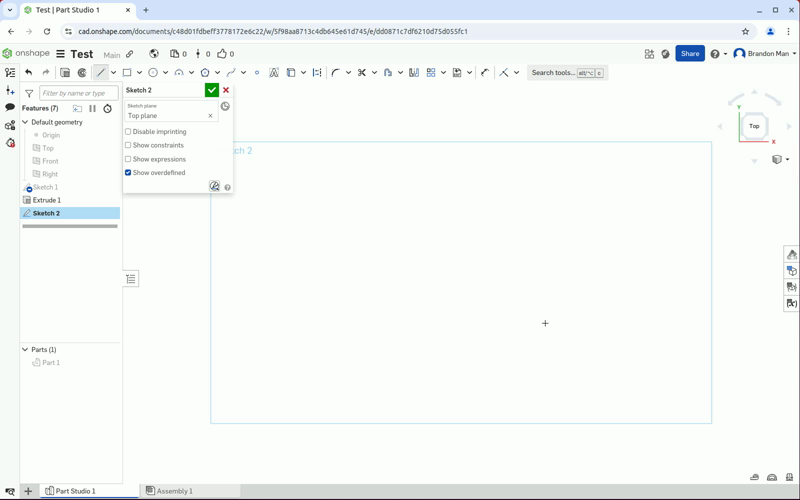
key_up(shift)
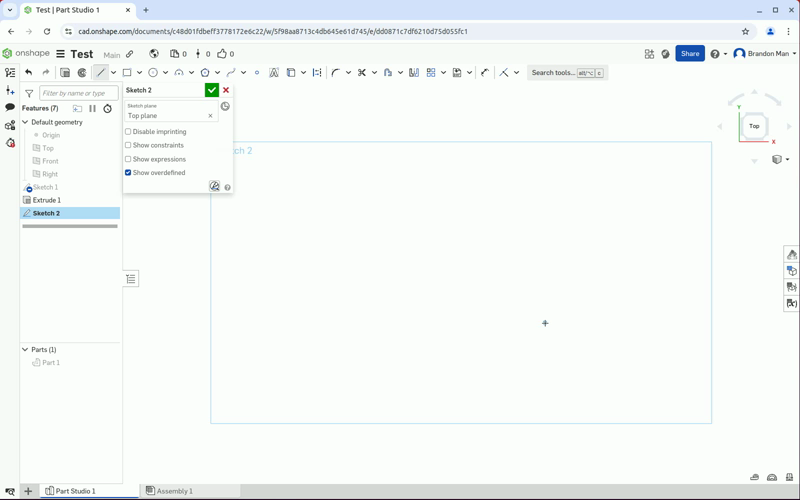
key_down(shift)
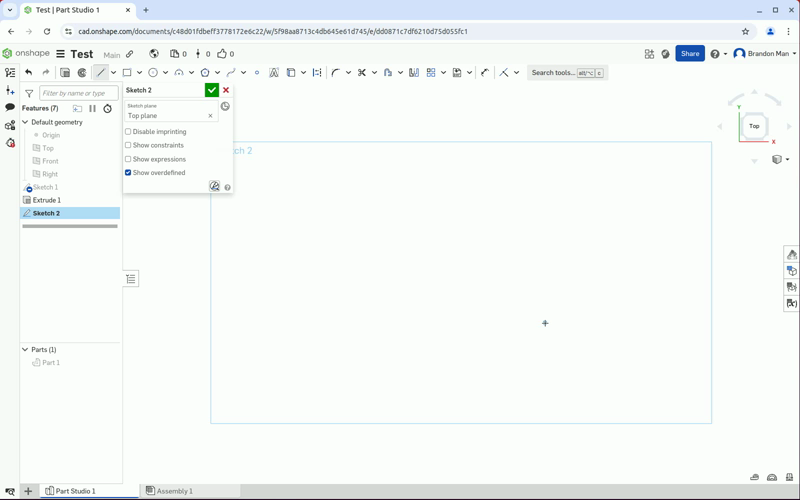
mouse_move(575, 322)
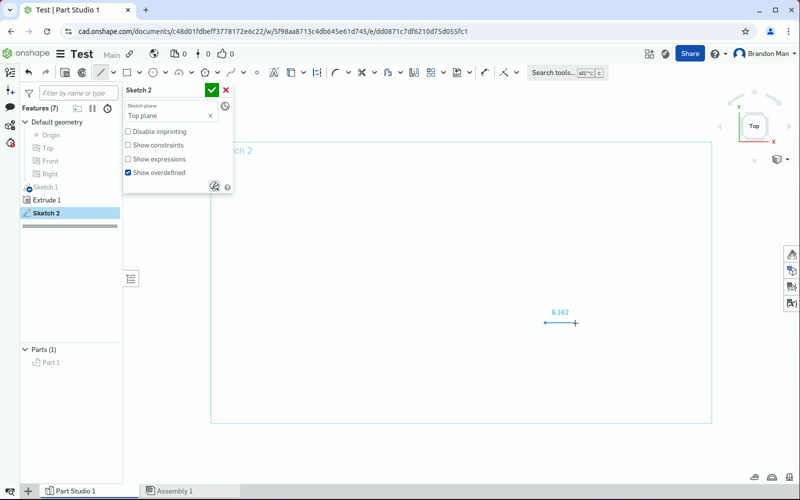
mouse_move(573, 322)
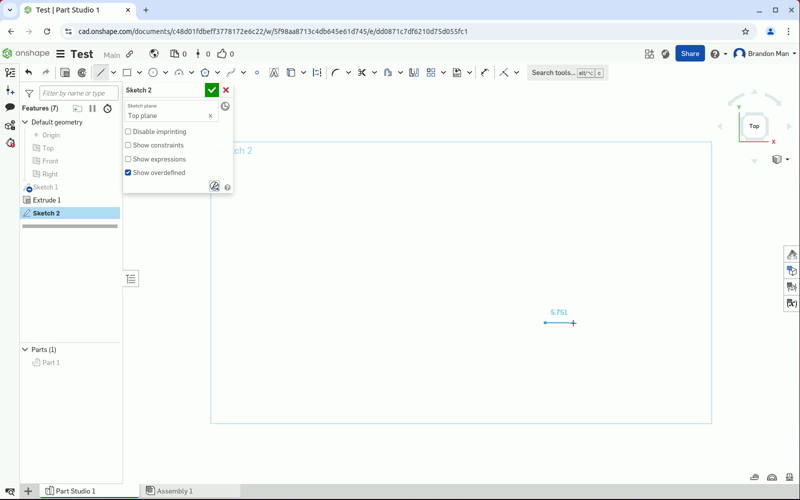
click(573, 322)
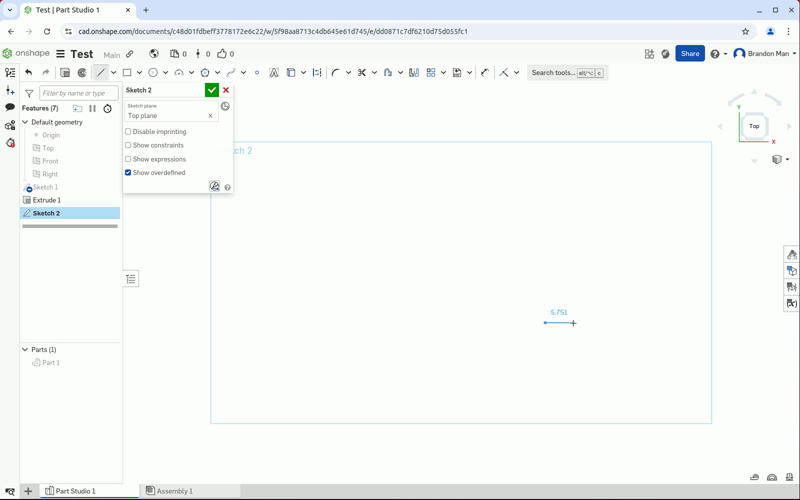
key_up(shift)
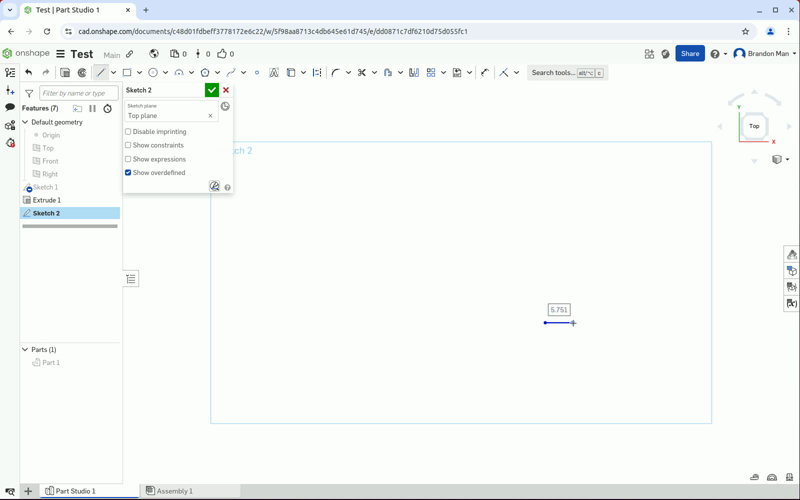
key_down(shift)
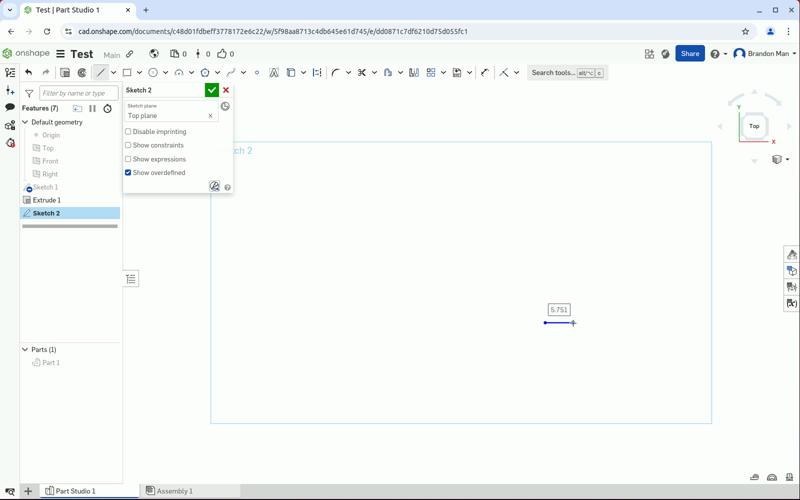
mouse_move(589, 322)
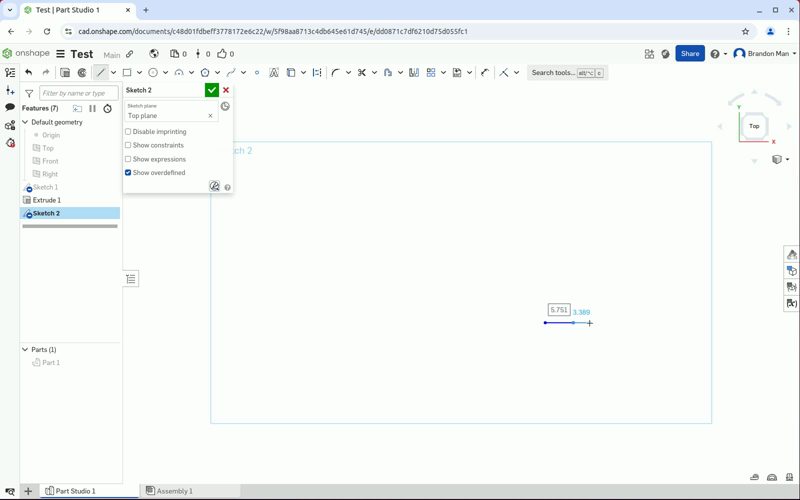
mouse_move(573, 282)
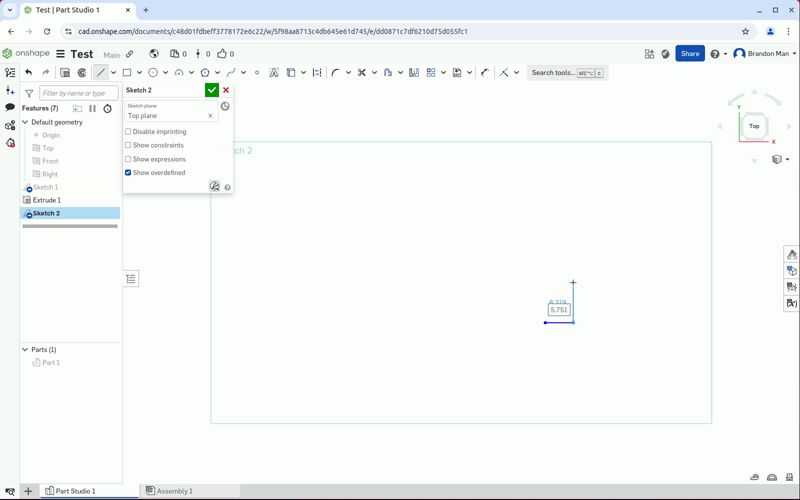
click(573, 282)
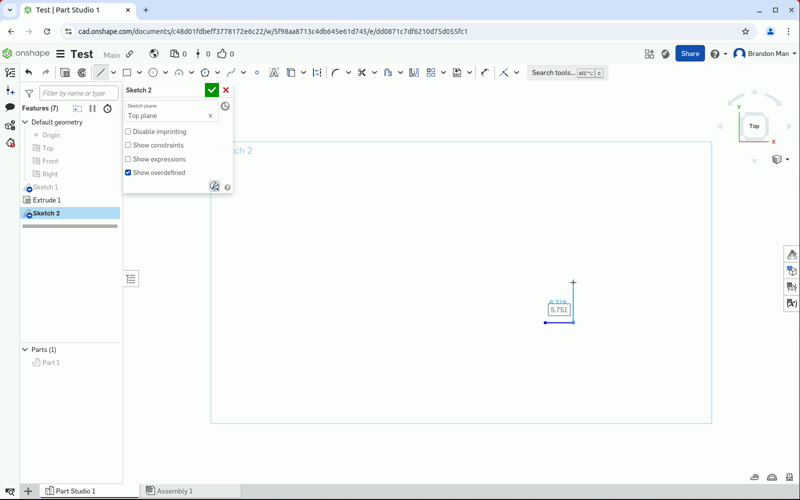
key_up(shift)
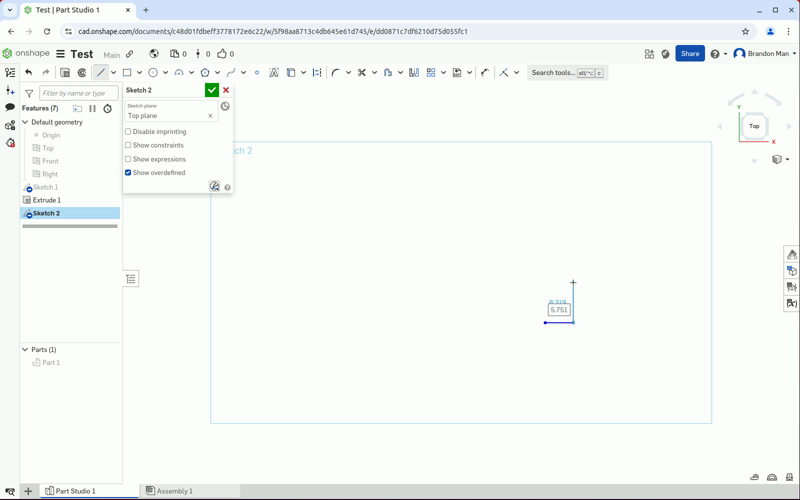
key_down(shift)
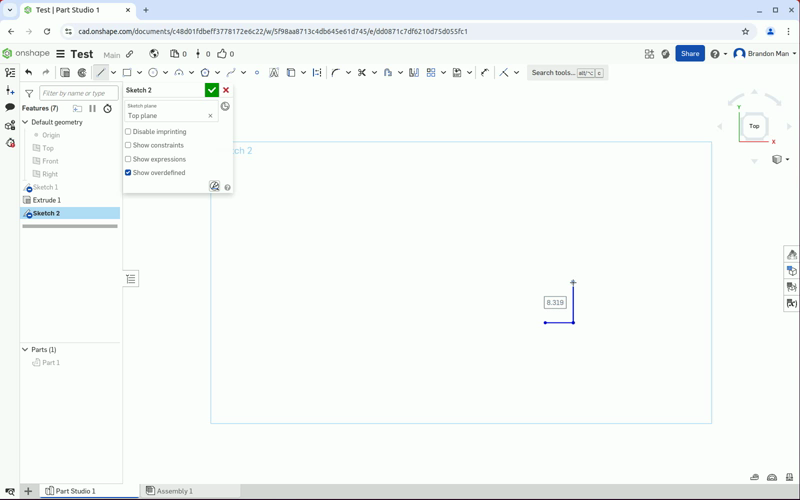
mouse_move(589, 282)
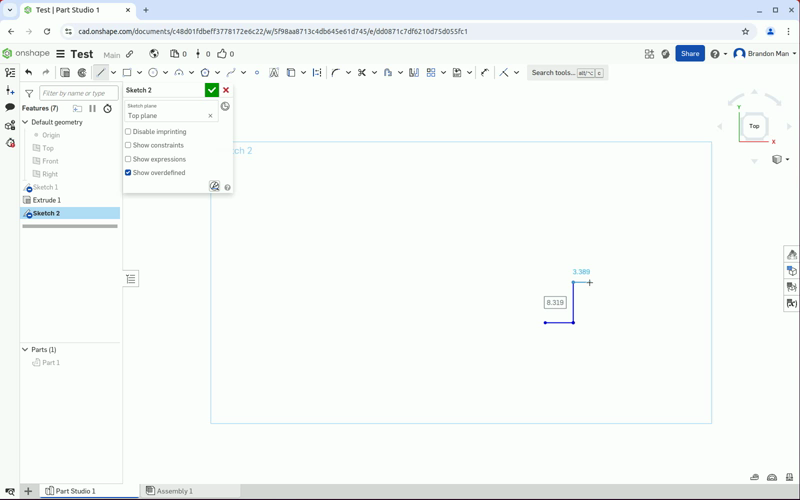
mouse_move(545, 282)
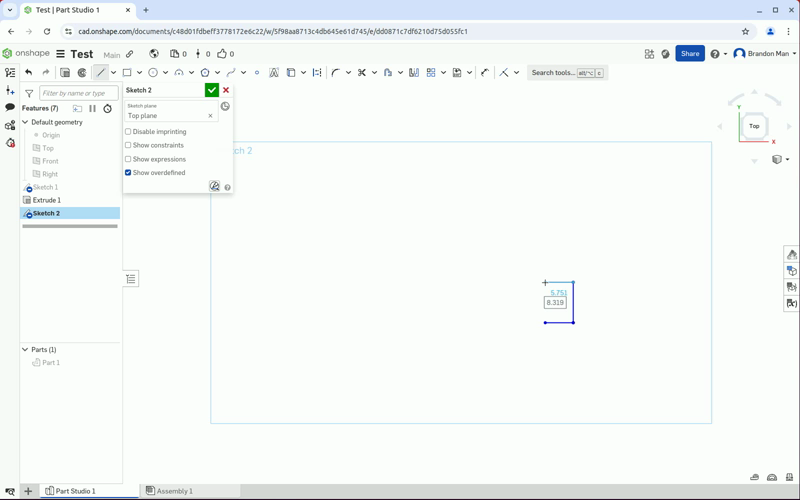
click(545, 282)
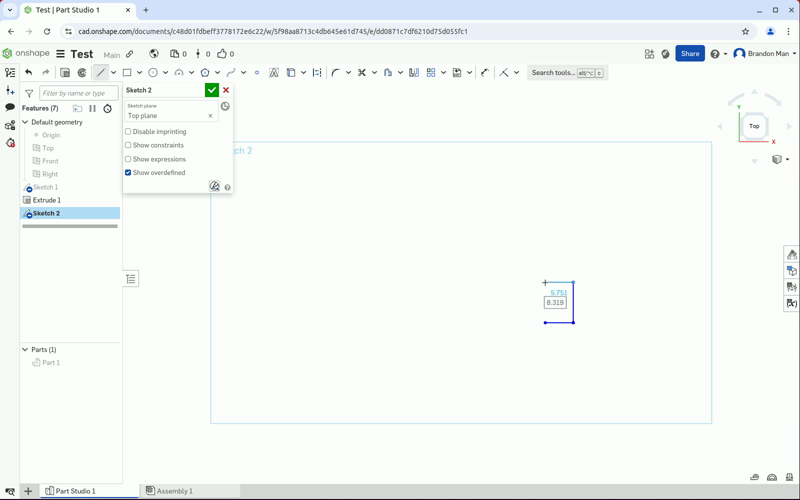
key_up(shift)
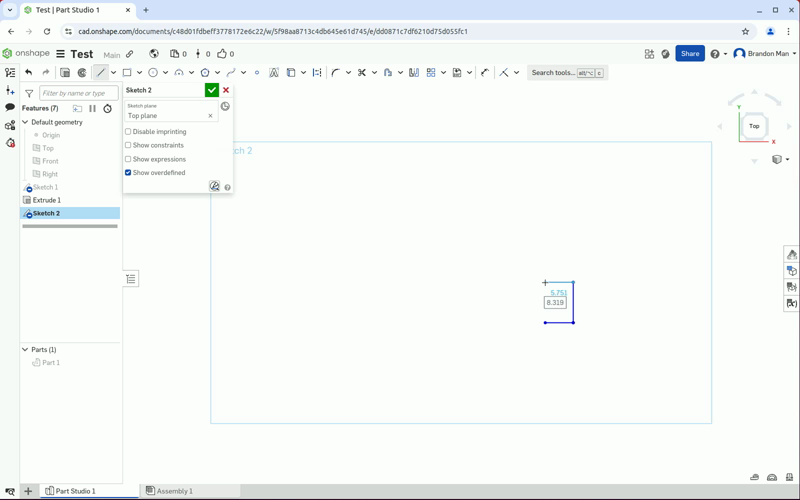
key_down(shift)
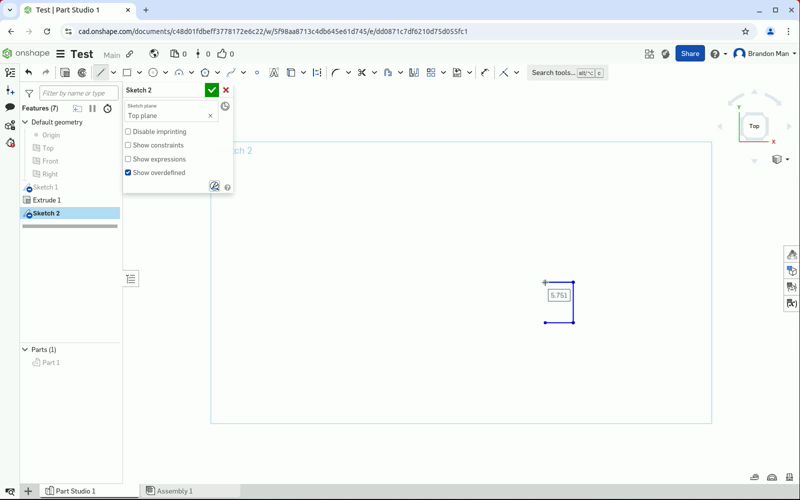
mouse_move(575, 282)
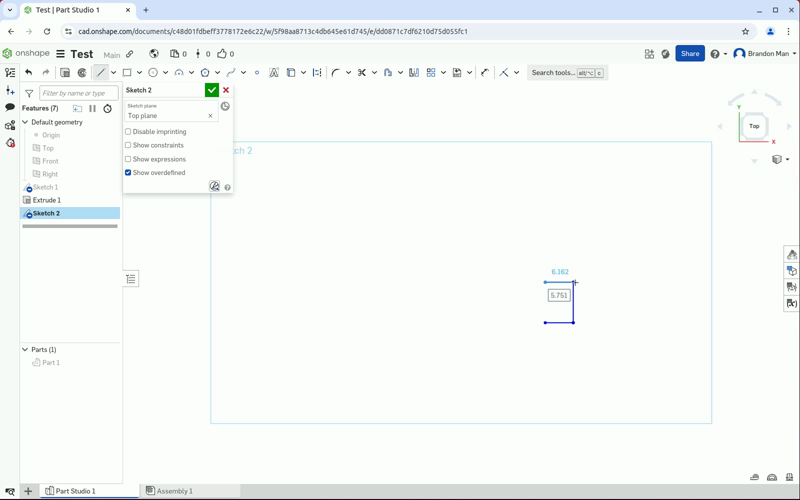
mouse_move(545, 301)
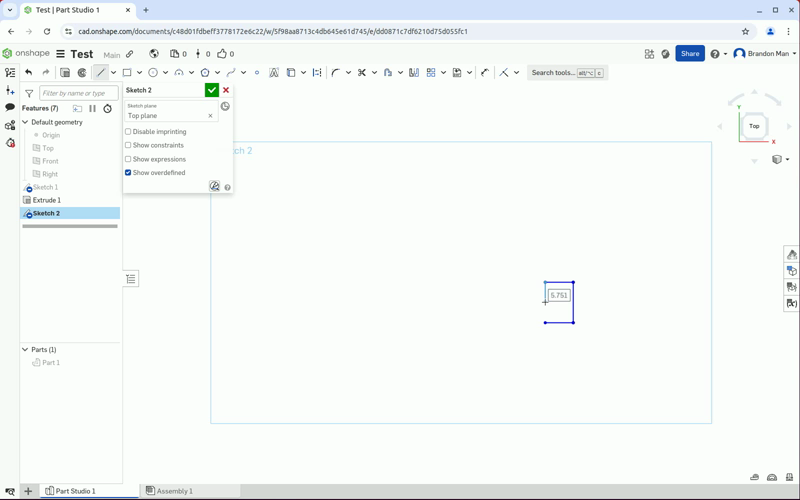
click(545, 301)
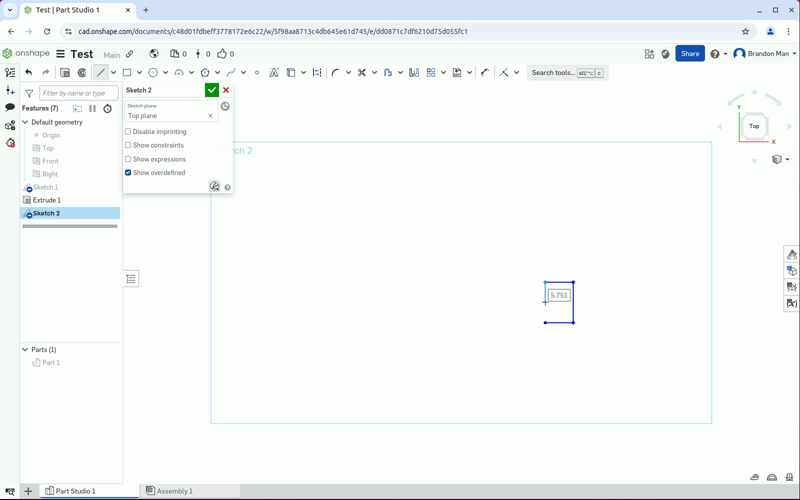
key_up(shift)
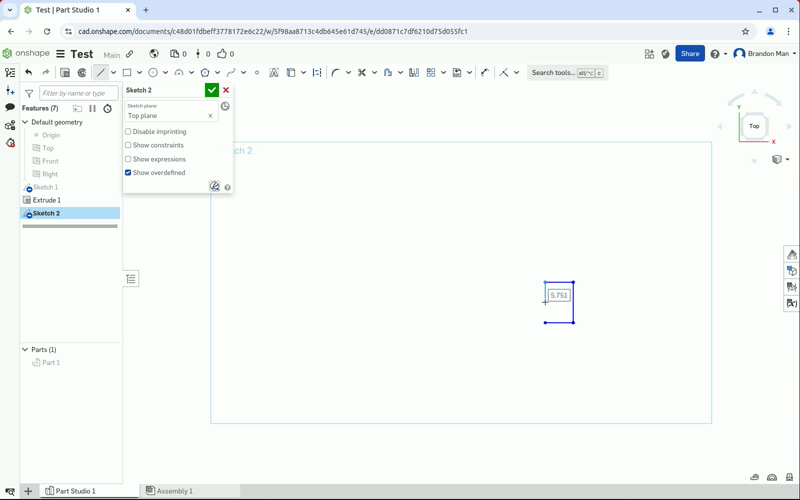
key_down(shift)
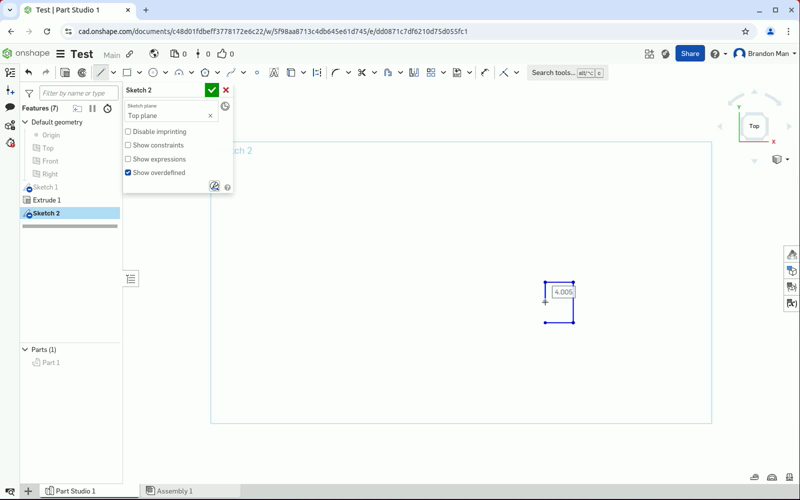
mouse_move(575, 301)
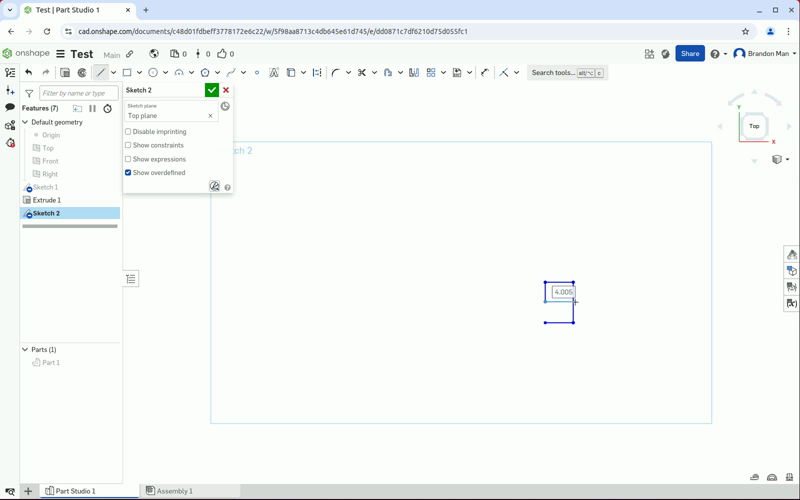
mouse_move(545, 308)
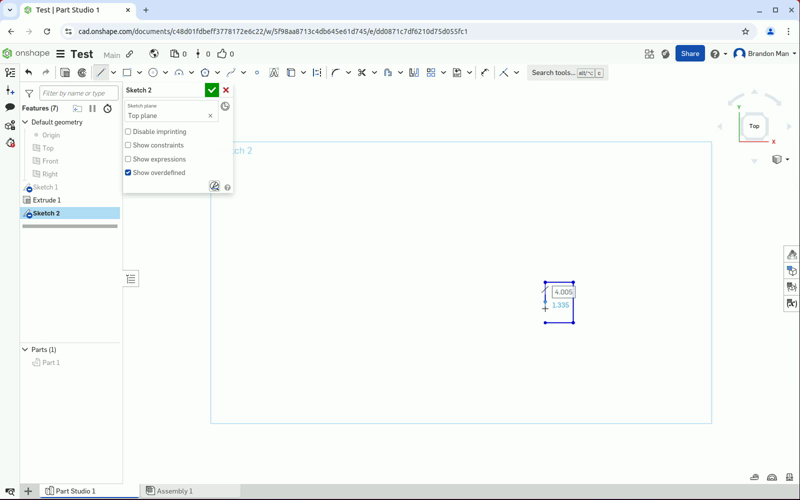
scroll(6)
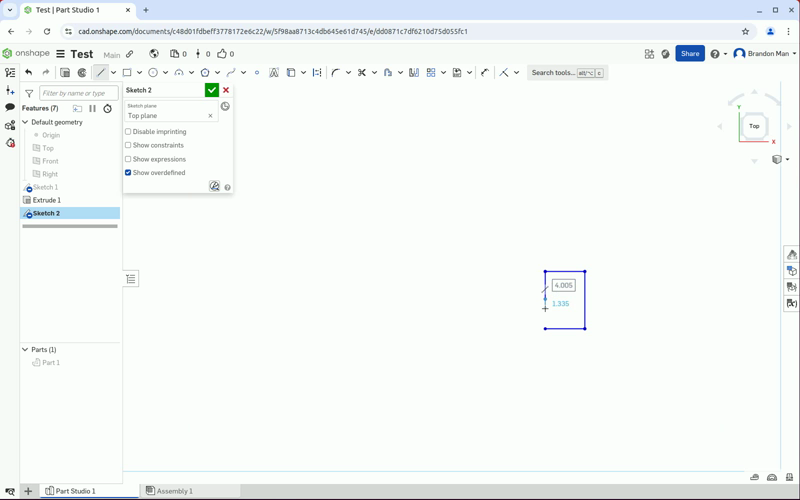
scroll(6)
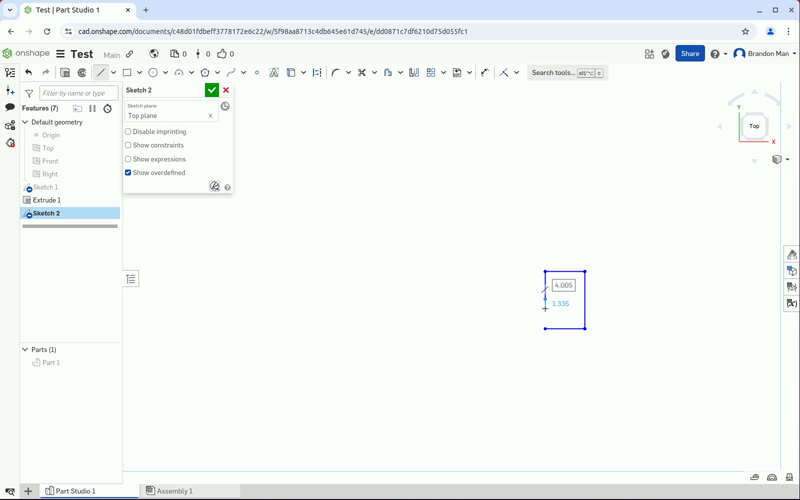
scroll(6)
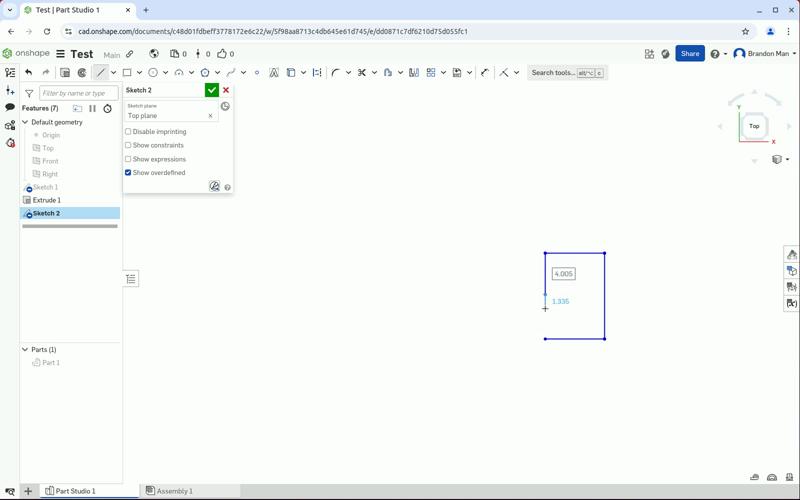
scroll(6)
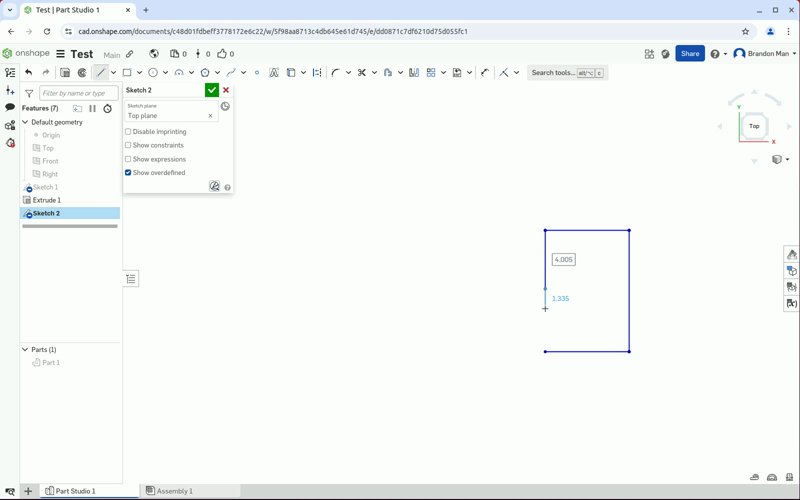
scroll(6)
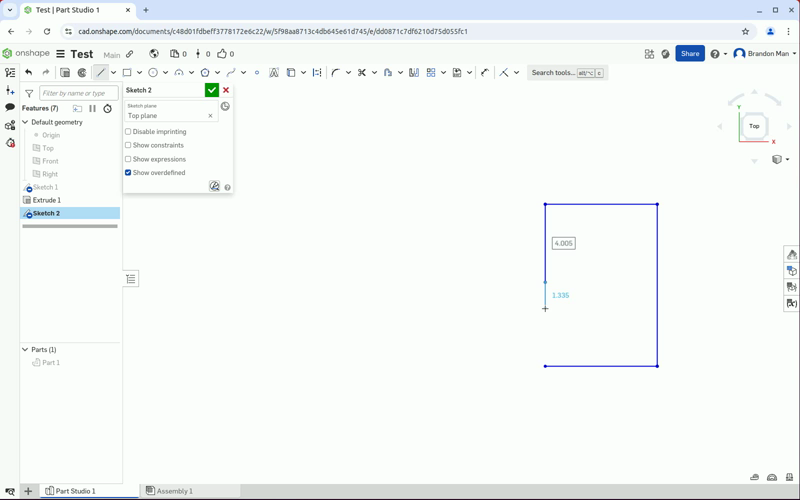
scroll(6)
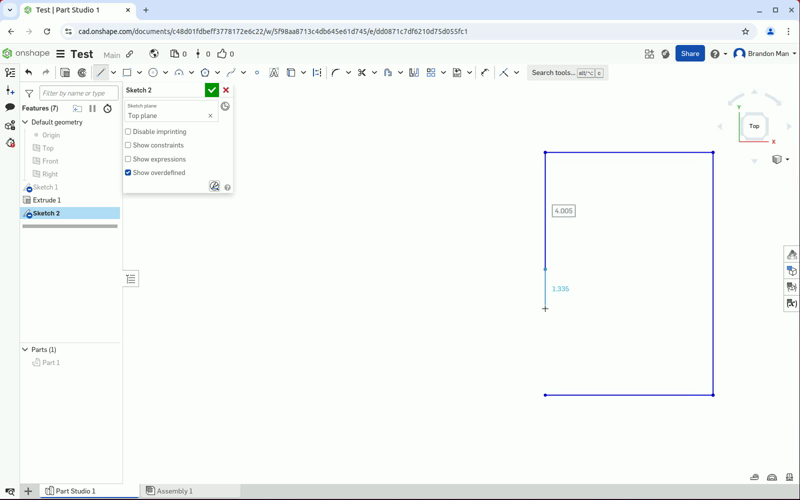
scroll(6)
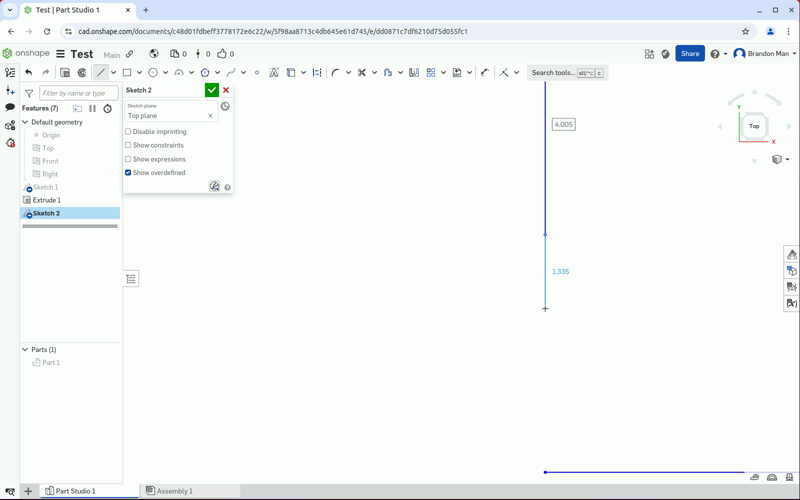
click(545, 308)
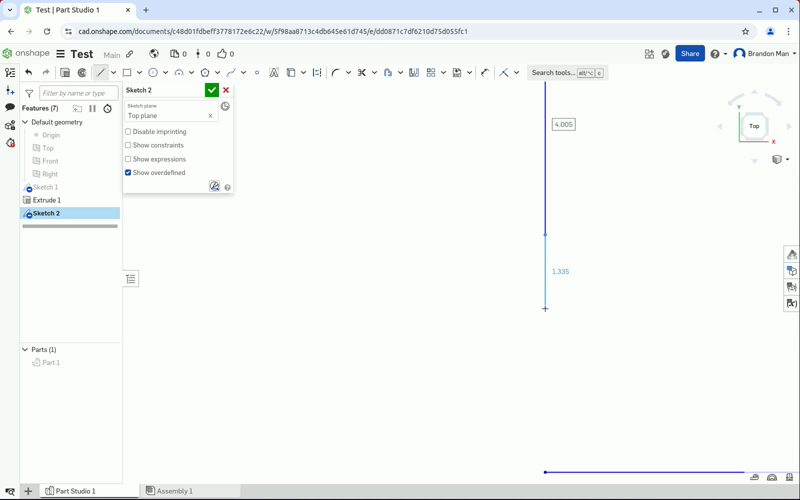
scroll(-6)
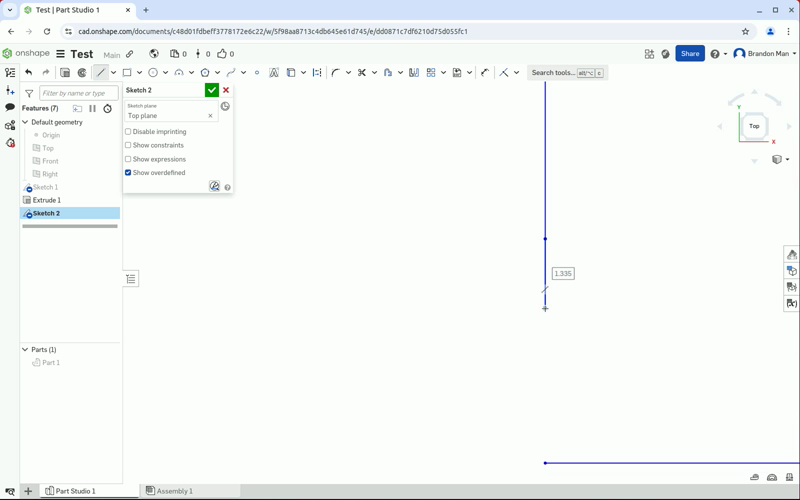
scroll(-6)
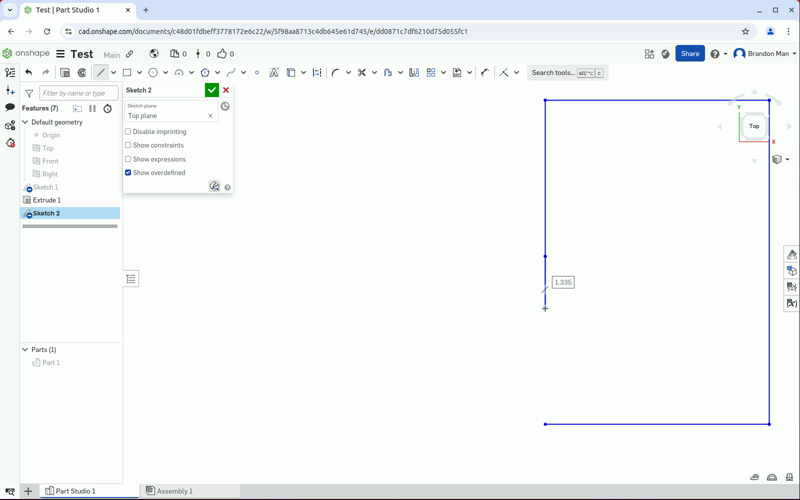
scroll(-6)
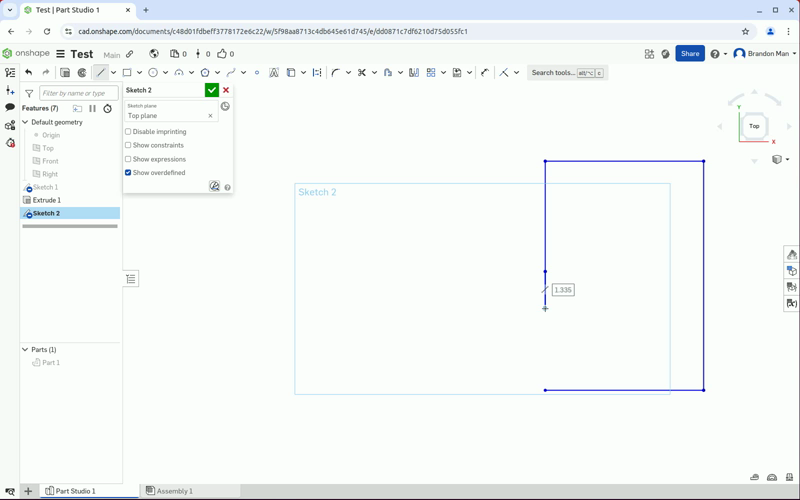
scroll(-6)
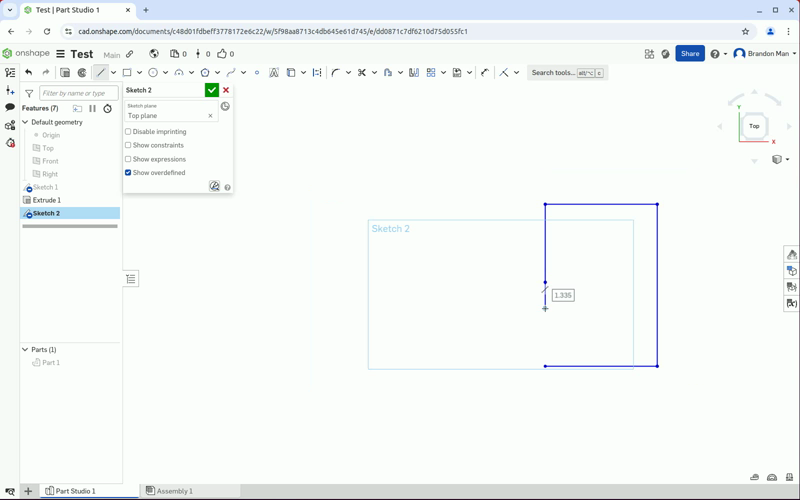
scroll(-6)
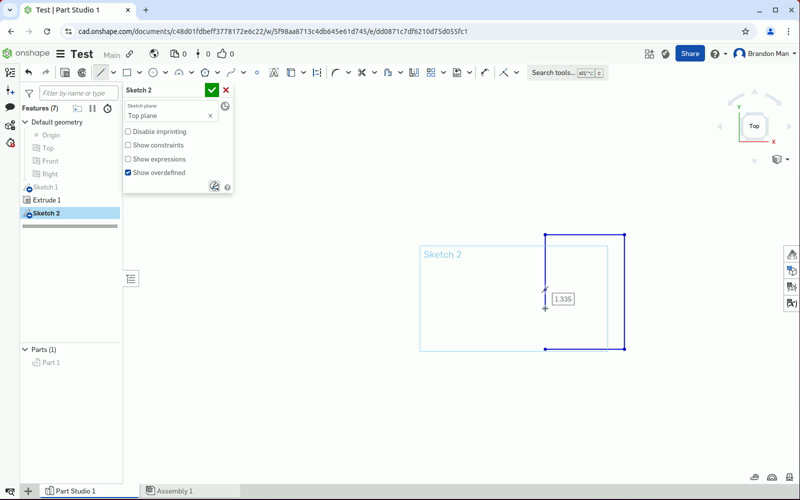
scroll(-6)
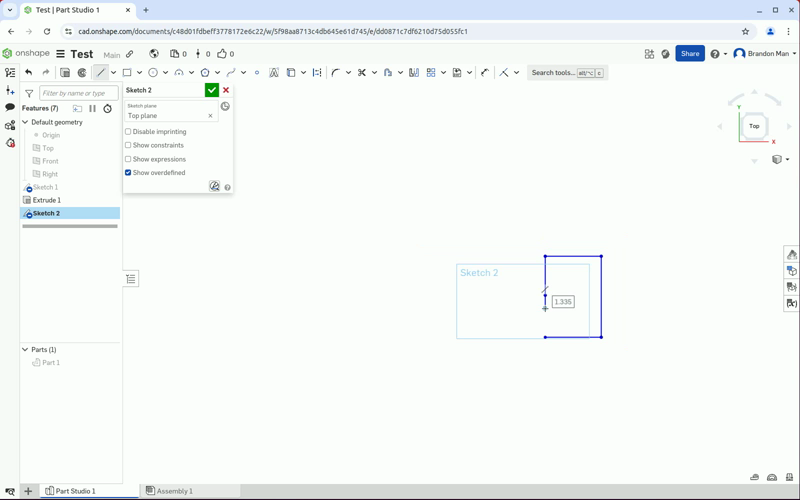
scroll(-6)
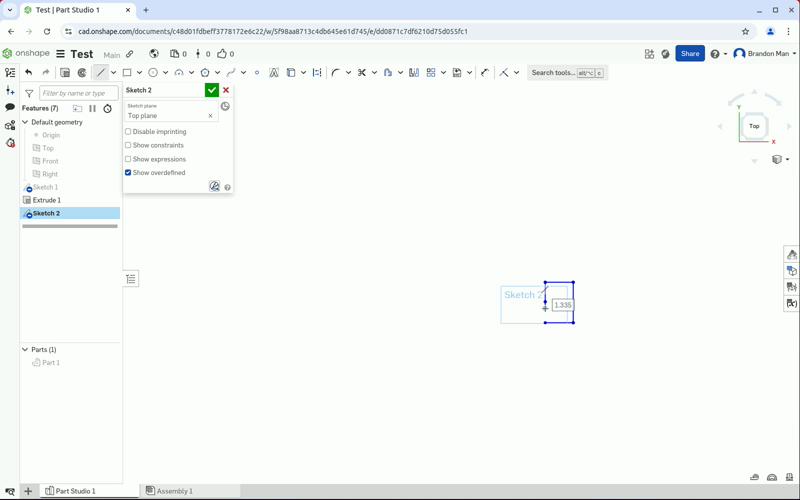
key_up(shift)
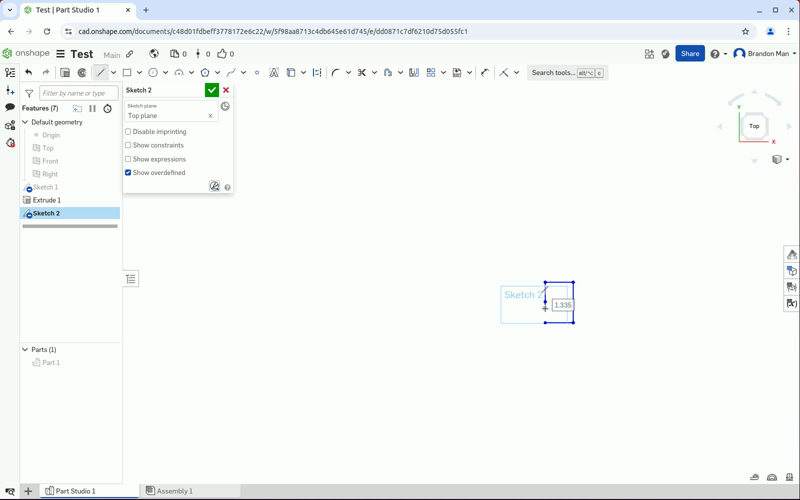
mouse_move(575, 308)
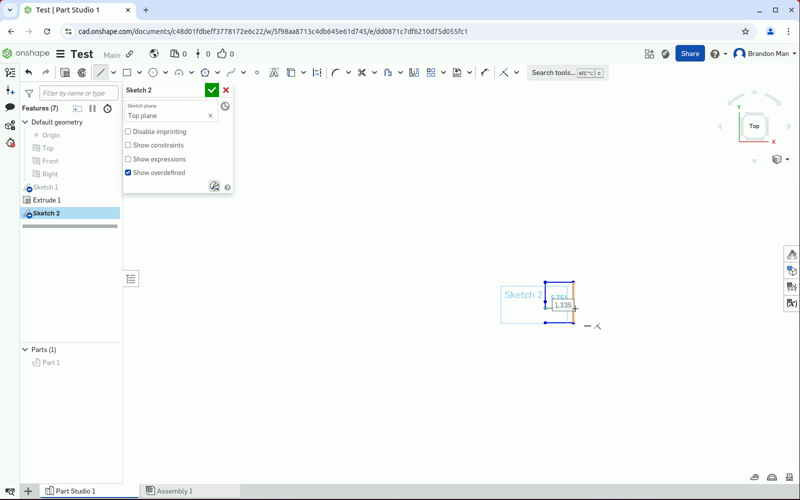
key_down(shift)
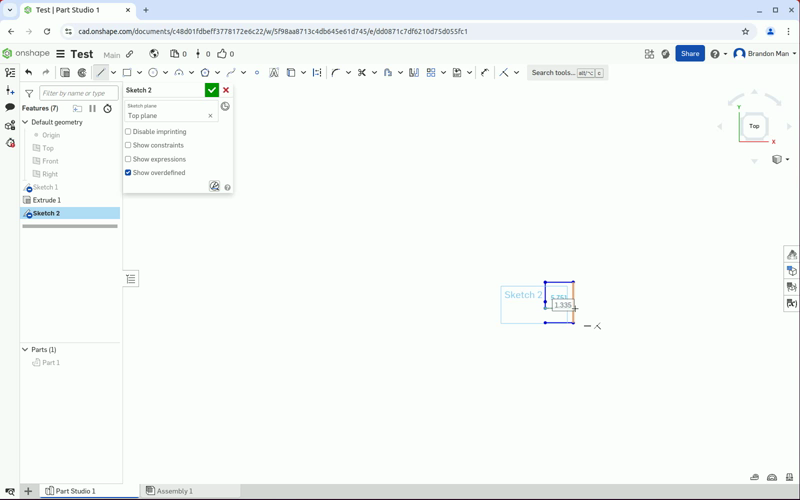
mouse_move(545, 322)
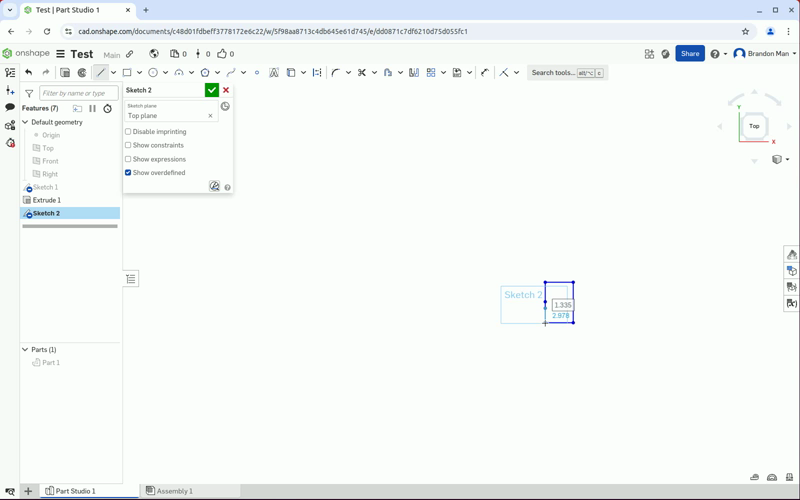
key_up(shift)
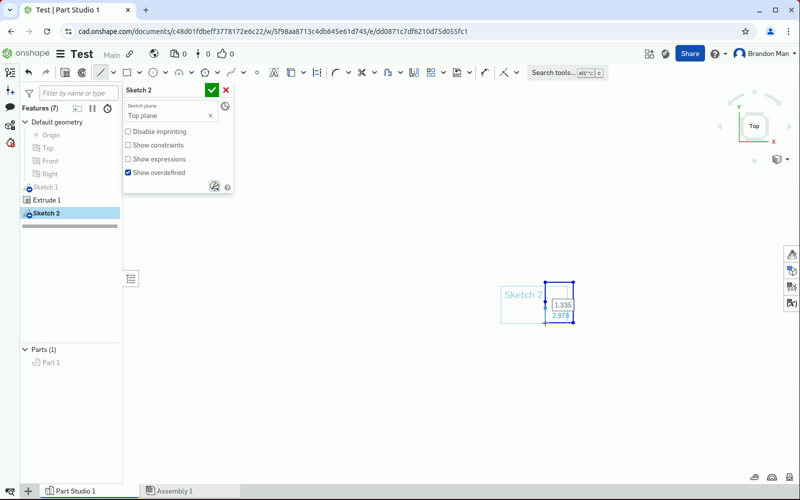
click(545, 322)
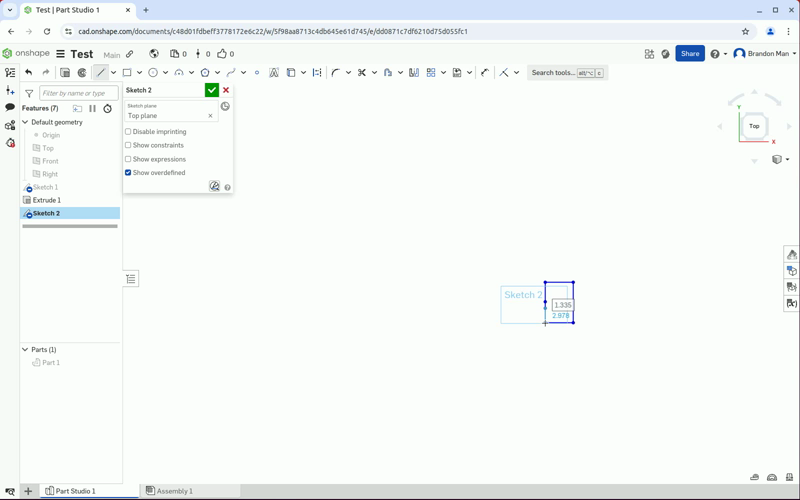
key(esc)
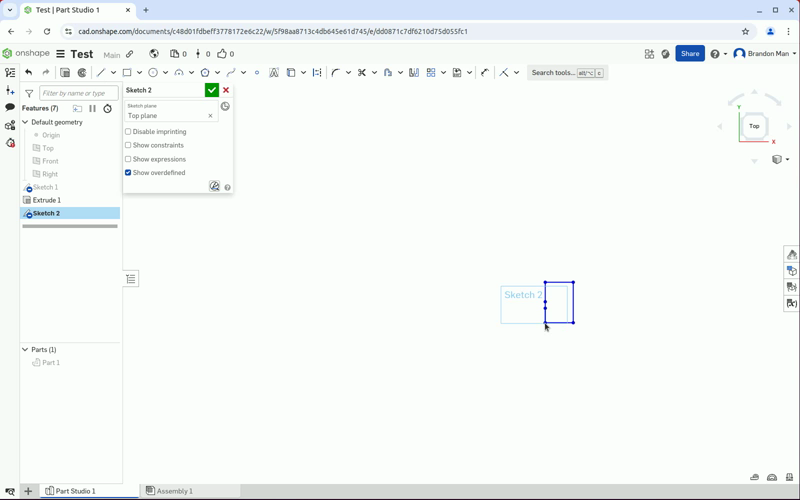
mouse_move(566, 310)
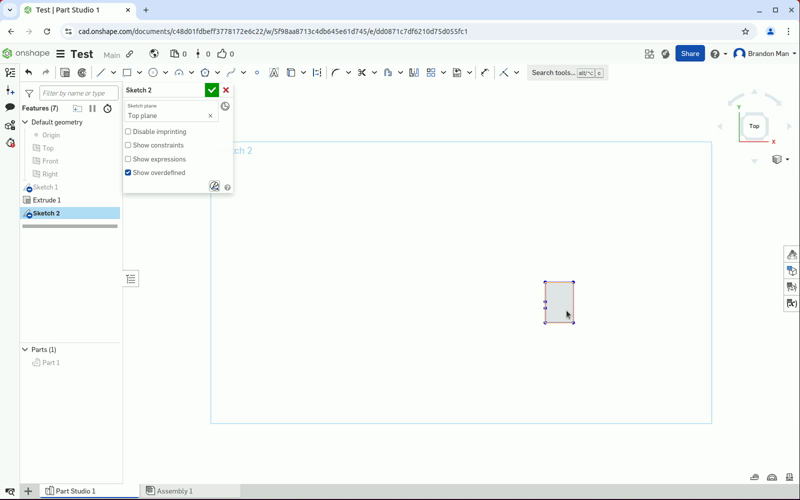
scroll(6)
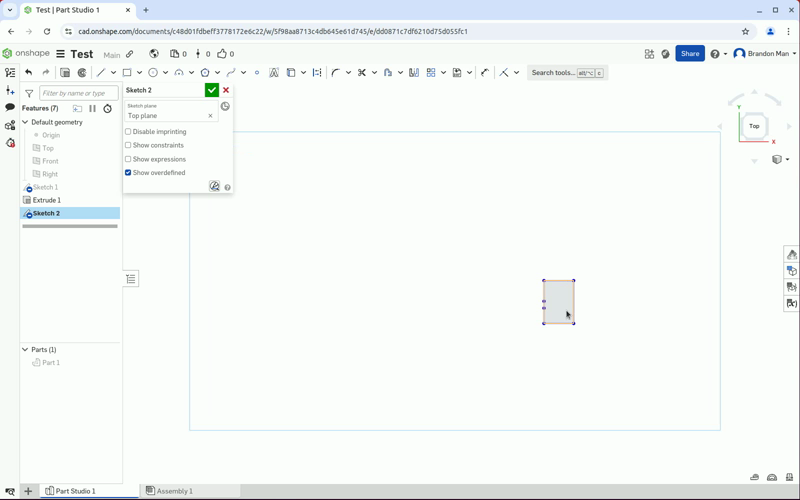
scroll(6)
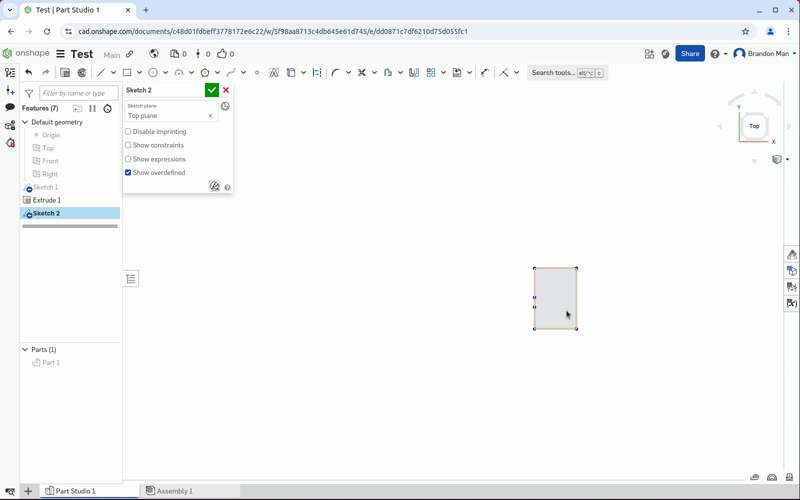
scroll(6)
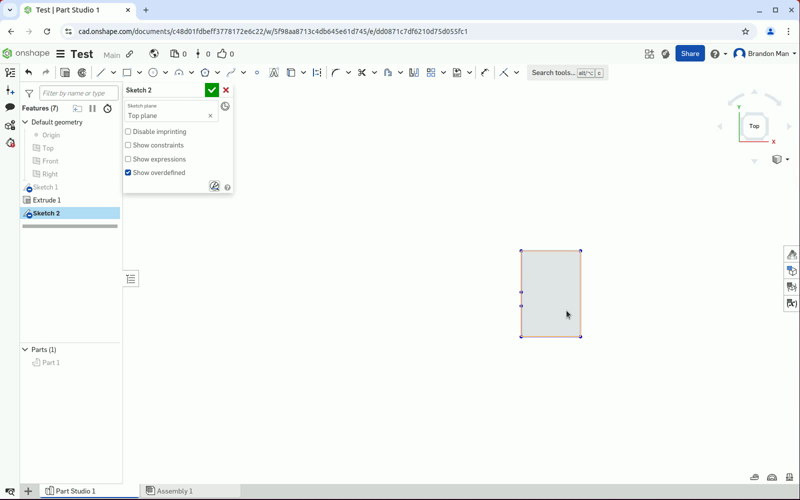
scroll(6)
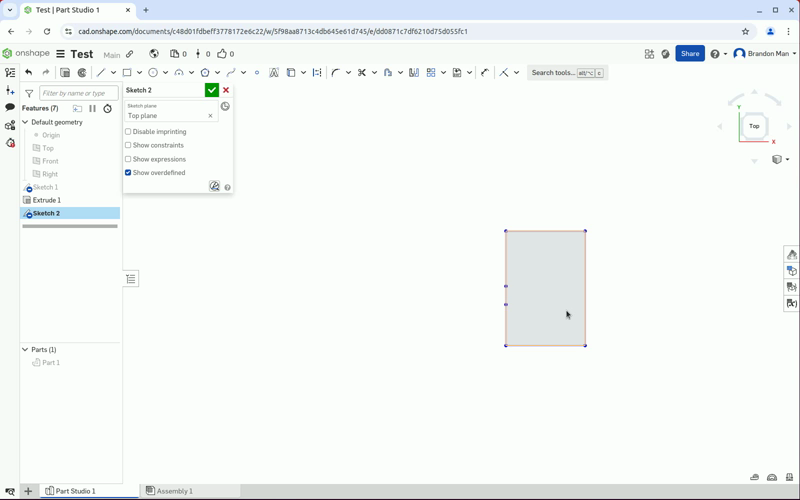
scroll(6)
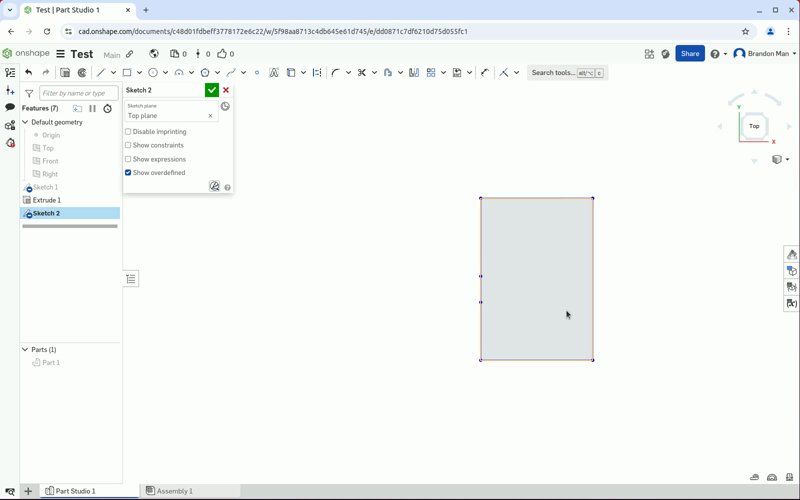
scroll(6)
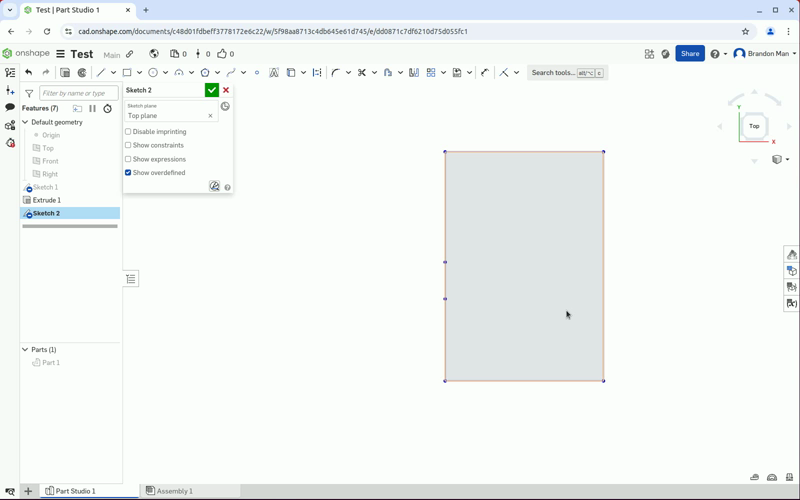
scroll(6)
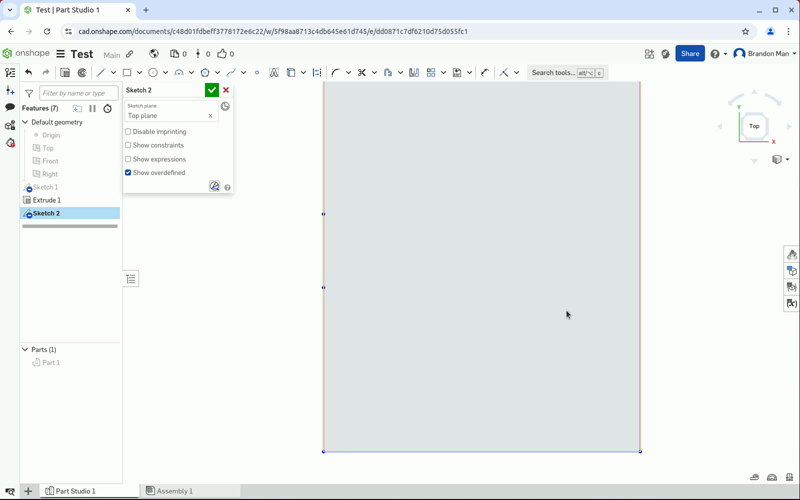
click(566, 310)
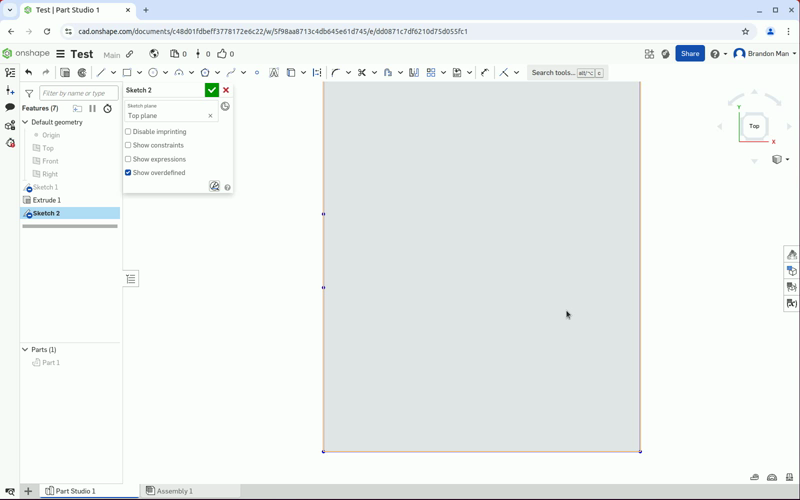
scroll(-6)
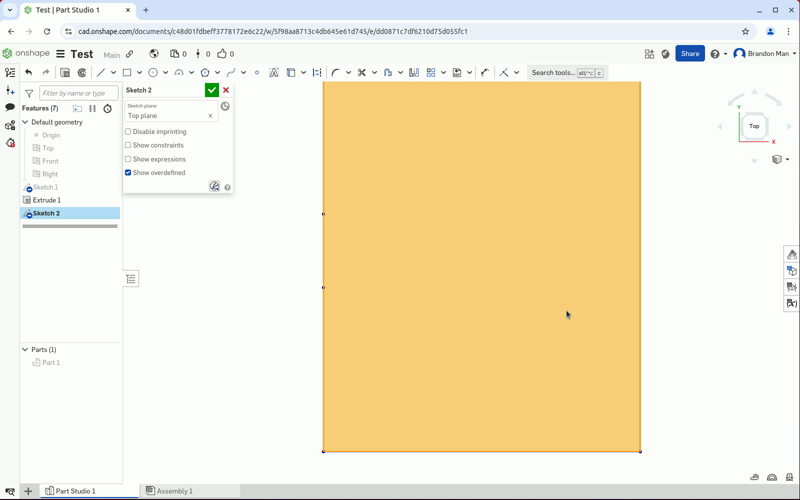
scroll(-6)
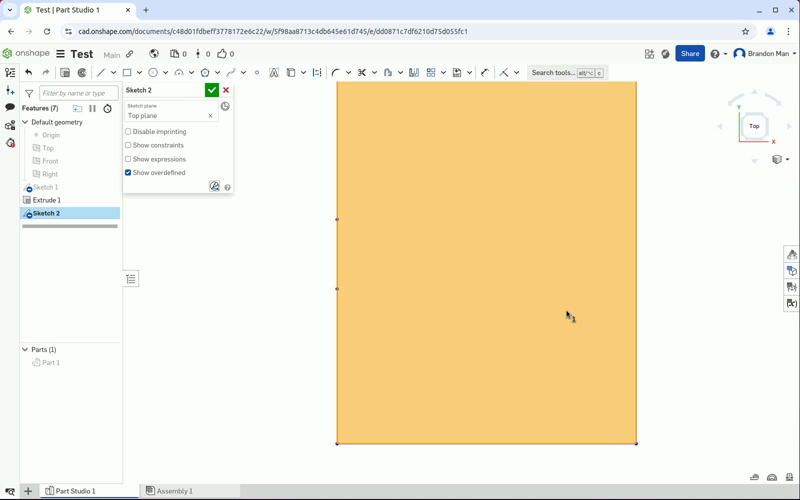
scroll(-6)
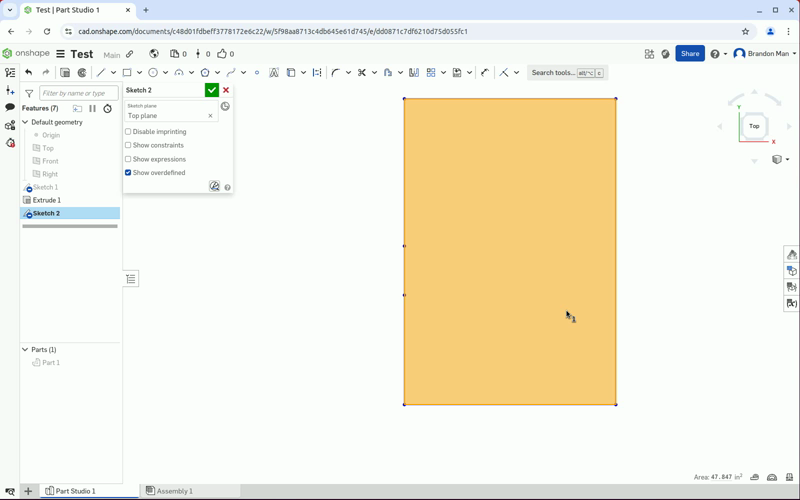
scroll(-6)
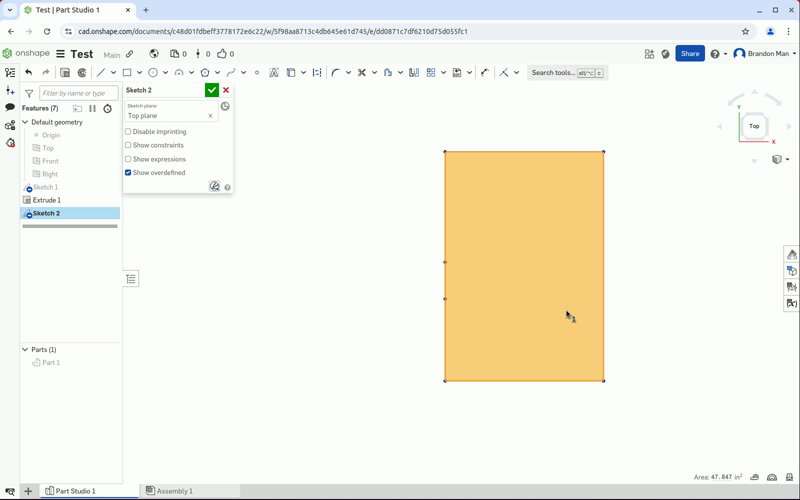
scroll(-6)
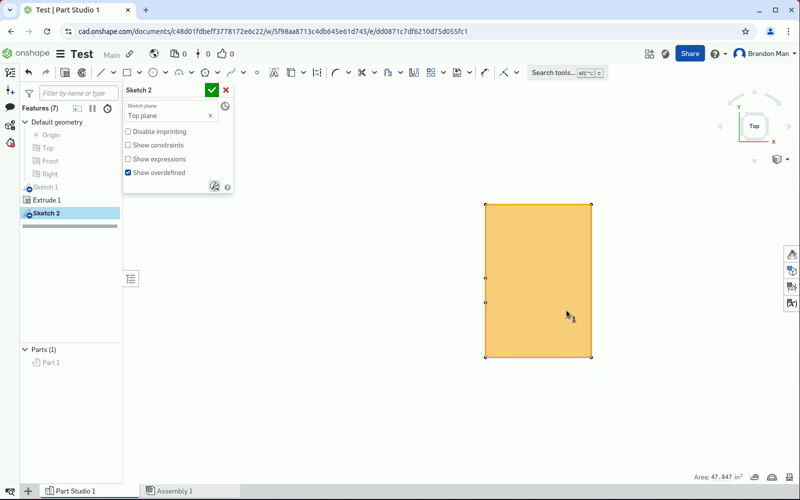
scroll(-6)
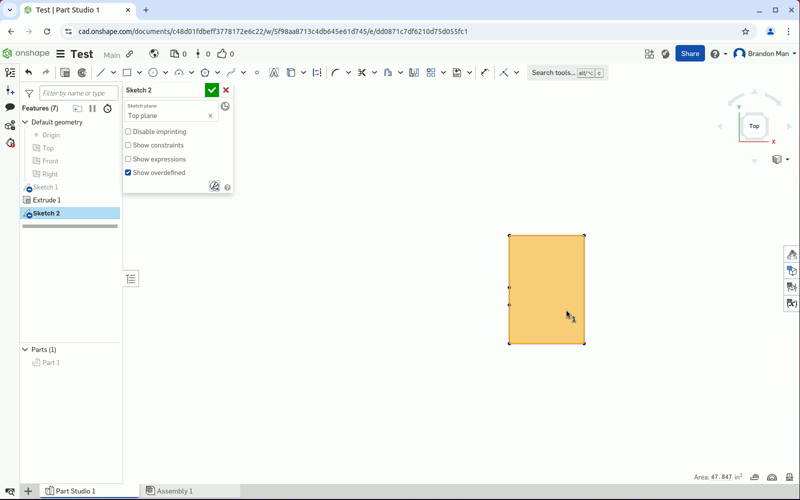
scroll(-6)
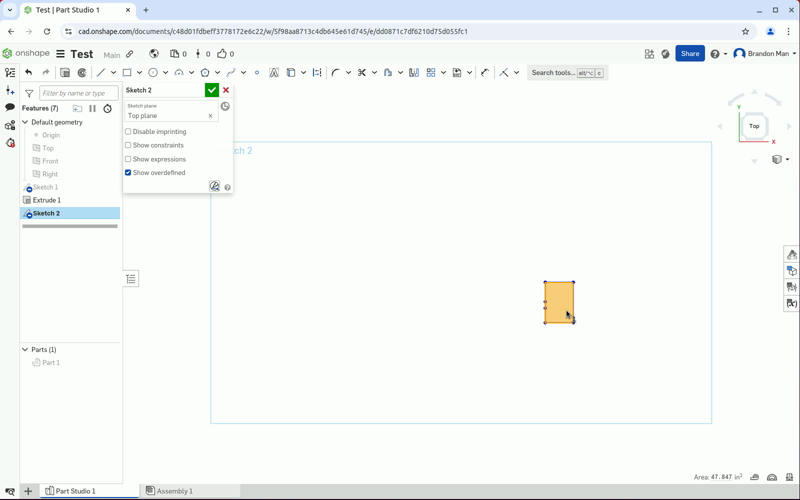
mouse_move(73, 352)
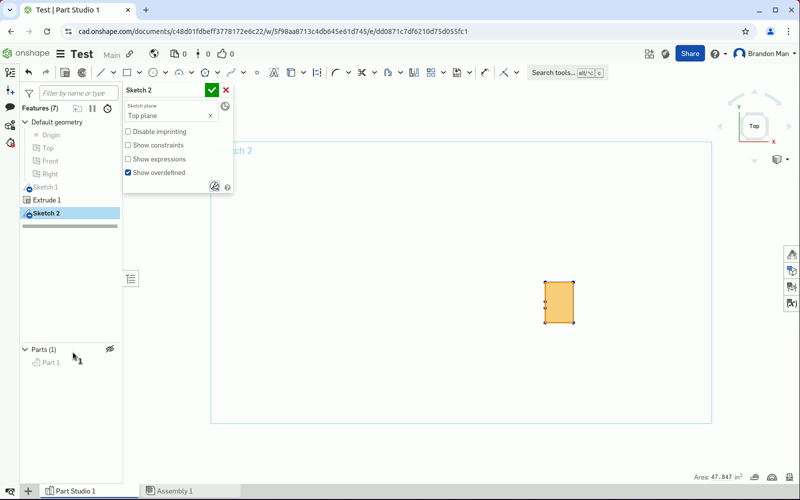
key(shift+y)
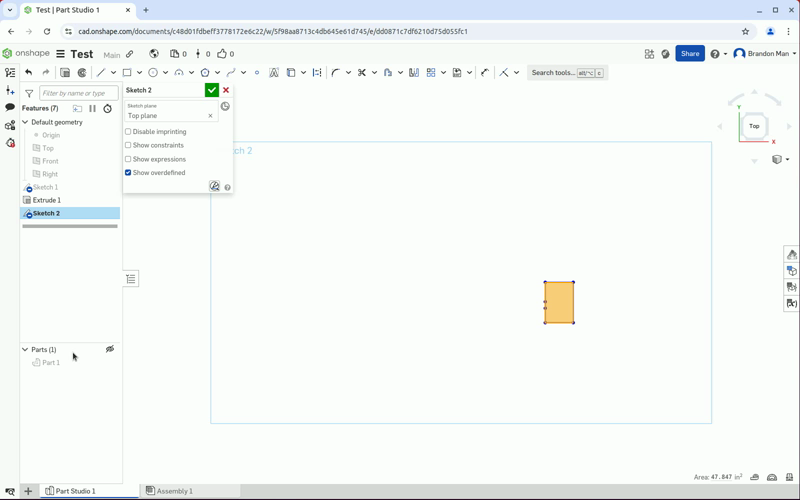
key(shift+e)
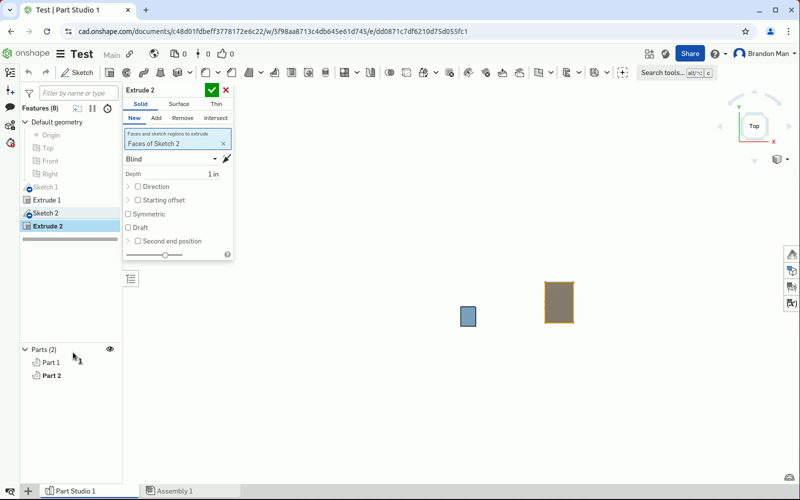
mouse_move(143, 106)
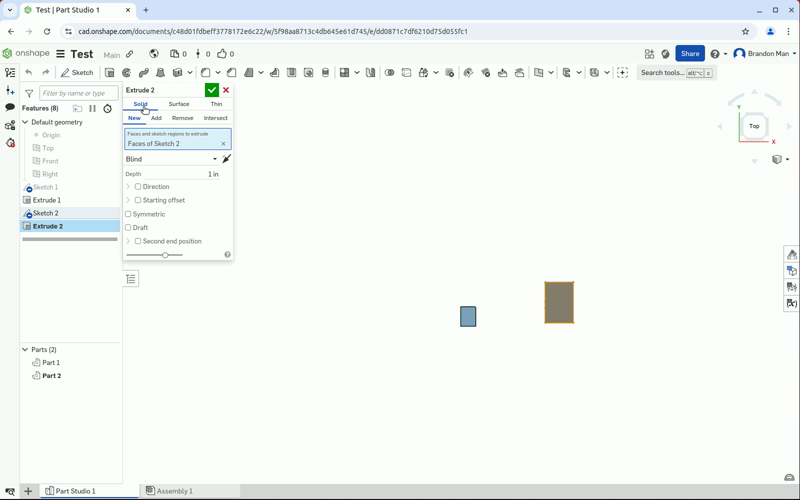
click(143, 106)
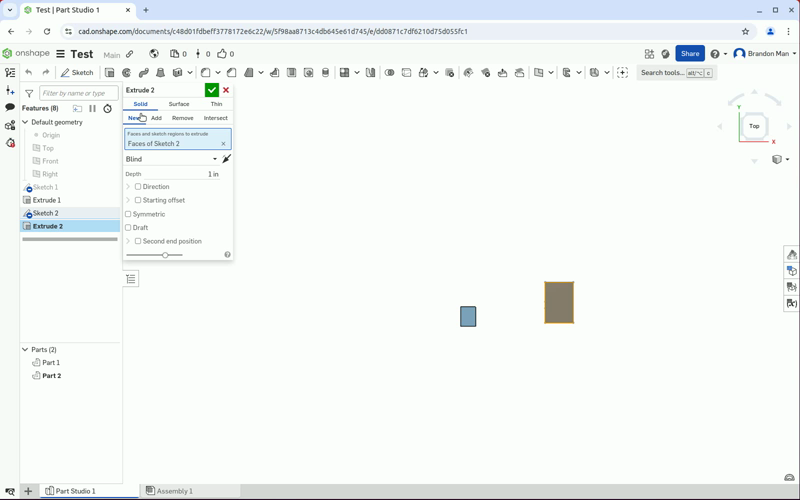
mouse_move(137, 120)
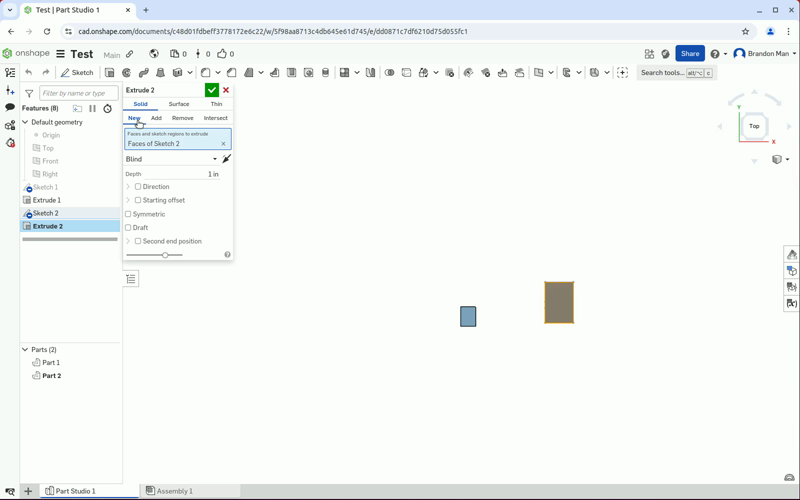
click(137, 120)
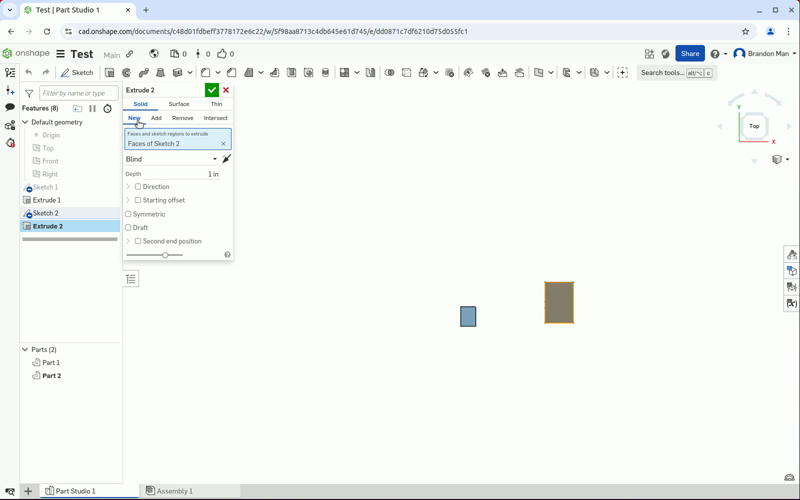
key(tab, 4)
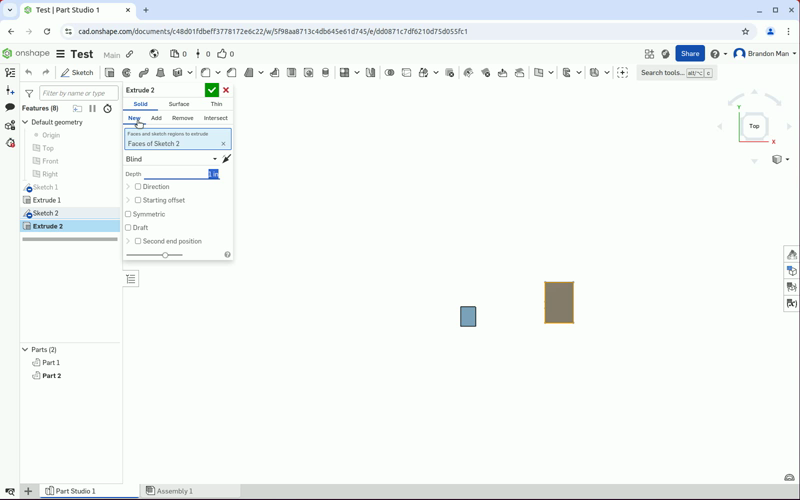
text(4.814)
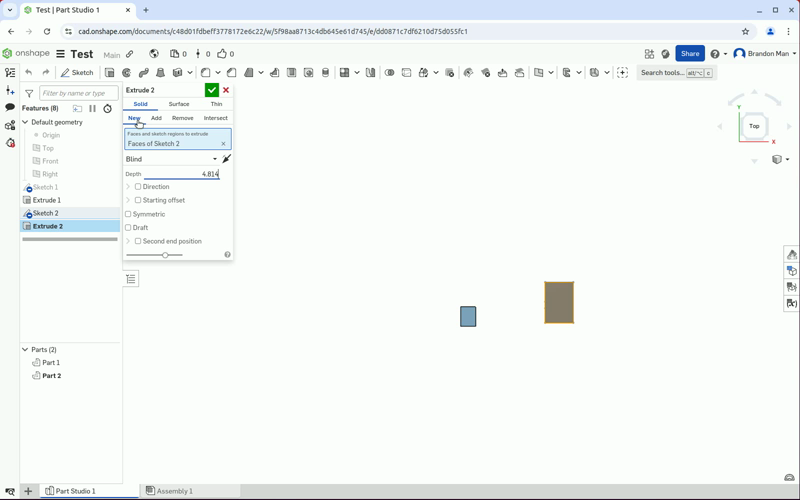
key(enter)
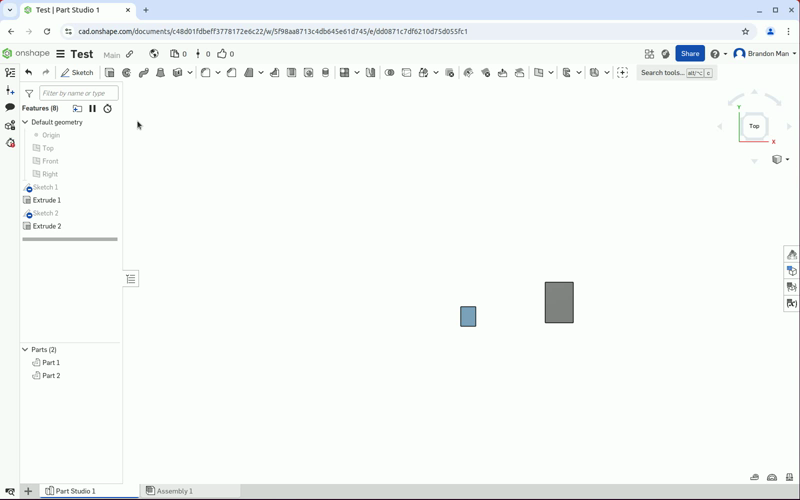
key(shift+h)
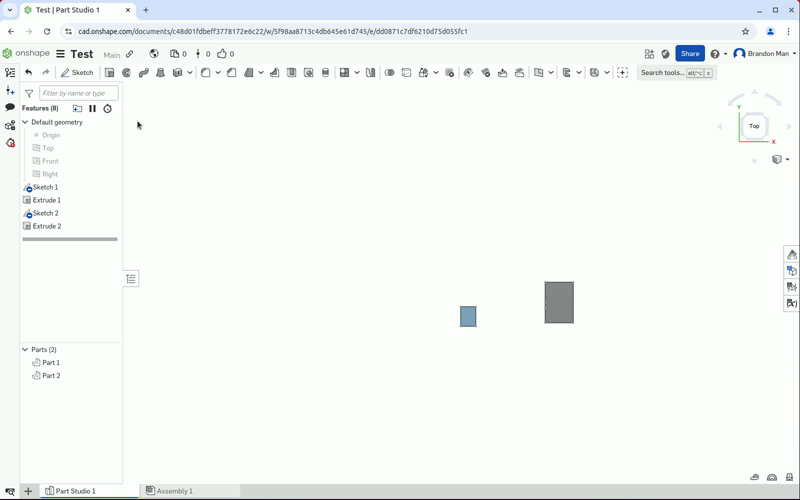
key(shift+h)
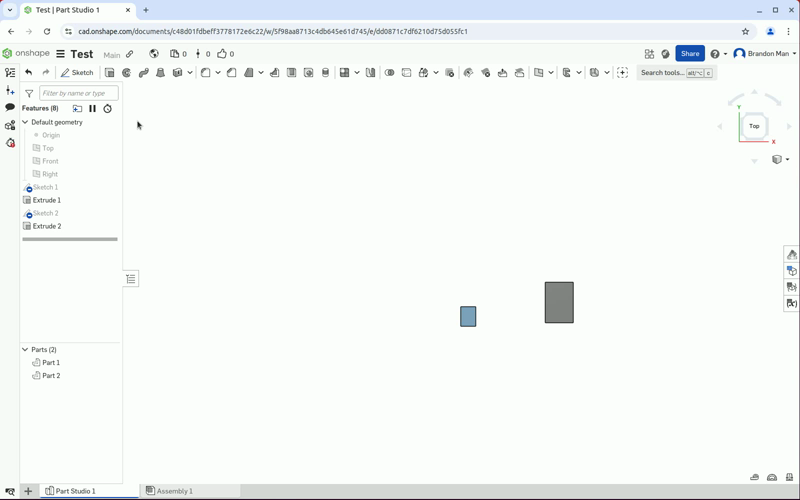
mouse_move(73, 189)
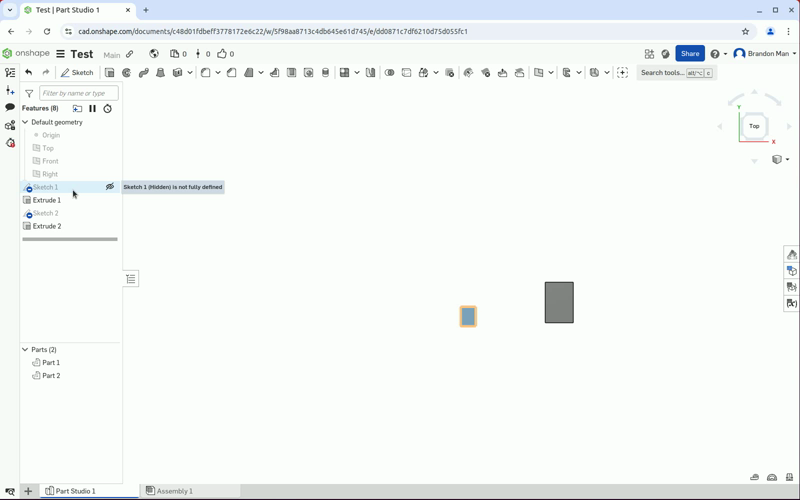
click(73, 189)
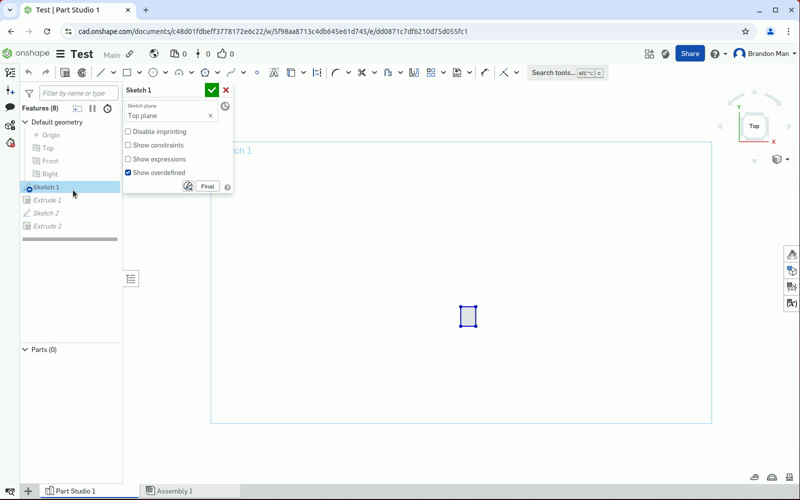
mouse_move(229, 92)
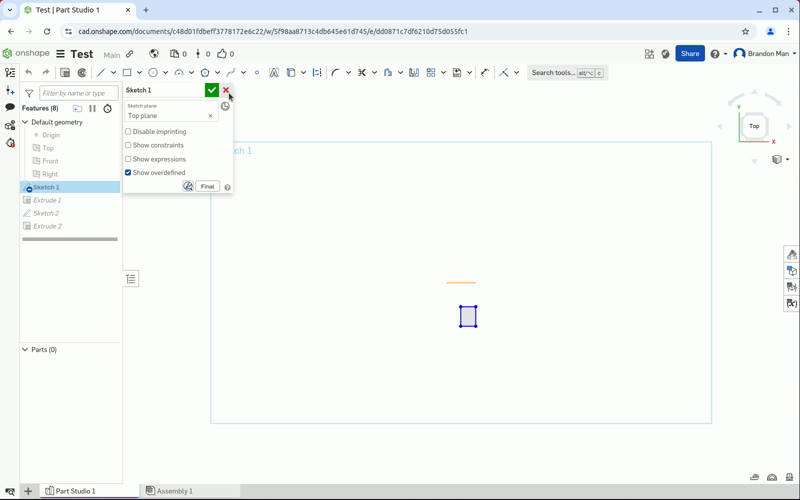
click(229, 92)
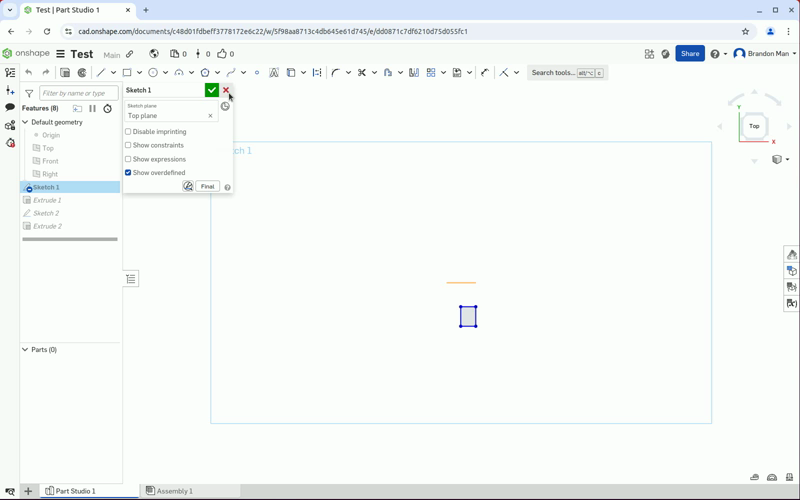
key(shift+s)
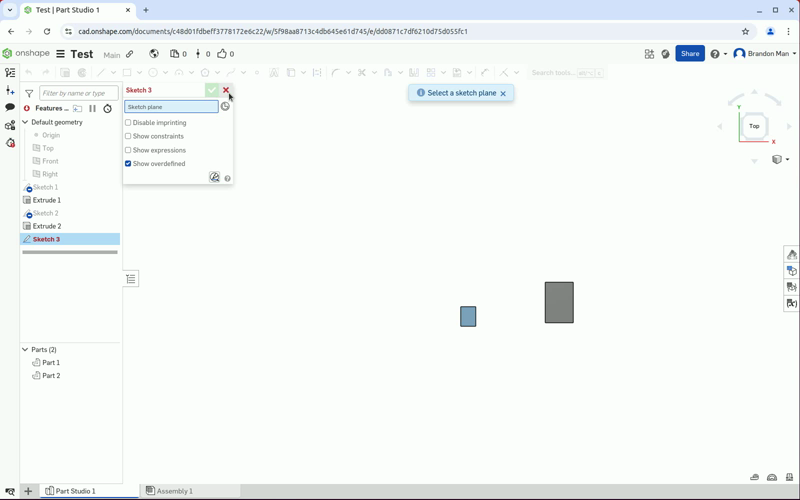
mouse_move(73, 150)
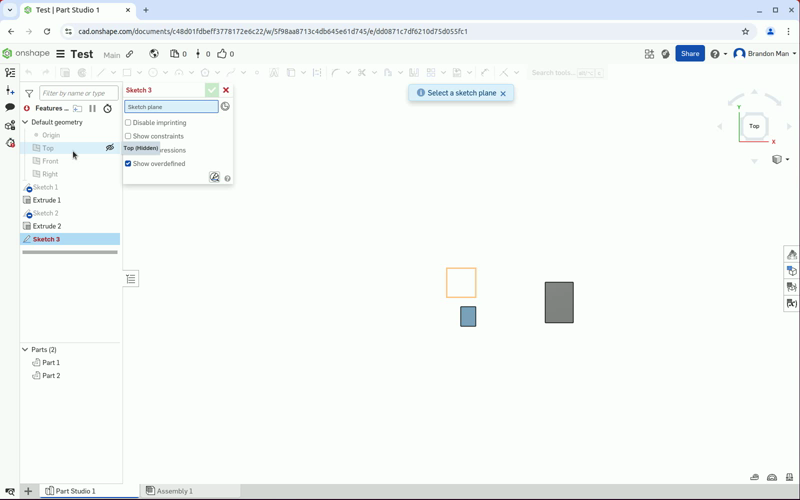
click(73, 150)
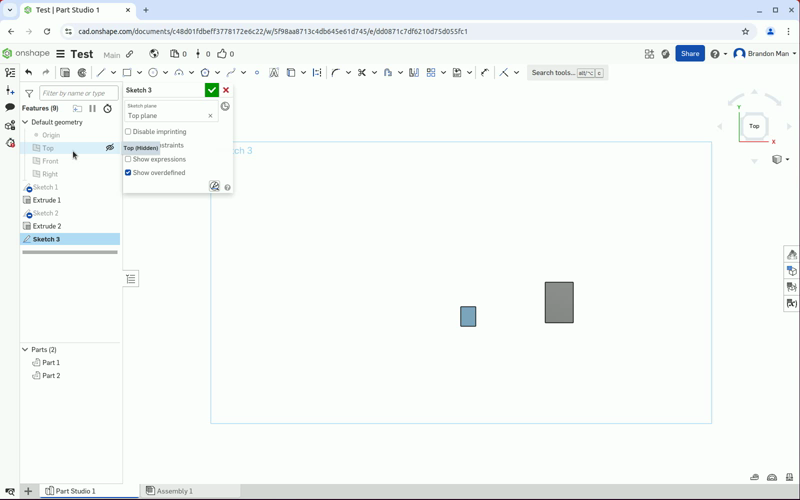
mouse_move(73, 352)
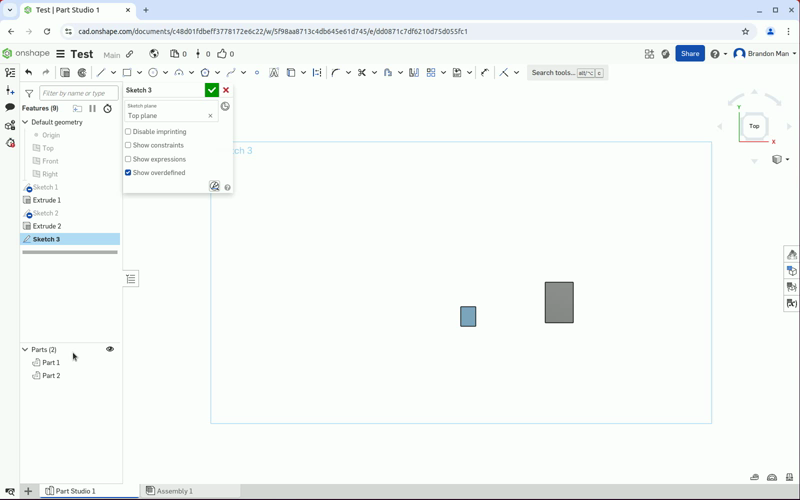
key(y)
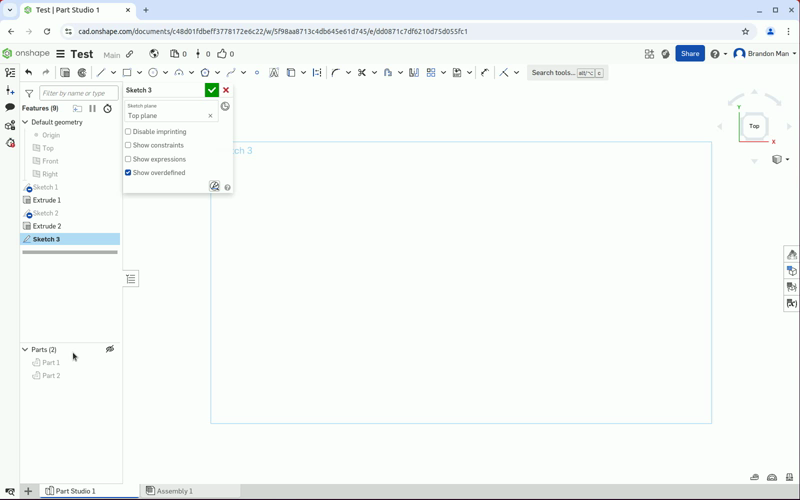
key(l)
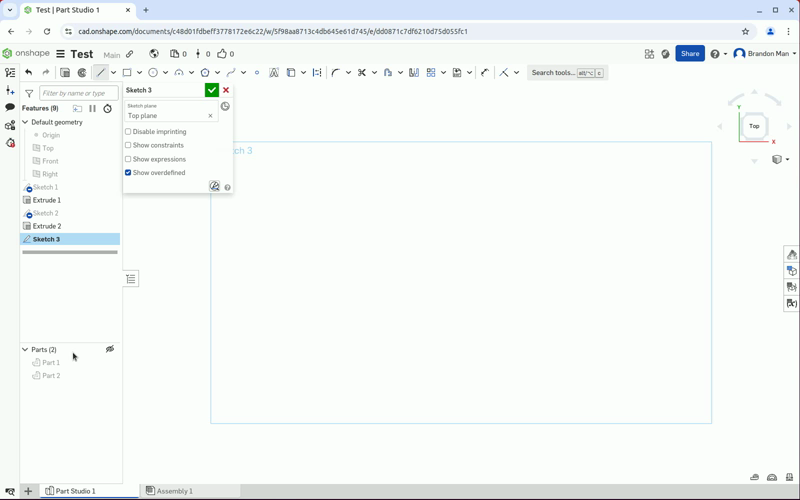
key_down(shift)
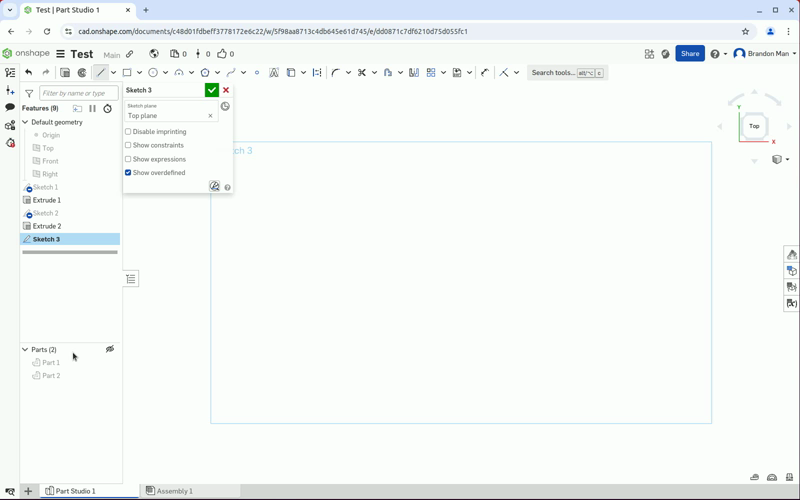
mouse_move(460, 303)
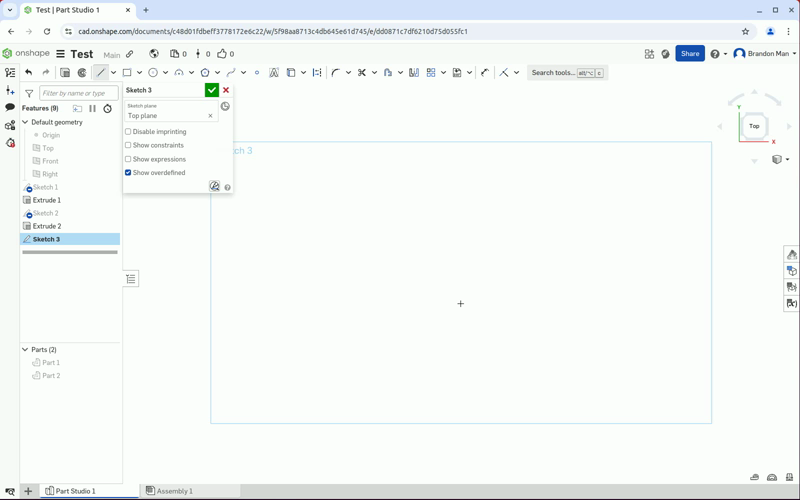
click(460, 303)
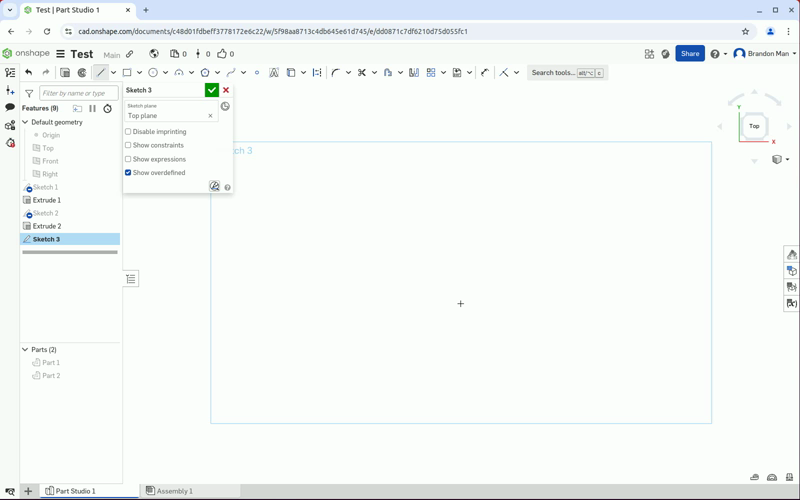
key_up(shift)
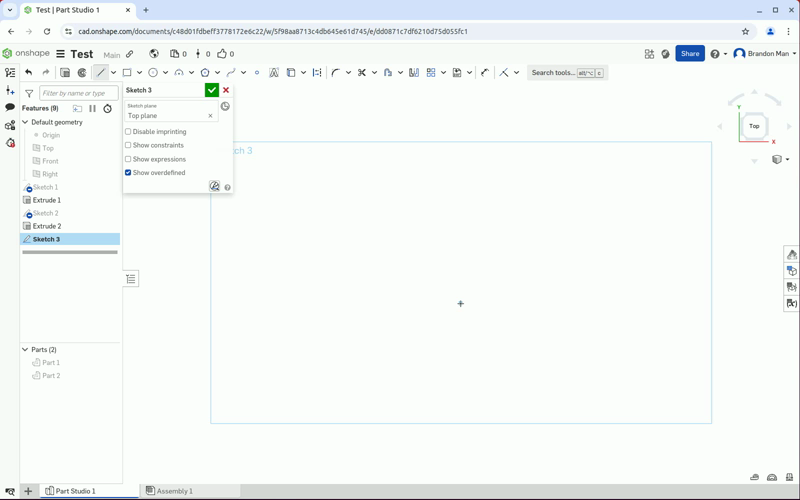
key_down(shift)
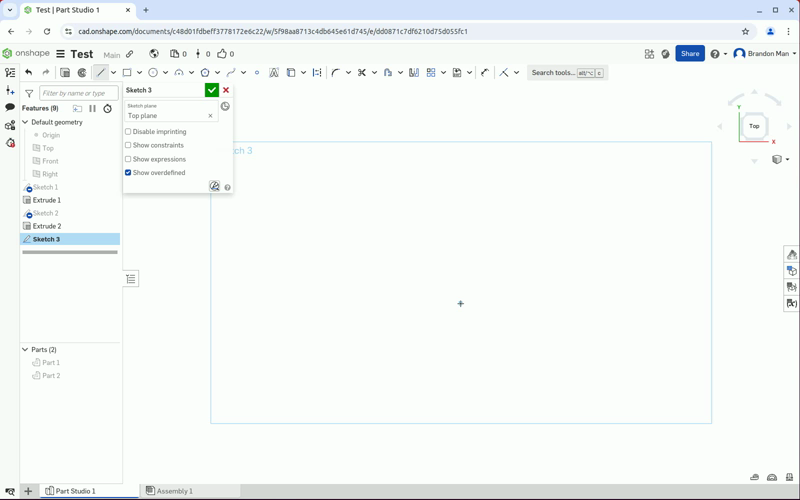
mouse_move(490, 303)
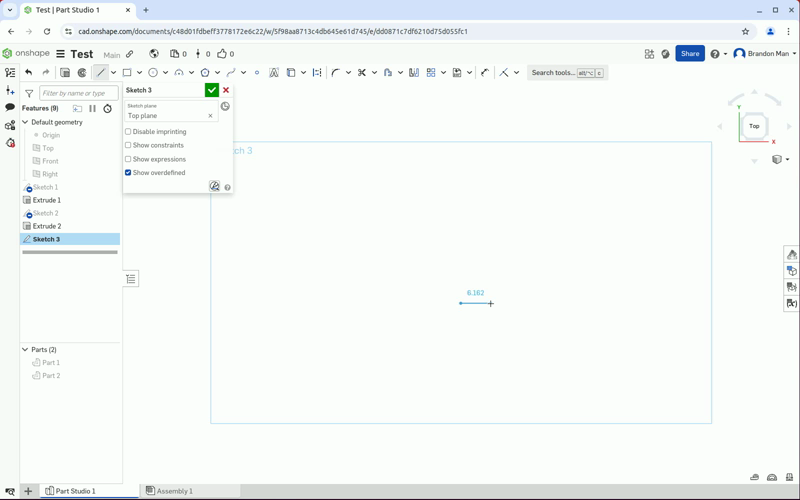
mouse_move(475, 303)
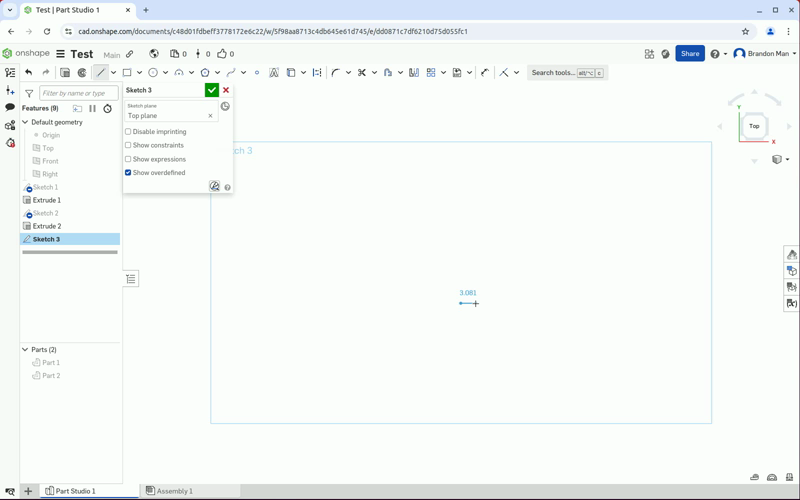
click(475, 303)
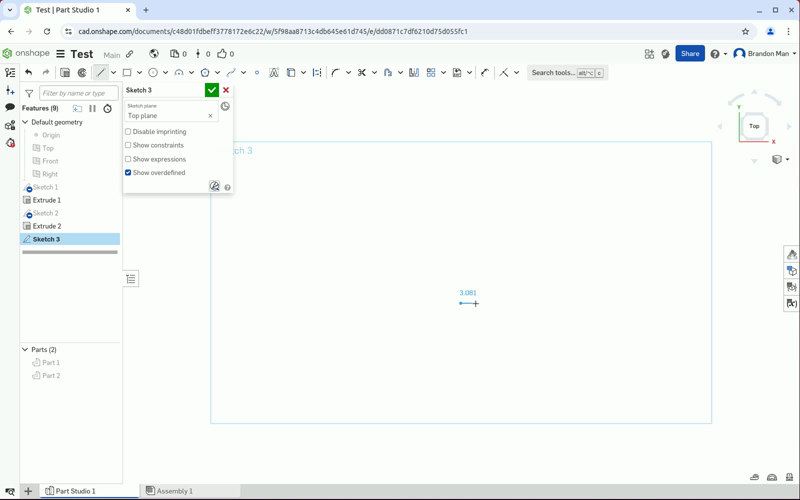
key_up(shift)
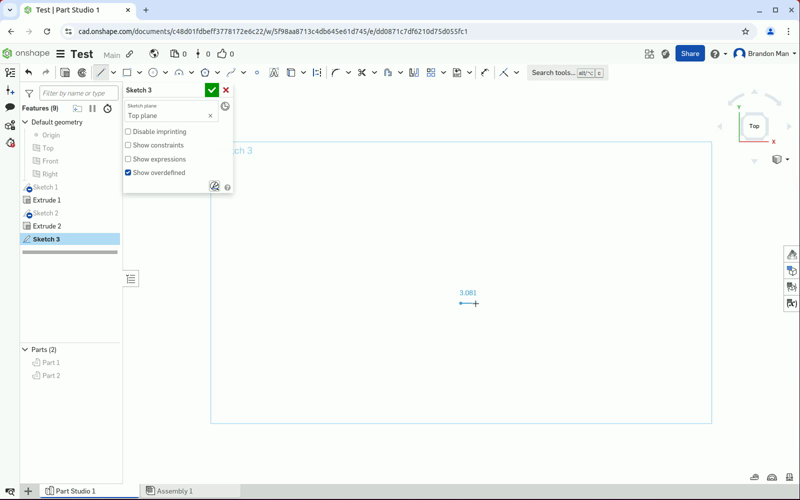
key_down(shift)
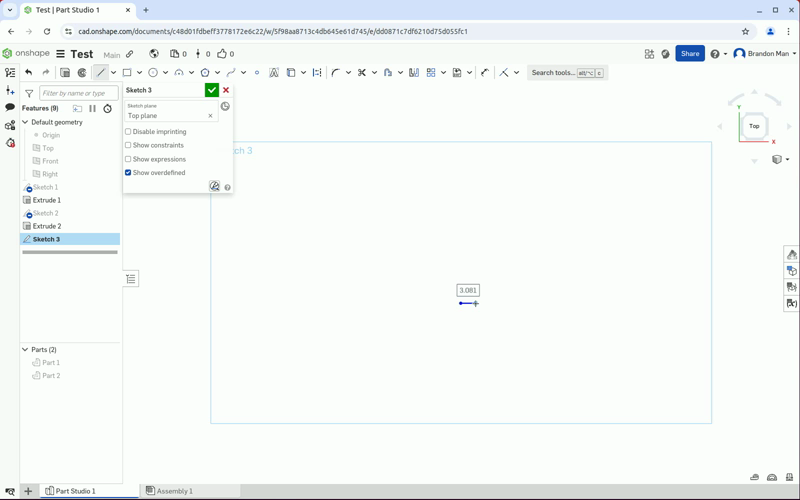
mouse_move(505, 303)
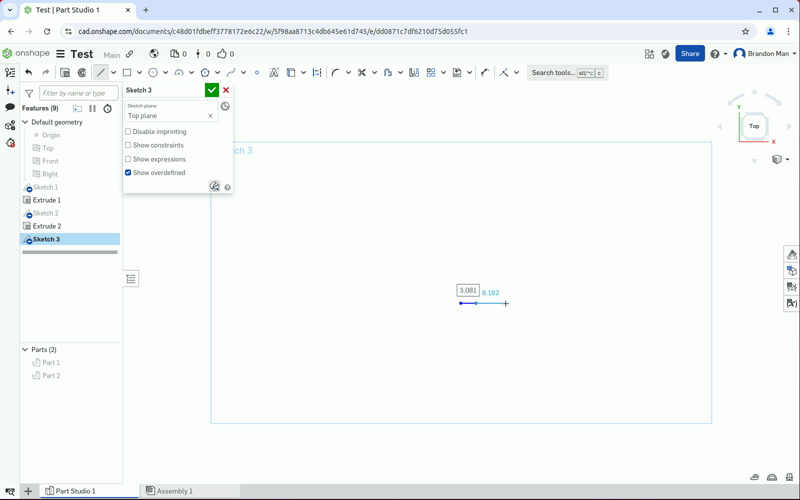
mouse_move(475, 282)
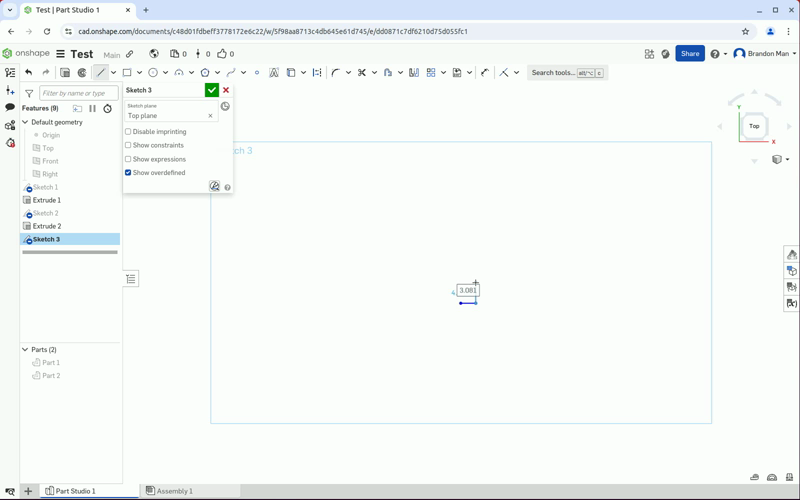
click(475, 282)
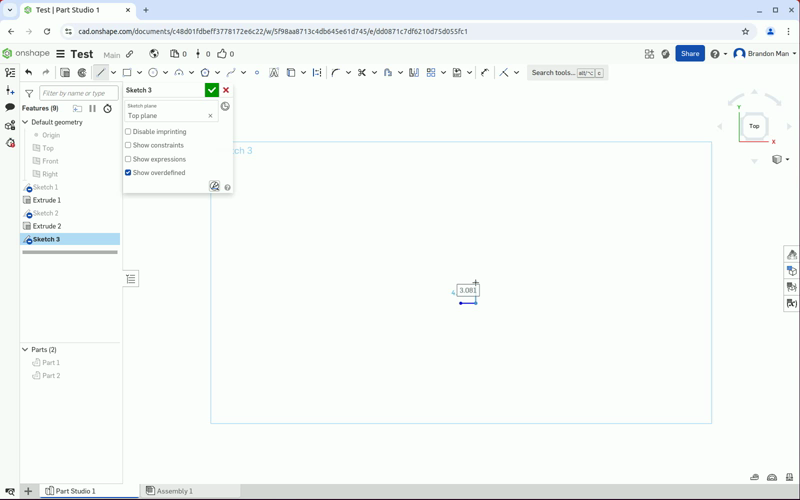
key_up(shift)
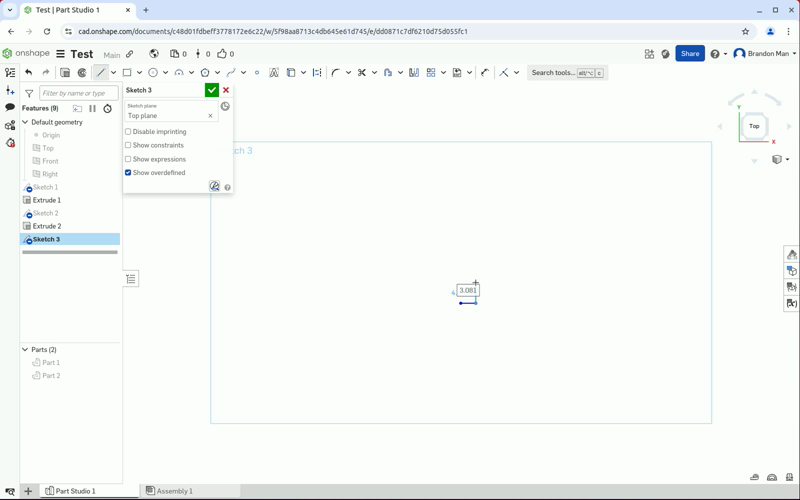
key_down(shift)
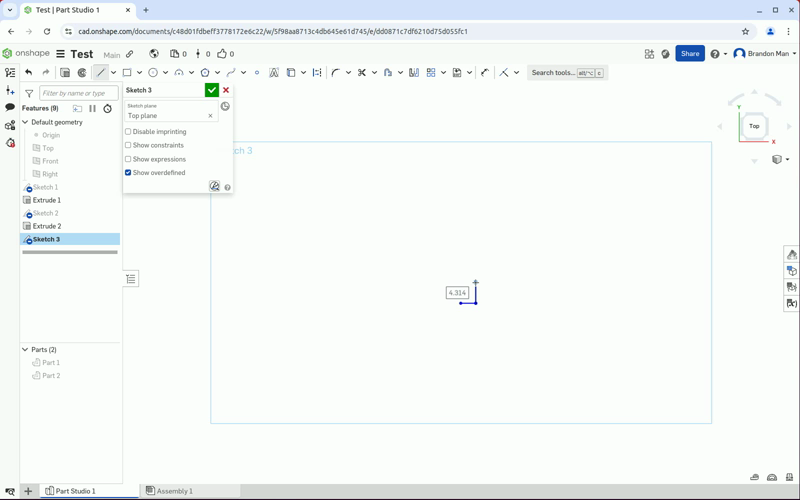
mouse_move(505, 282)
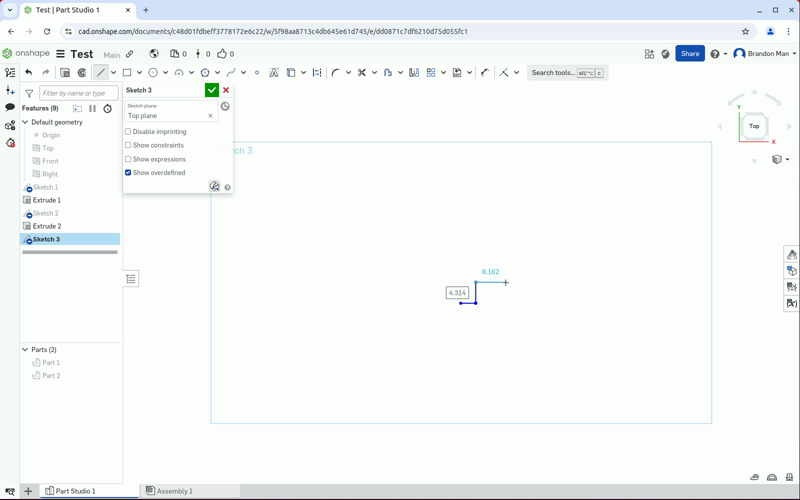
mouse_move(460, 282)
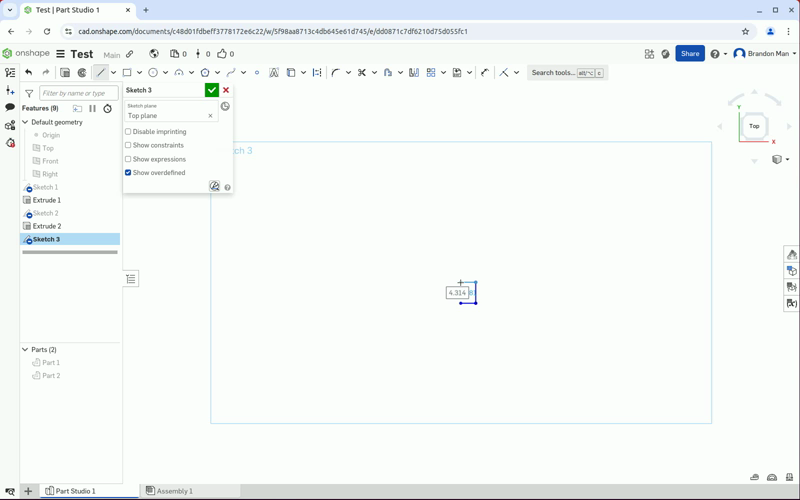
click(460, 282)
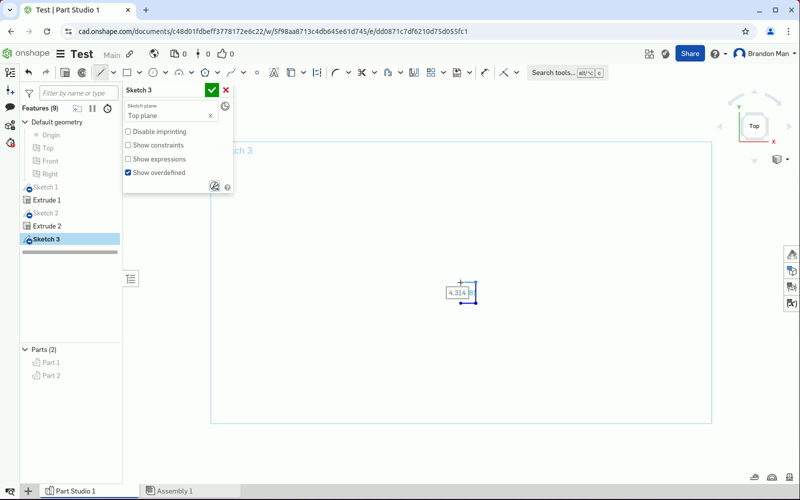
key_up(shift)
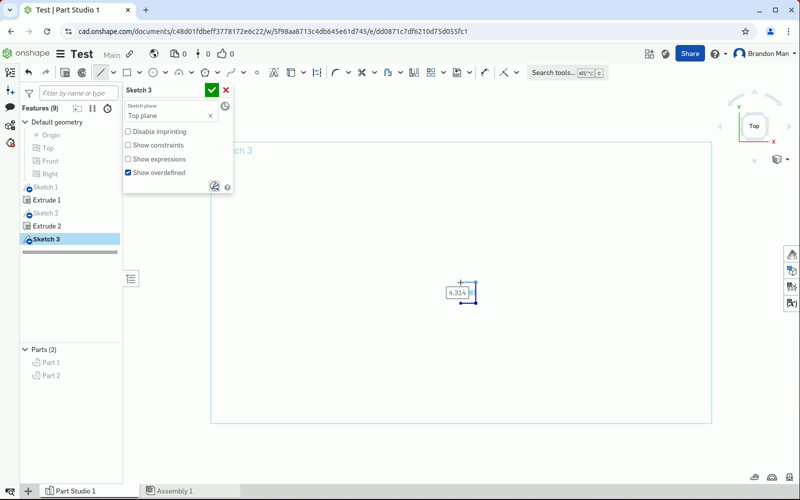
mouse_move(490, 282)
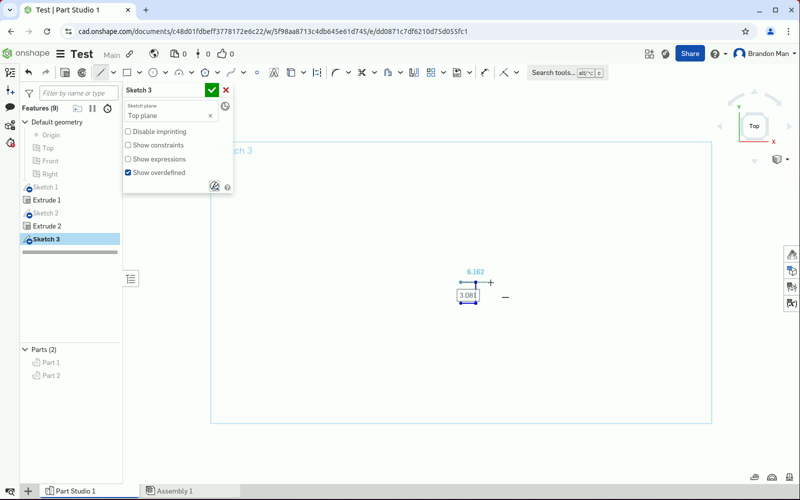
key_down(shift)
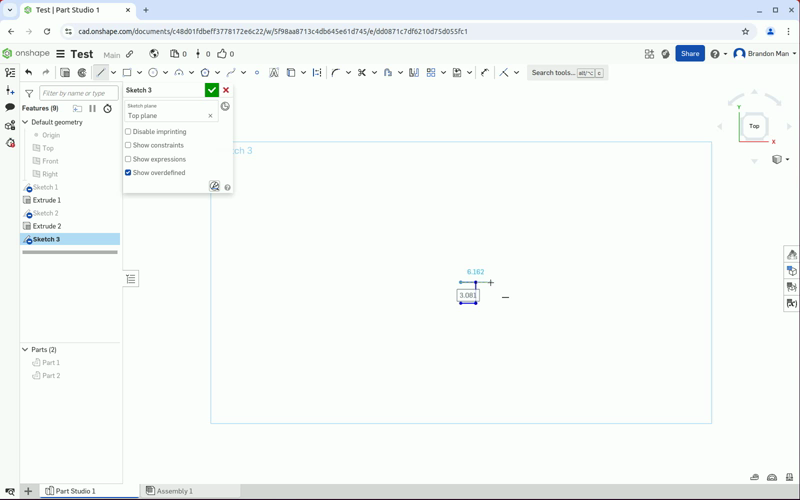
mouse_move(460, 303)
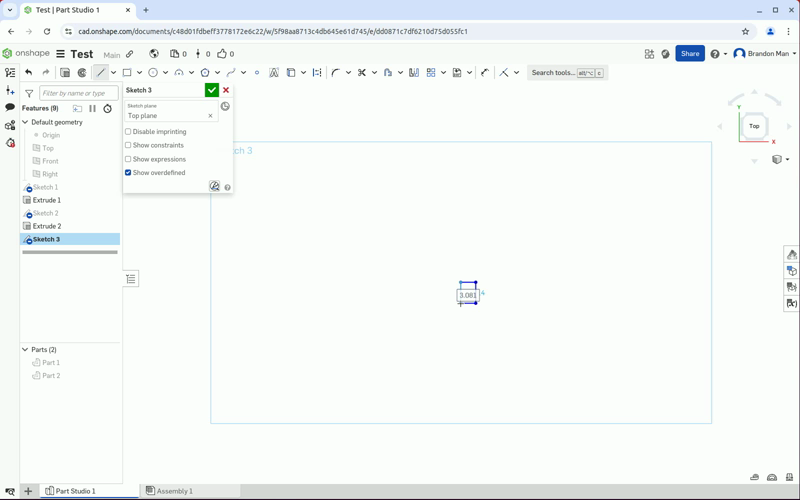
key_up(shift)
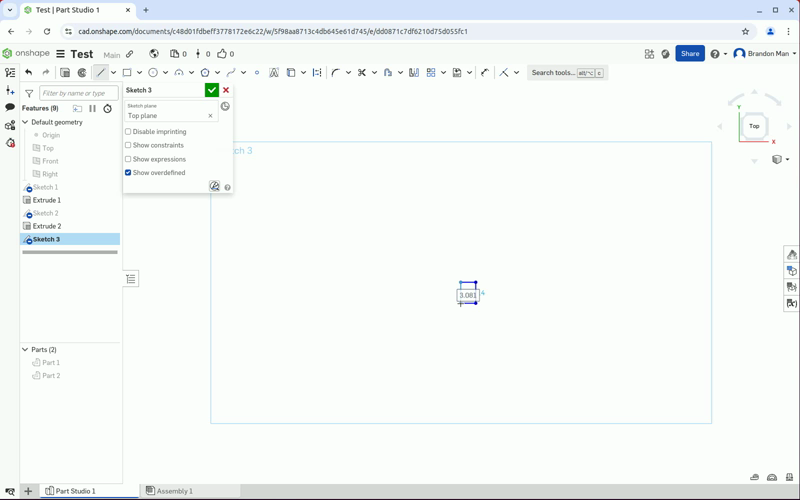
click(460, 303)
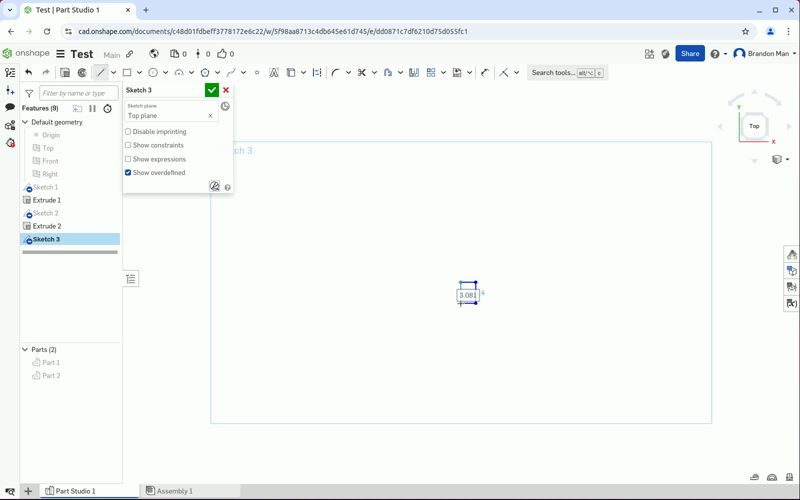
key(esc)
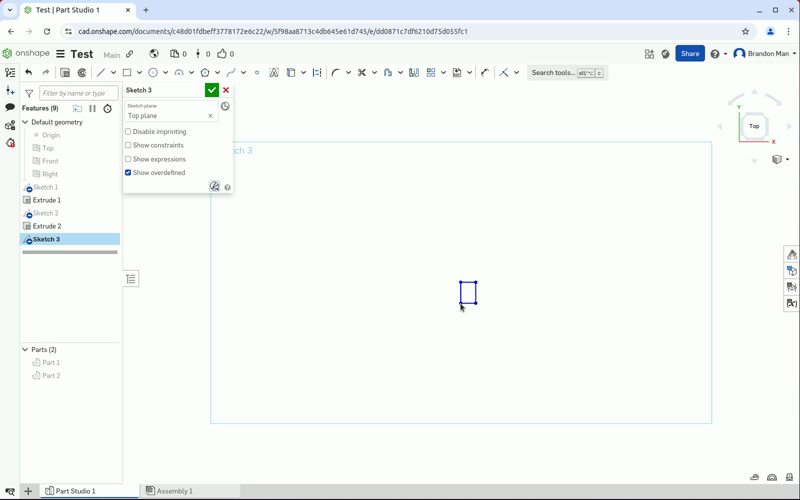
mouse_move(464, 299)
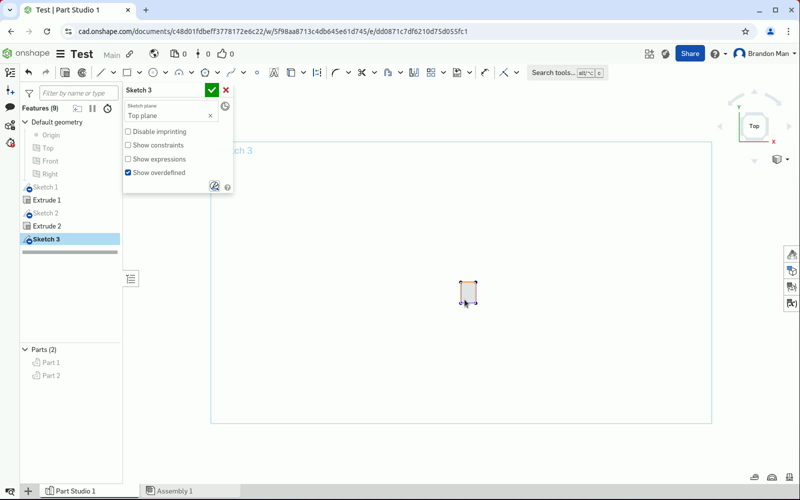
scroll(6)
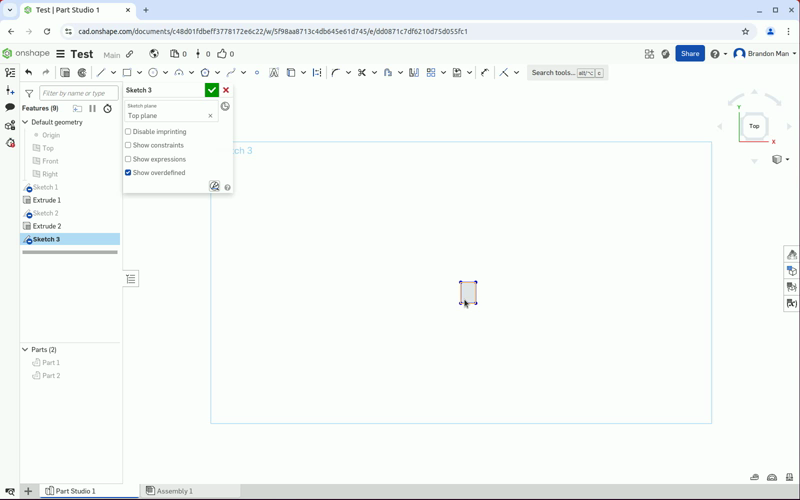
scroll(6)
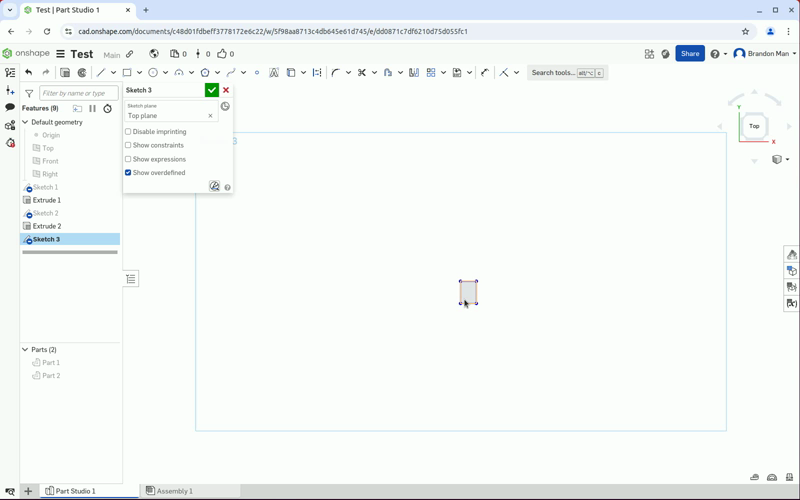
scroll(6)
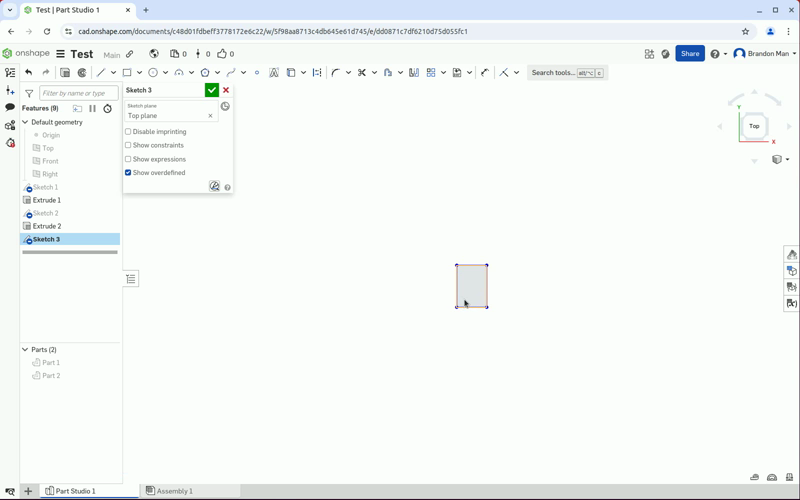
scroll(6)
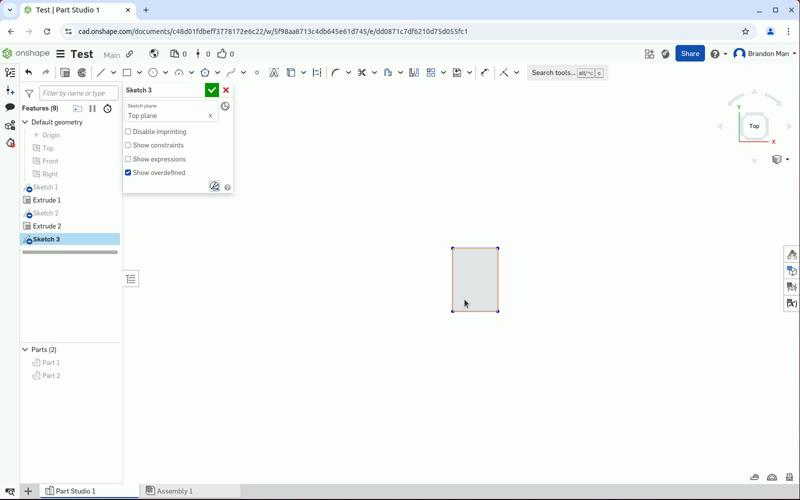
scroll(6)
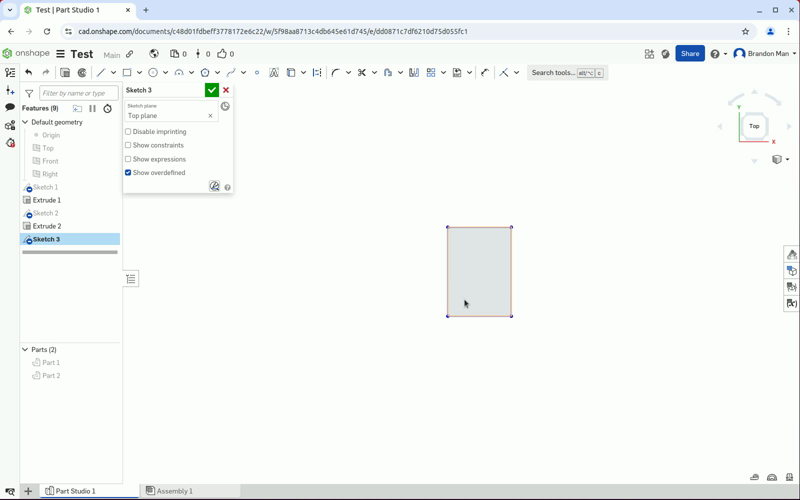
scroll(6)
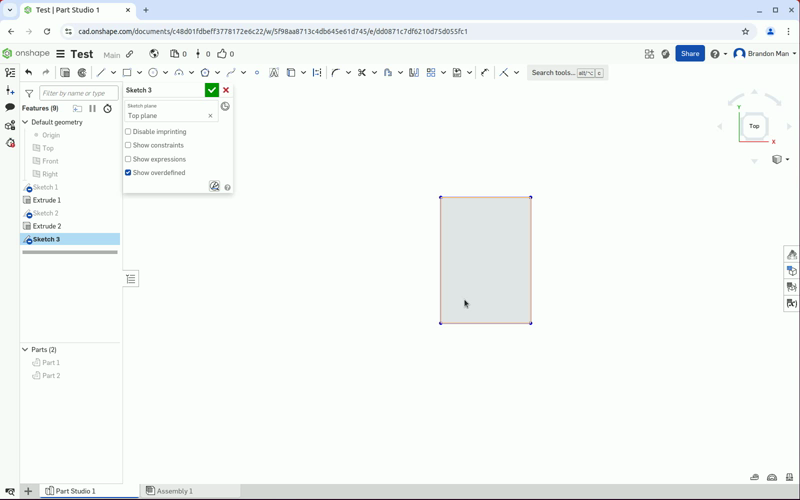
scroll(6)
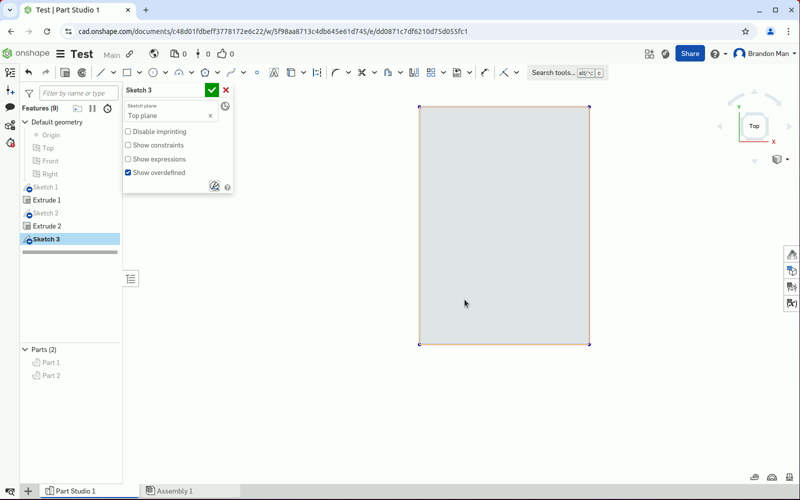
click(464, 299)
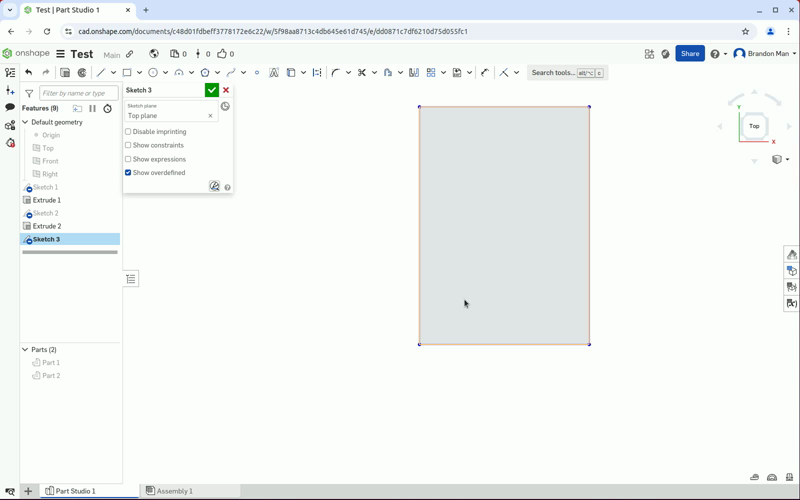
scroll(-6)
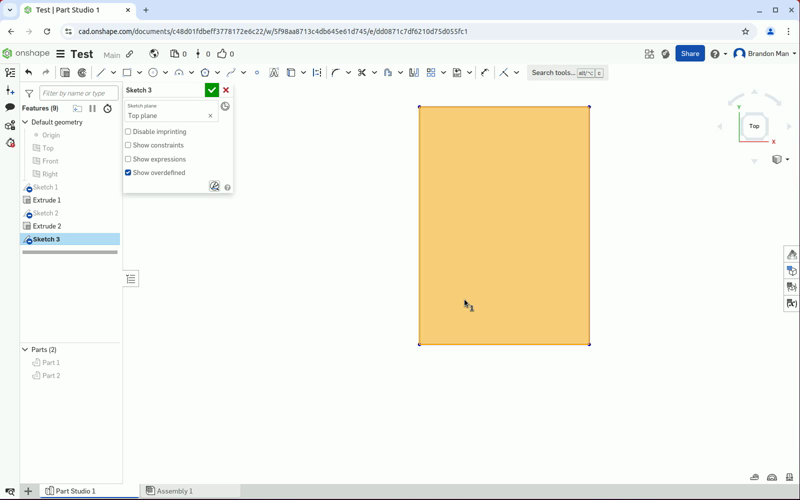
scroll(-6)
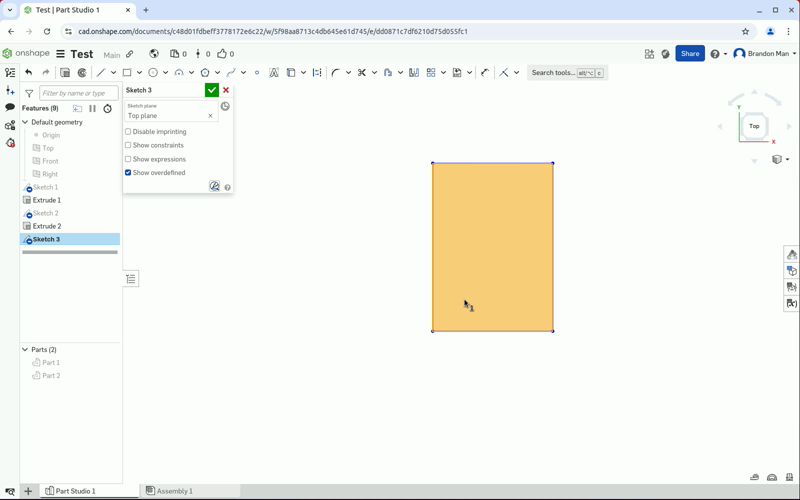
scroll(-6)
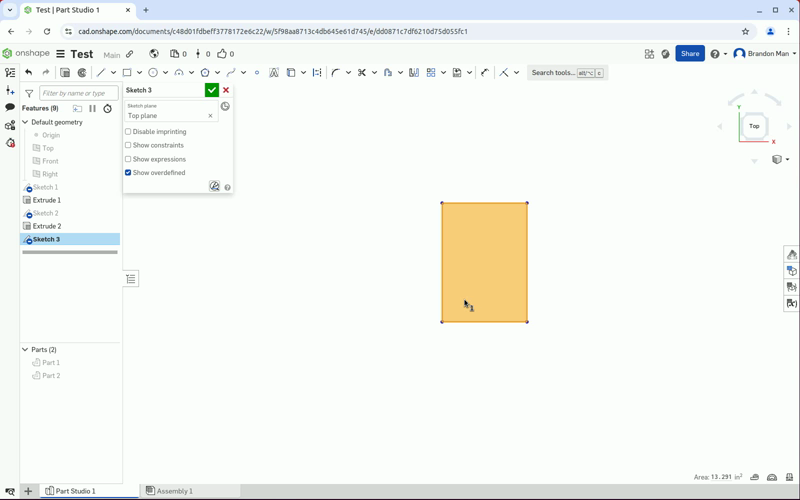
scroll(-6)
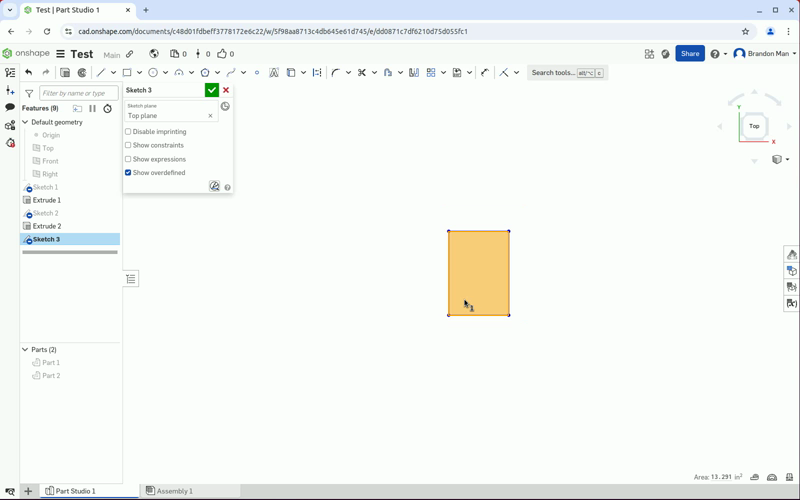
scroll(-6)
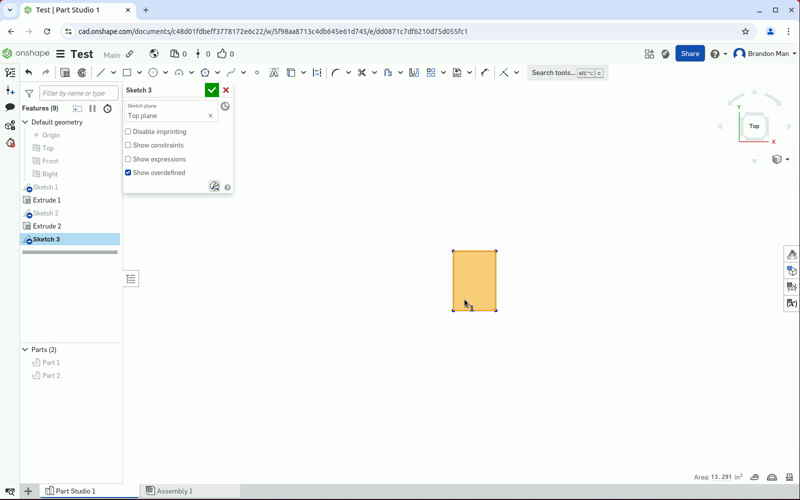
scroll(-6)
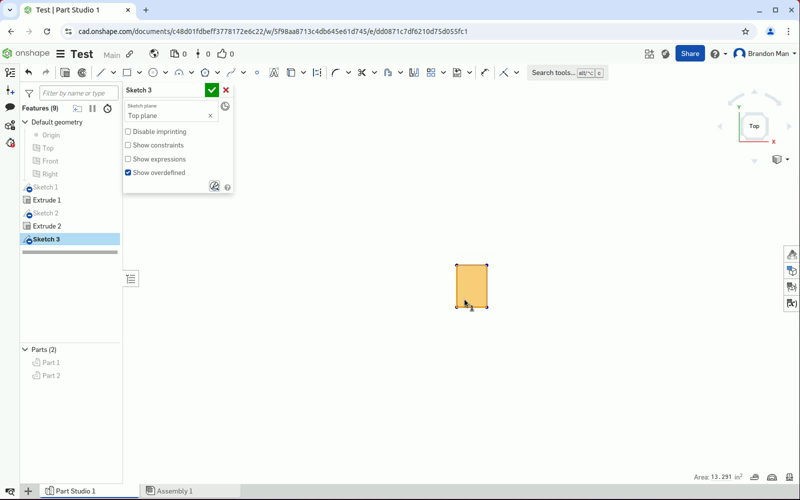
scroll(-6)
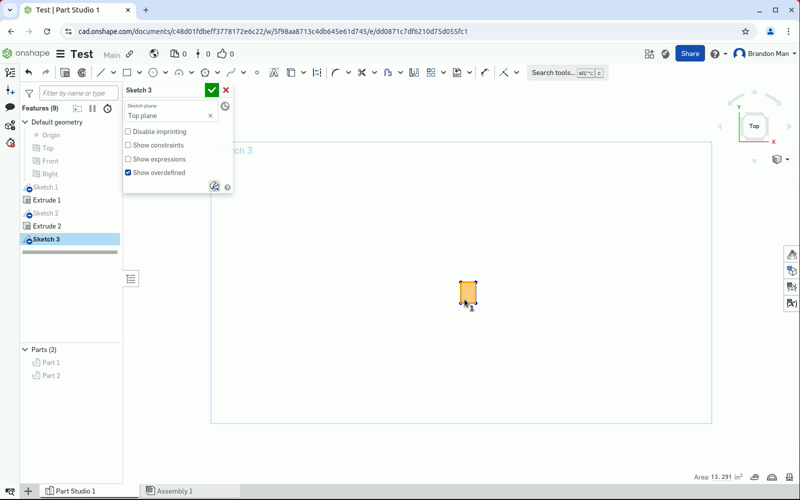
mouse_move(73, 352)
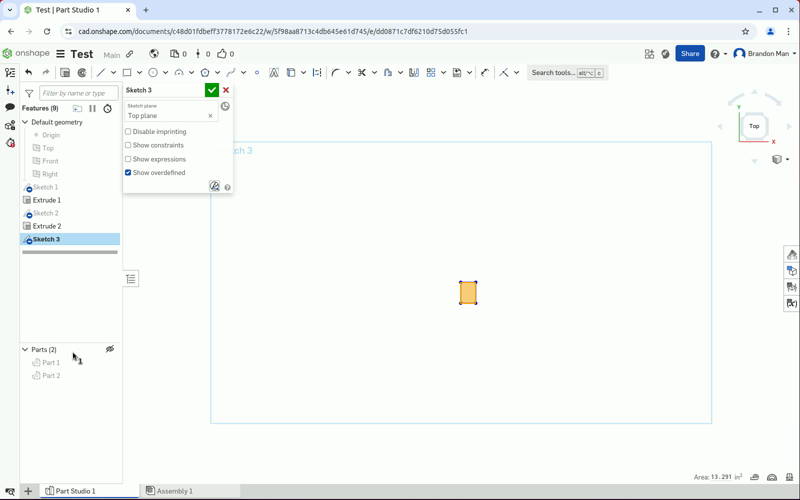
key(shift+y)
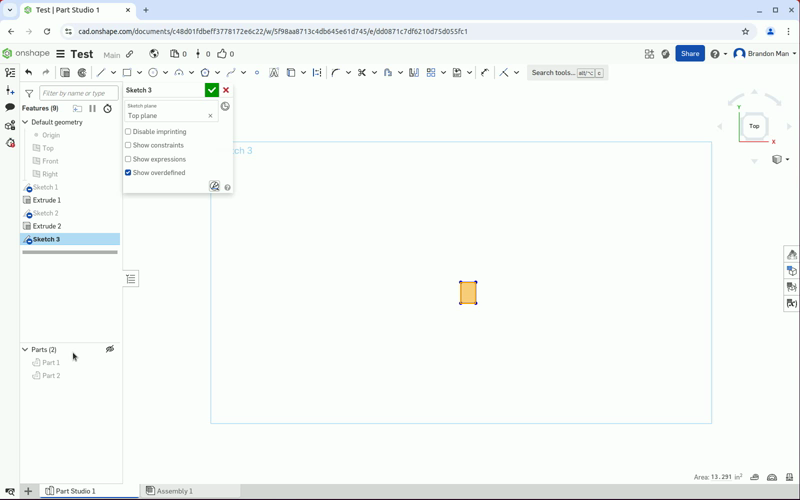
key(shift+e)
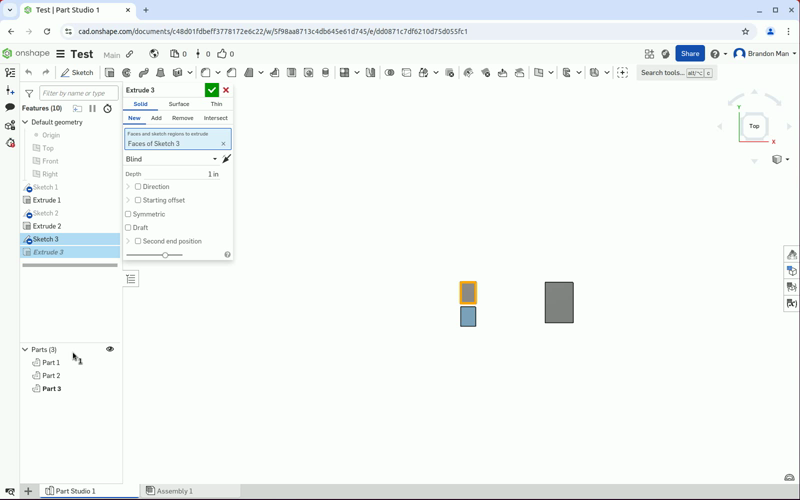
mouse_move(143, 106)
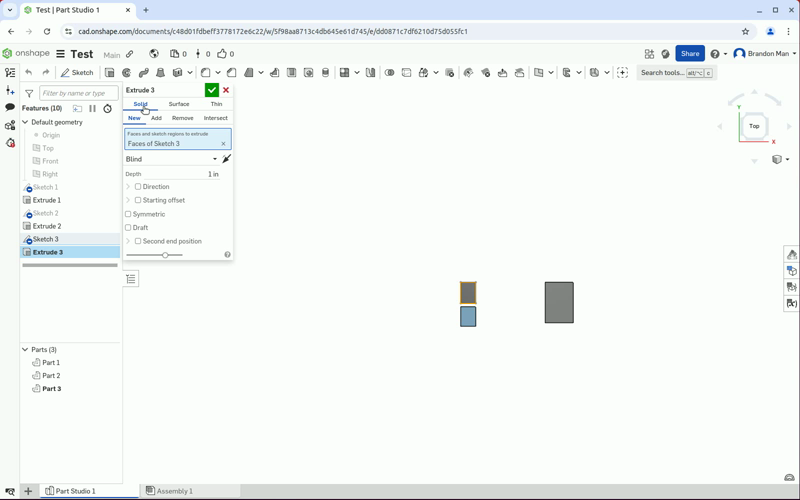
click(143, 106)
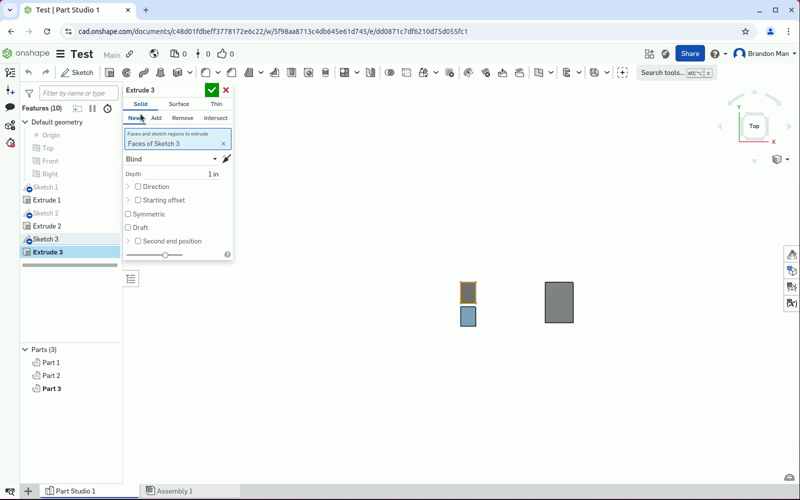
mouse_move(137, 120)
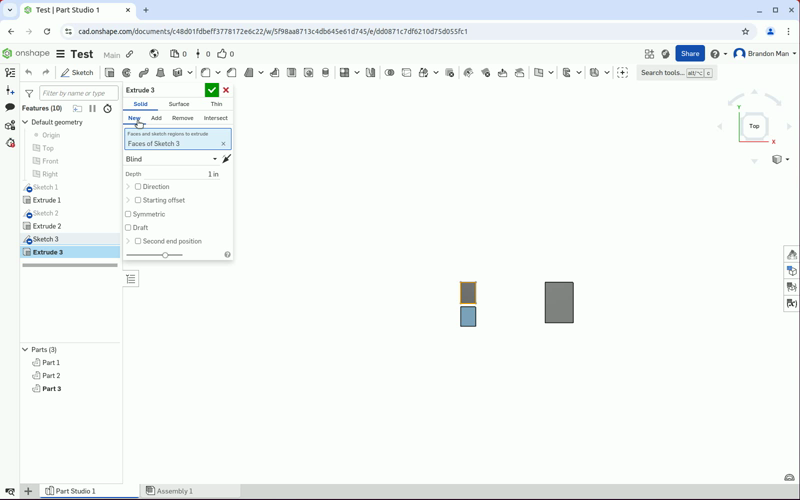
click(137, 120)
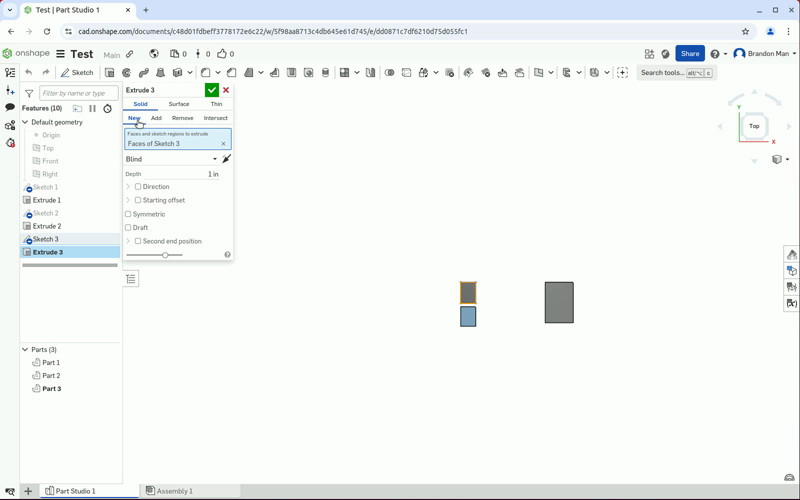
key(tab, 4)
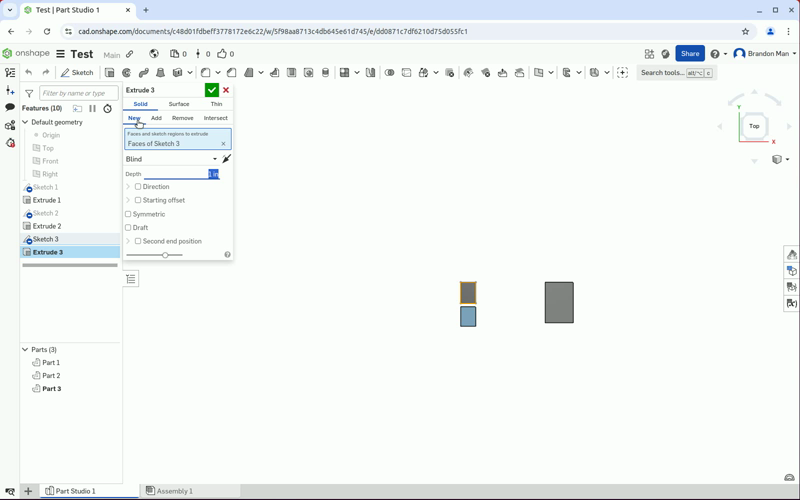
text(4.814)
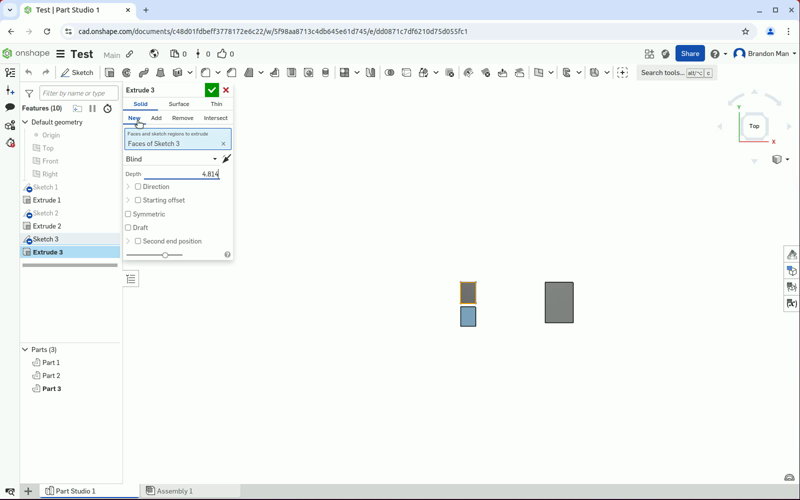
key(enter)
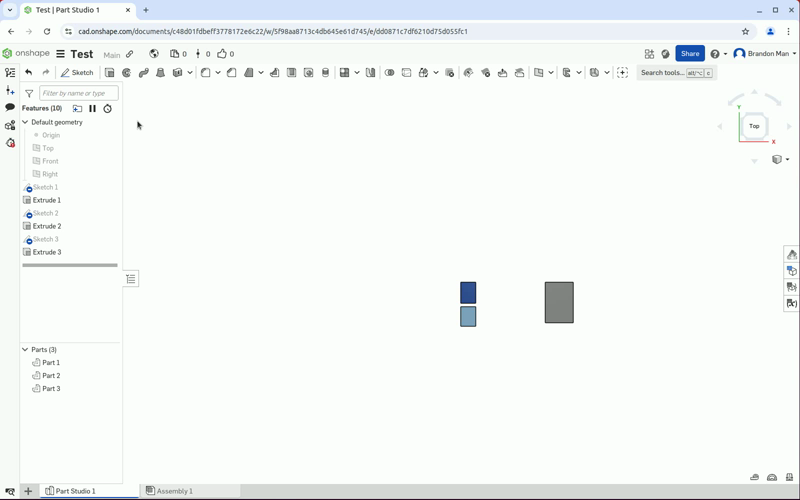
key(shift+h)
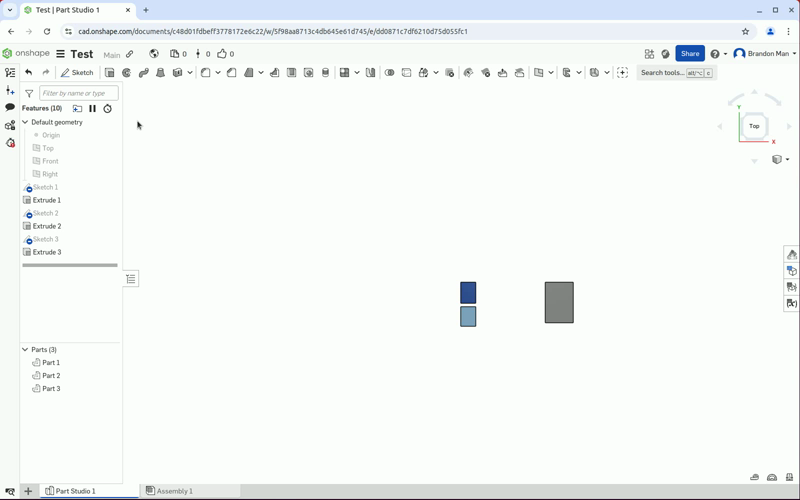
key(shift+h)
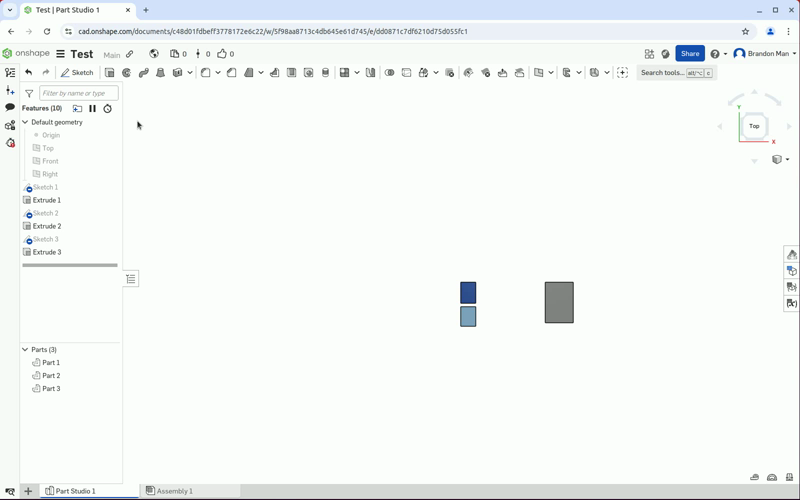
mouse_move(73, 189)
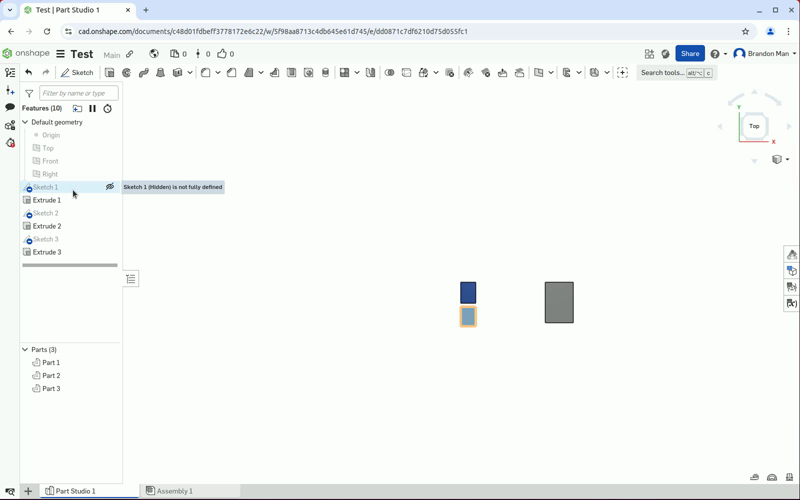
click(73, 189)
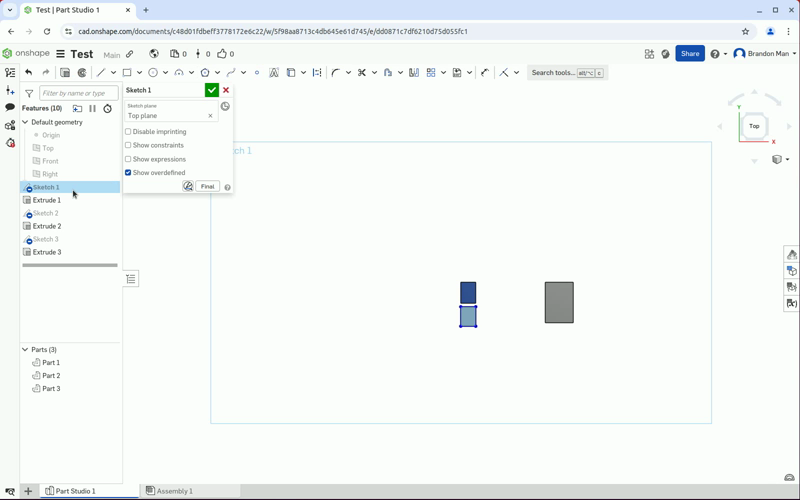
mouse_move(229, 92)
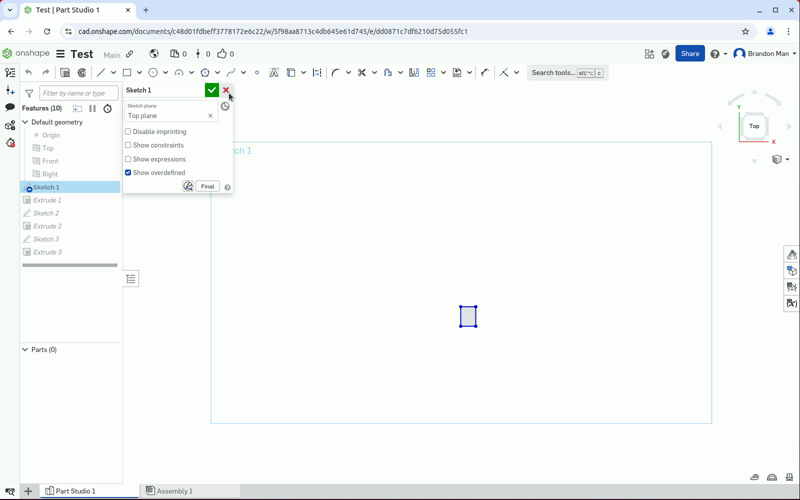
click(229, 92)
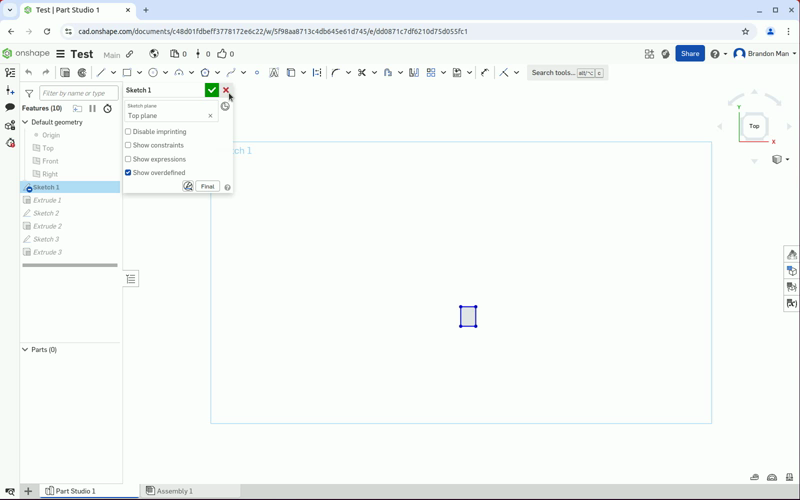
key(shift+s)
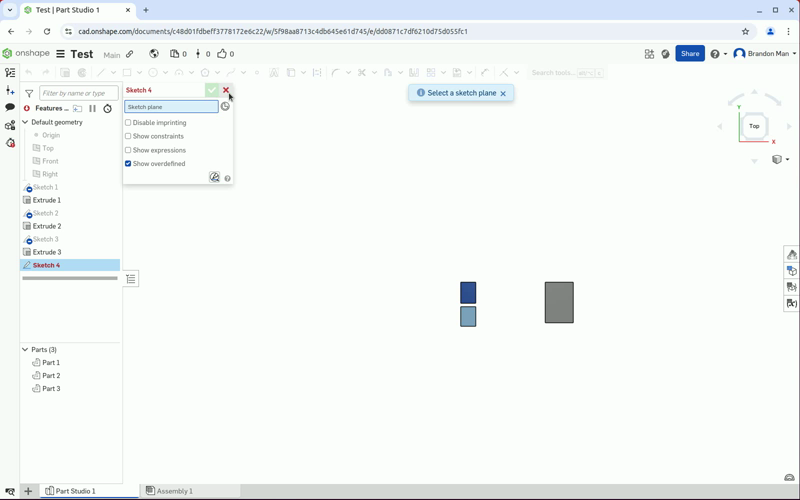
mouse_move(73, 150)
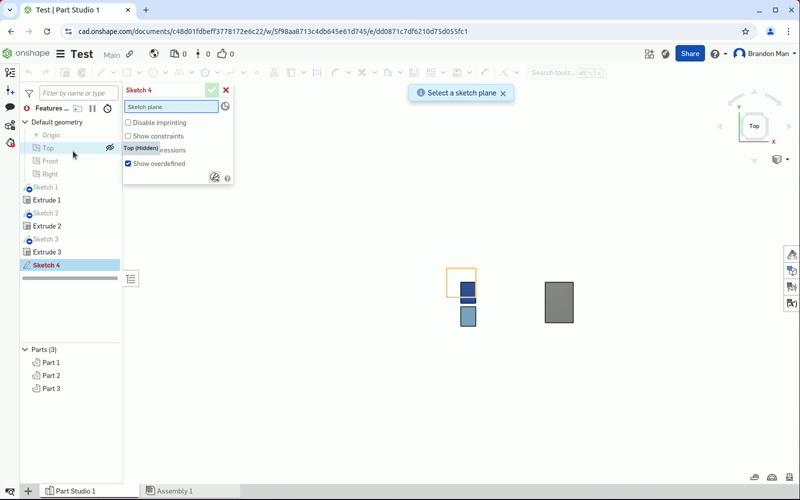
click(73, 150)
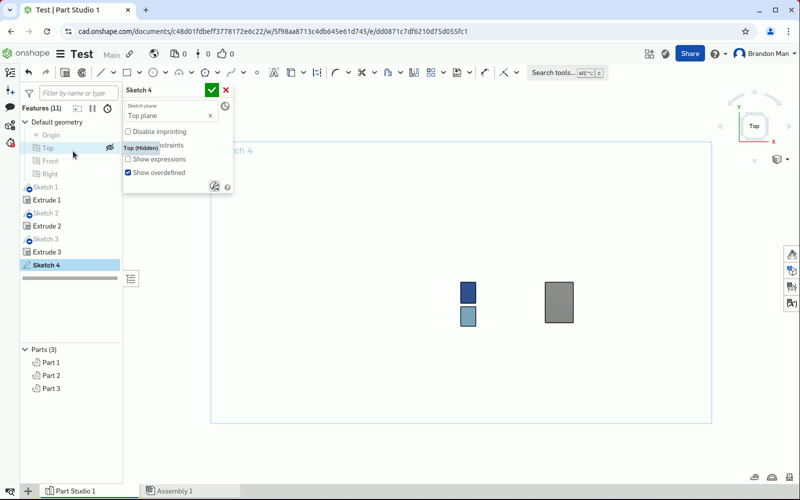
mouse_move(73, 352)
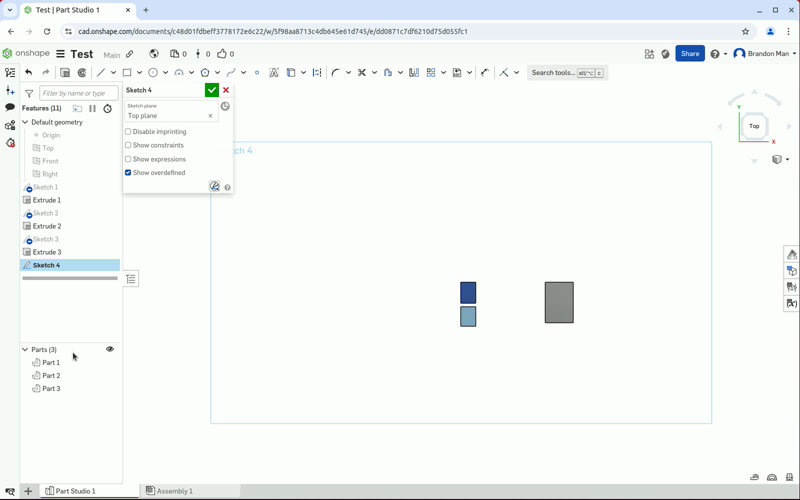
key(y)
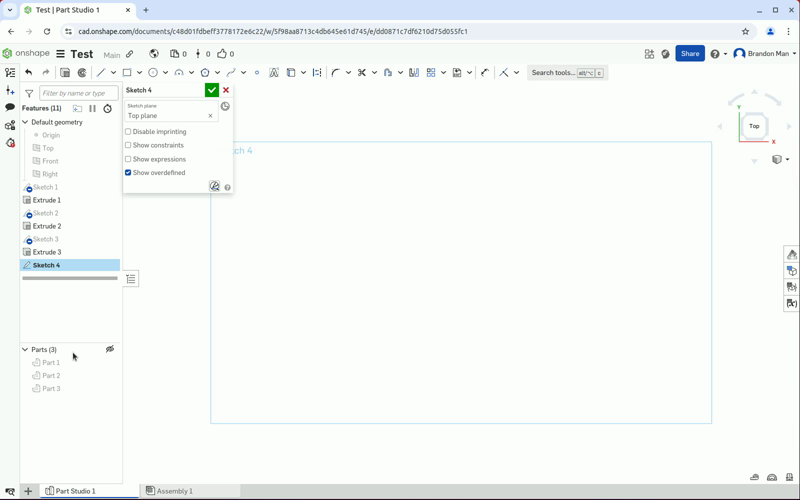
key(l)
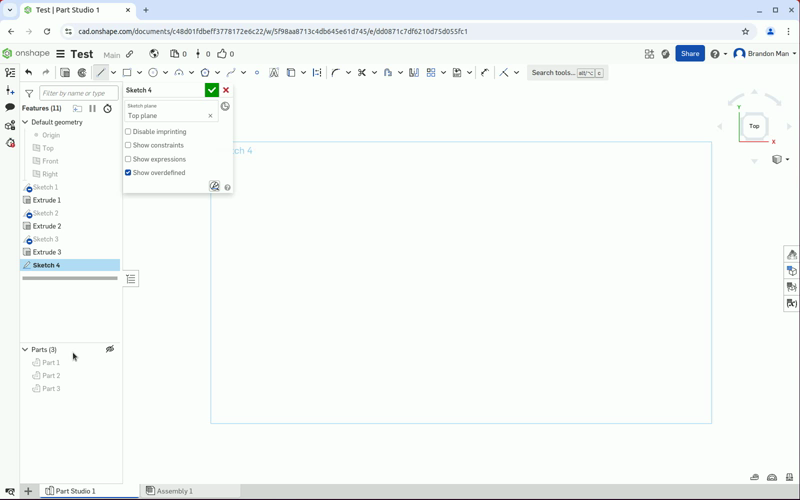
key_down(shift)
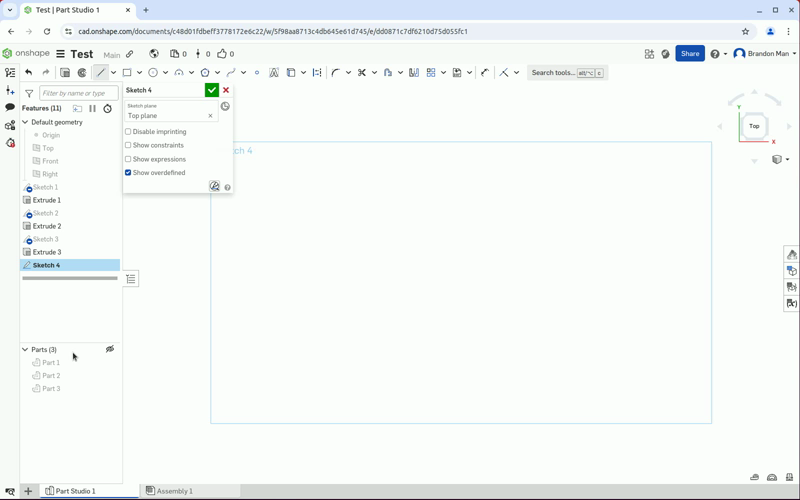
mouse_move(474, 308)
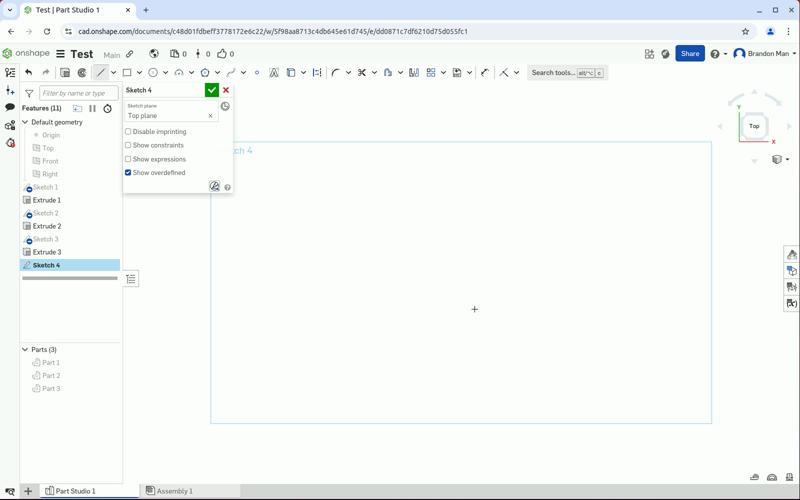
click(474, 308)
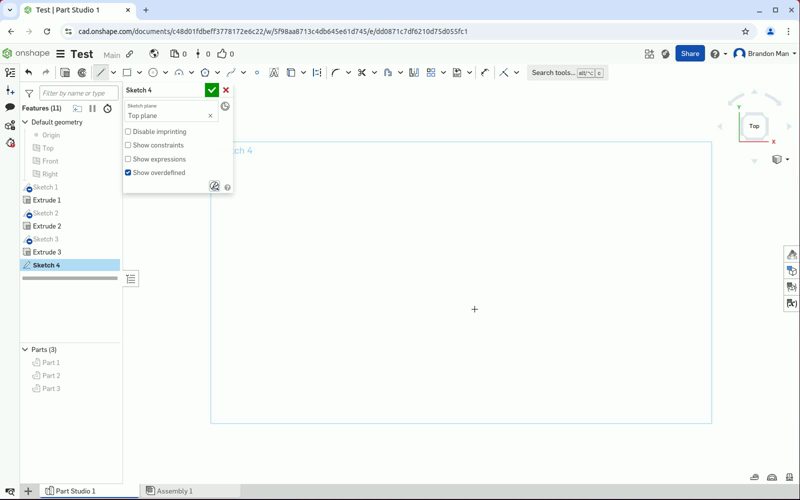
key_up(shift)
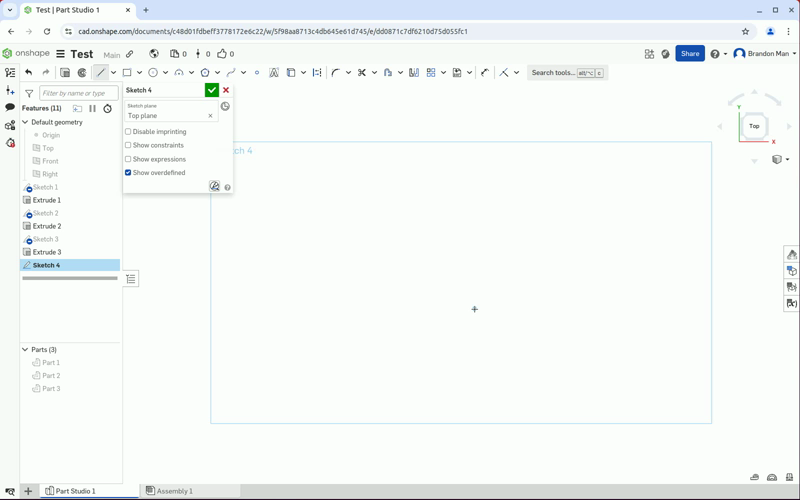
key_down(shift)
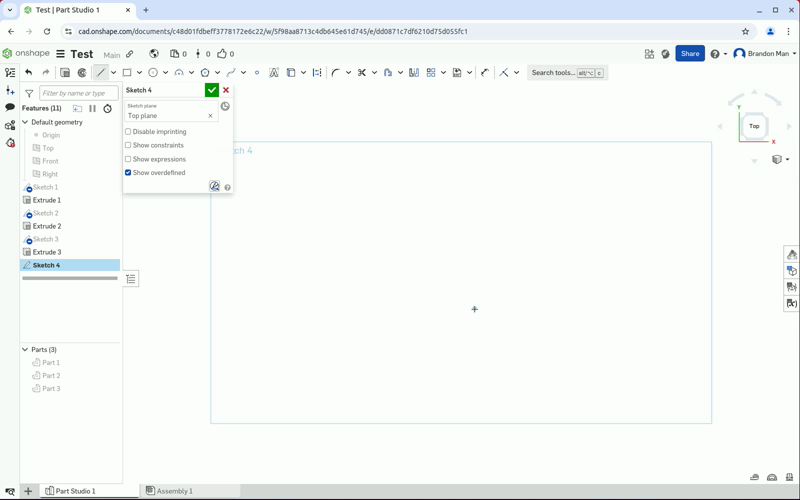
mouse_move(545, 308)
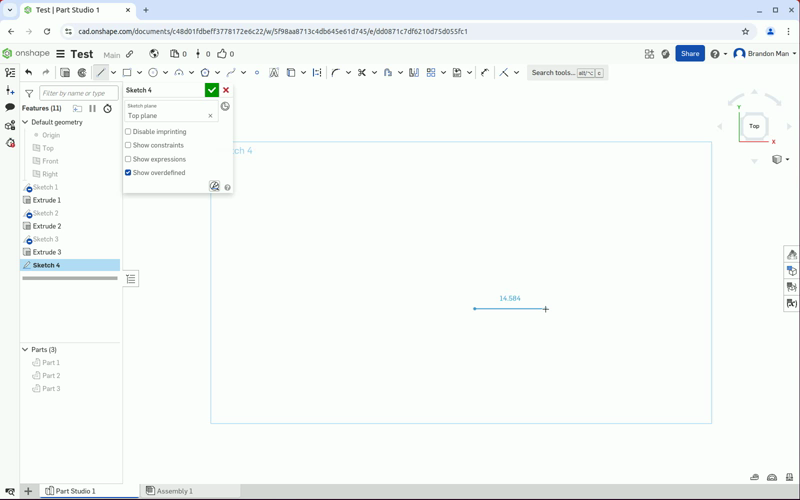
click(545, 308)
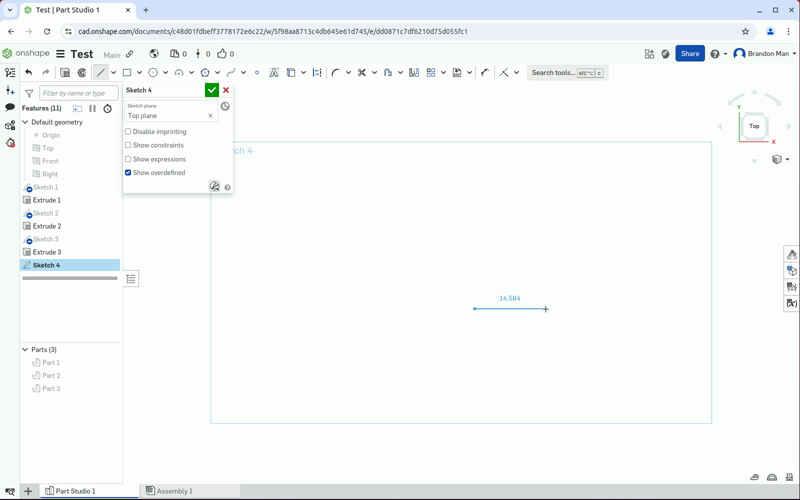
key_up(shift)
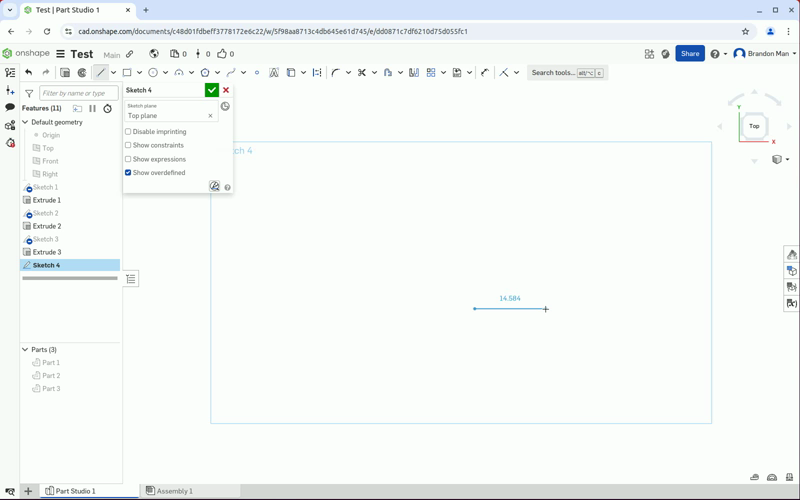
key_down(shift)
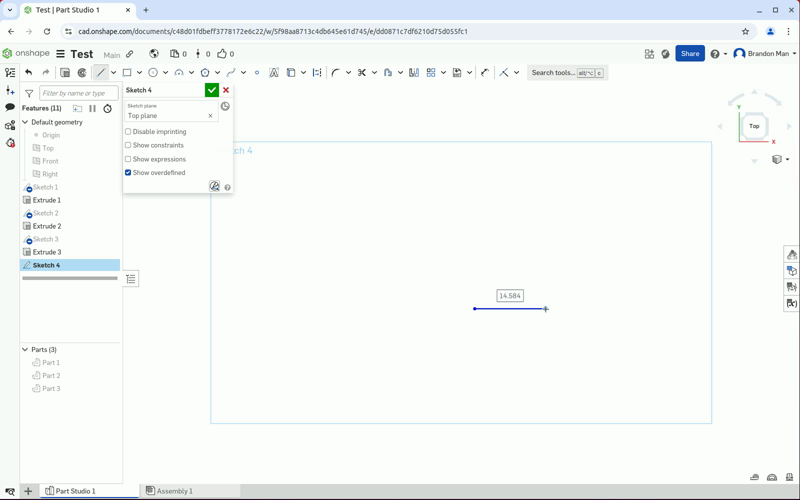
mouse_move(575, 308)
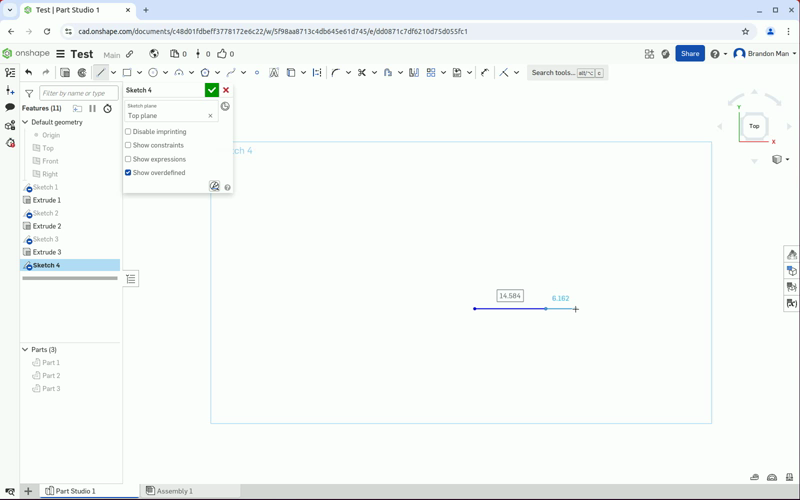
mouse_move(545, 302)
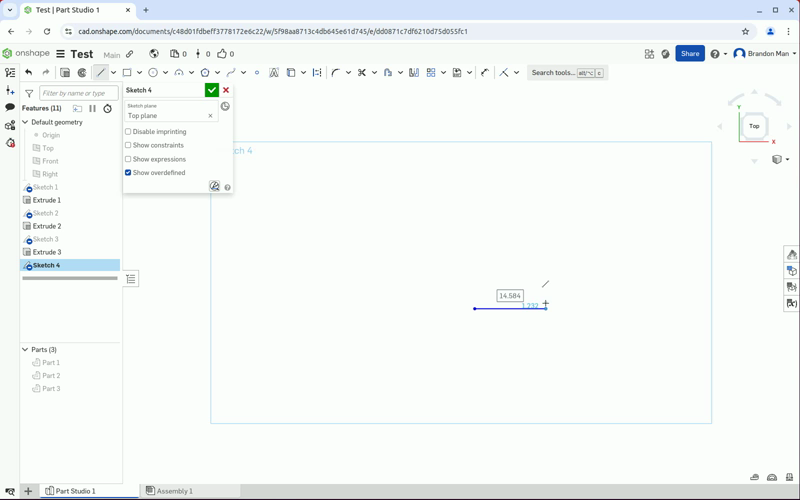
scroll(6)
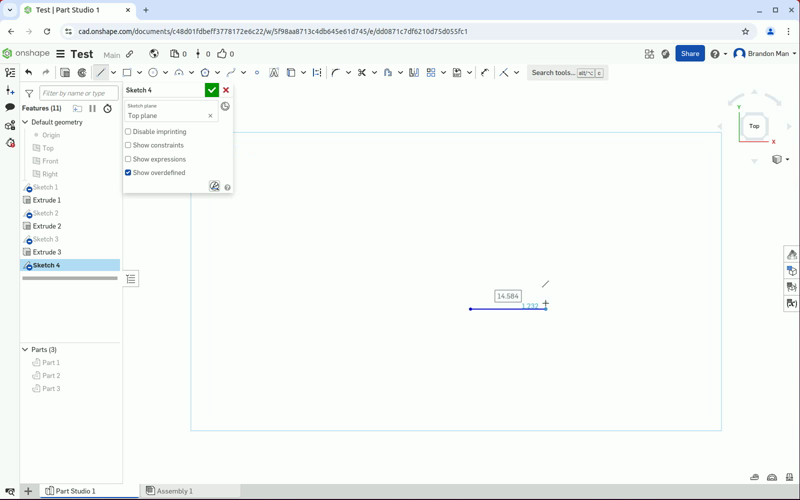
scroll(6)
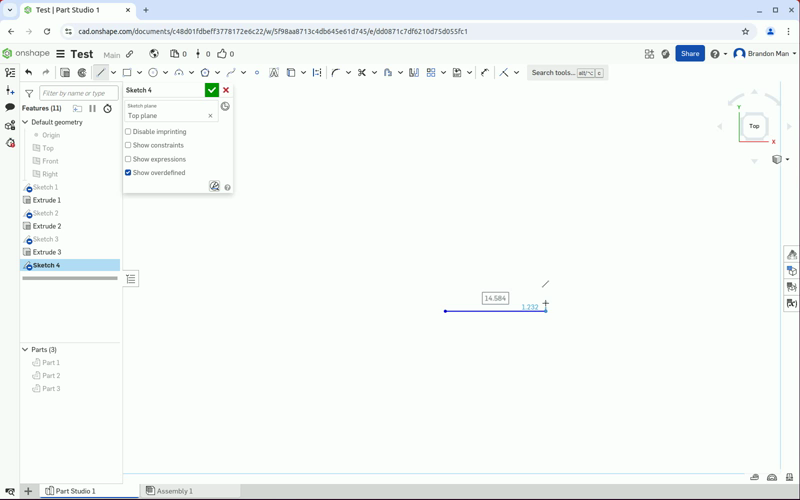
scroll(6)
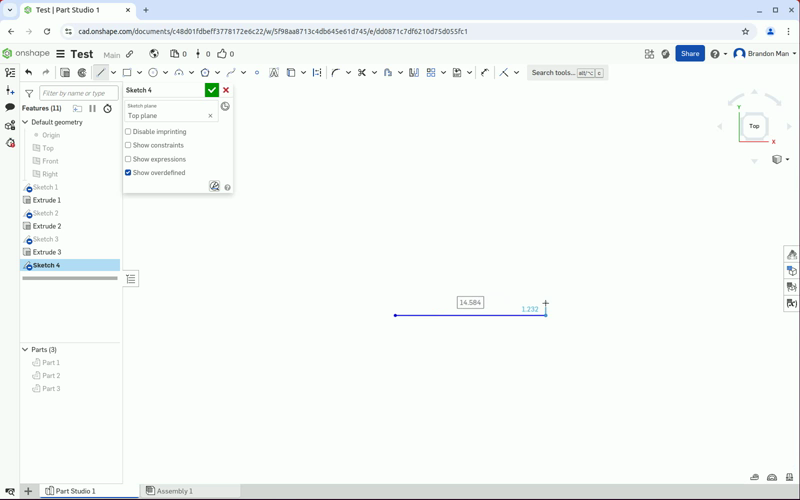
scroll(6)
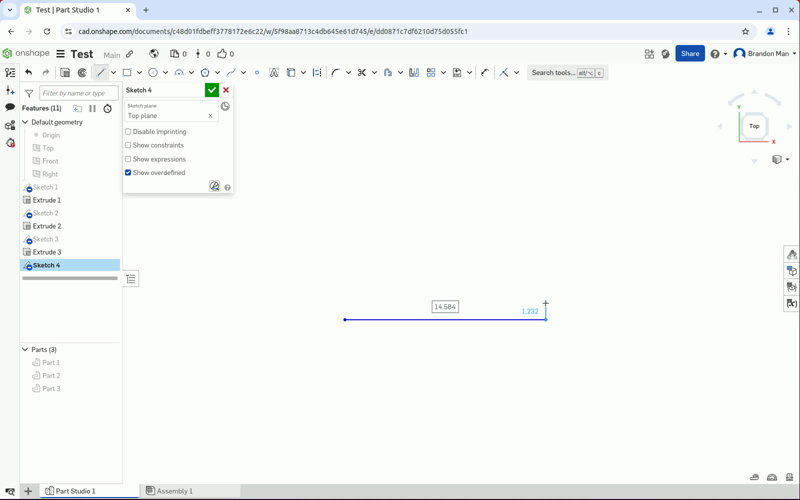
scroll(6)
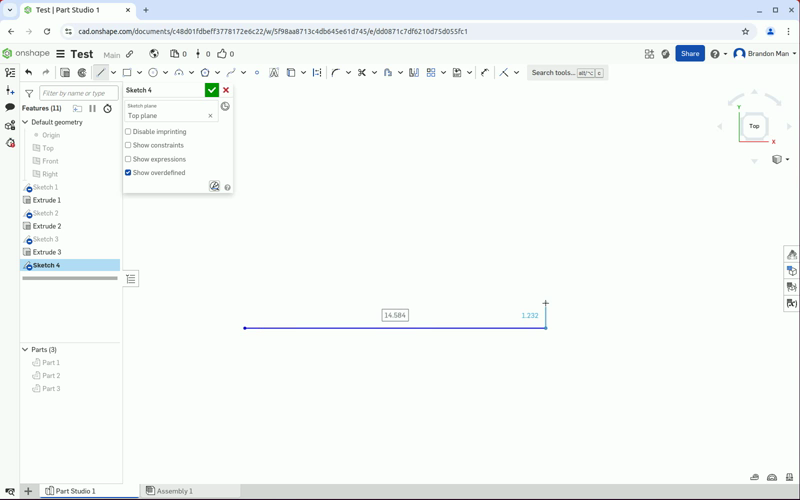
scroll(6)
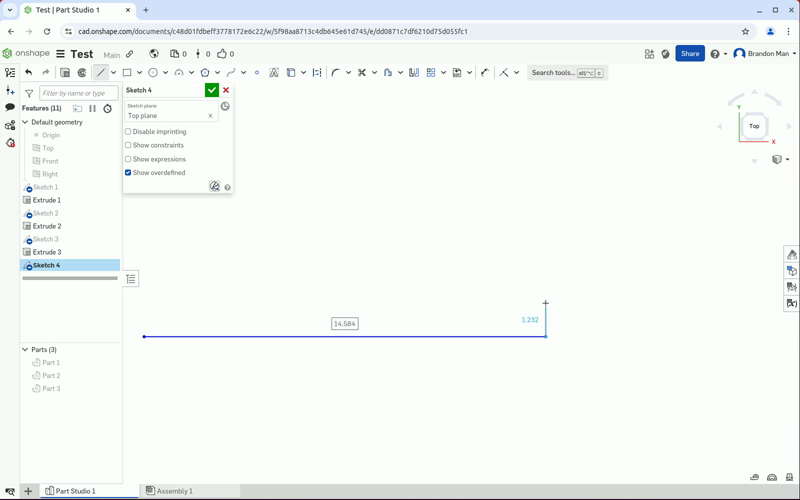
scroll(6)
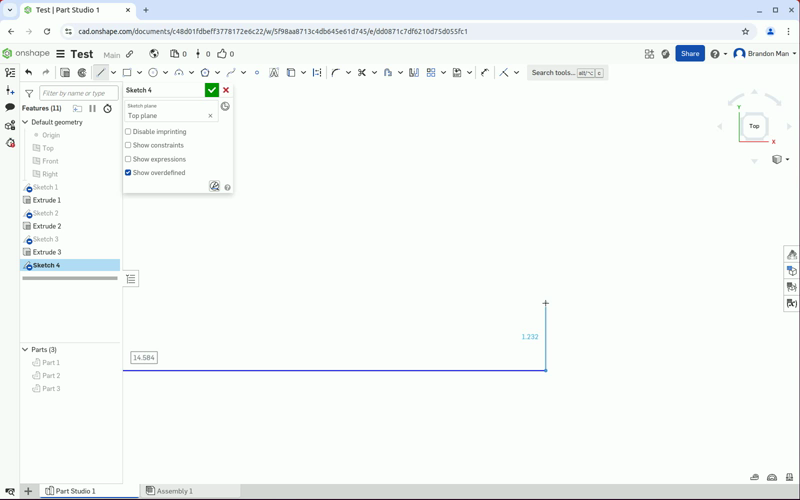
click(545, 302)
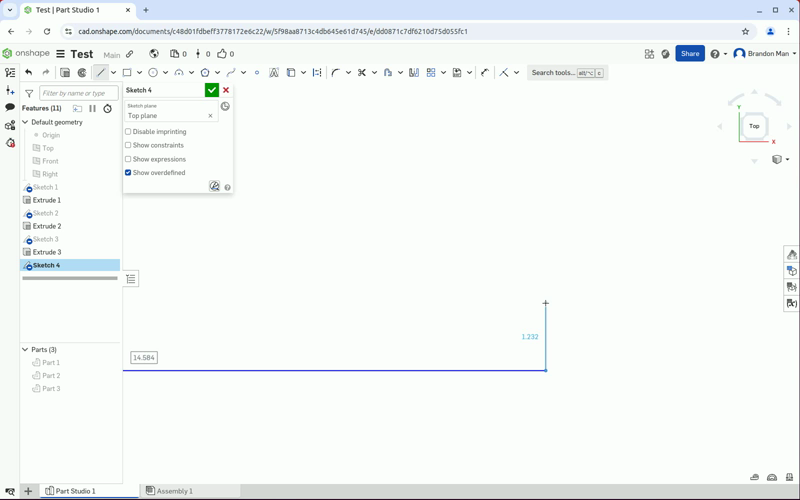
scroll(-6)
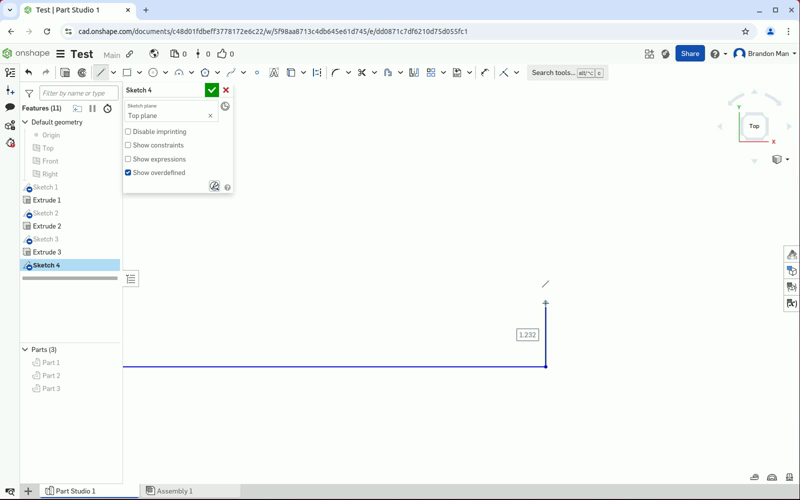
scroll(-6)
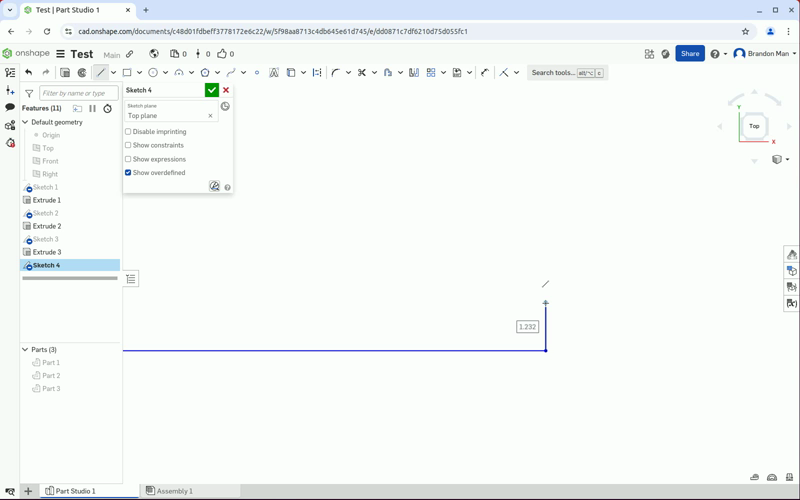
scroll(-6)
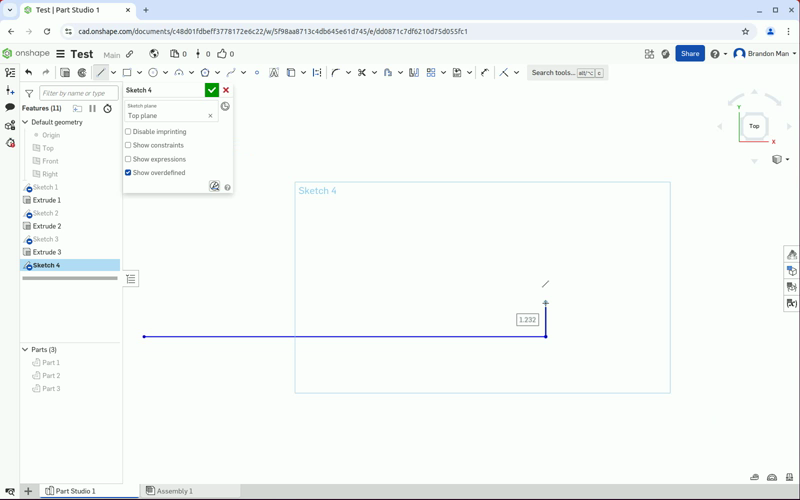
scroll(-6)
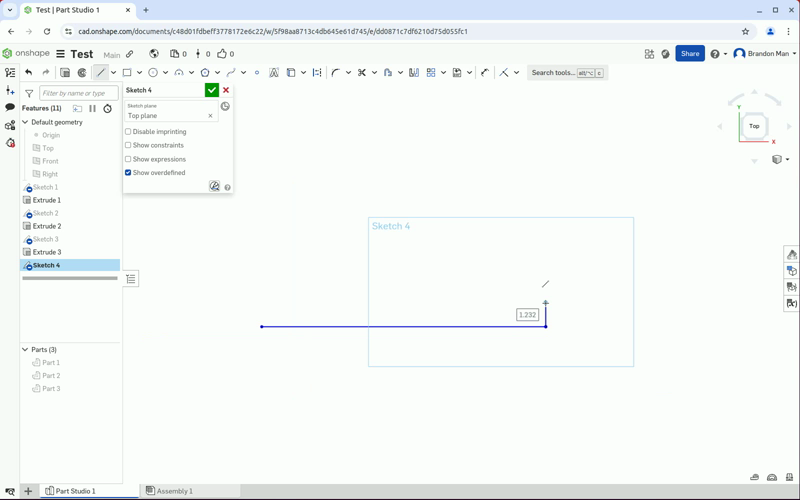
scroll(-6)
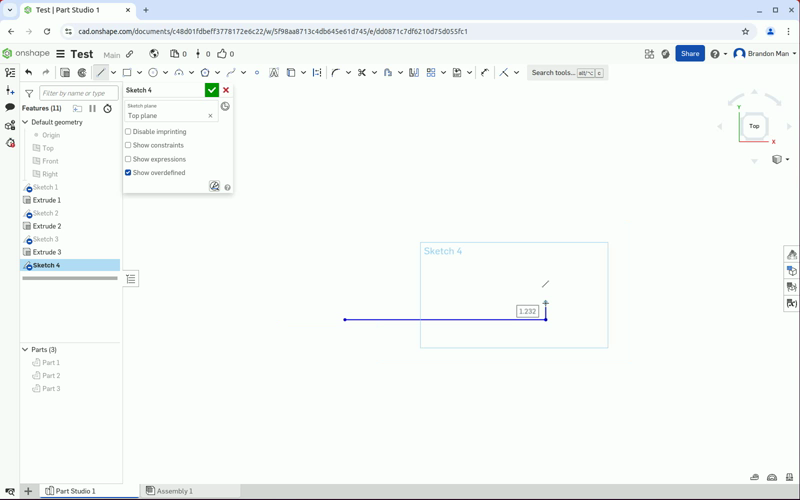
scroll(-6)
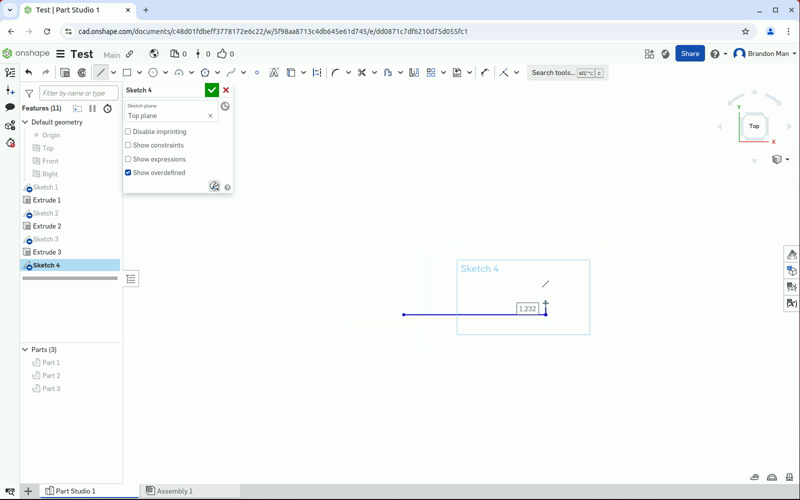
scroll(-6)
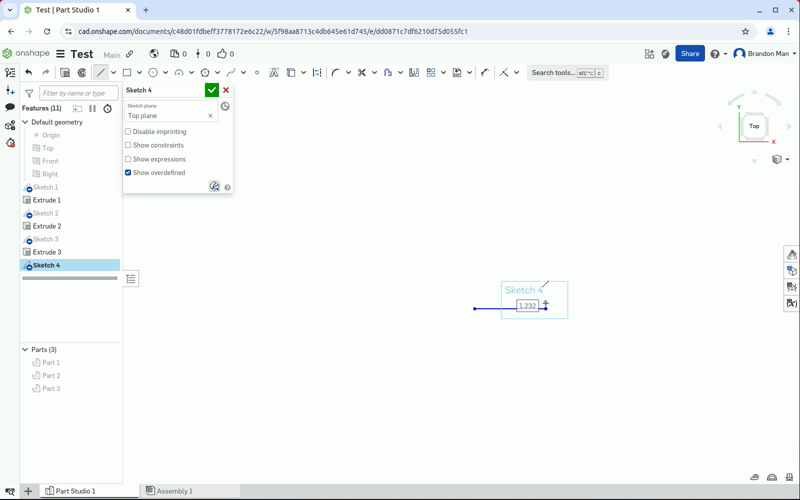
key_up(shift)
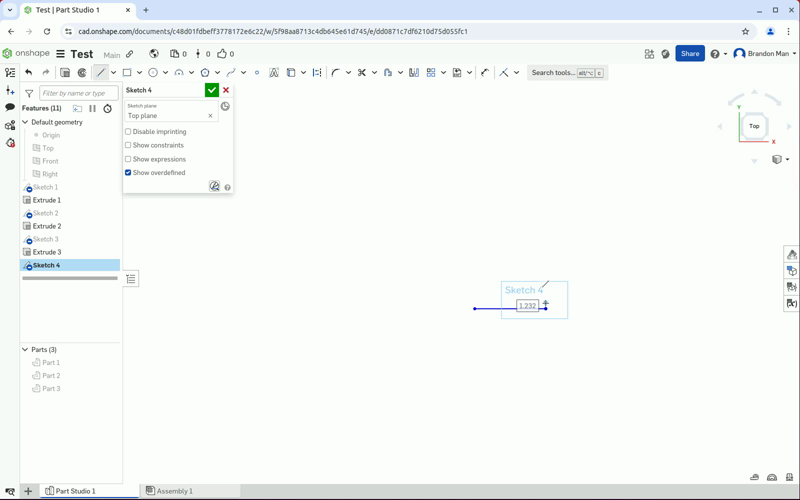
key_down(shift)
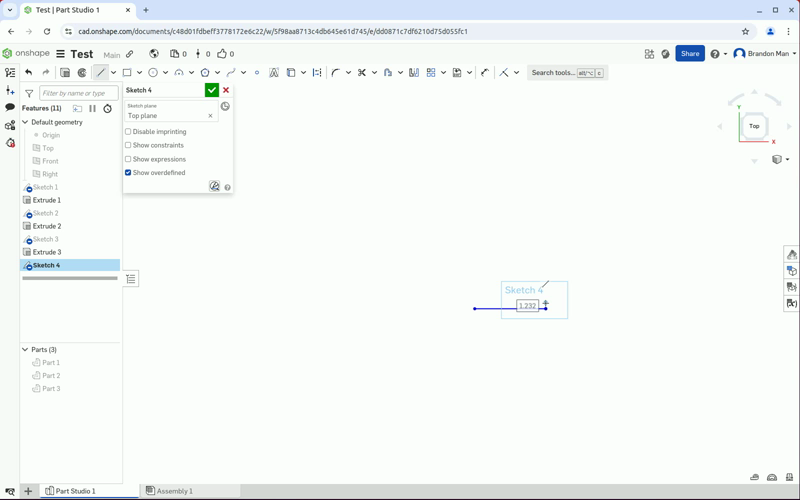
mouse_move(474, 302)
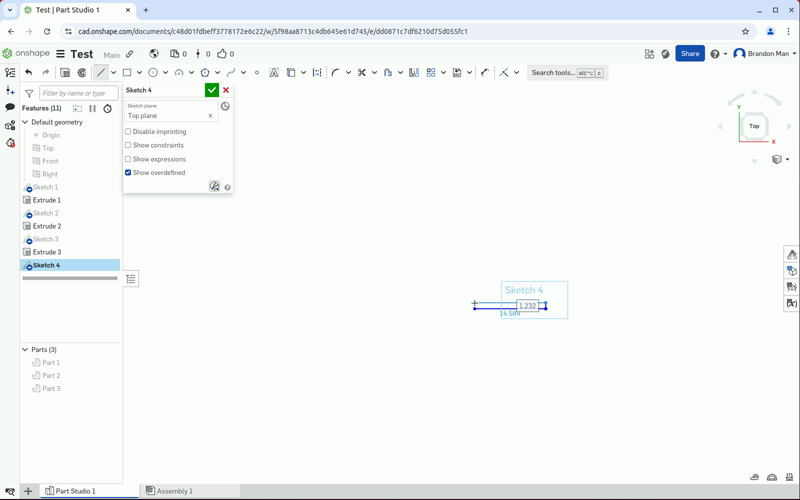
click(474, 302)
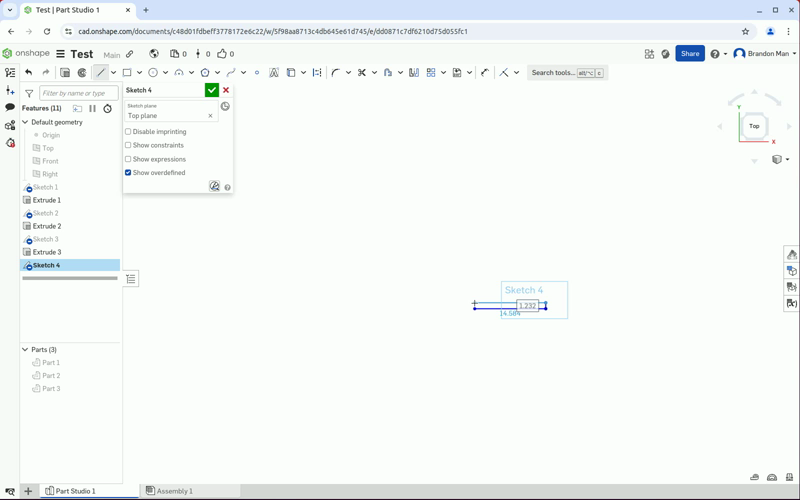
key_up(shift)
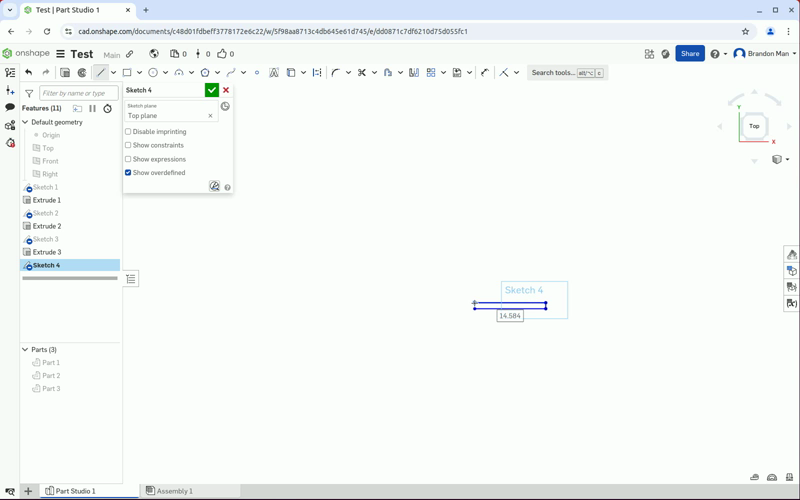
mouse_move(504, 302)
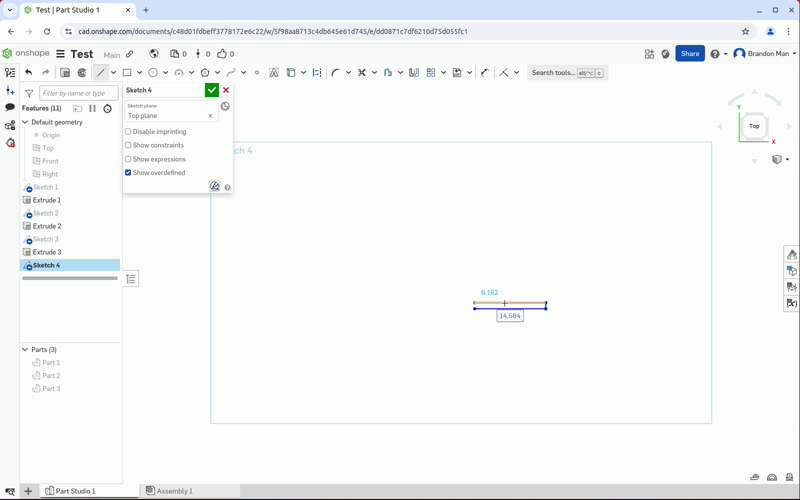
key_down(shift)
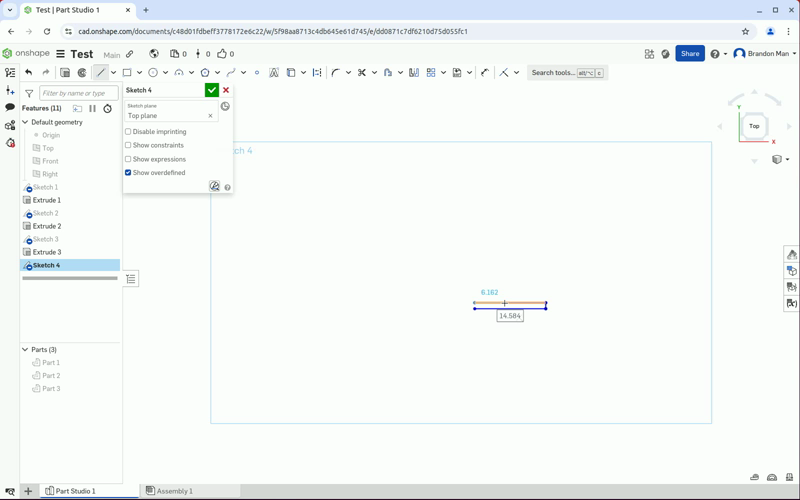
mouse_move(474, 308)
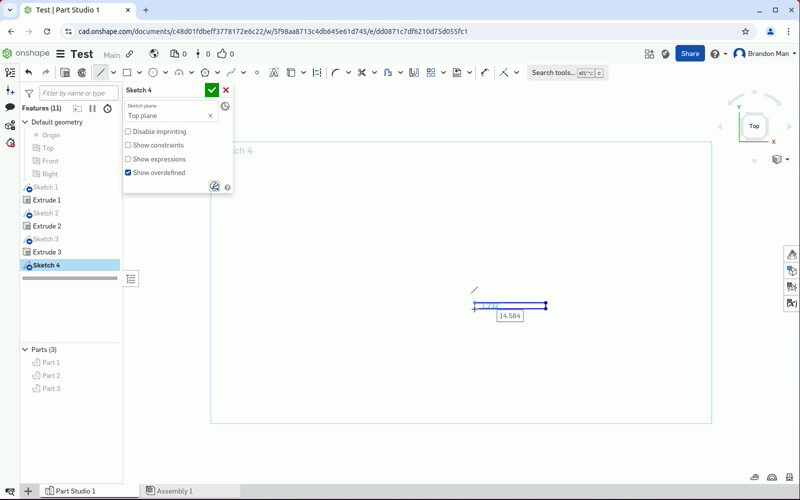
scroll(6)
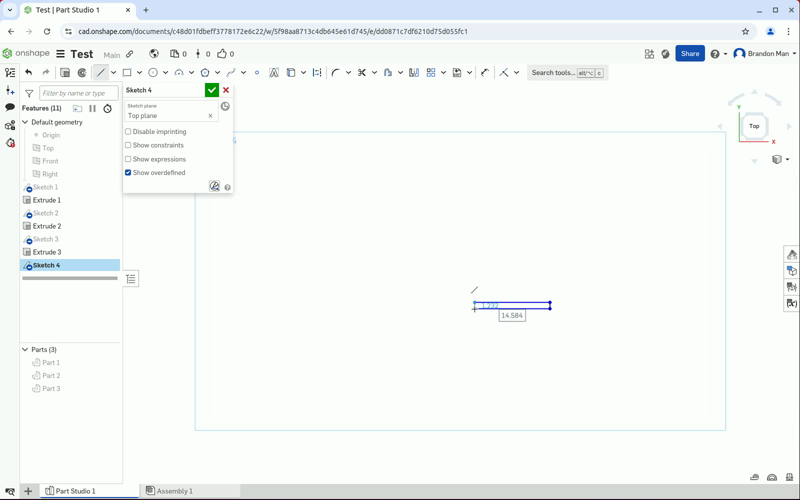
scroll(6)
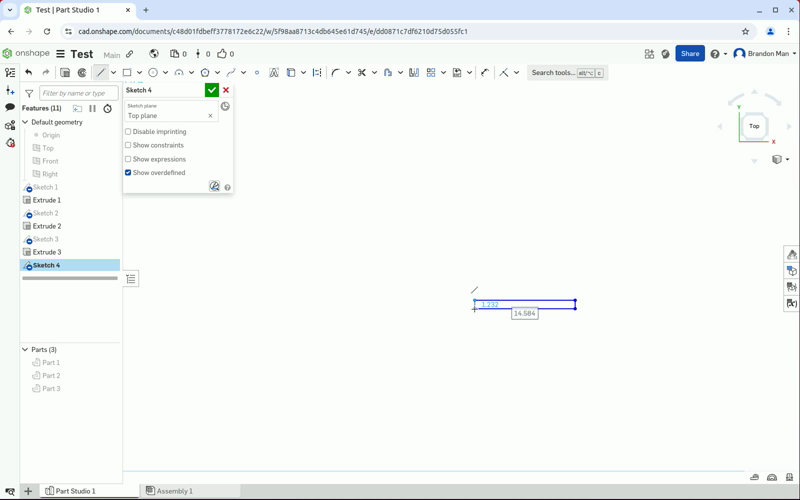
scroll(6)
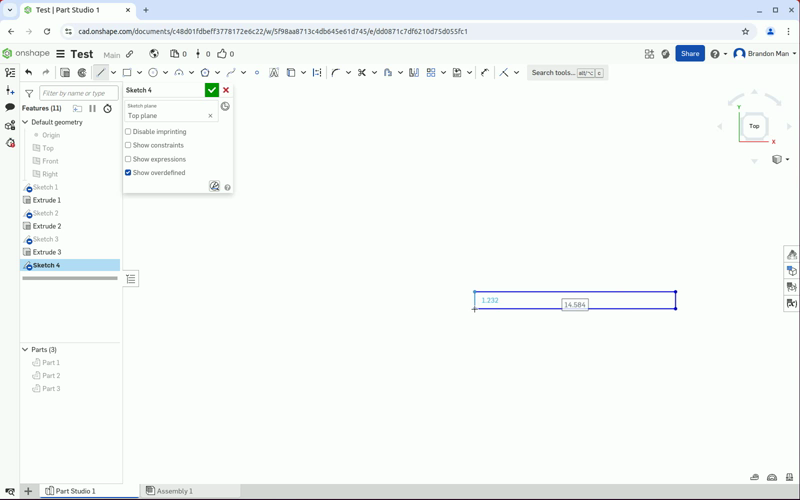
scroll(6)
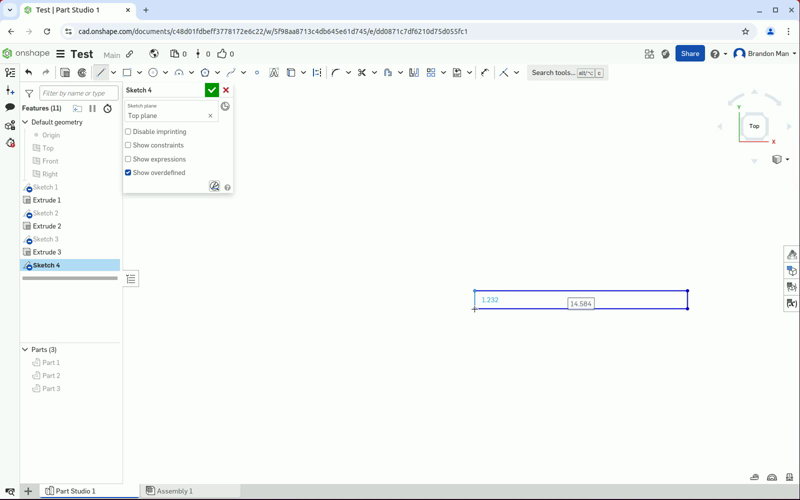
scroll(6)
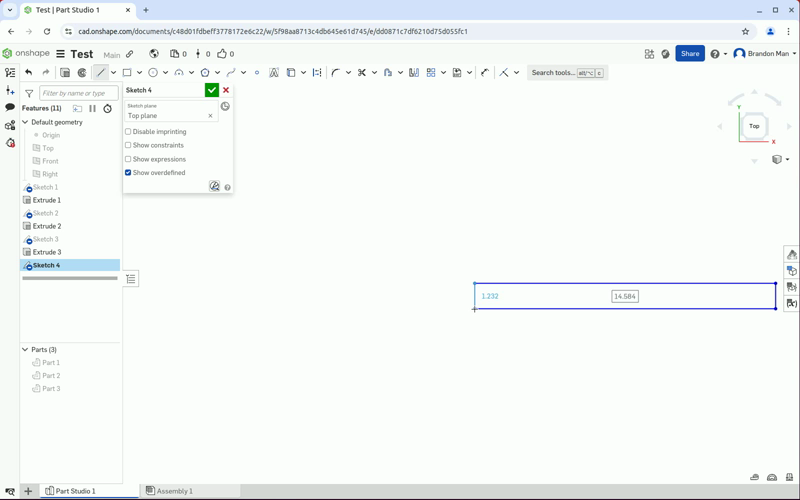
scroll(6)
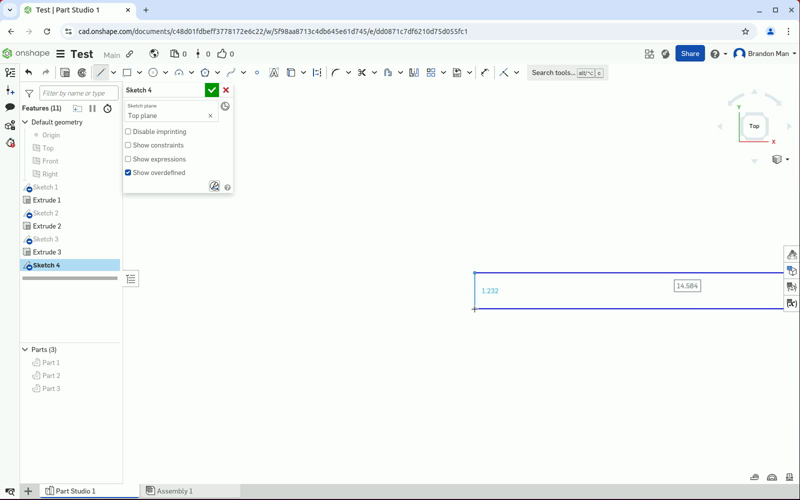
scroll(6)
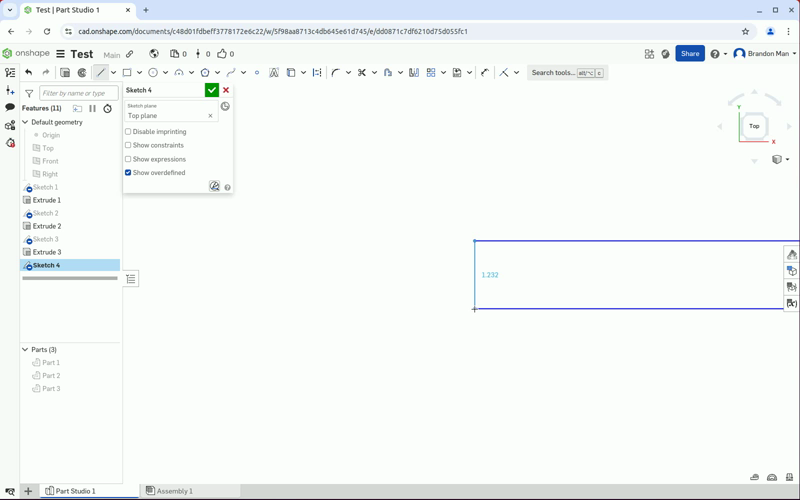
key_up(shift)
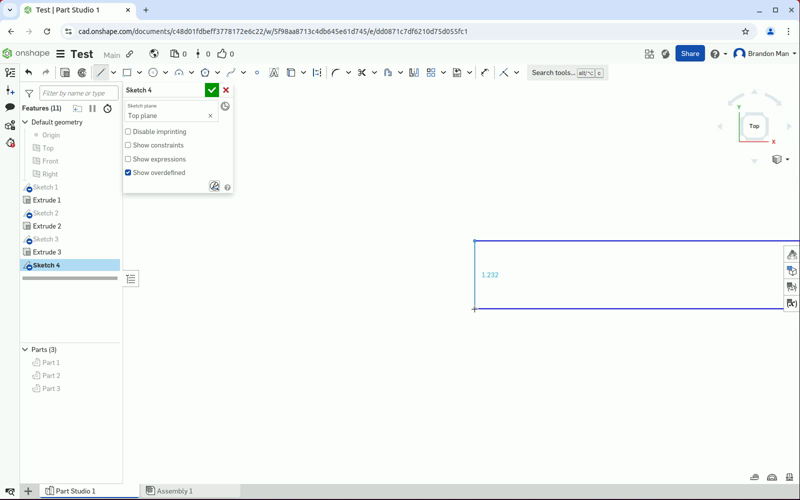
click(474, 308)
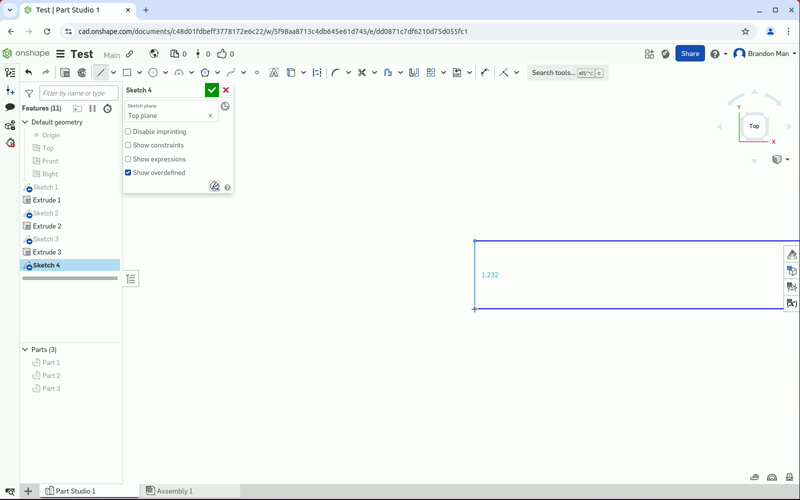
scroll(-6)
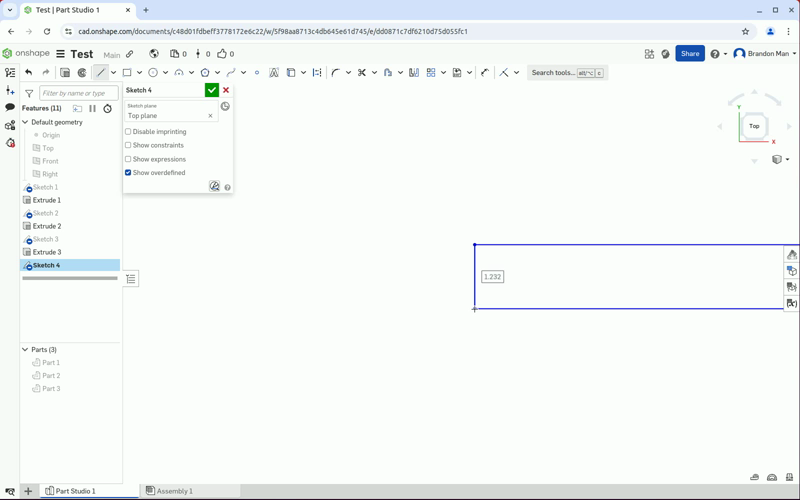
scroll(-6)
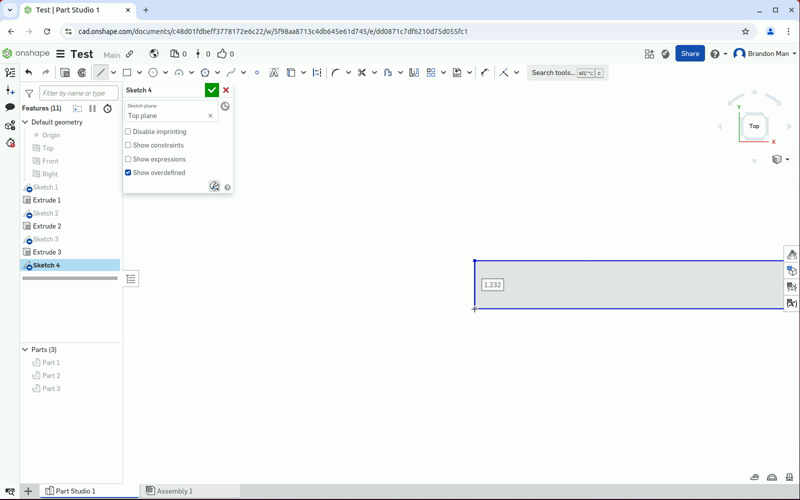
scroll(-6)
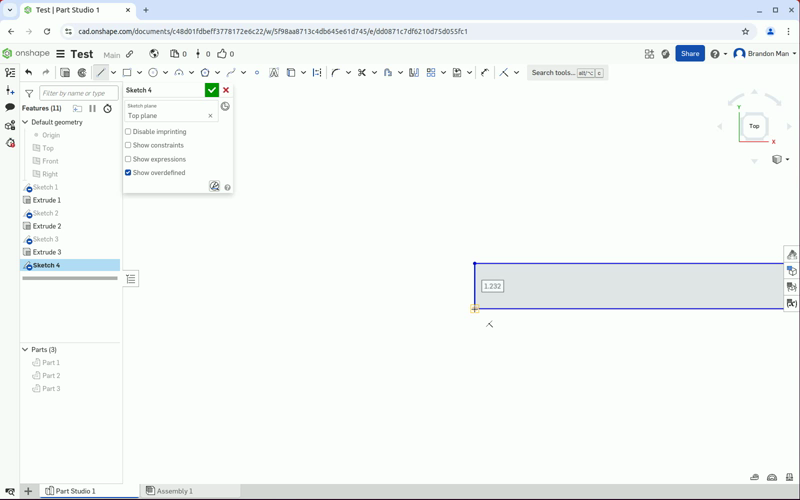
scroll(-6)
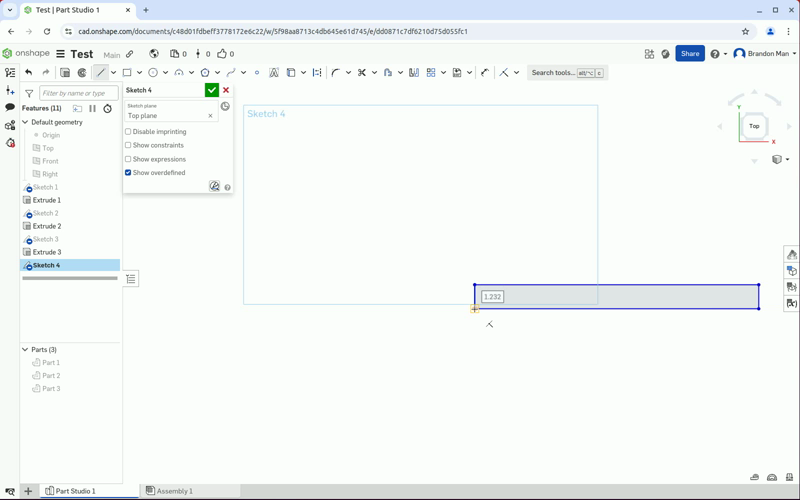
scroll(-6)
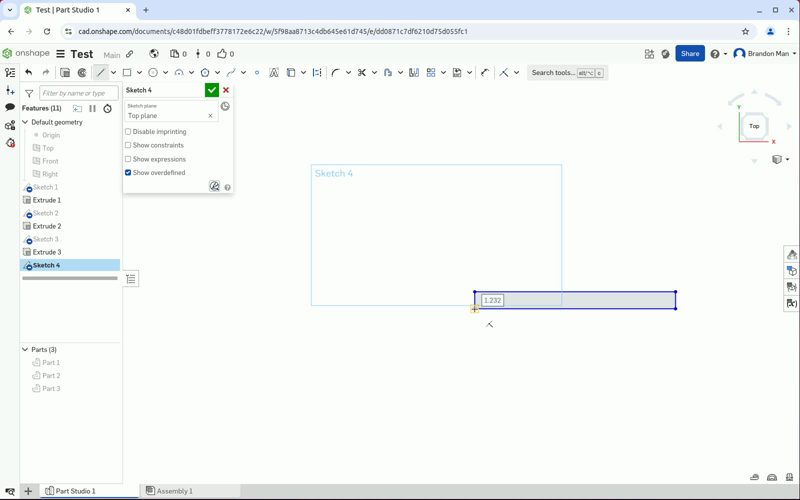
scroll(-6)
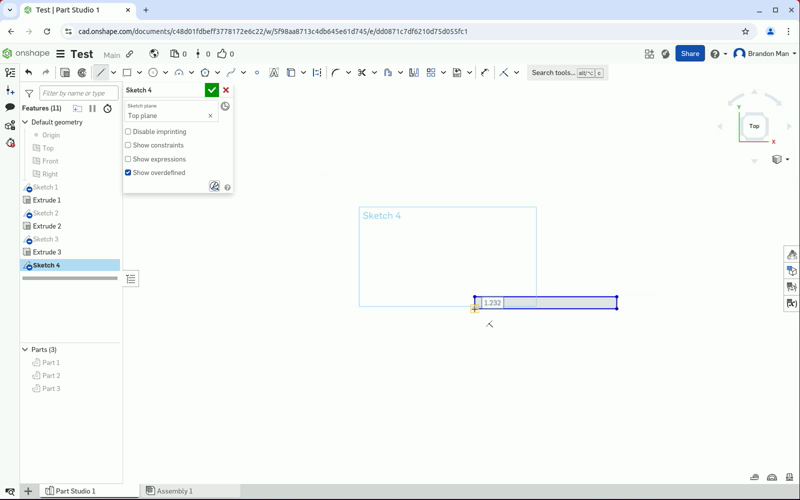
scroll(-6)
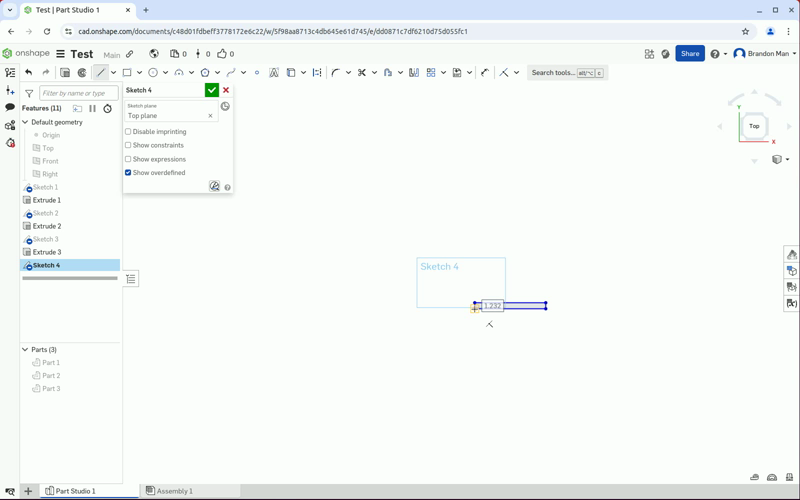
key(esc)
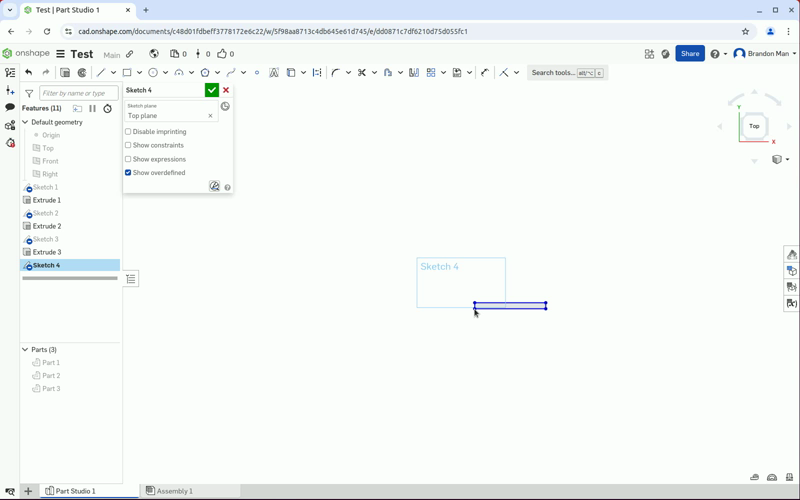
mouse_move(483, 305)
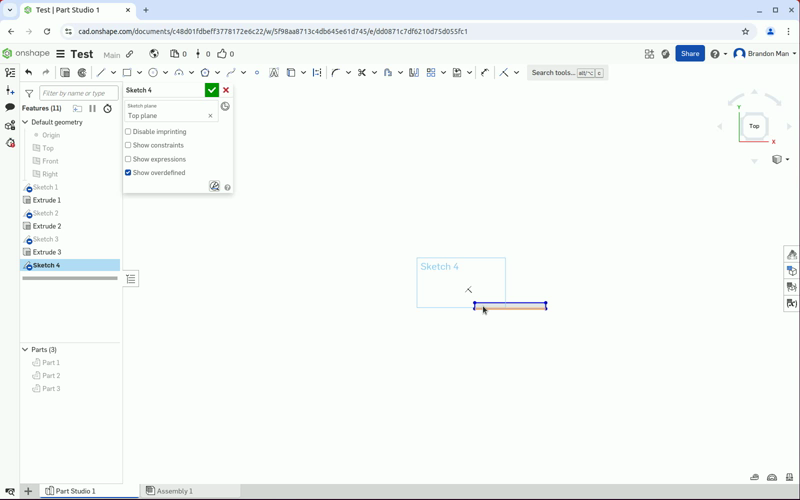
scroll(6)
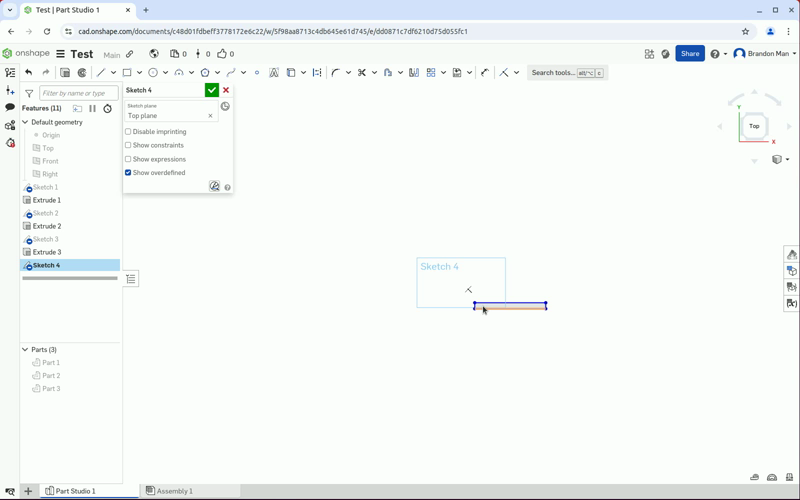
scroll(6)
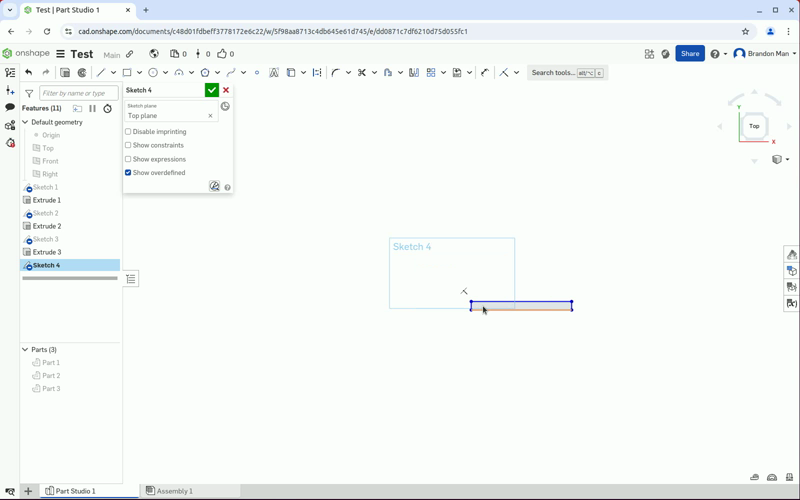
scroll(6)
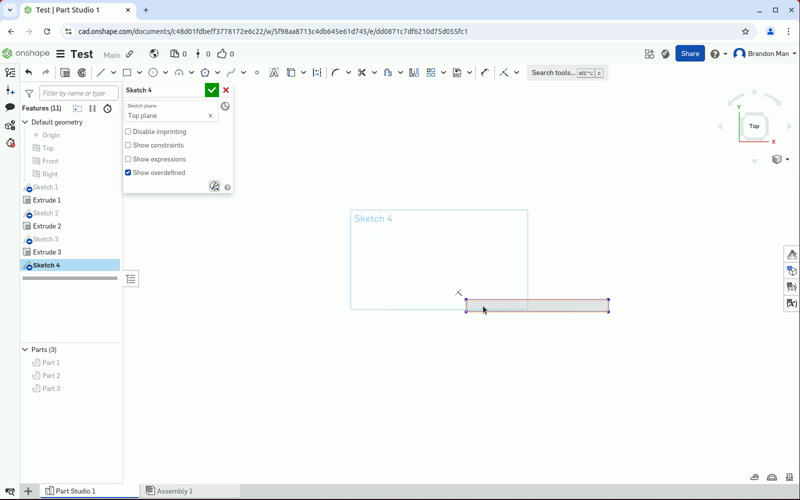
scroll(6)
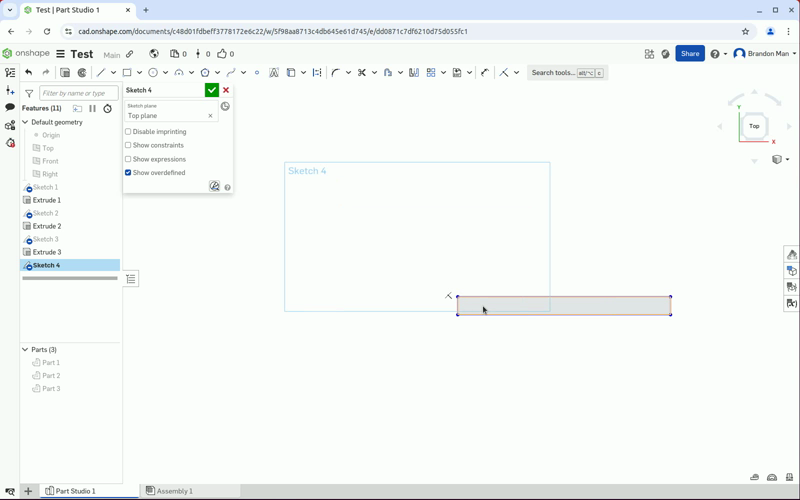
scroll(6)
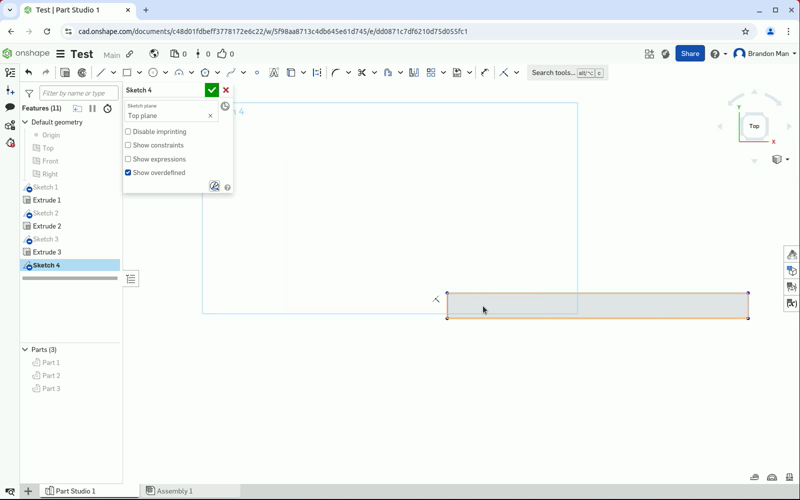
scroll(6)
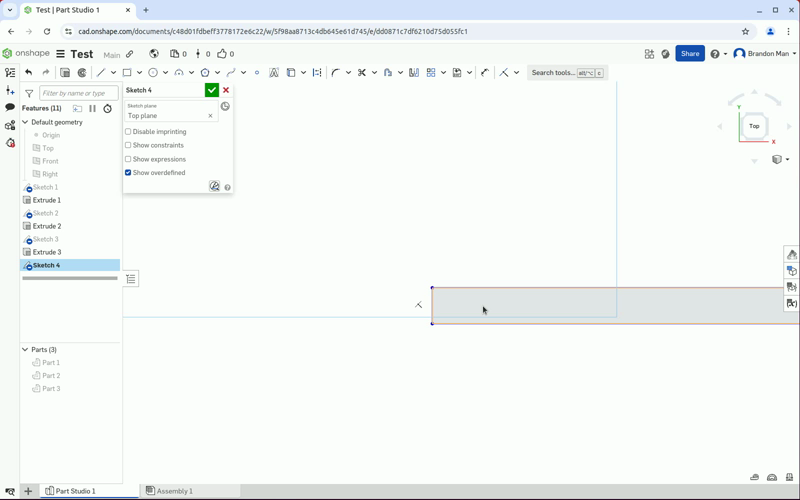
scroll(6)
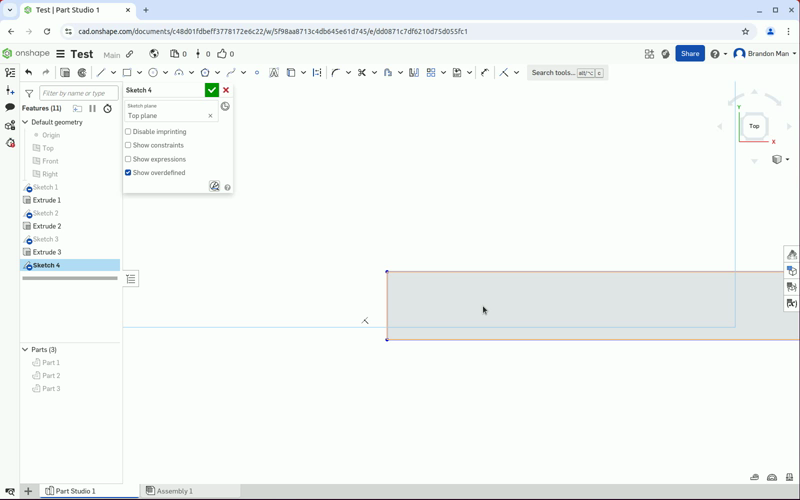
click(483, 305)
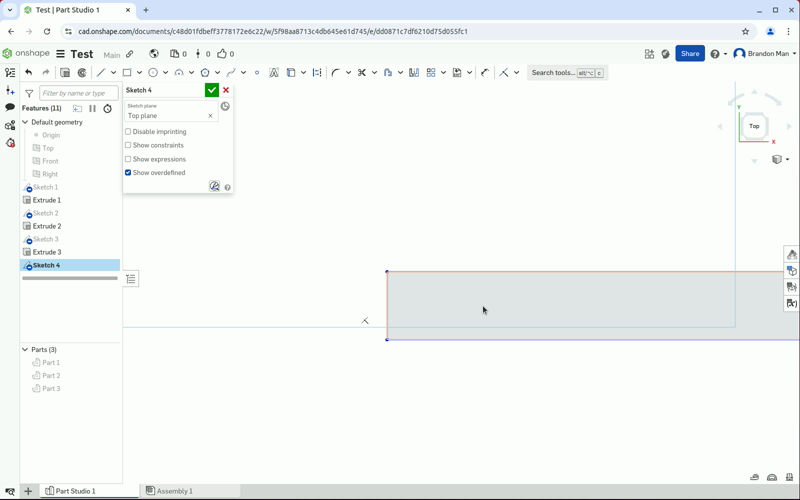
scroll(-6)
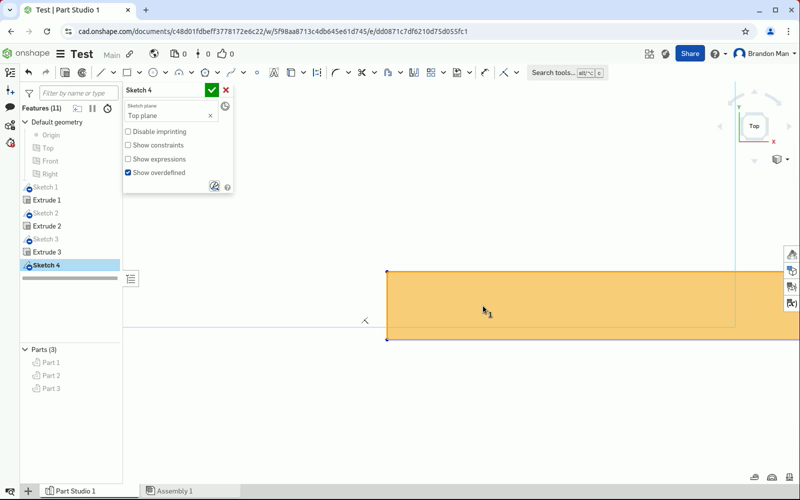
scroll(-6)
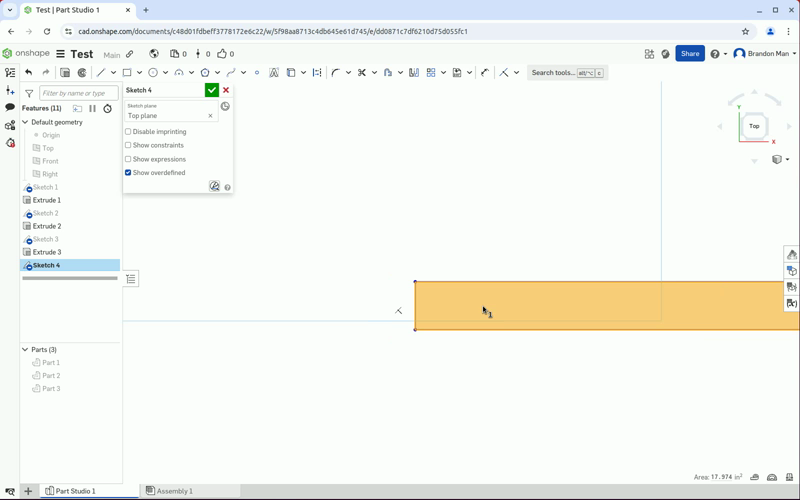
scroll(-6)
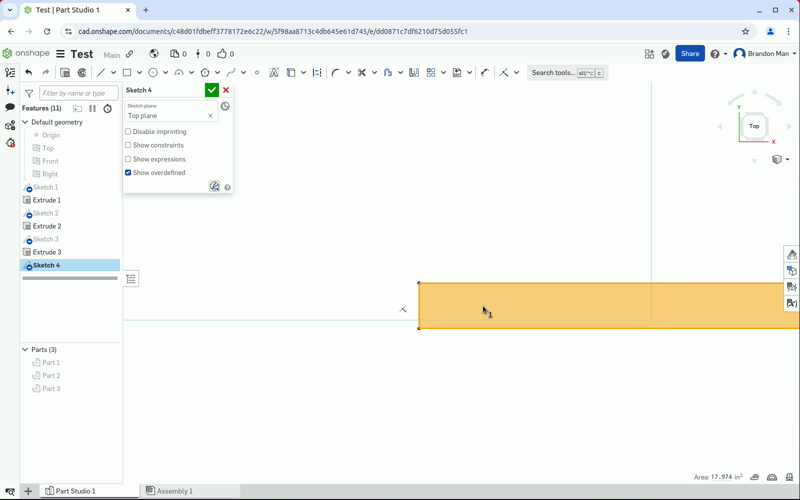
scroll(-6)
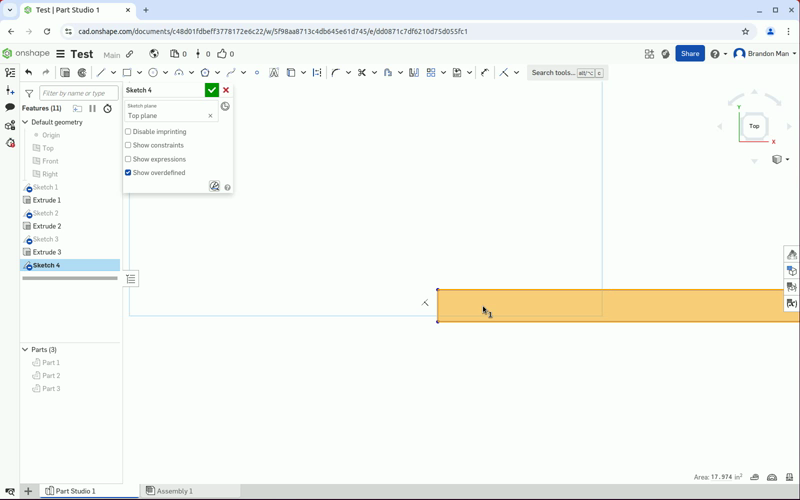
scroll(-6)
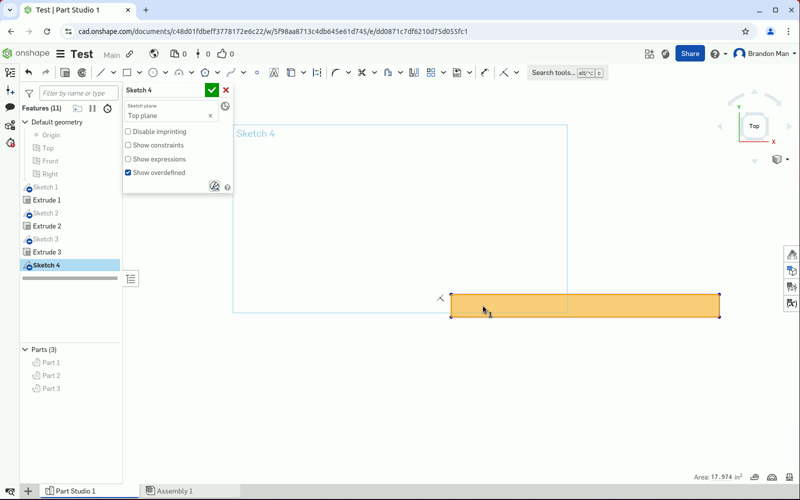
scroll(-6)
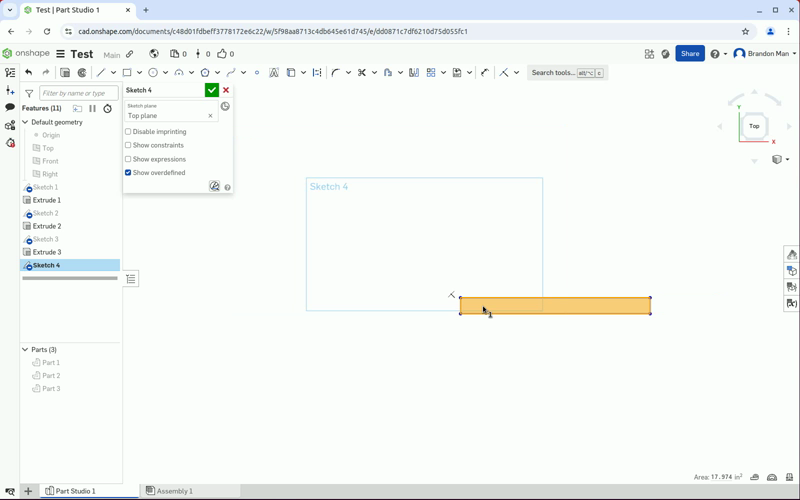
scroll(-6)
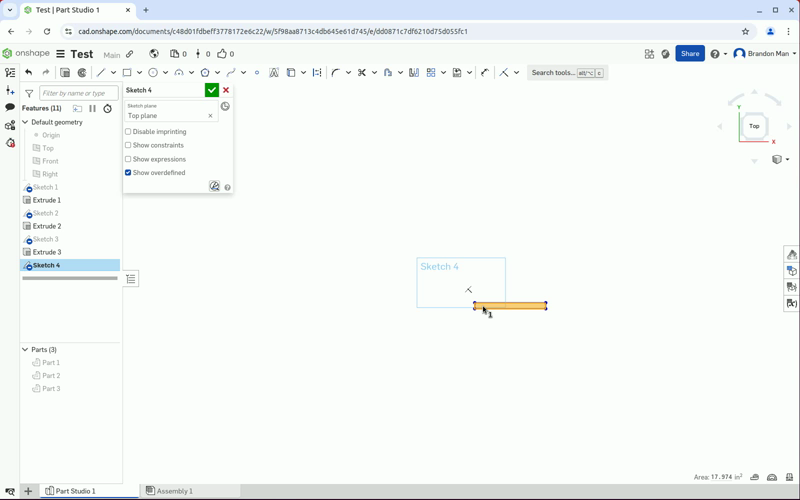
mouse_move(73, 352)
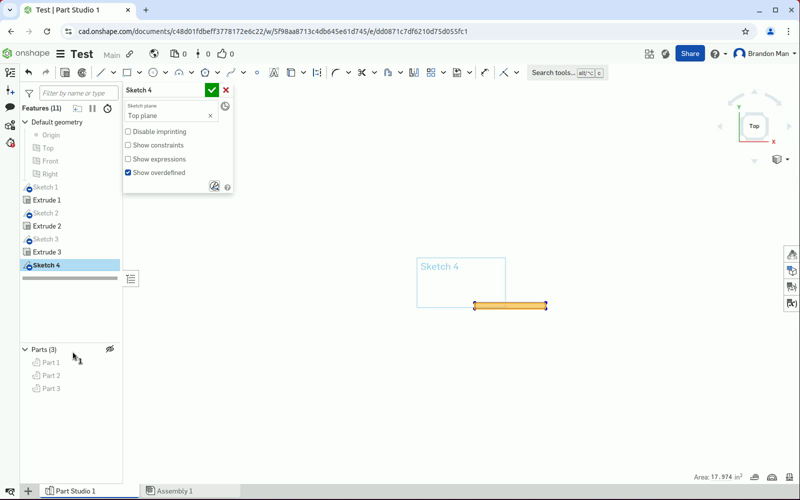
key(shift+y)
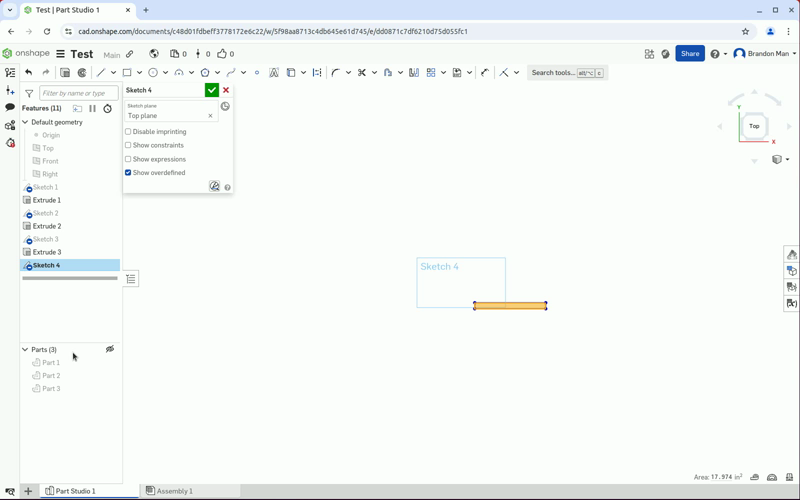
key(shift+e)
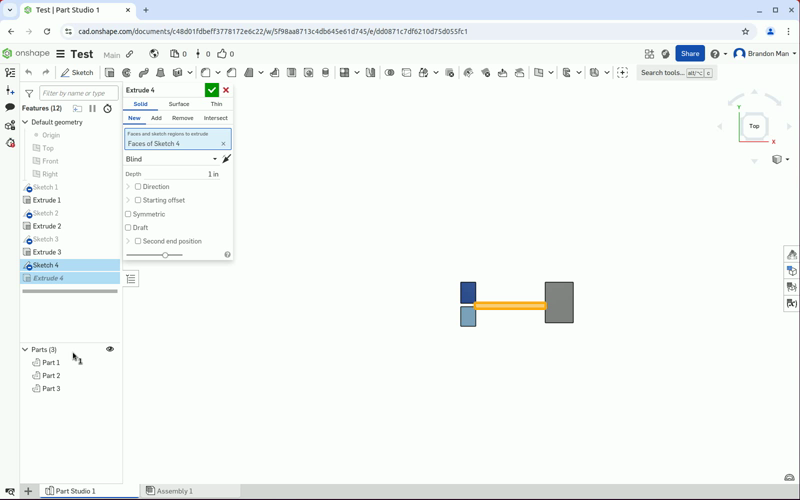
mouse_move(143, 106)
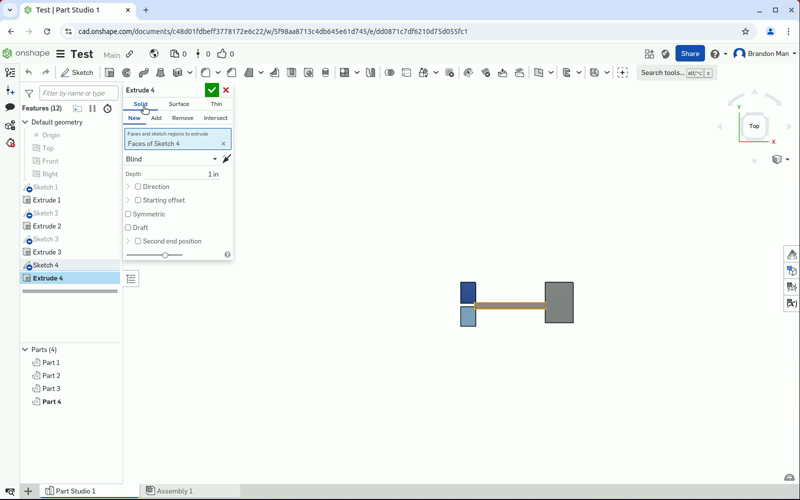
click(143, 106)
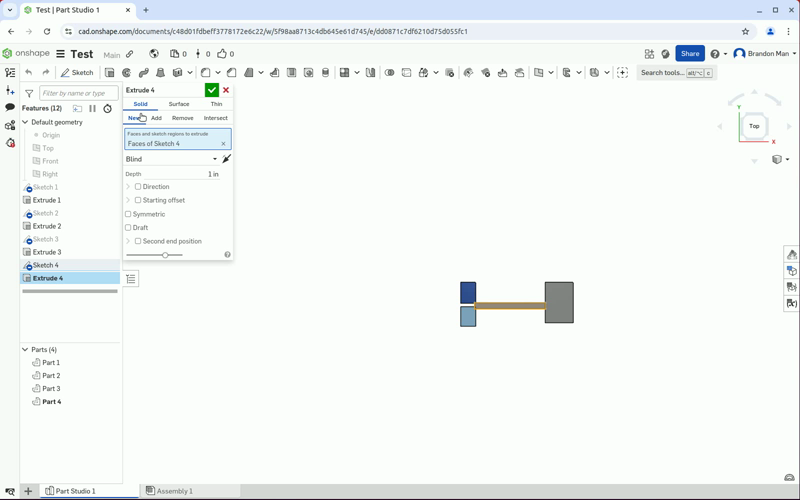
mouse_move(137, 120)
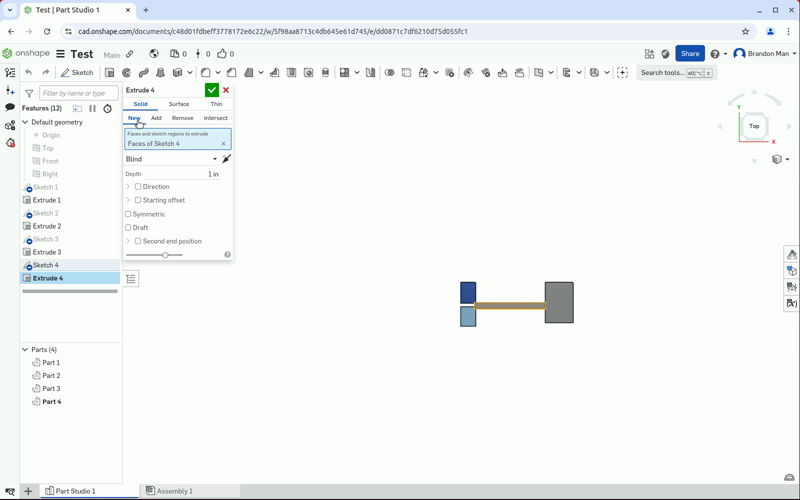
click(137, 120)
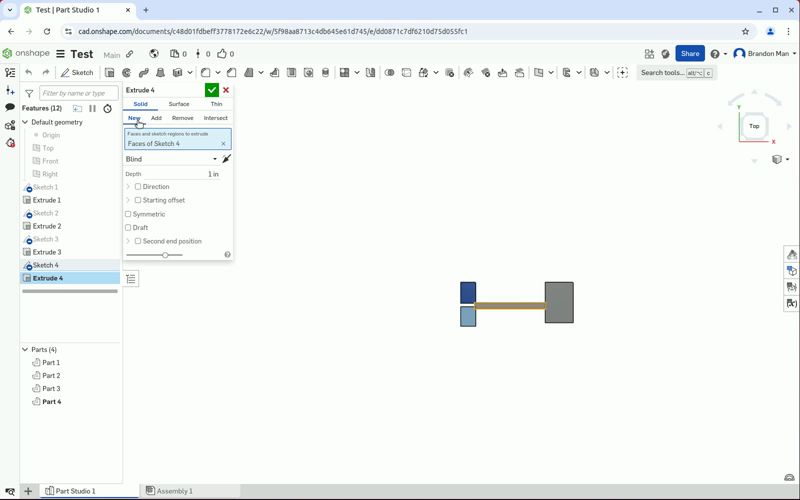
key(tab, 4)
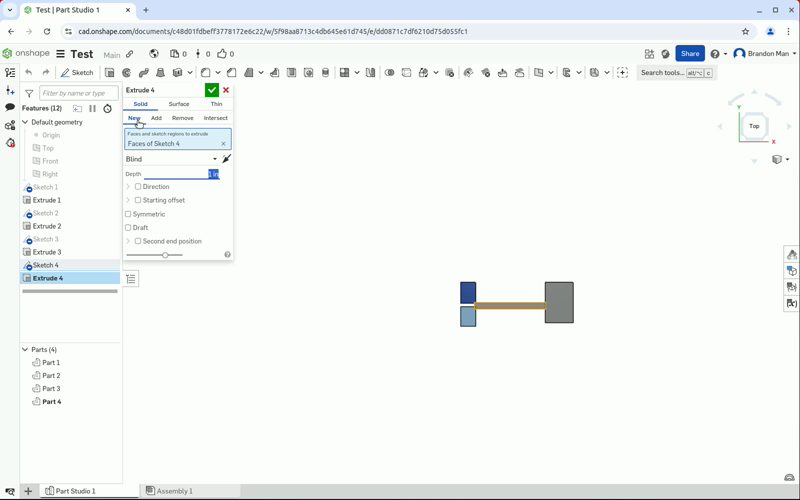
text(4.814)
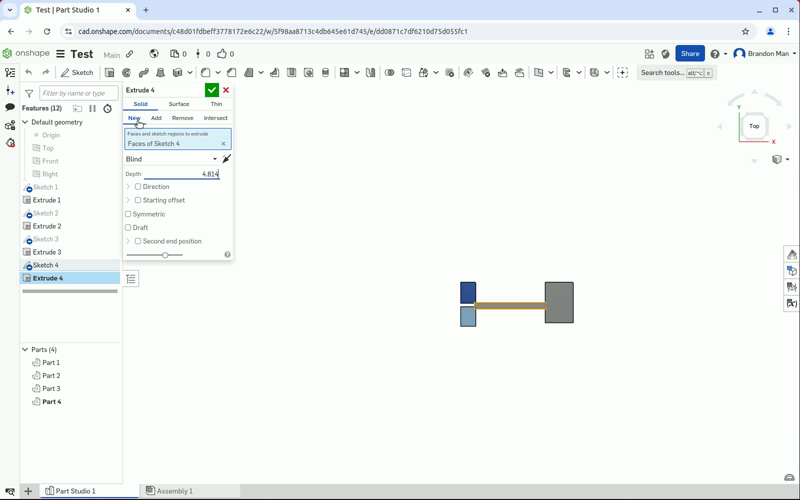
key(enter)
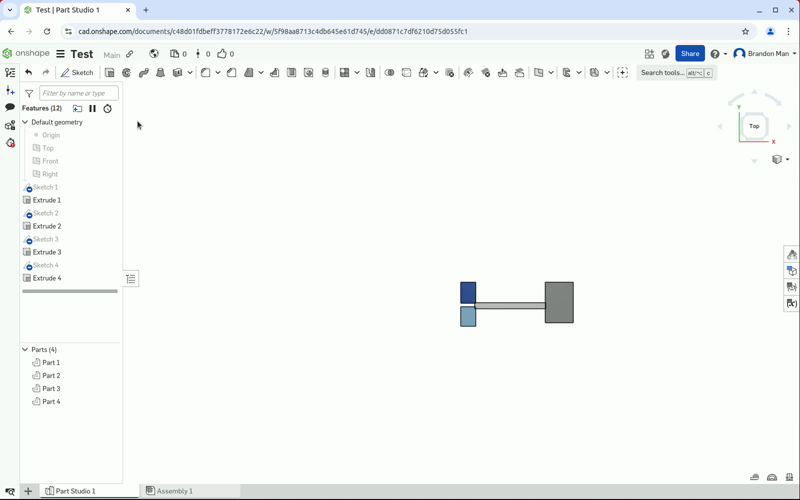
key(shift+h)
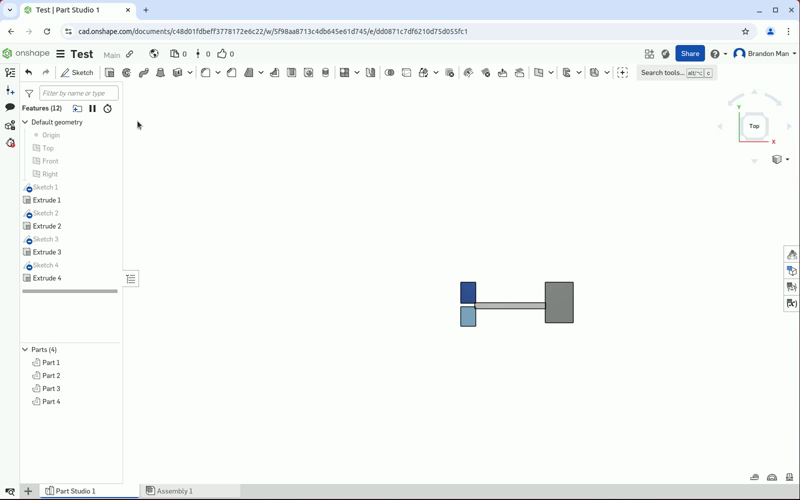
key(shift+h)
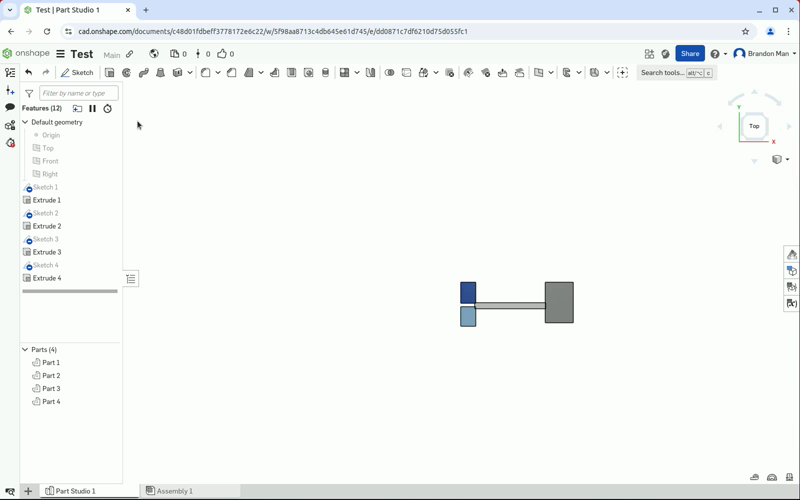
mouse_move(73, 189)
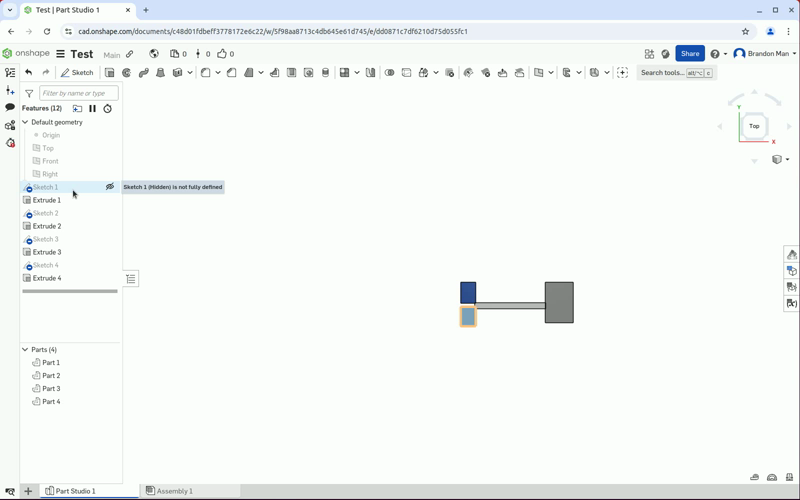
click(73, 189)
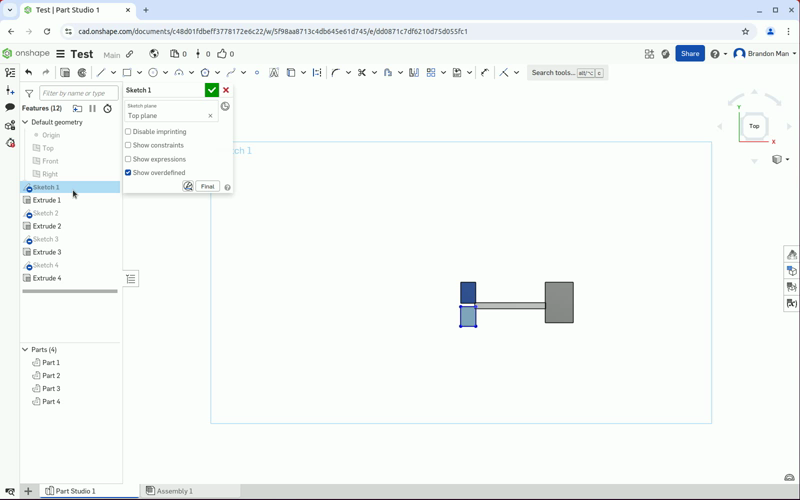
mouse_move(229, 92)
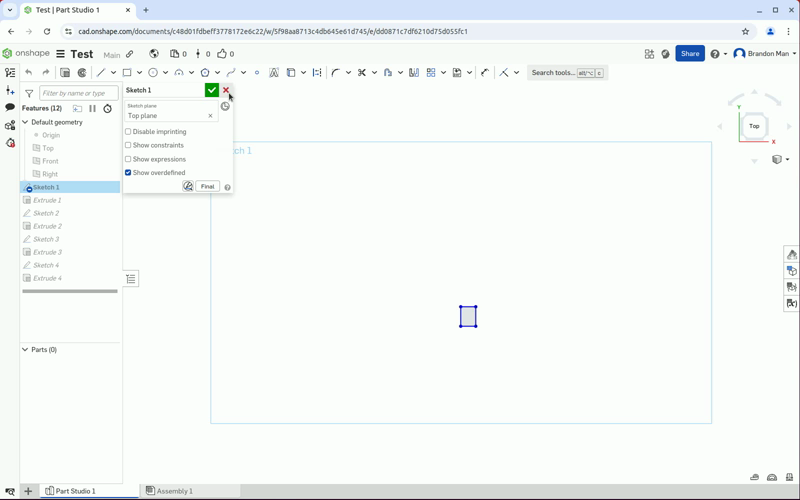
click(229, 92)
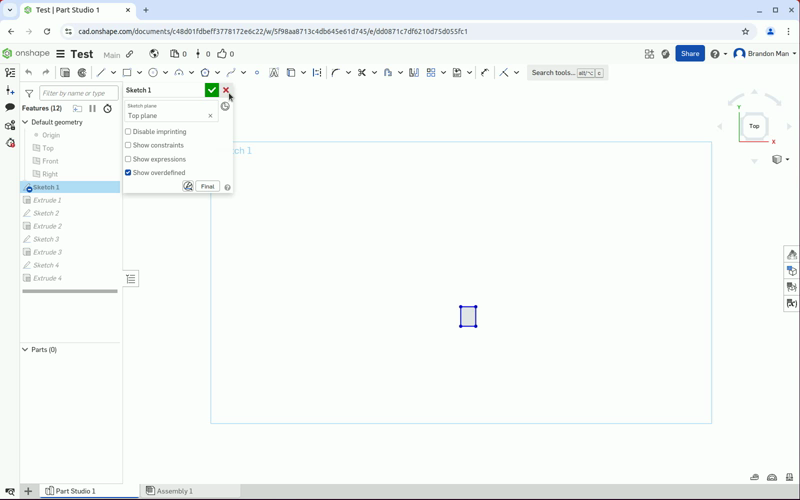
key(shift+s)
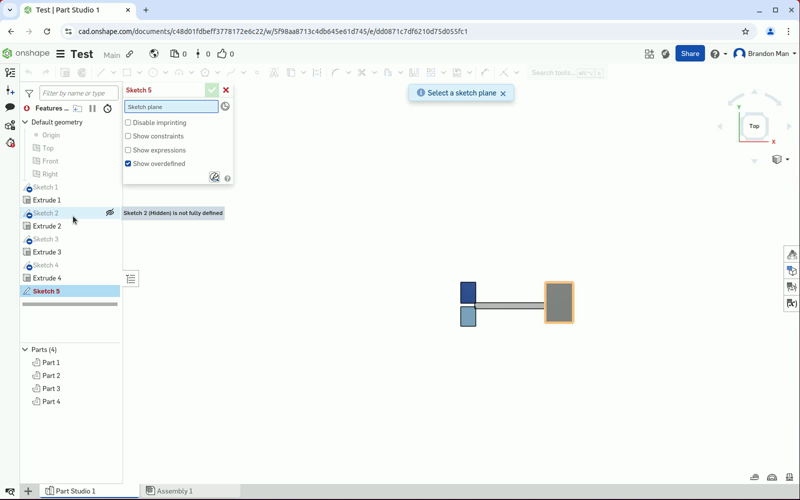
scroll(3)
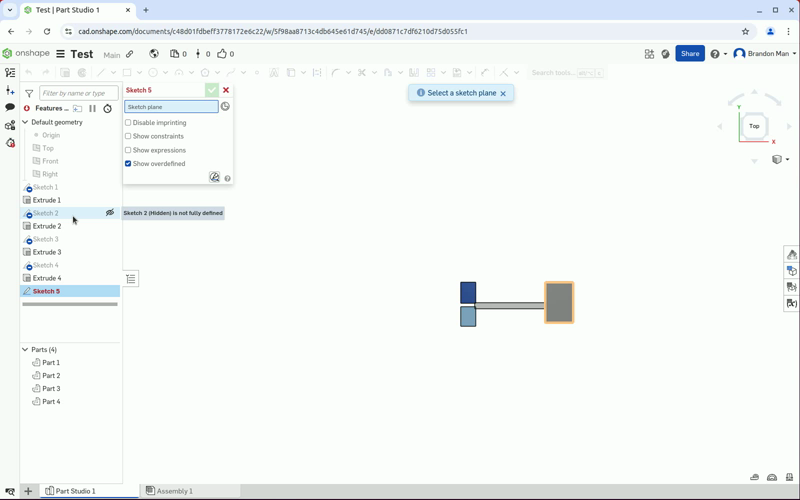
mouse_move(73, 150)
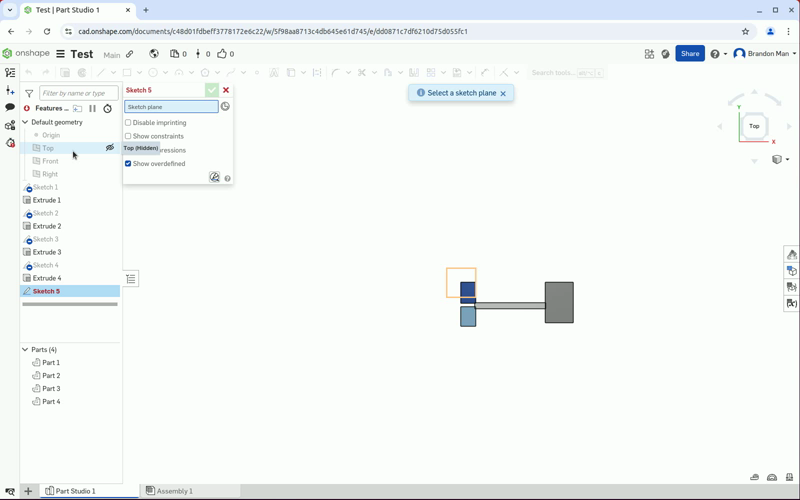
click(73, 150)
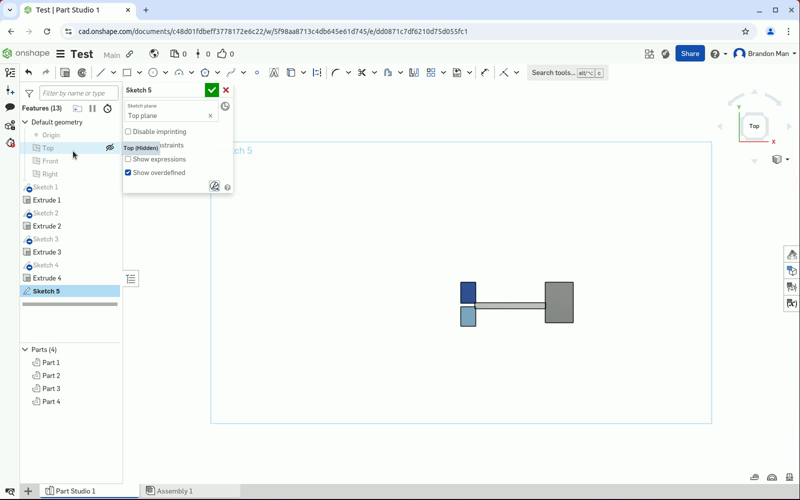
mouse_move(73, 352)
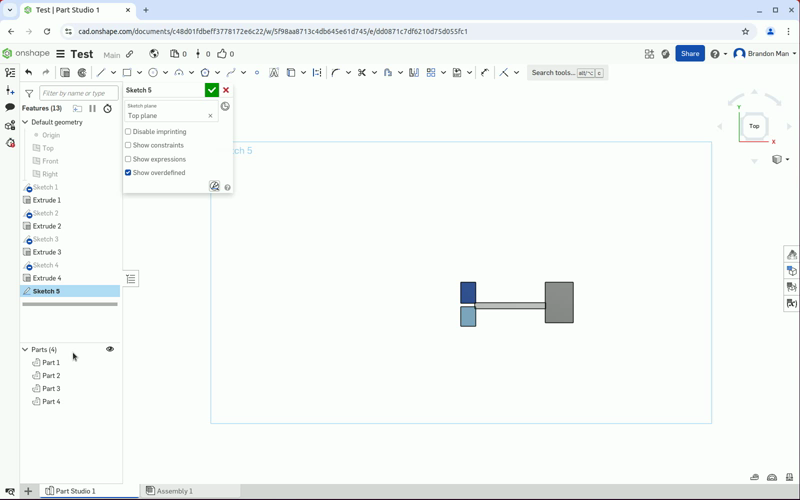
key(y)
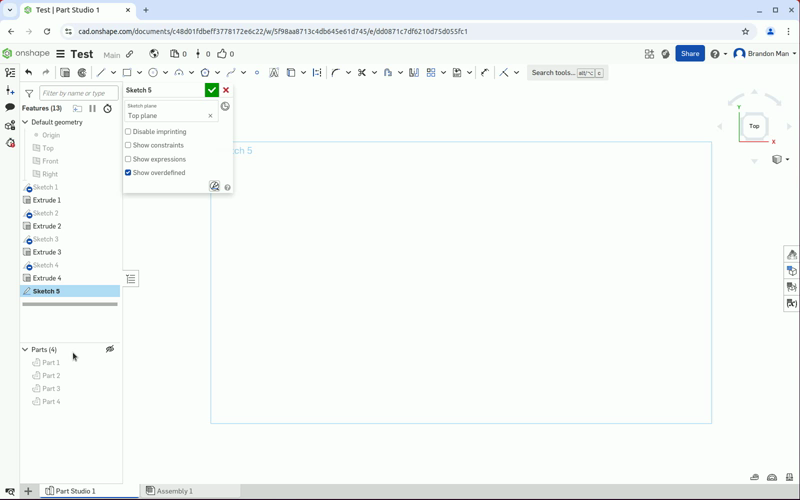
key(l)
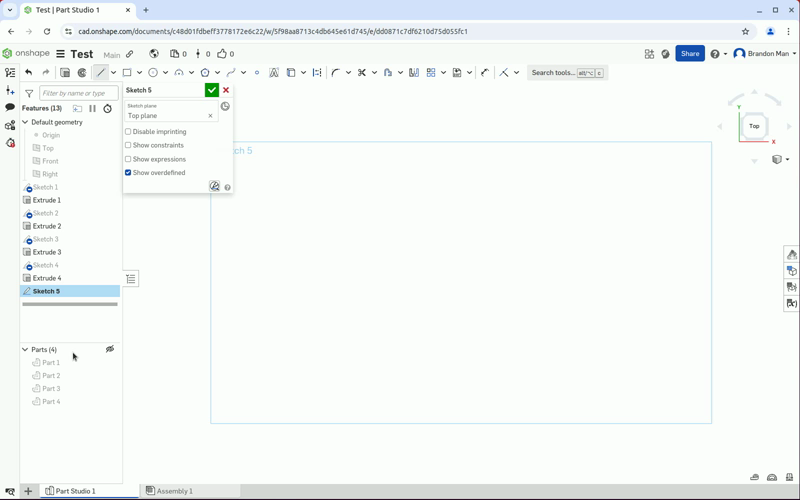
key_down(shift)
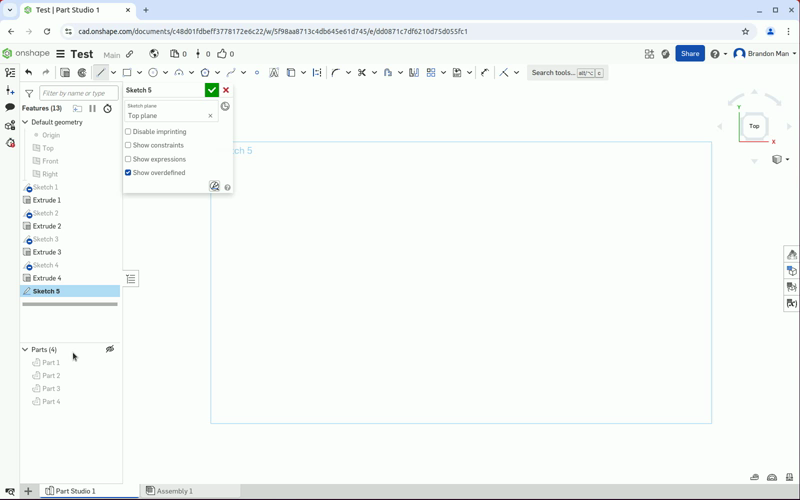
mouse_move(460, 308)
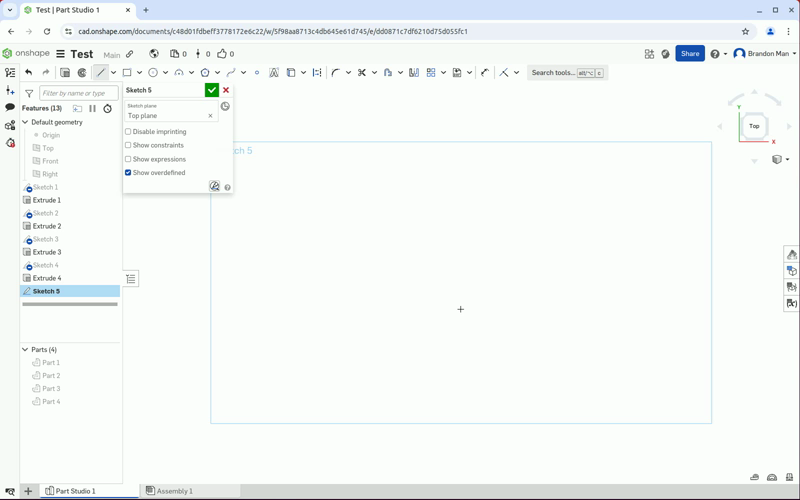
click(460, 308)
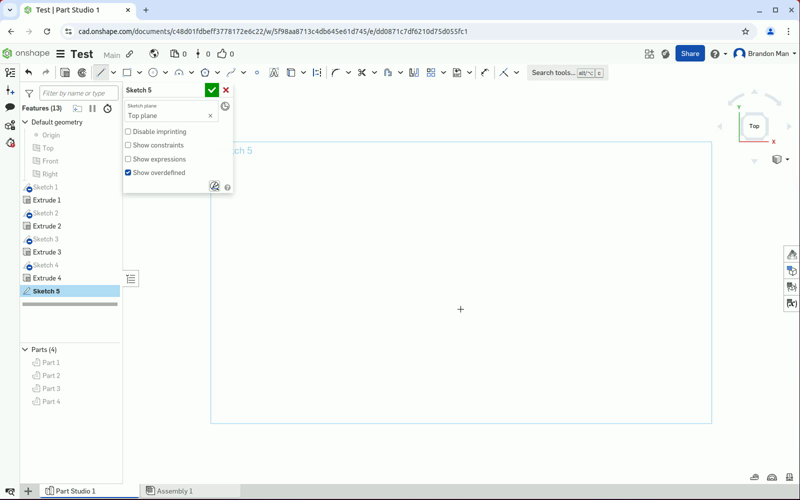
key_up(shift)
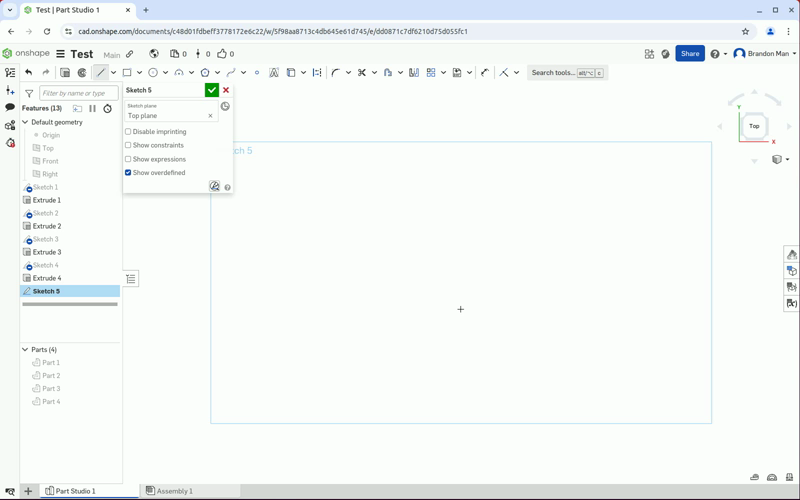
key_down(shift)
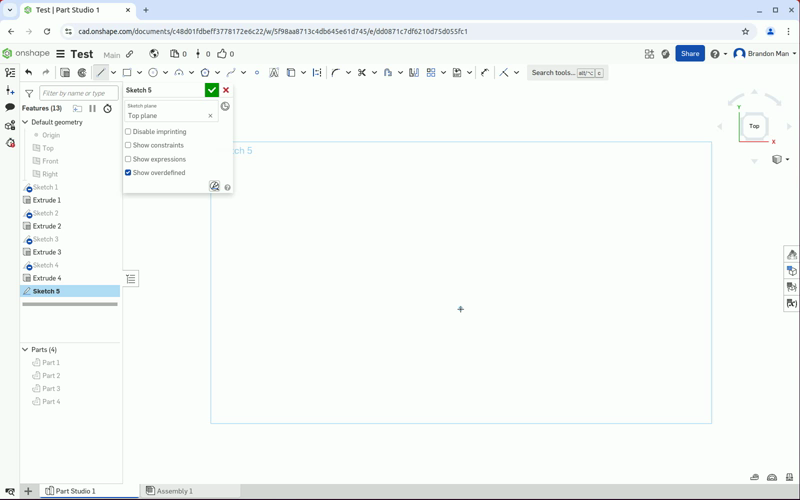
mouse_move(490, 308)
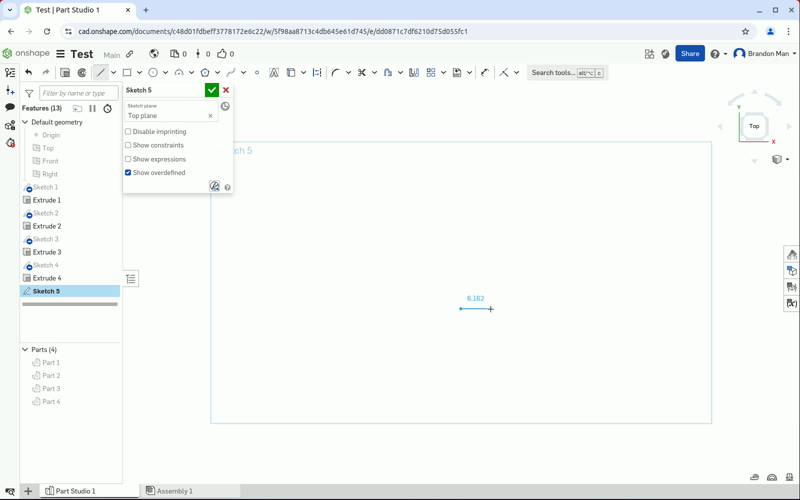
mouse_move(475, 308)
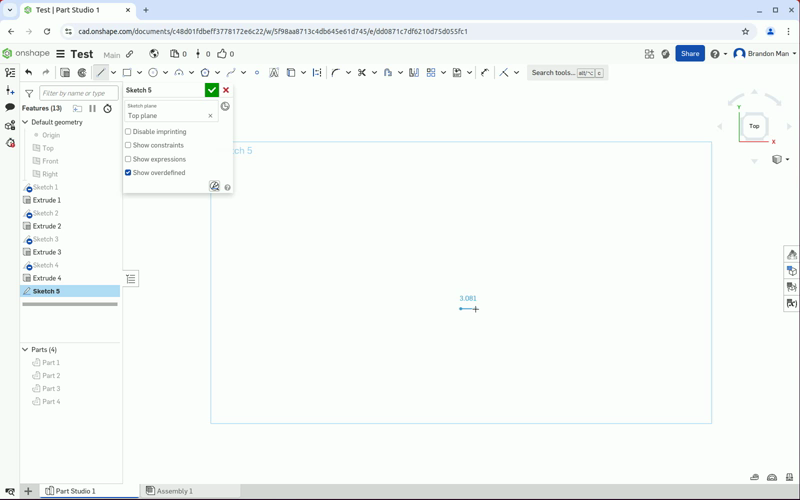
click(475, 308)
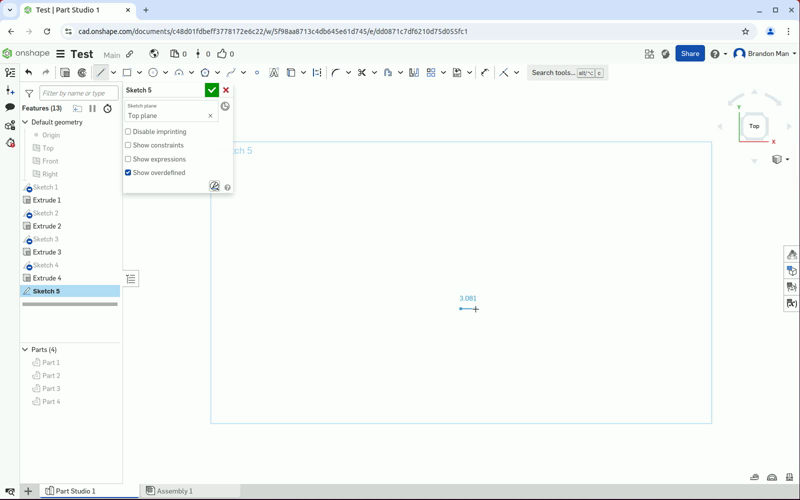
key_up(shift)
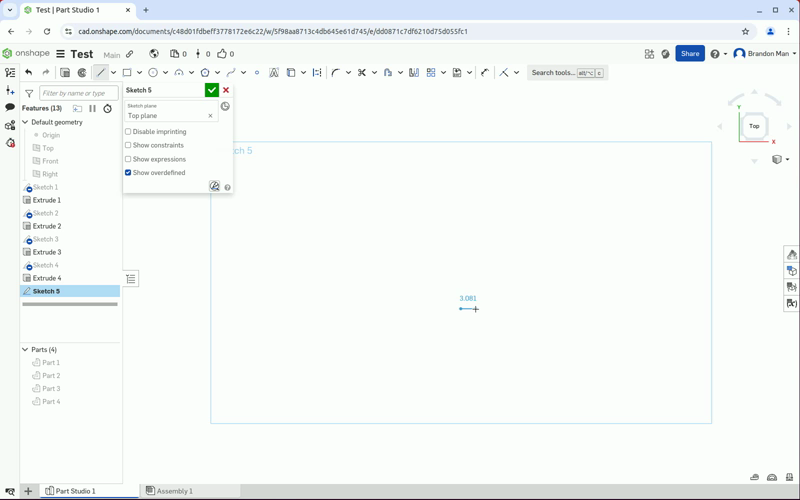
key_down(shift)
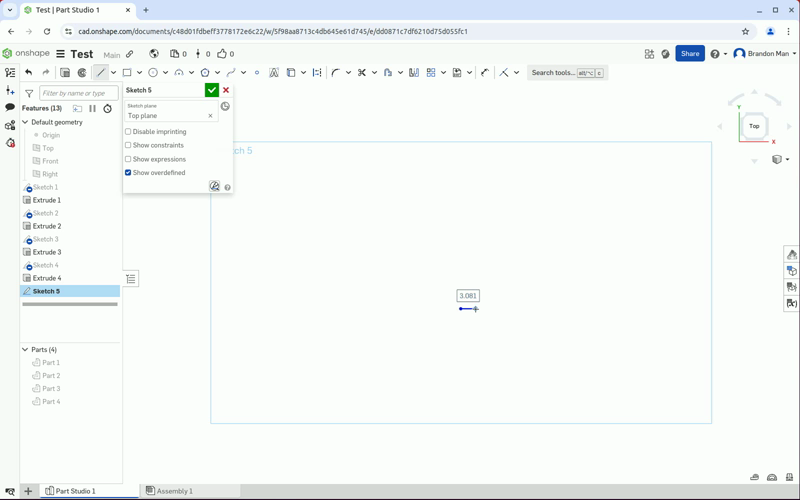
mouse_move(505, 308)
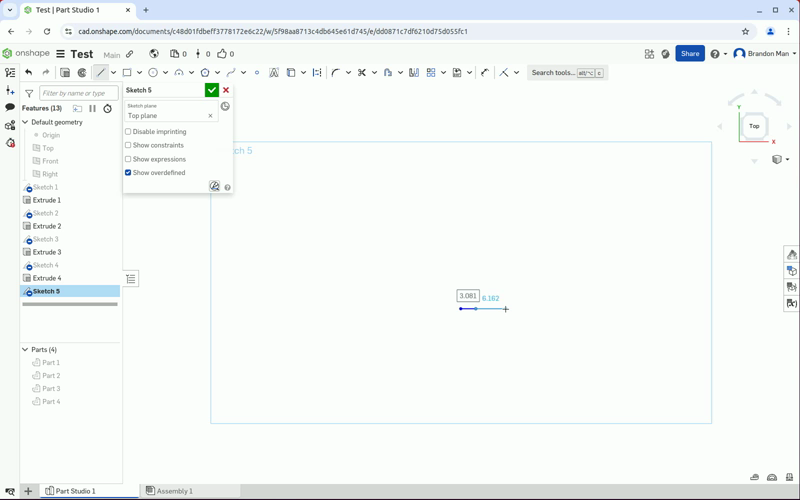
mouse_move(475, 302)
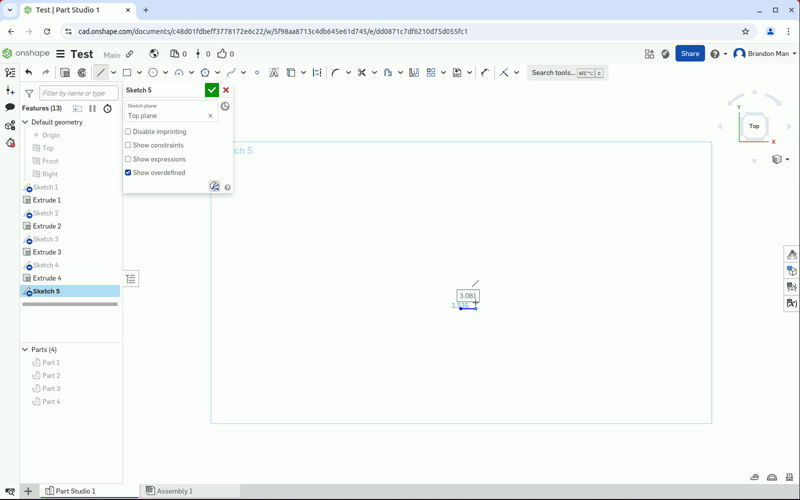
scroll(6)
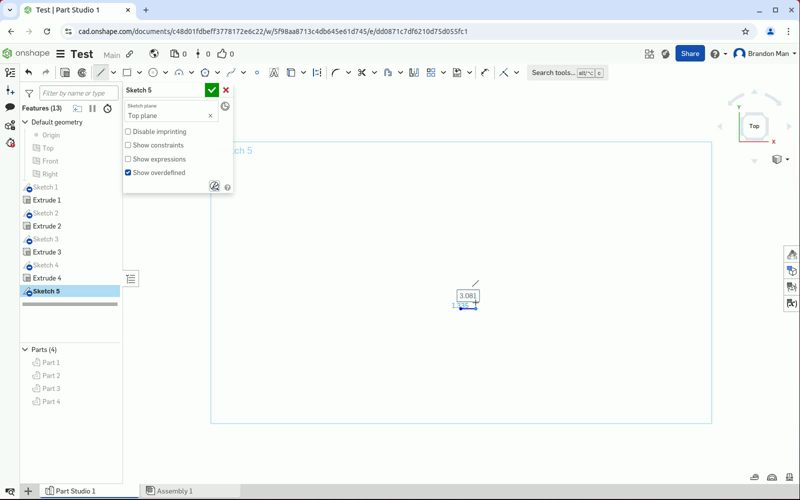
scroll(6)
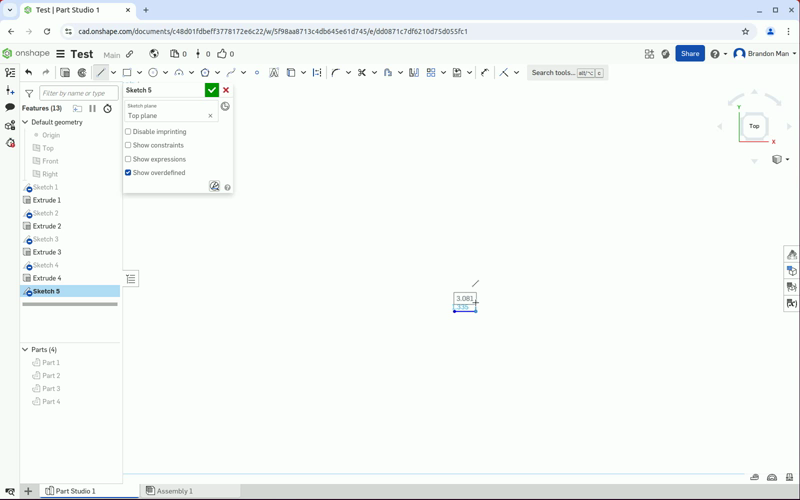
scroll(6)
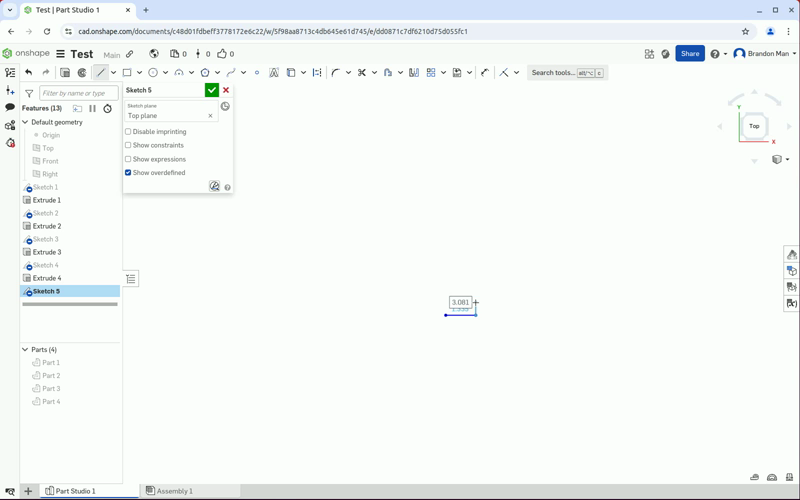
scroll(6)
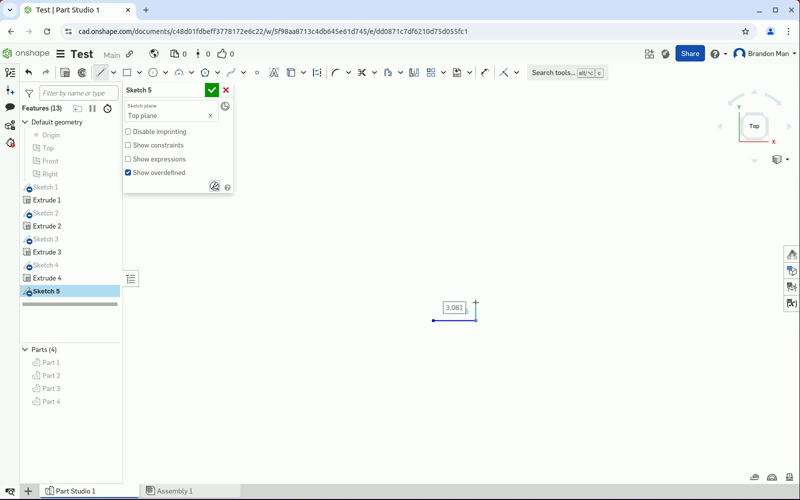
scroll(6)
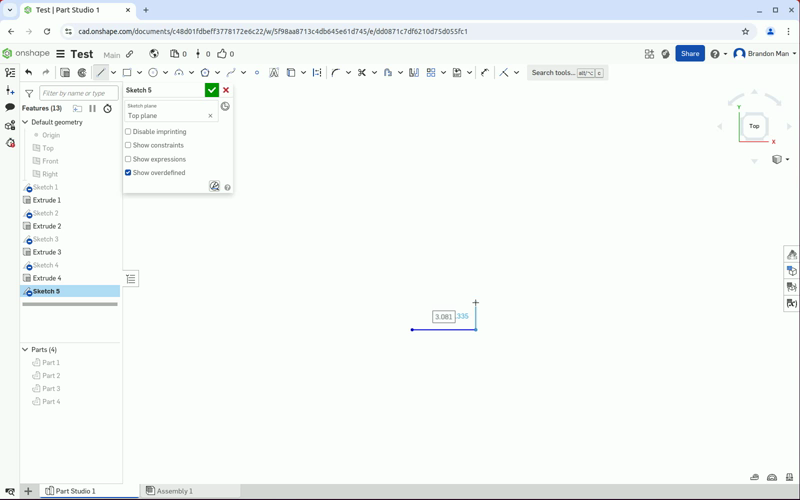
scroll(6)
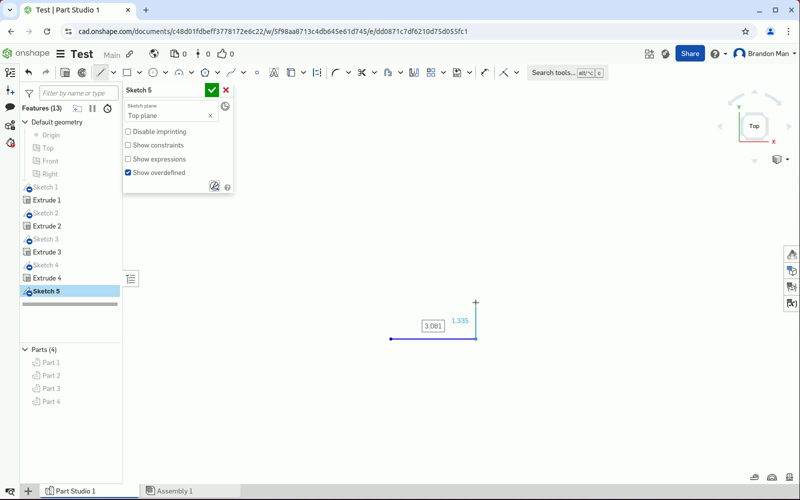
scroll(6)
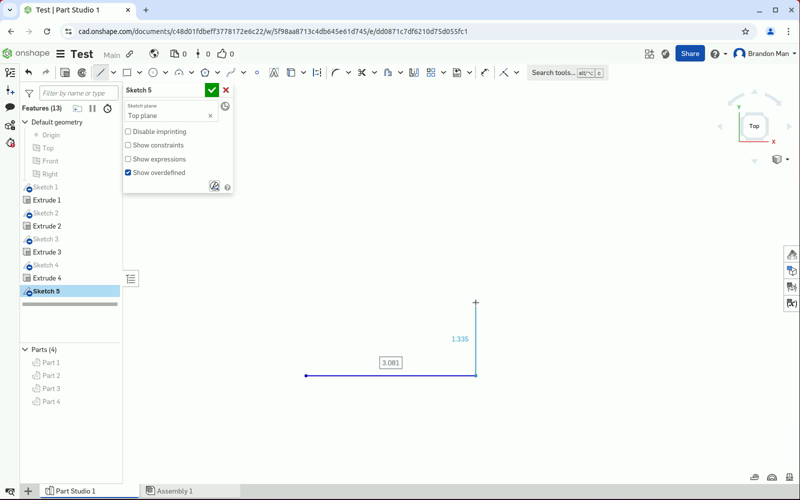
click(475, 302)
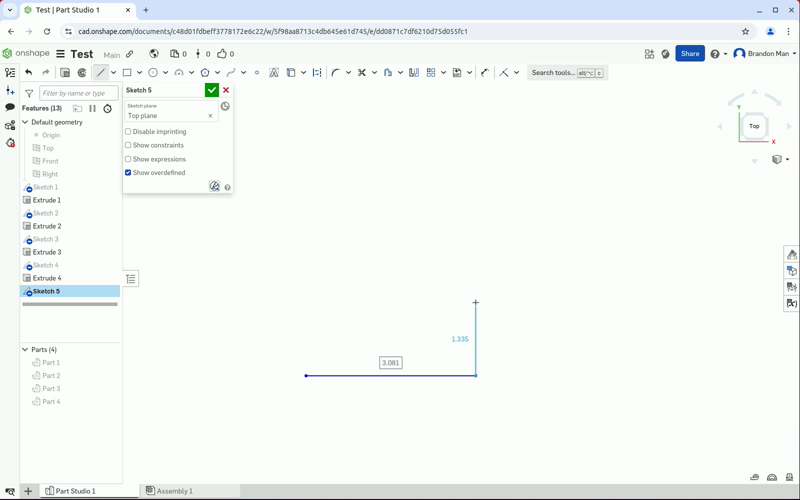
scroll(-6)
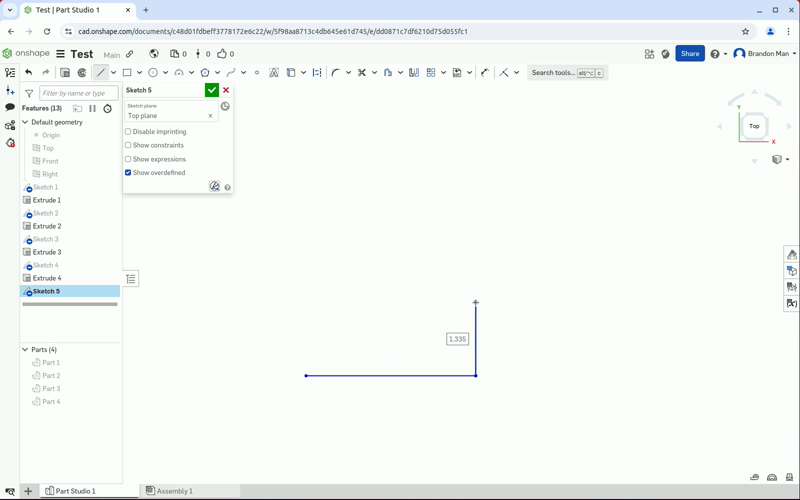
scroll(-6)
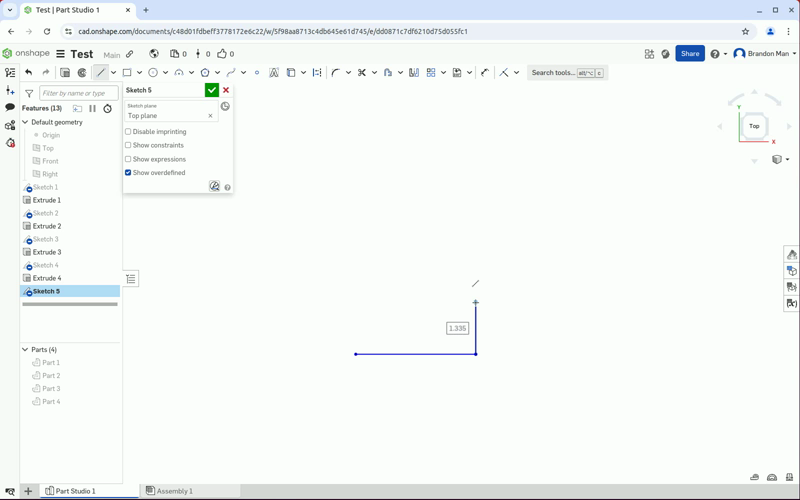
scroll(-6)
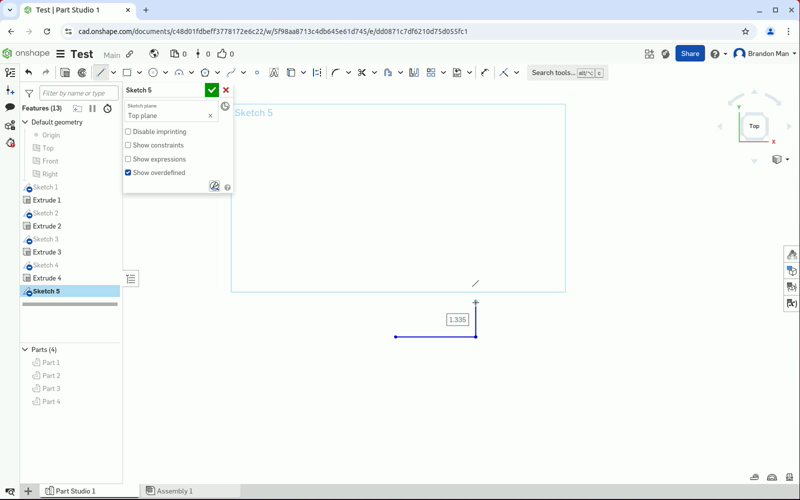
scroll(-6)
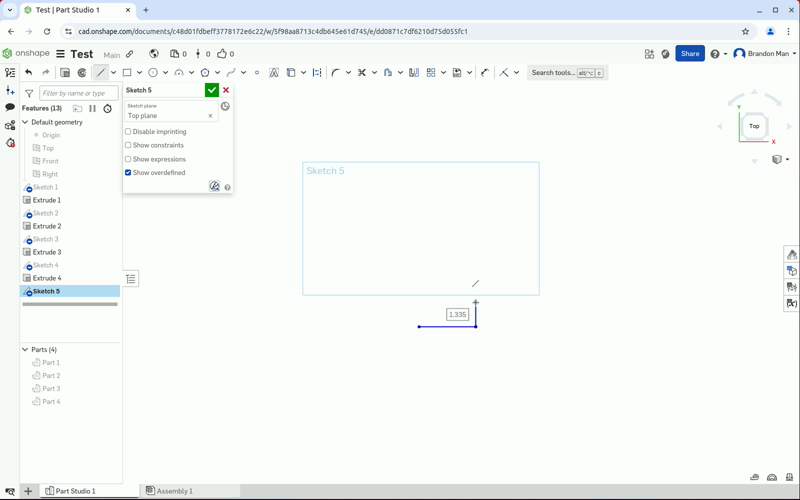
scroll(-6)
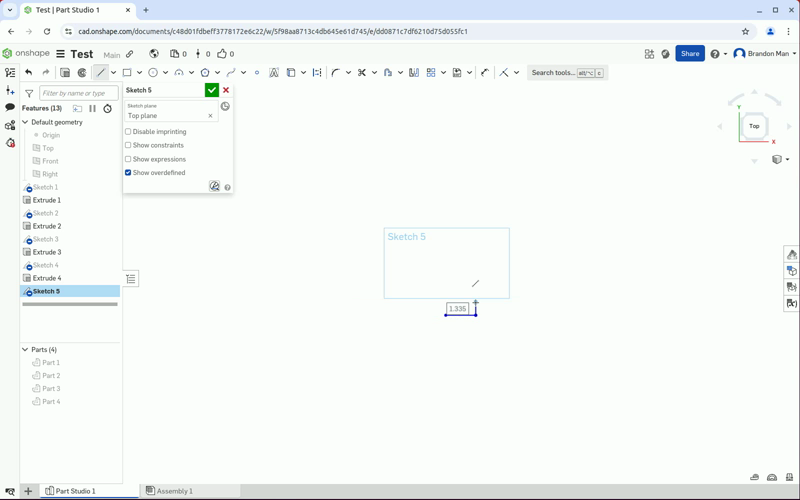
scroll(-6)
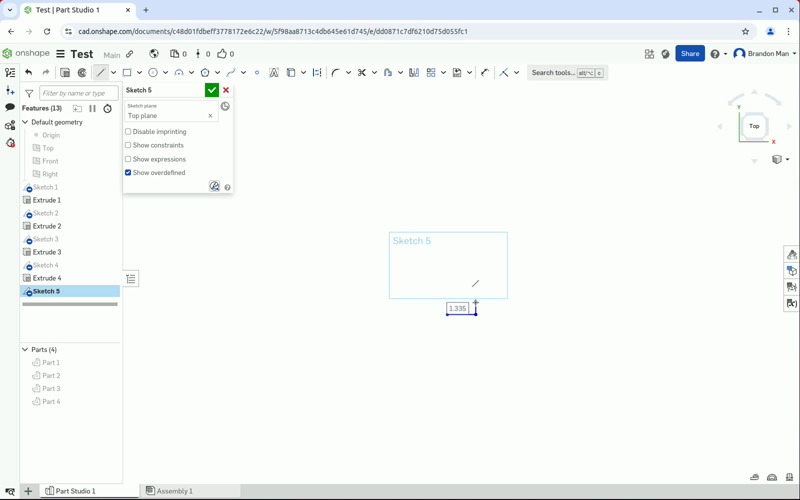
scroll(-6)
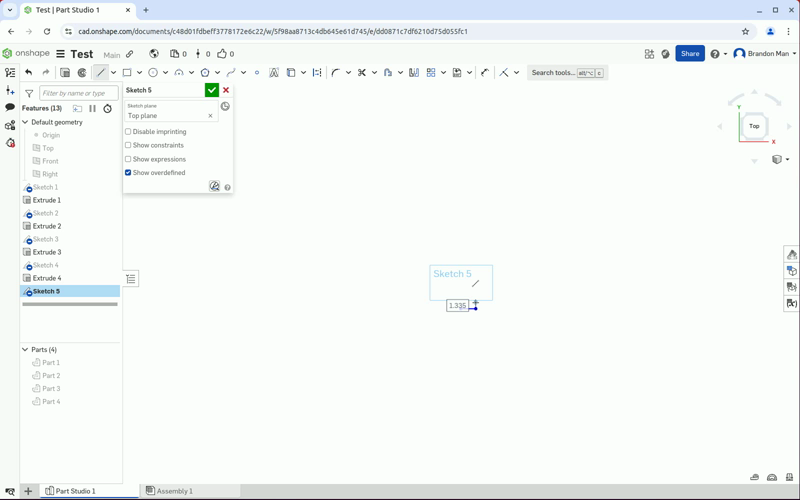
key_up(shift)
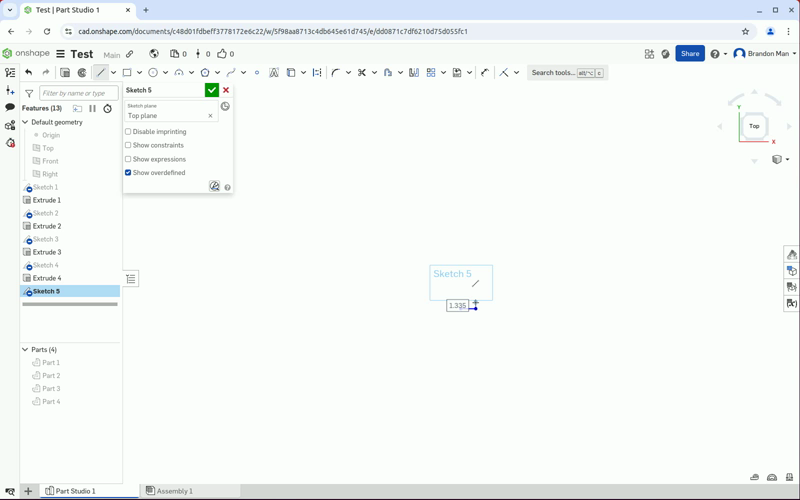
key_down(shift)
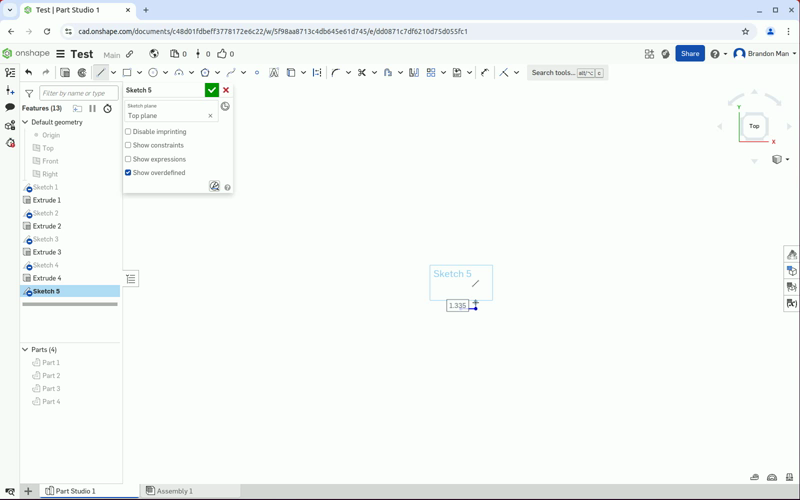
mouse_move(505, 302)
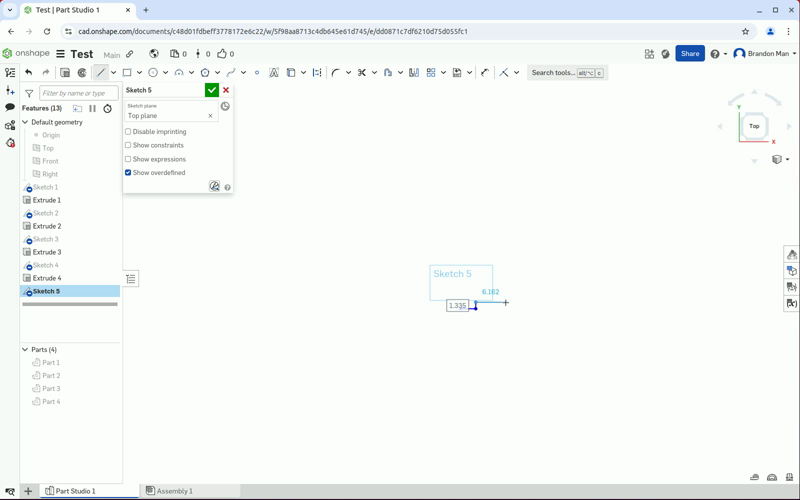
mouse_move(460, 302)
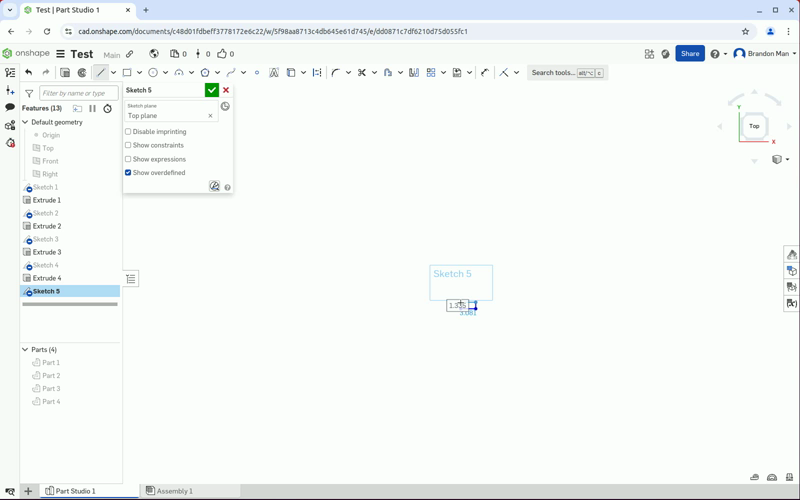
click(460, 302)
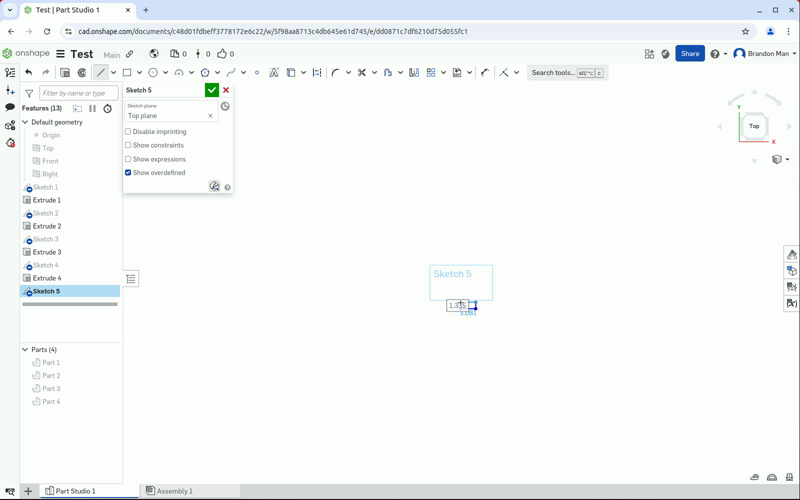
key_up(shift)
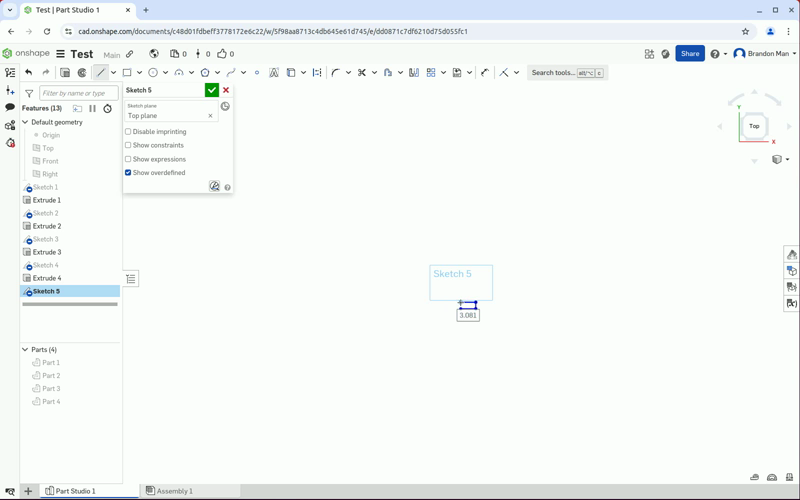
mouse_move(490, 302)
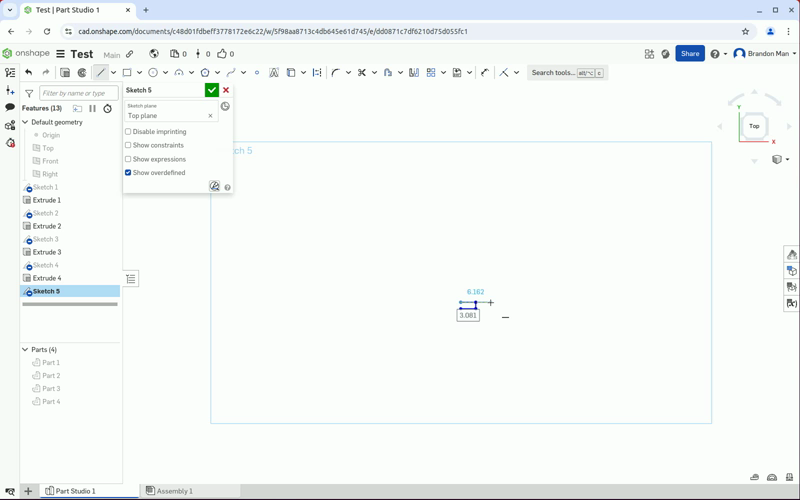
key_down(shift)
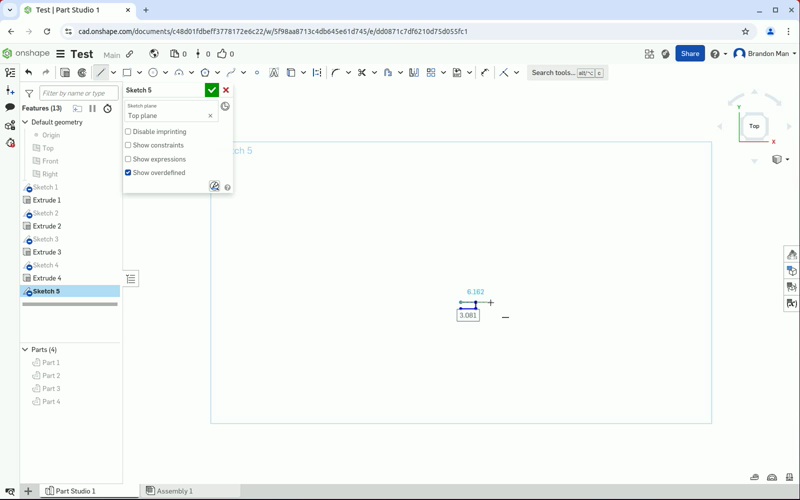
mouse_move(460, 308)
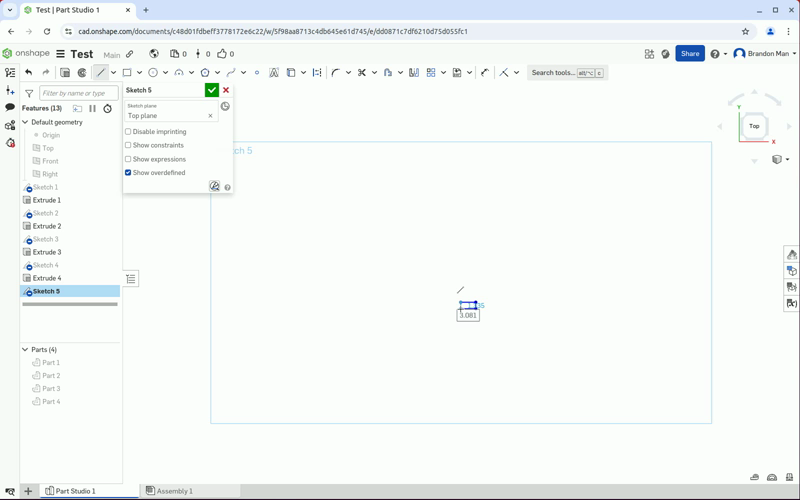
scroll(6)
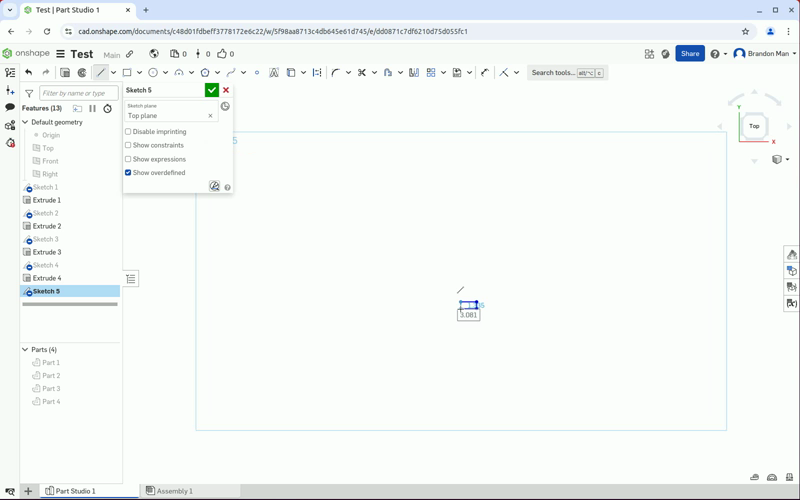
scroll(6)
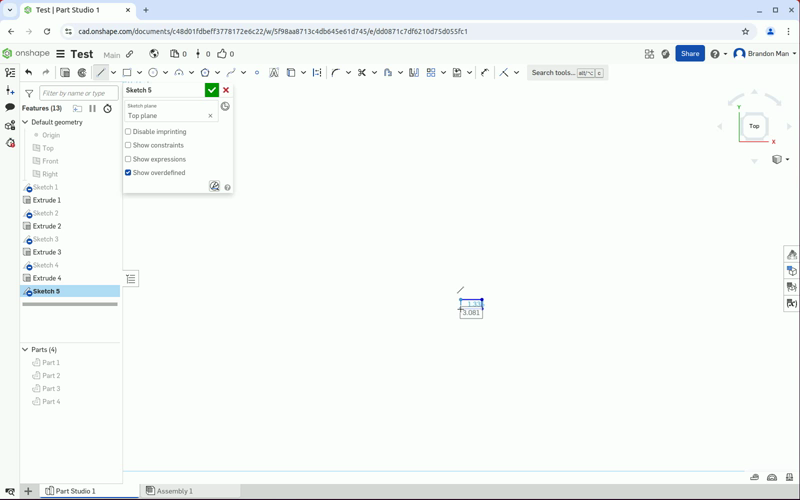
scroll(6)
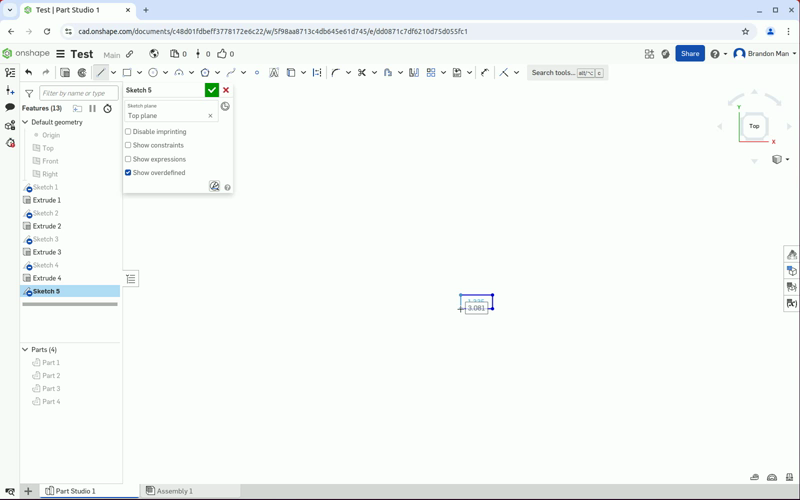
scroll(6)
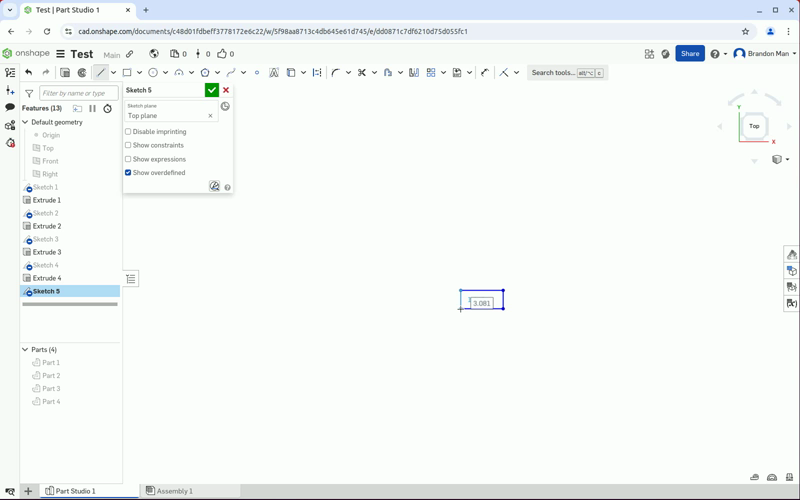
scroll(6)
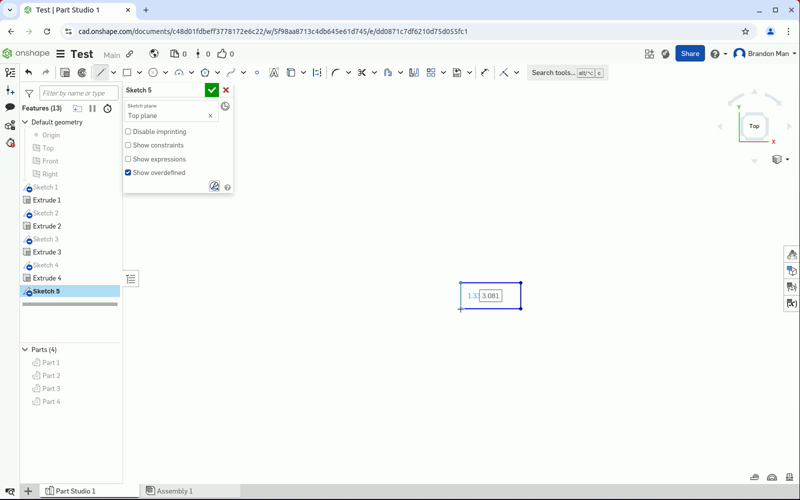
scroll(6)
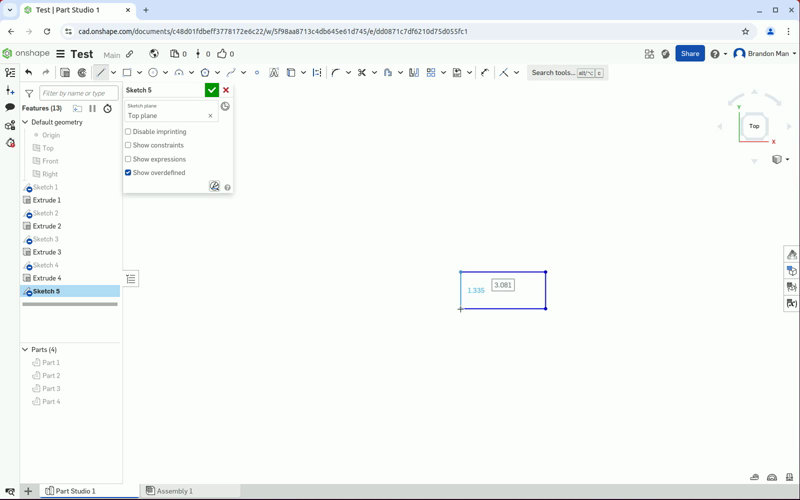
scroll(6)
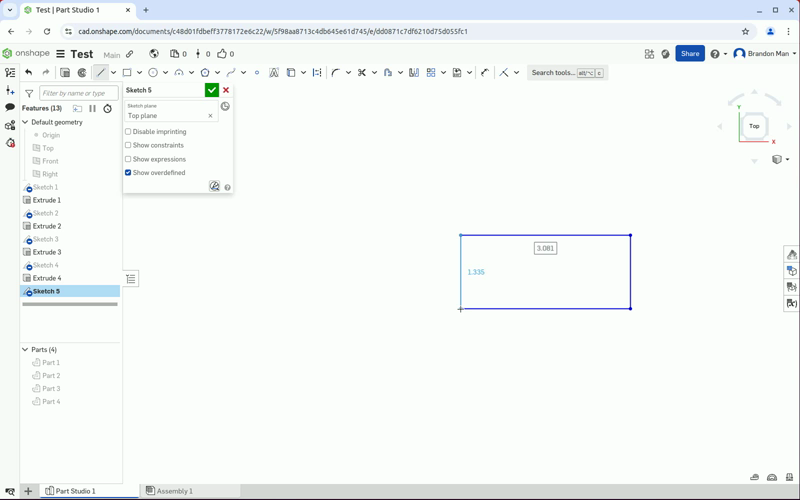
key_up(shift)
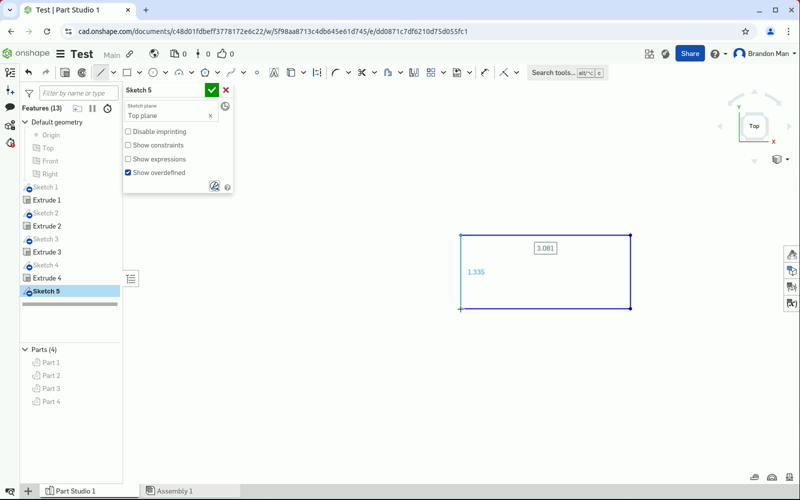
click(460, 308)
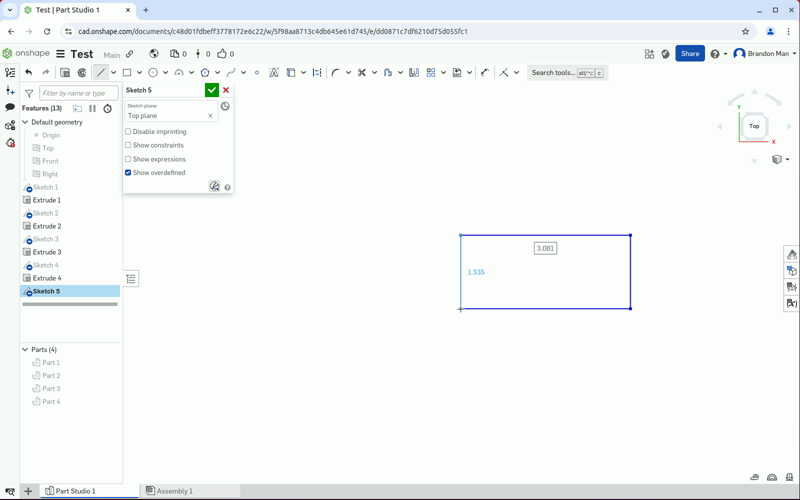
scroll(-6)
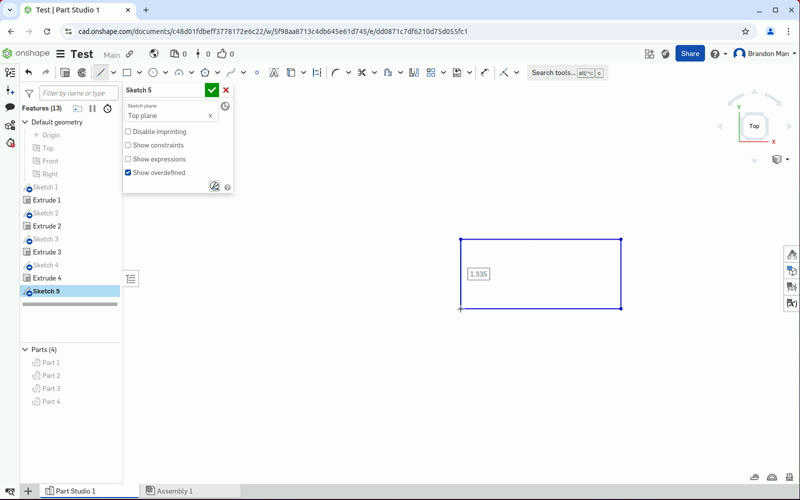
scroll(-6)
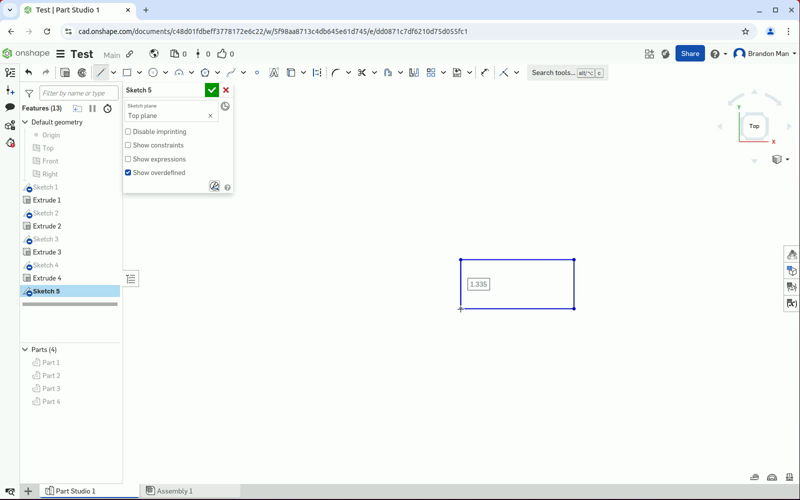
scroll(-6)
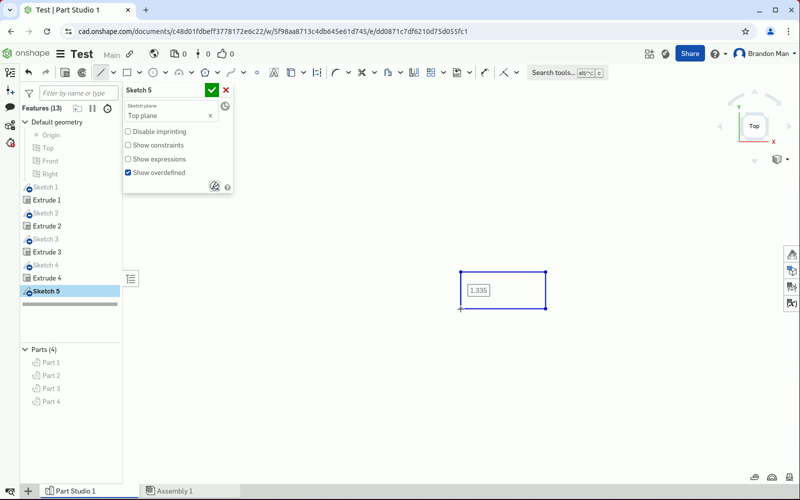
scroll(-6)
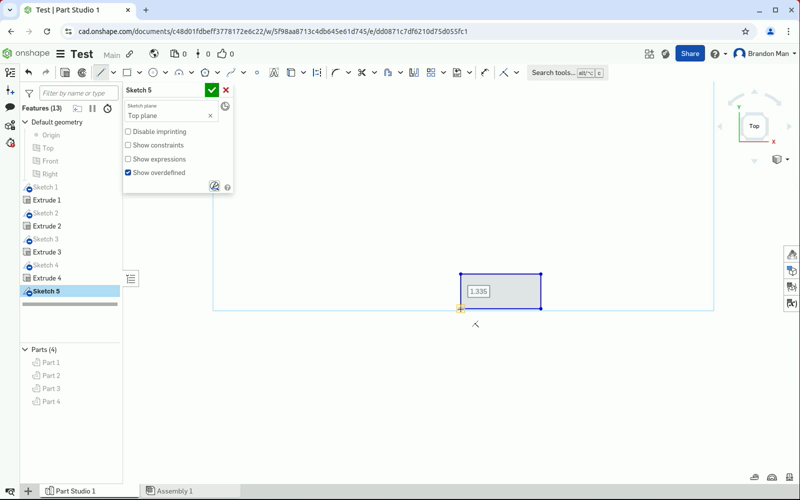
scroll(-6)
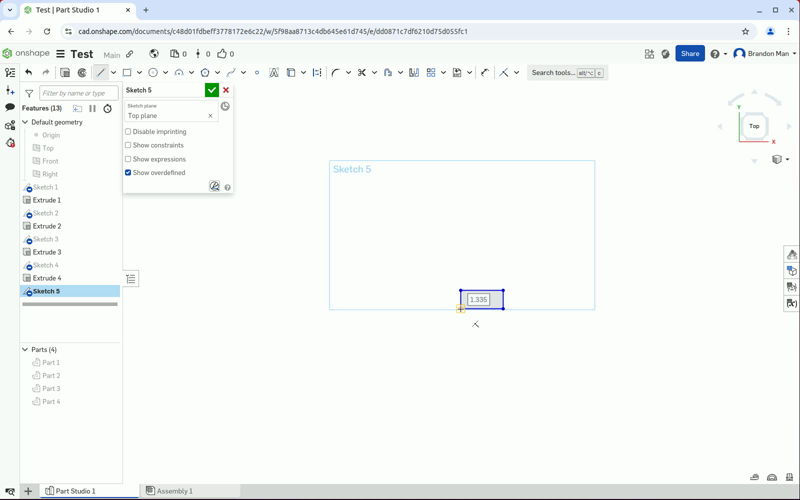
scroll(-6)
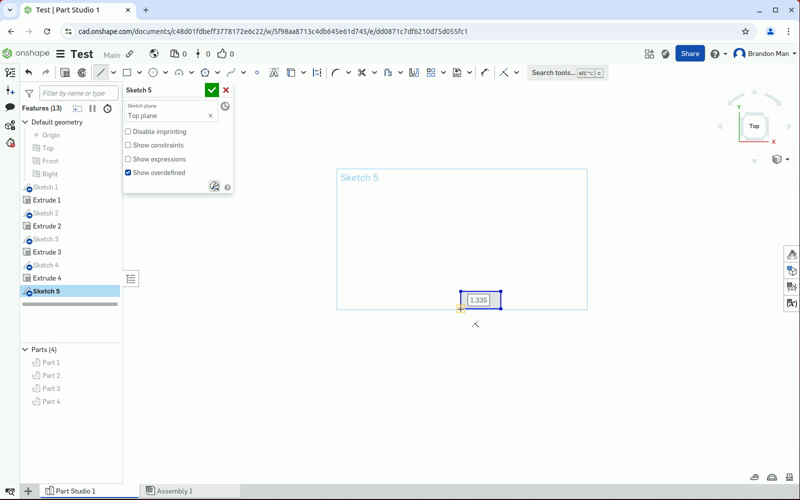
scroll(-6)
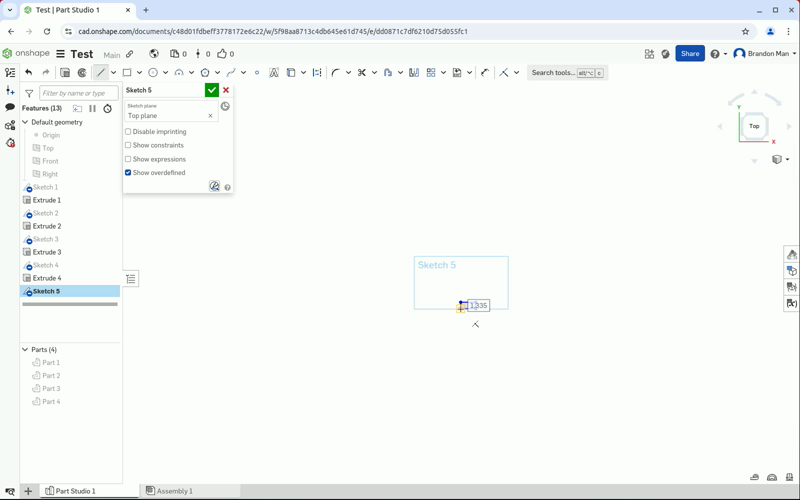
key(esc)
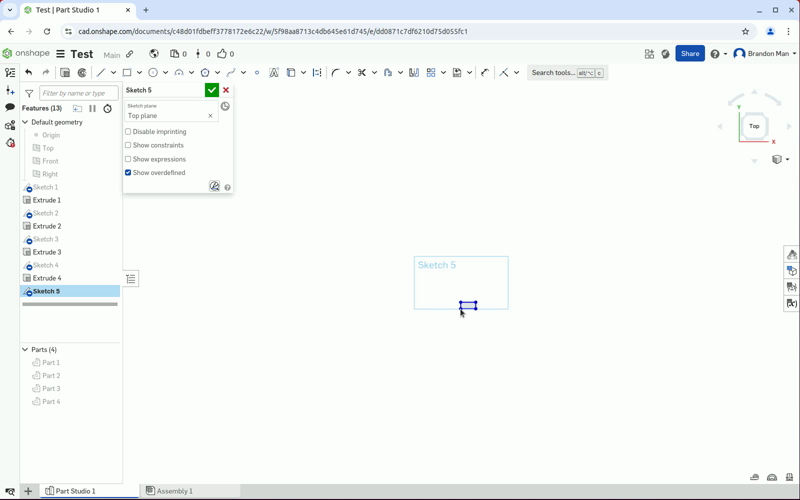
mouse_move(464, 304)
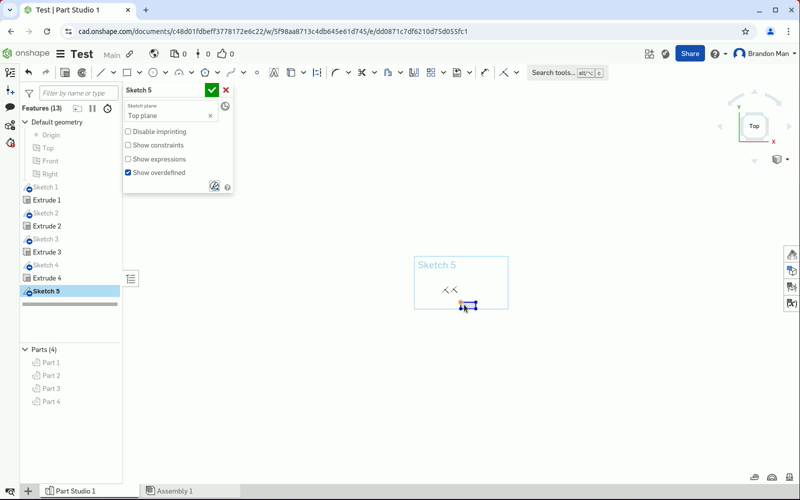
scroll(6)
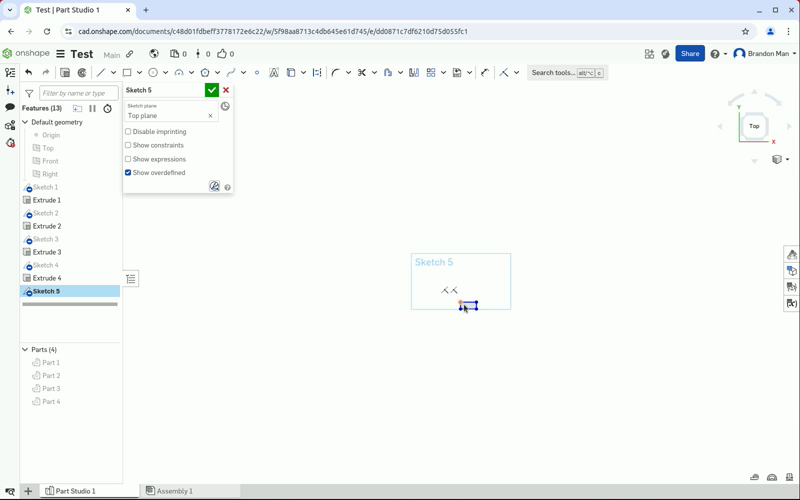
scroll(6)
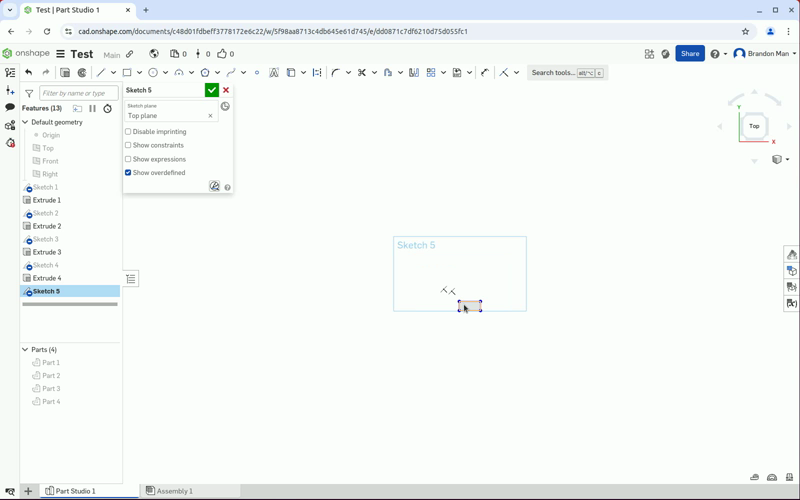
scroll(6)
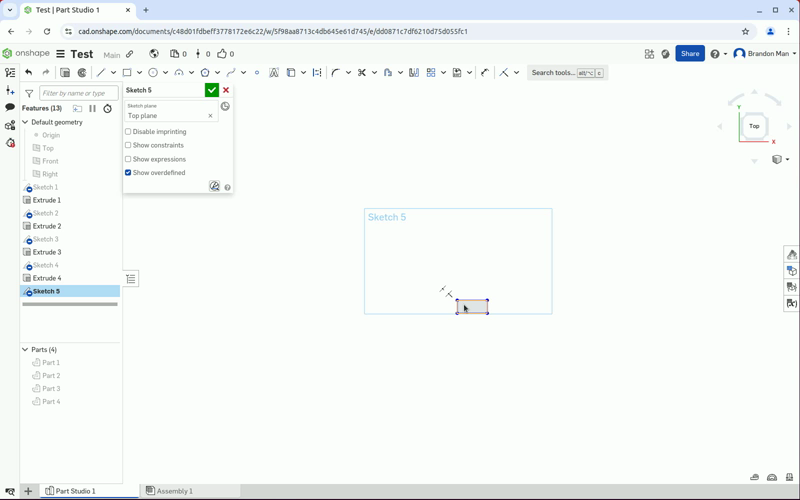
scroll(6)
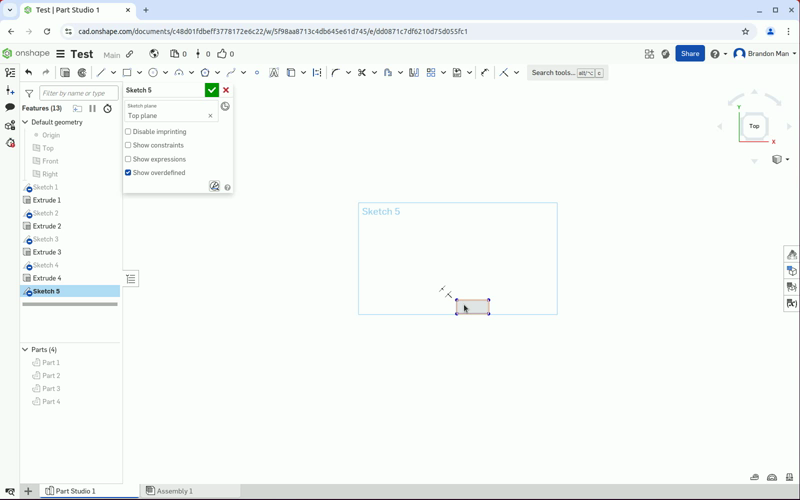
scroll(6)
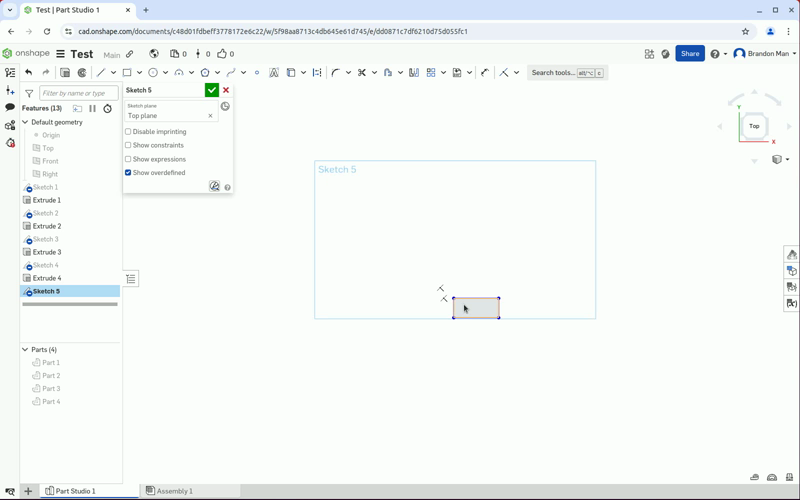
scroll(6)
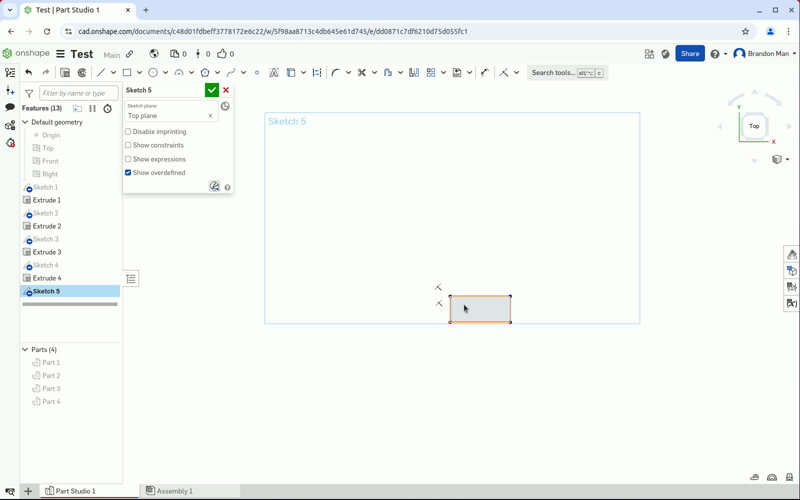
scroll(6)
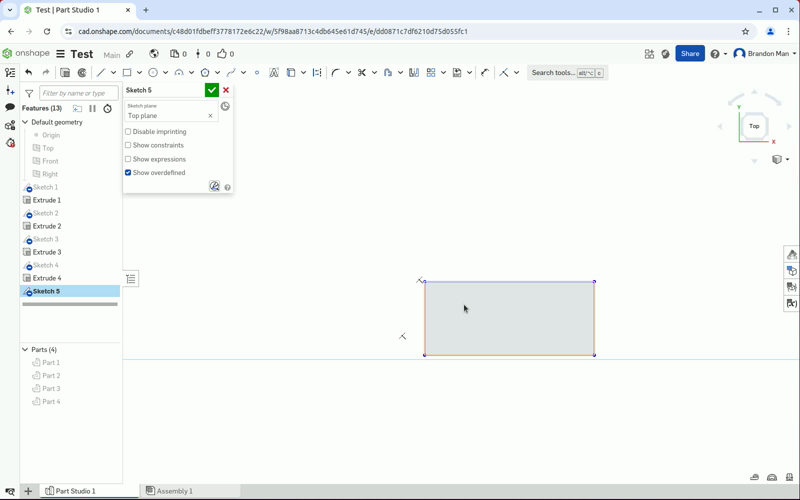
click(464, 304)
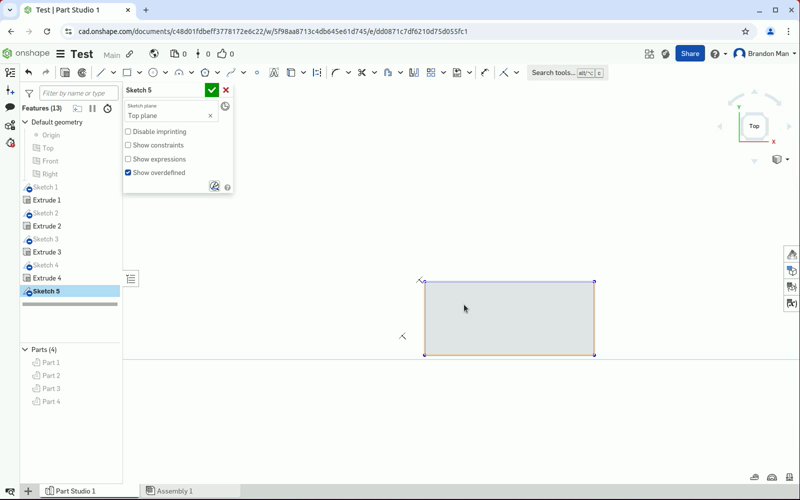
scroll(-6)
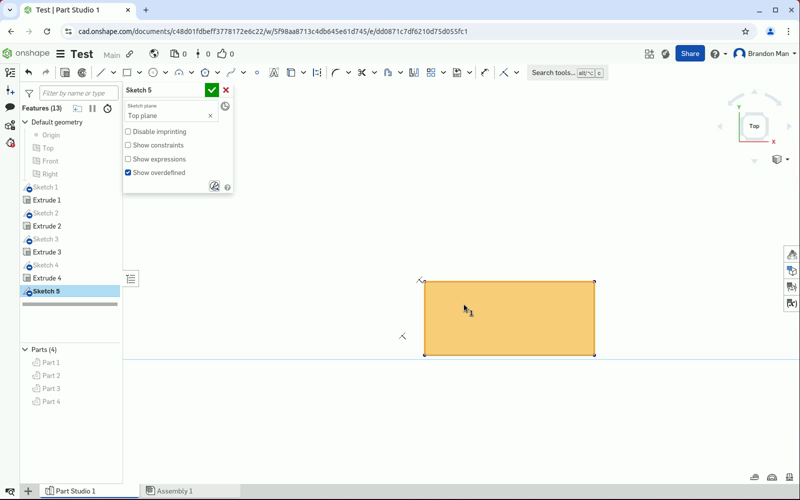
scroll(-6)
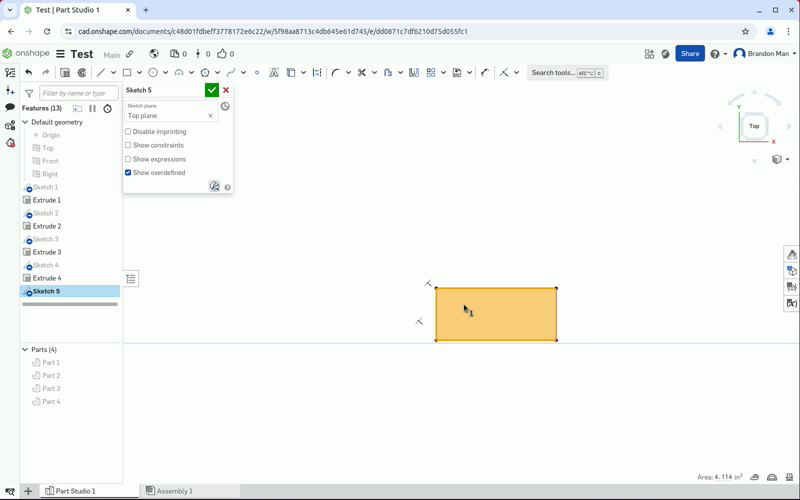
scroll(-6)
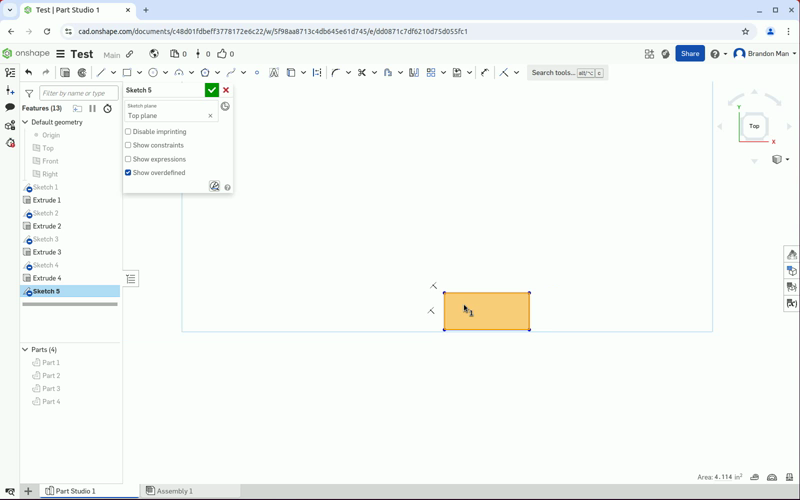
scroll(-6)
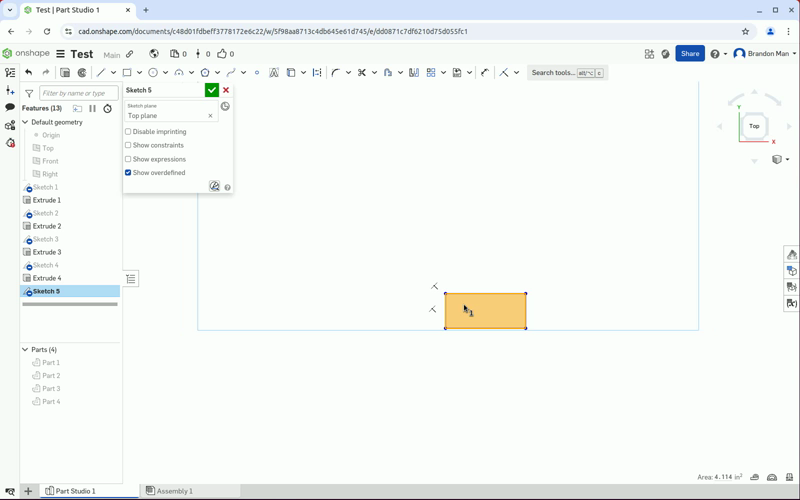
scroll(-6)
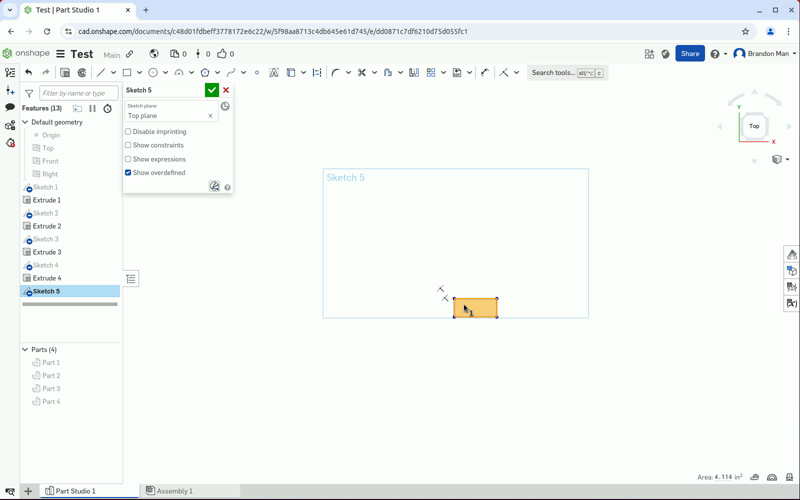
scroll(-6)
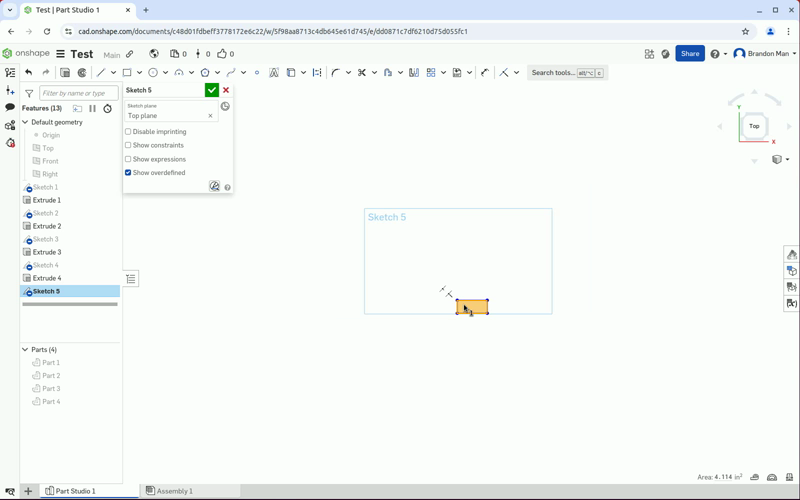
scroll(-6)
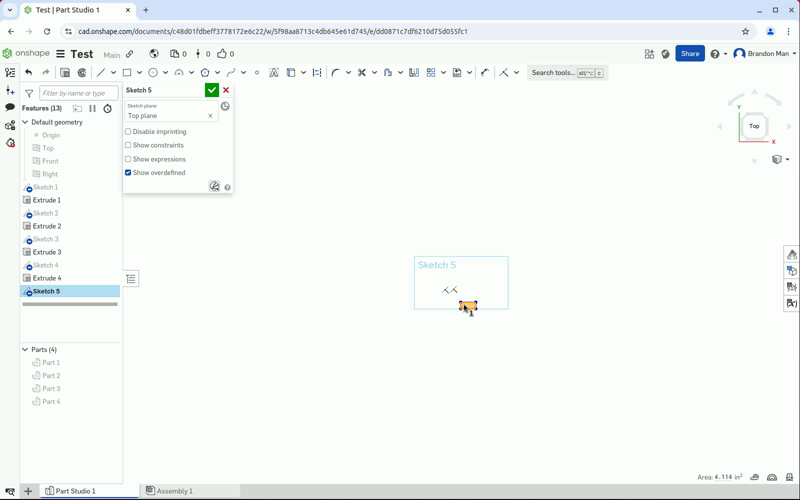
mouse_move(73, 352)
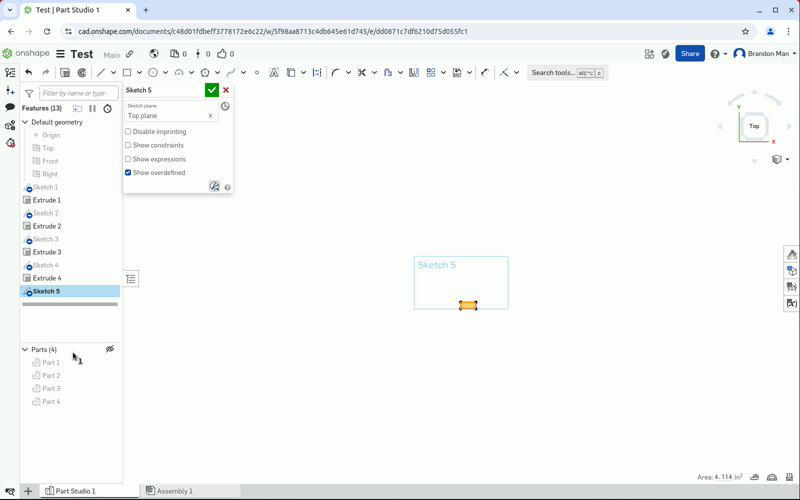
key(shift+y)
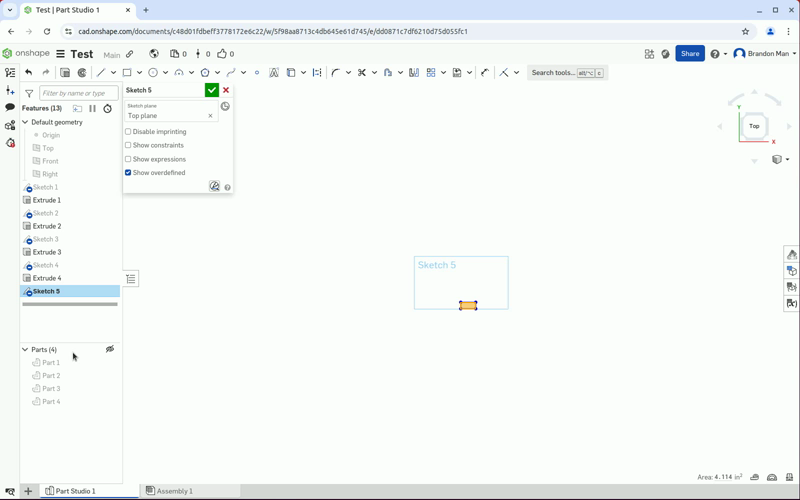
key(shift+e)
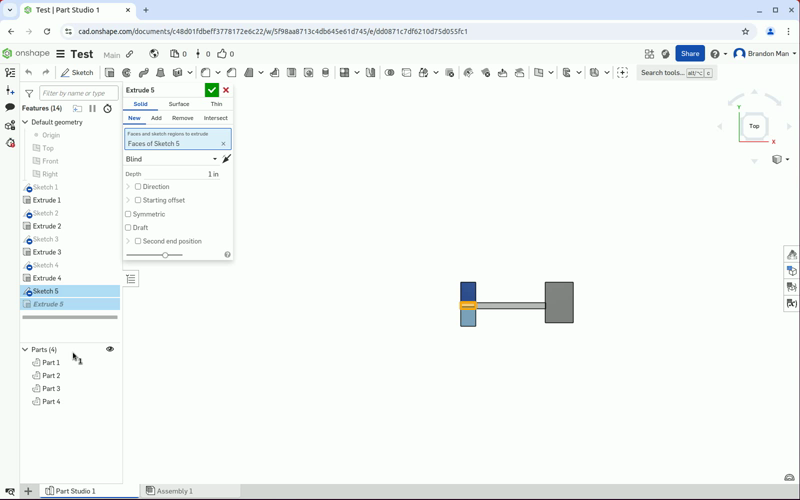
mouse_move(143, 106)
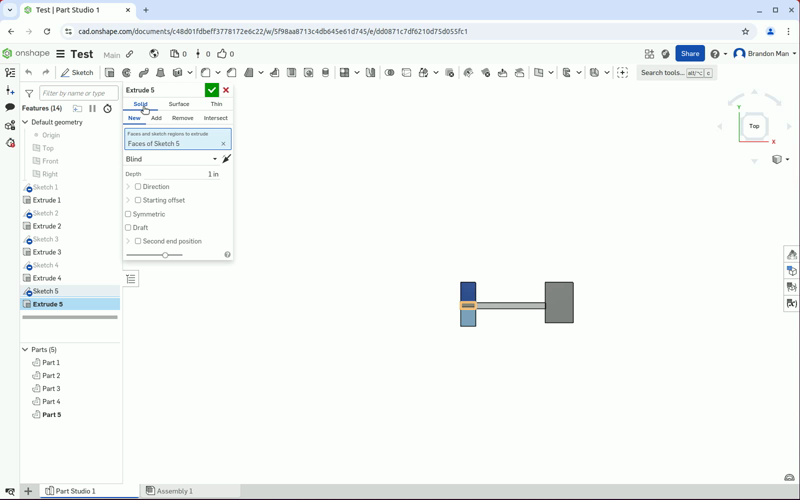
click(143, 106)
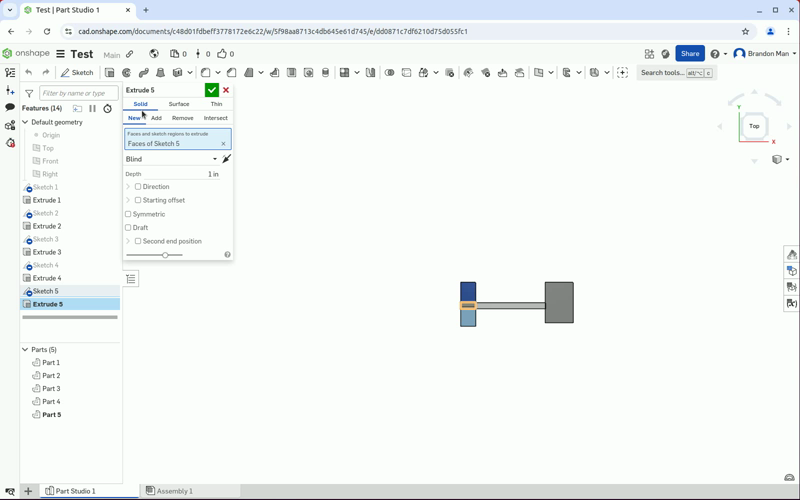
mouse_move(137, 120)
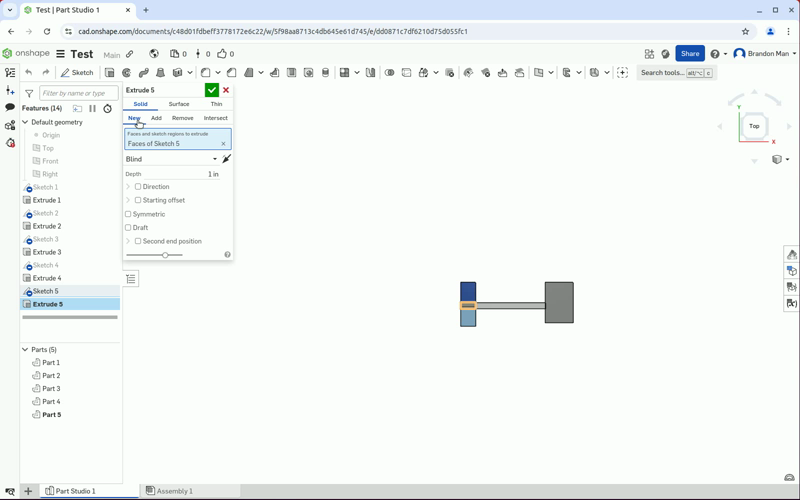
click(137, 120)
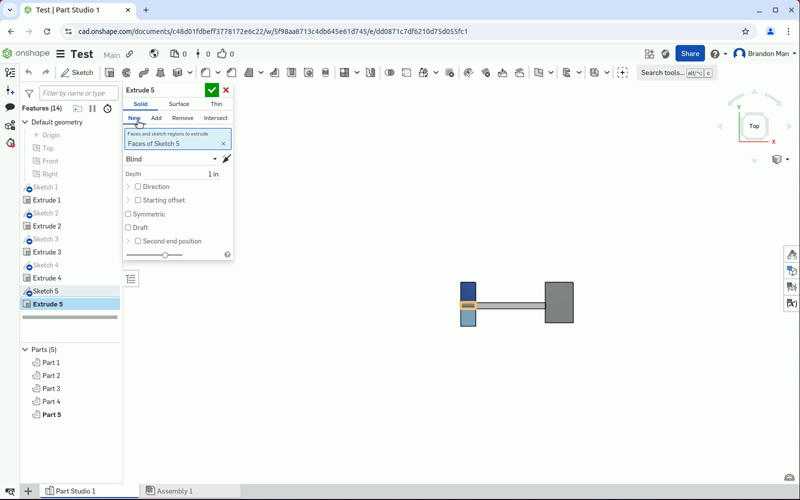
key(tab, 4)
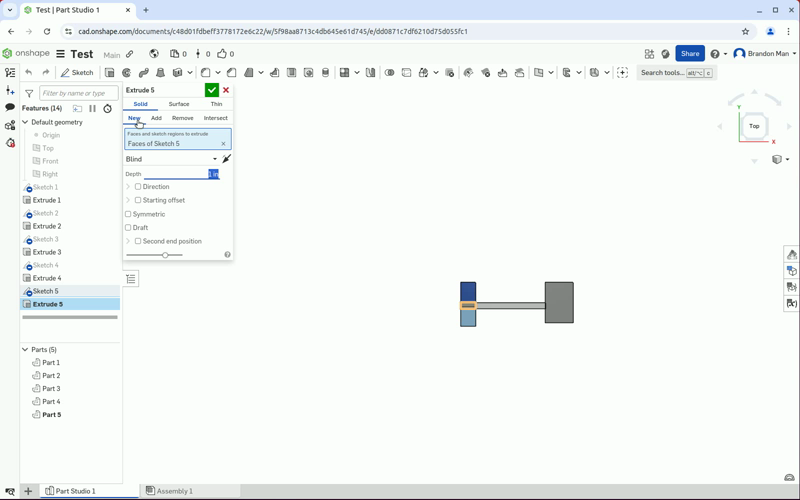
text(4.814)
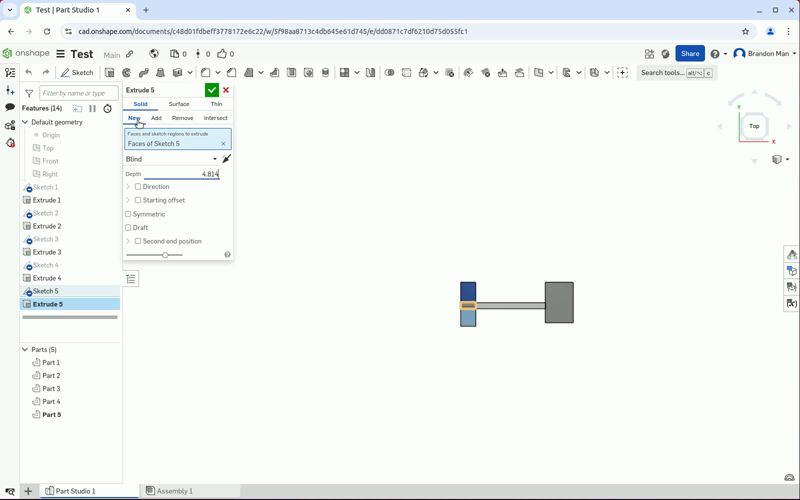
key(enter)
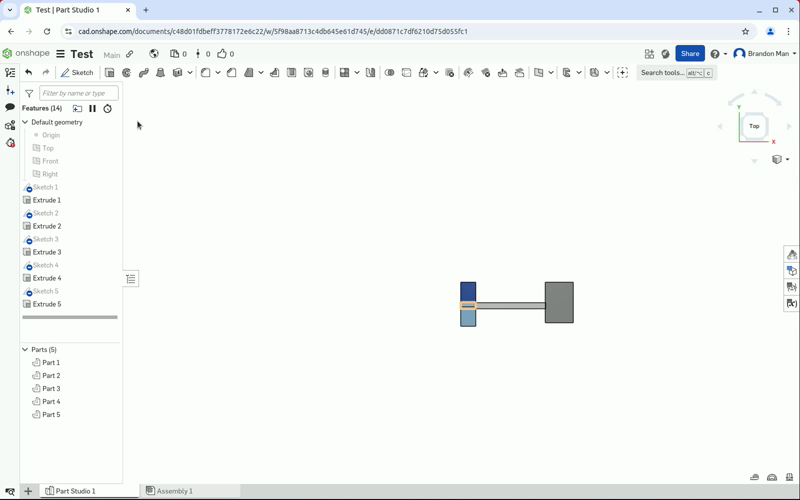
key(shift+h)
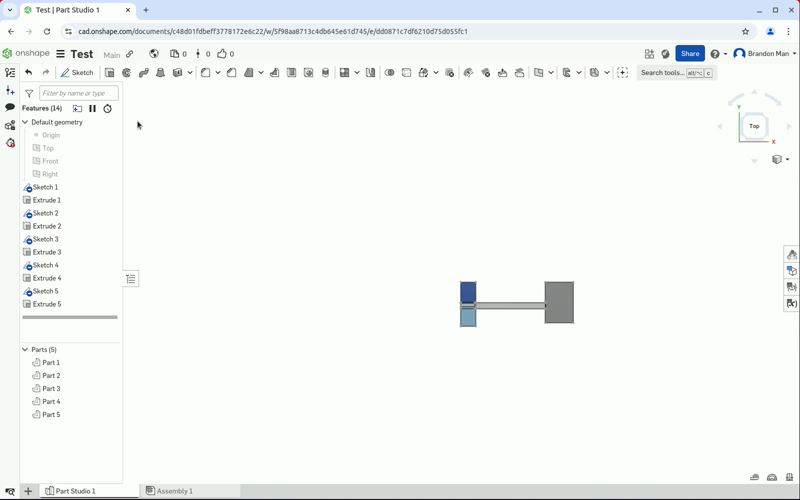
key(shift+h)
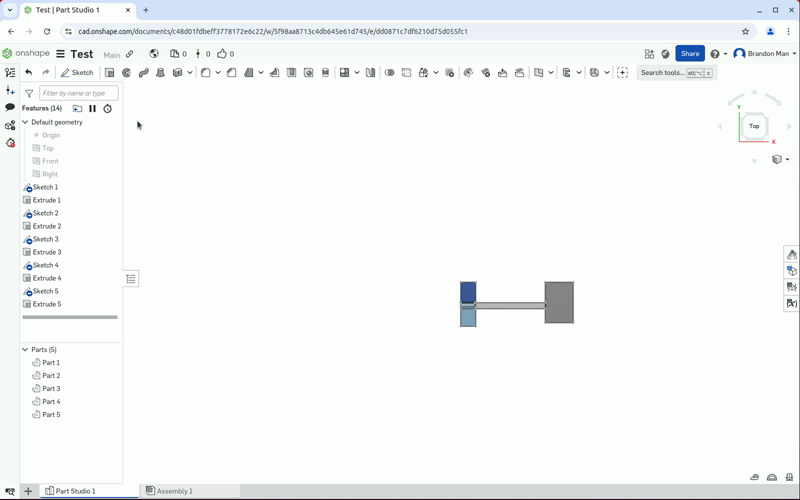
key(shift+7)
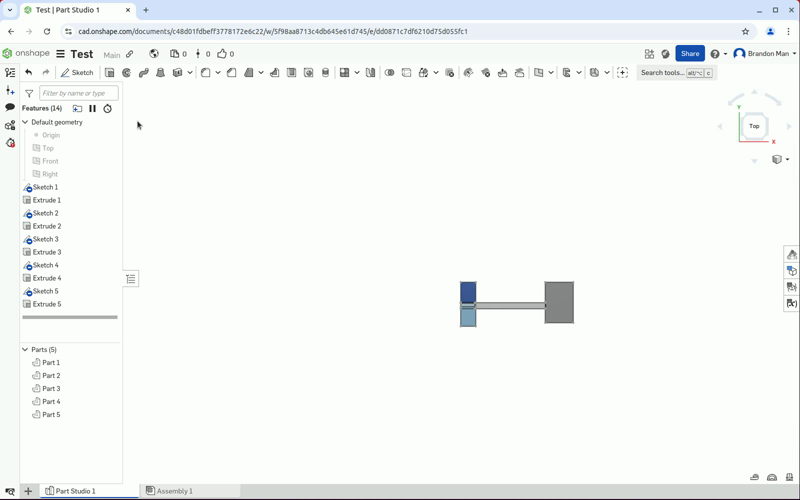
key(up, 3)
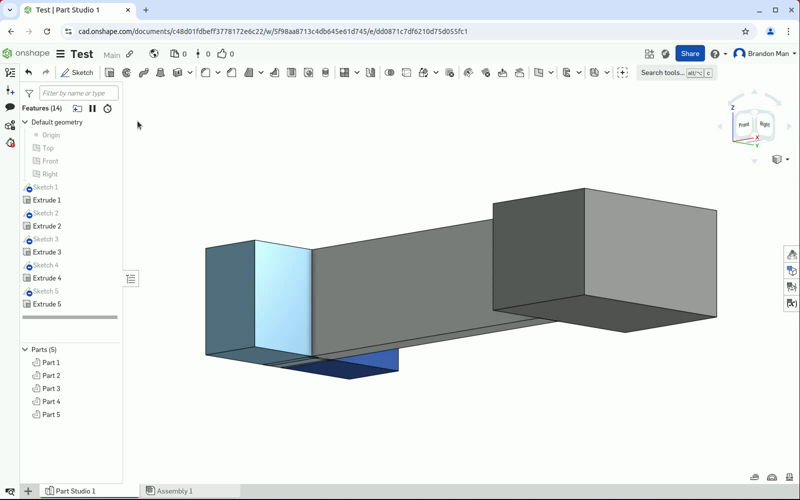
key(left, 3)
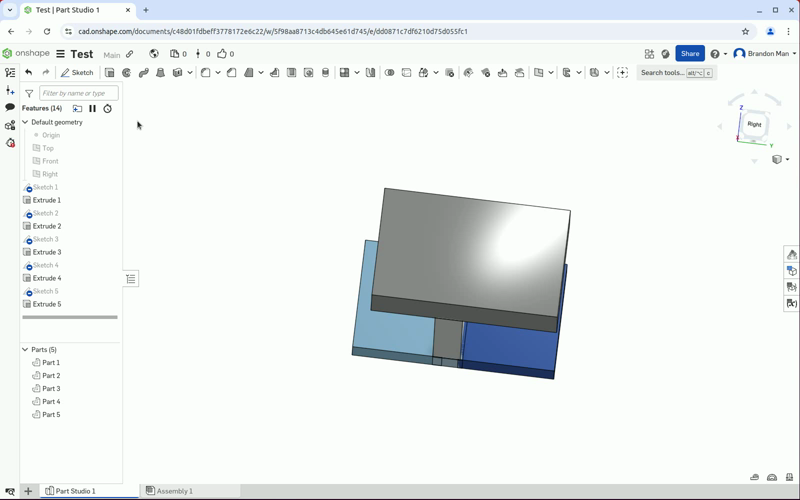
key(right, 3)
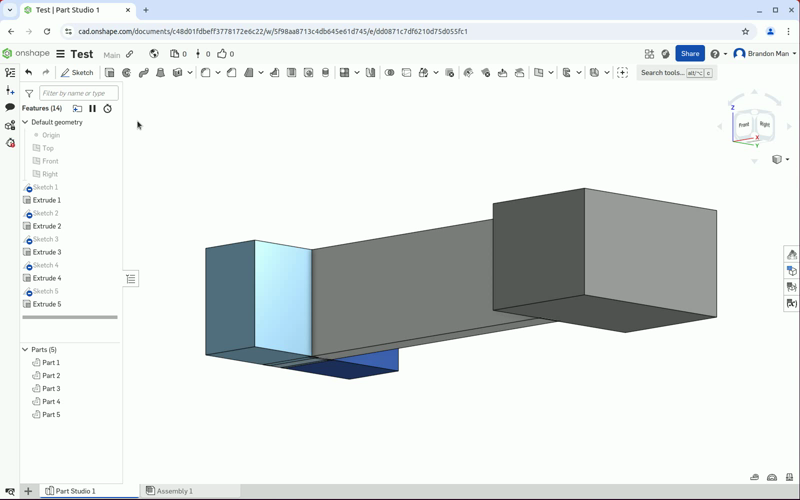
key(down, 3)
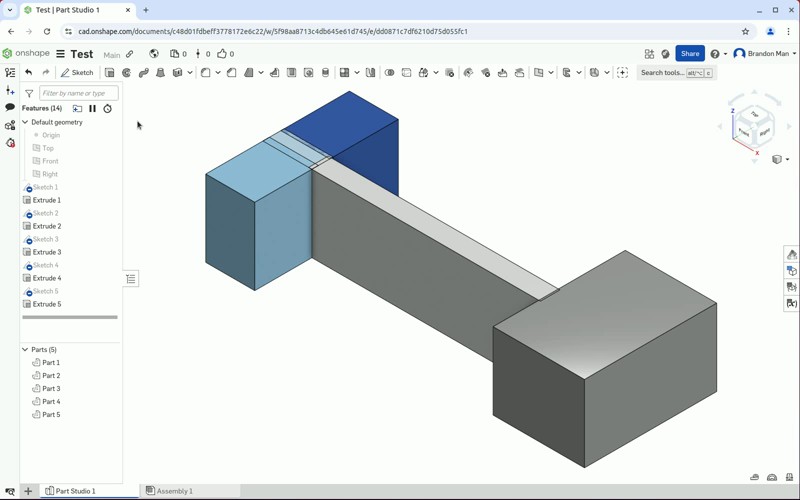
mouse_move(73, 189)
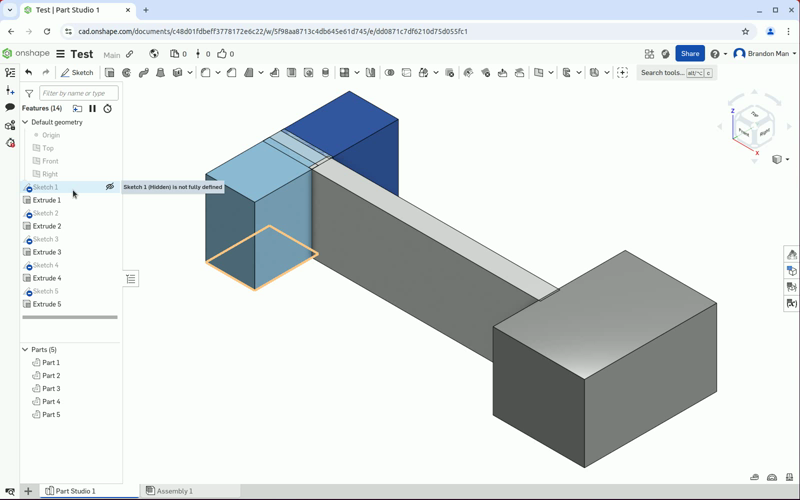
click(73, 189)